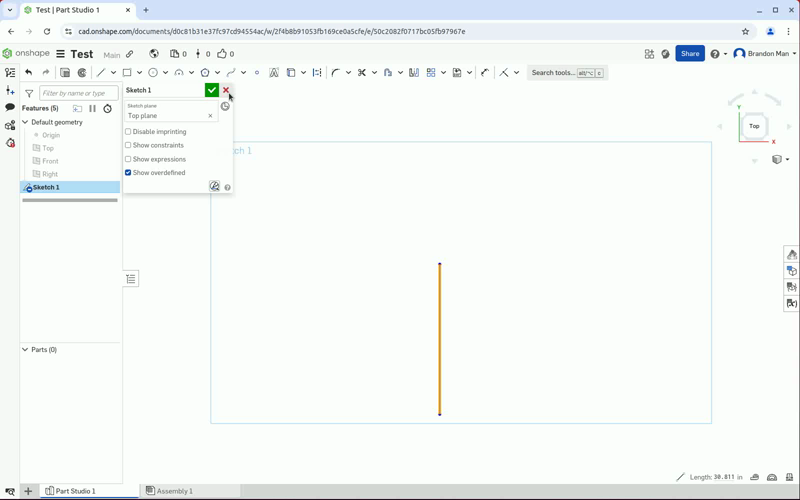
key(shift+h)
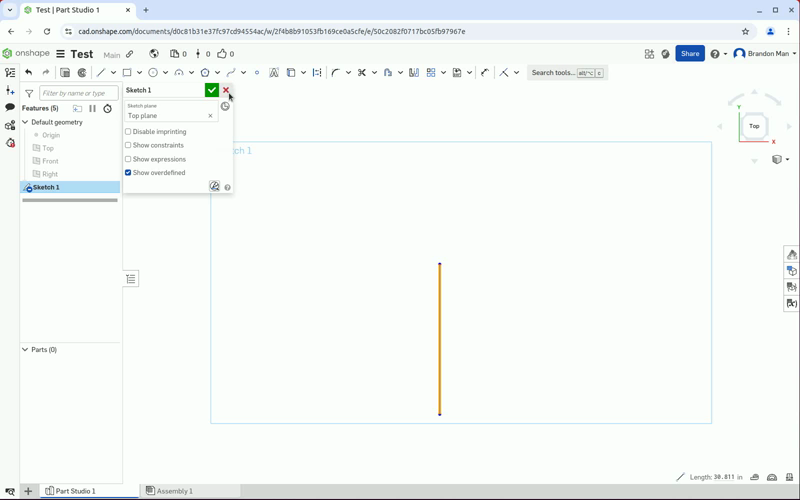
key(shift+s)
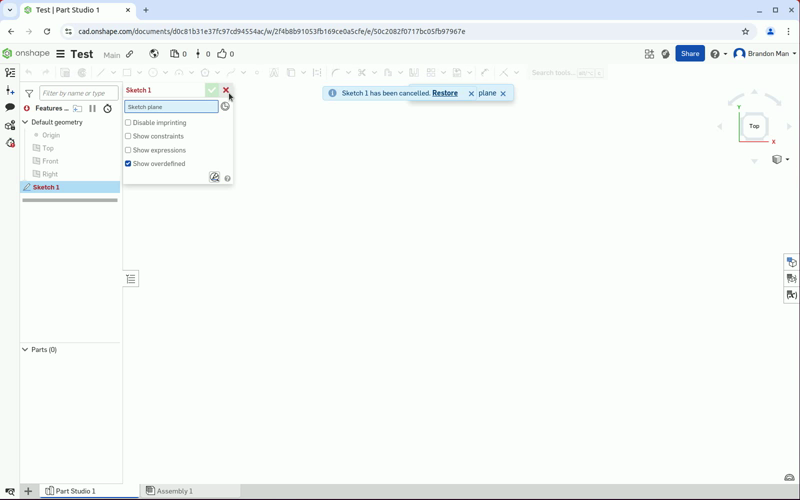
mouse_move(73, 150)
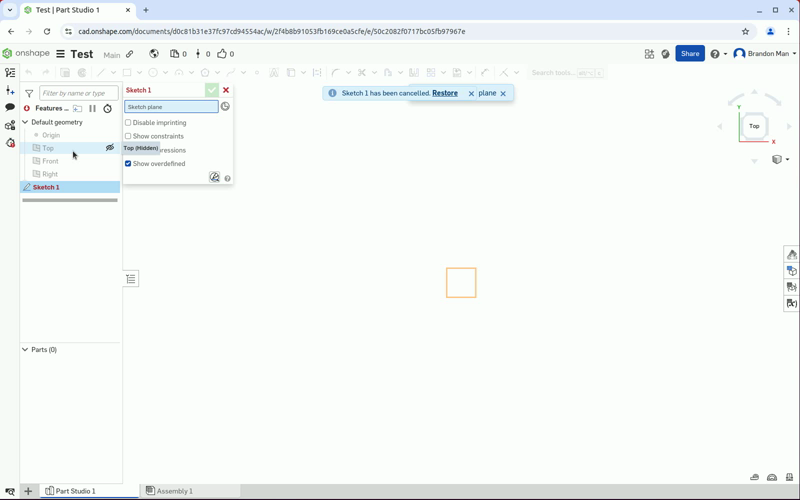
click(73, 150)
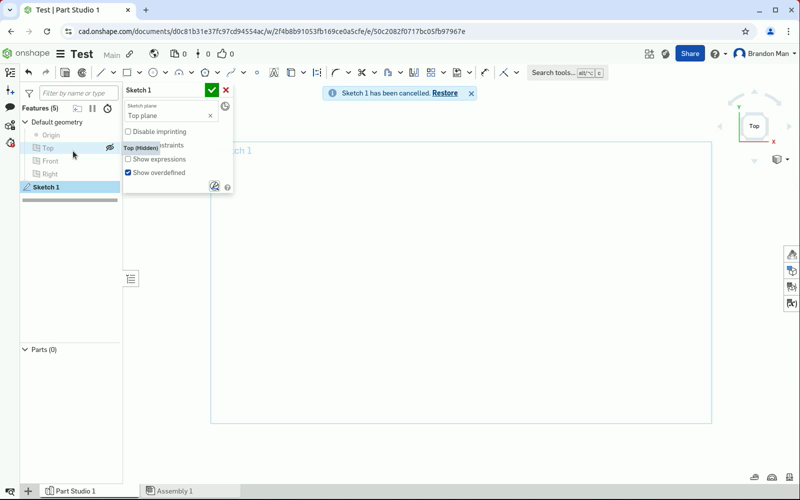
mouse_move(73, 352)
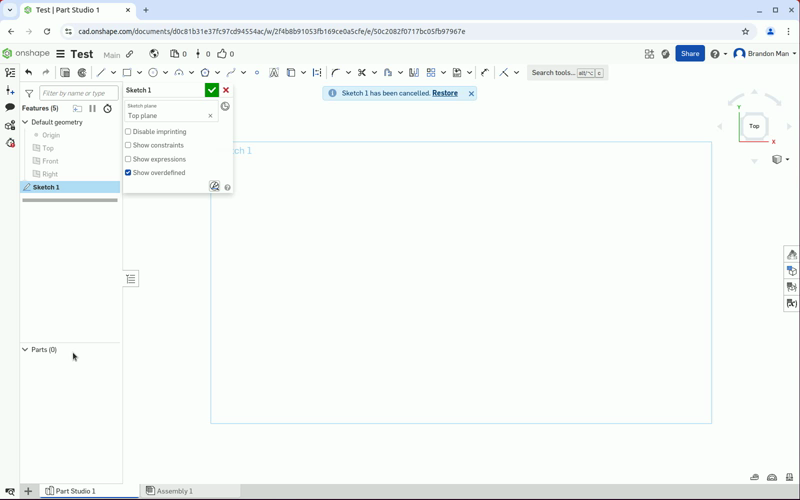
key(y)
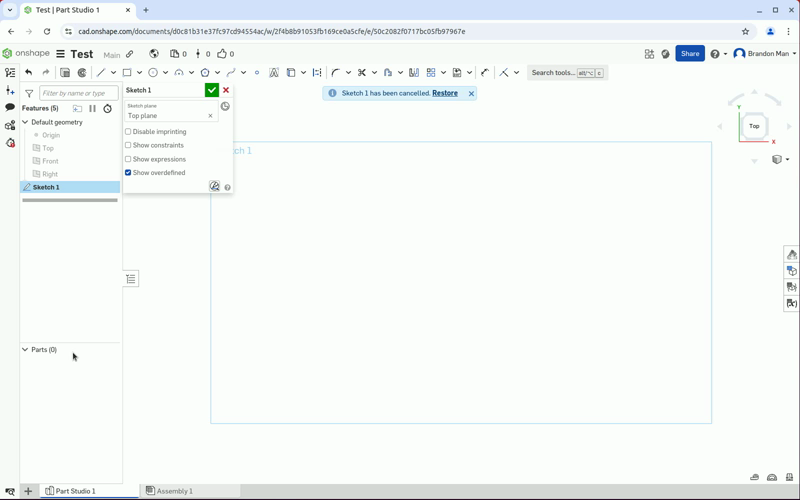
key(l)
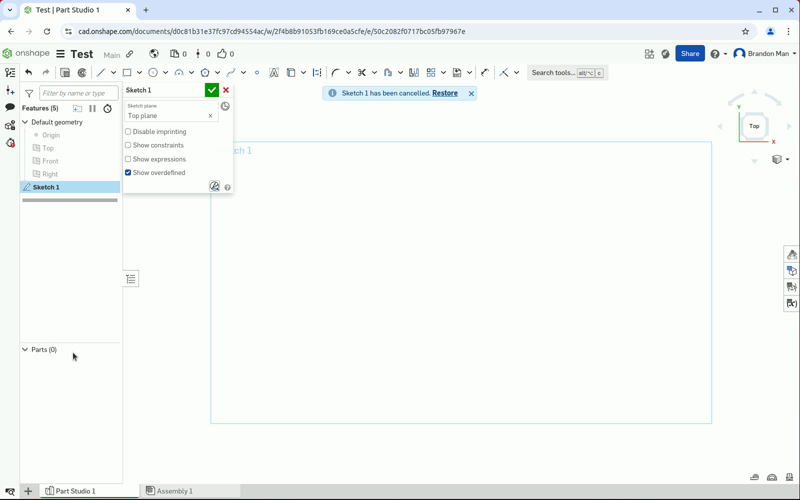
key_down(shift)
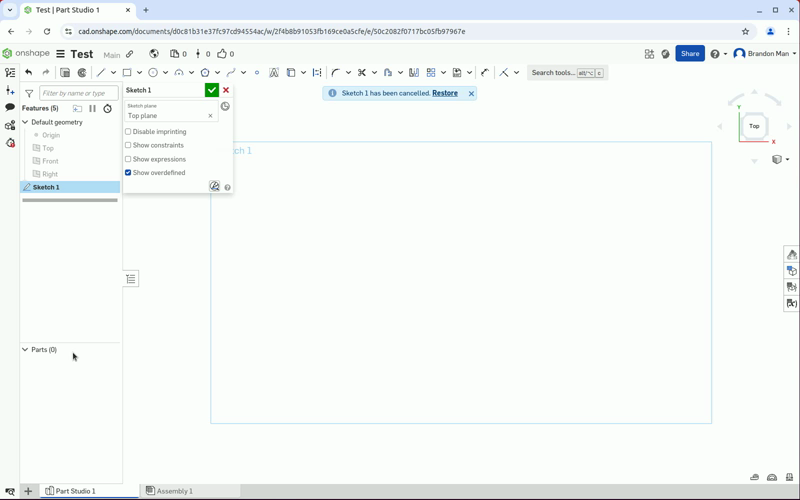
mouse_move(351, 335)
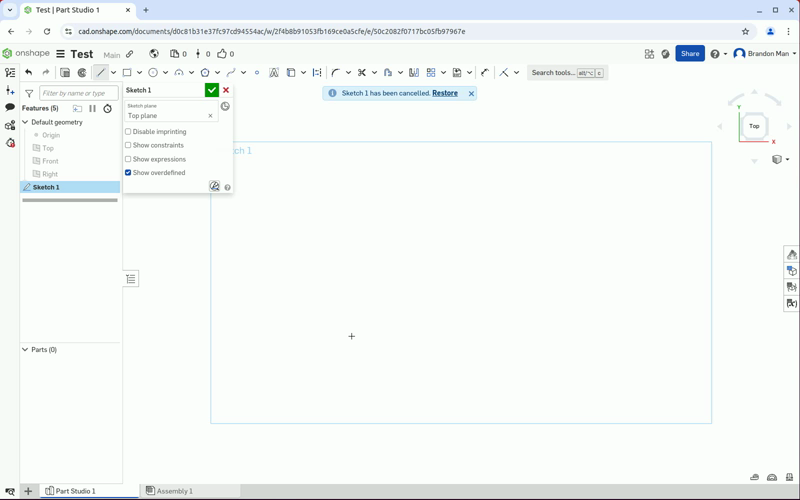
click(351, 335)
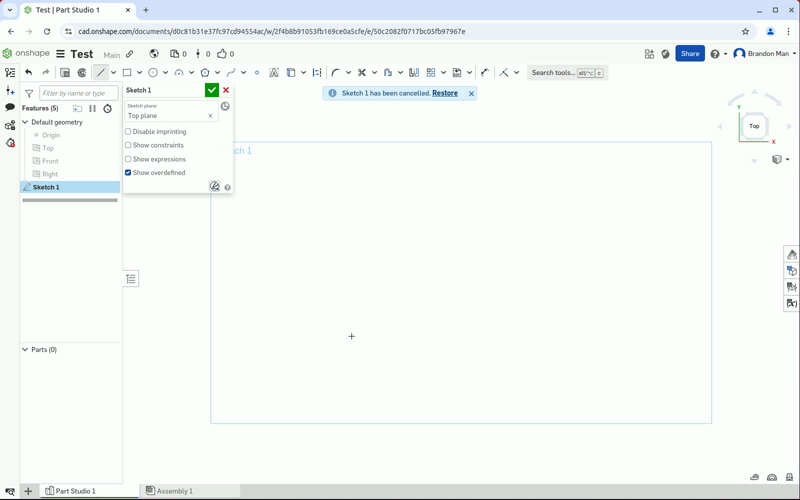
key_up(shift)
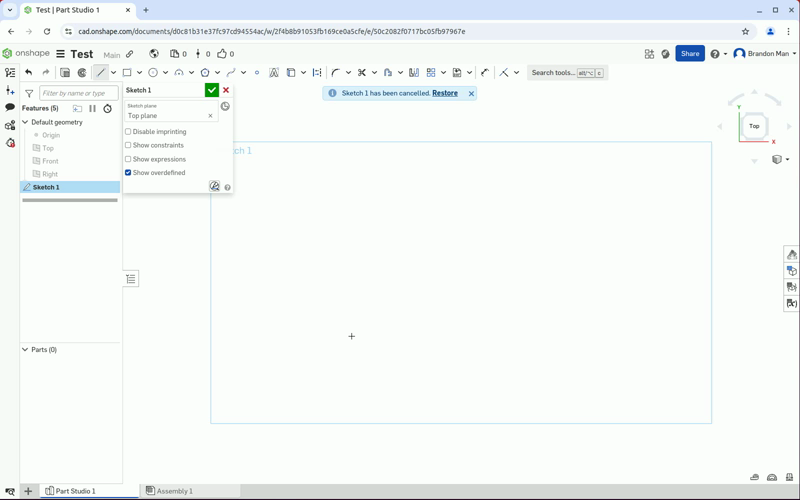
key_down(shift)
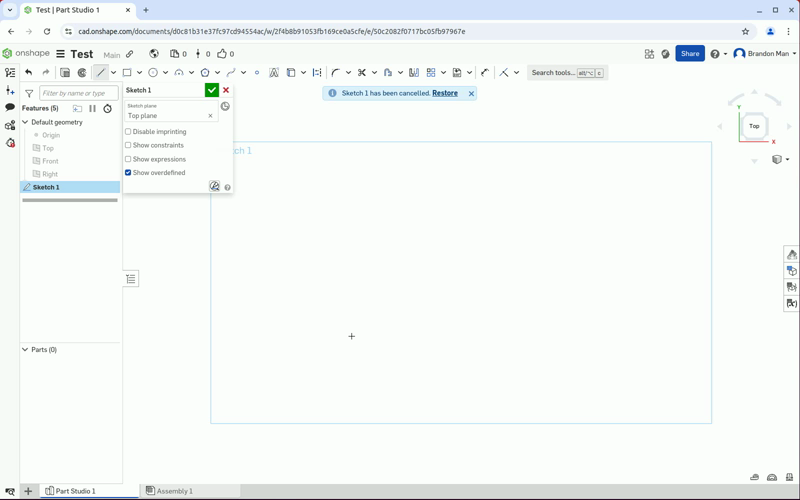
mouse_move(569, 335)
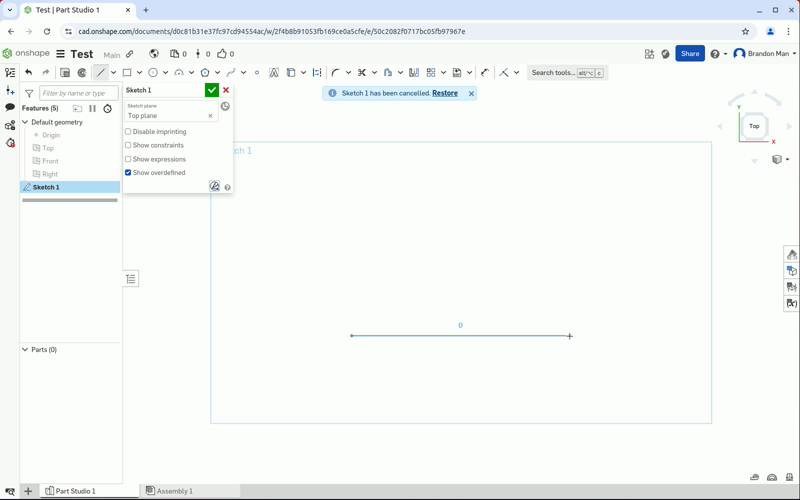
click(569, 335)
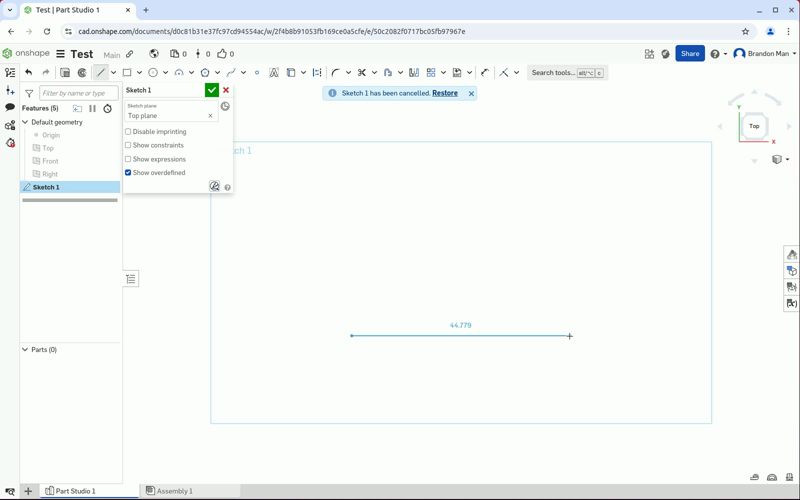
key_up(shift)
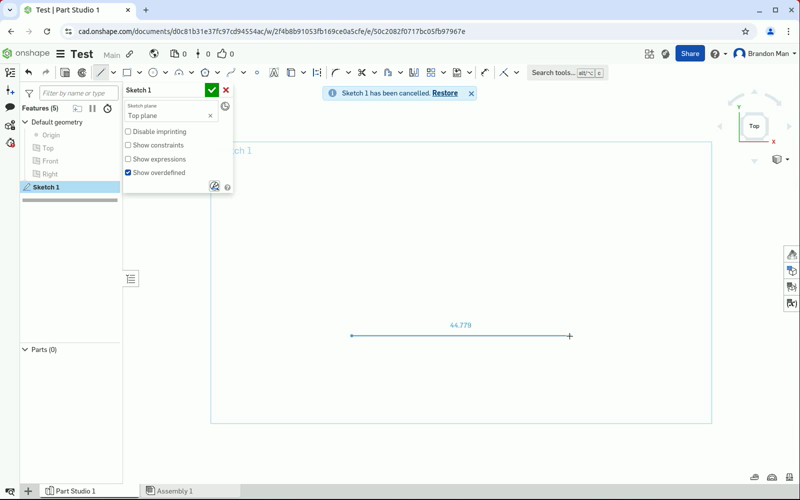
key_down(shift)
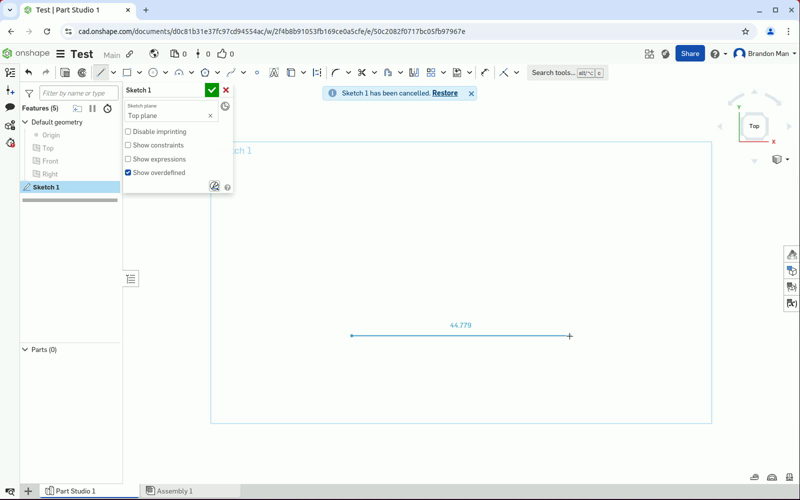
mouse_move(569, 230)
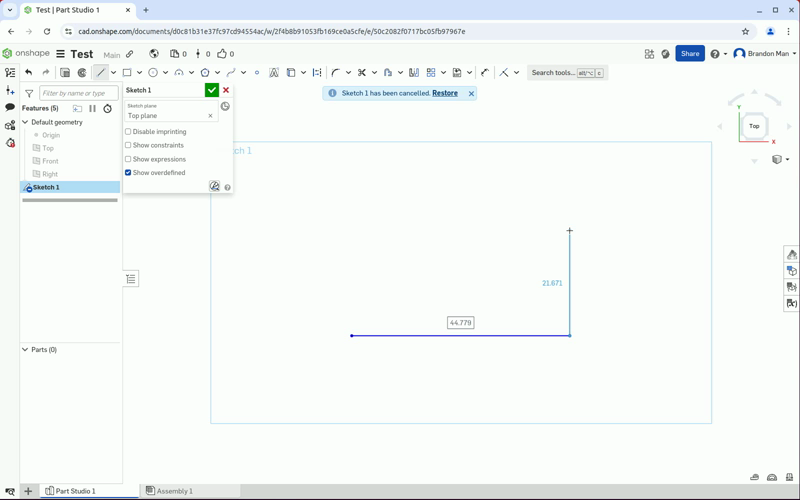
click(569, 230)
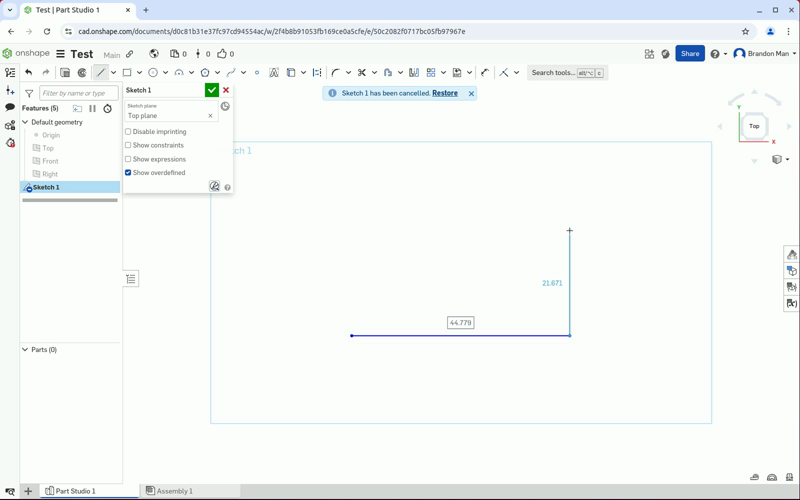
key_up(shift)
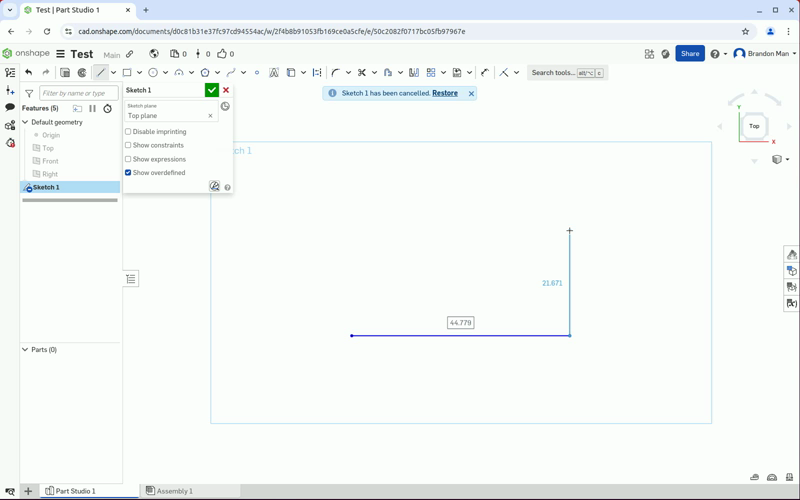
key_down(shift)
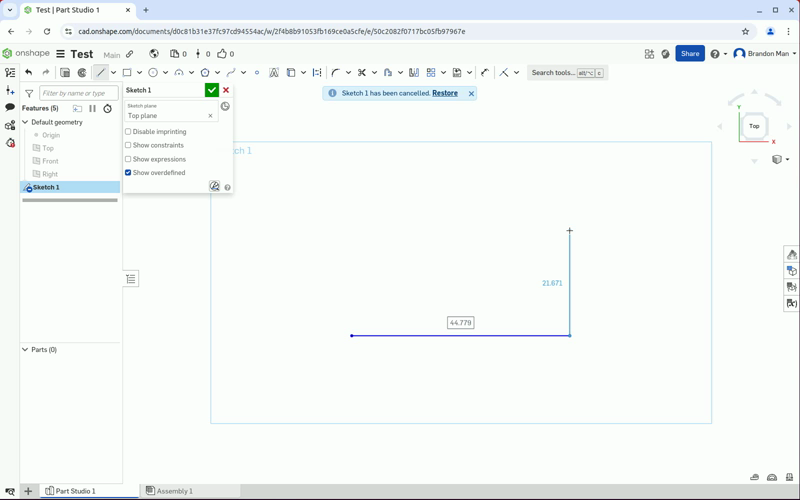
mouse_move(351, 230)
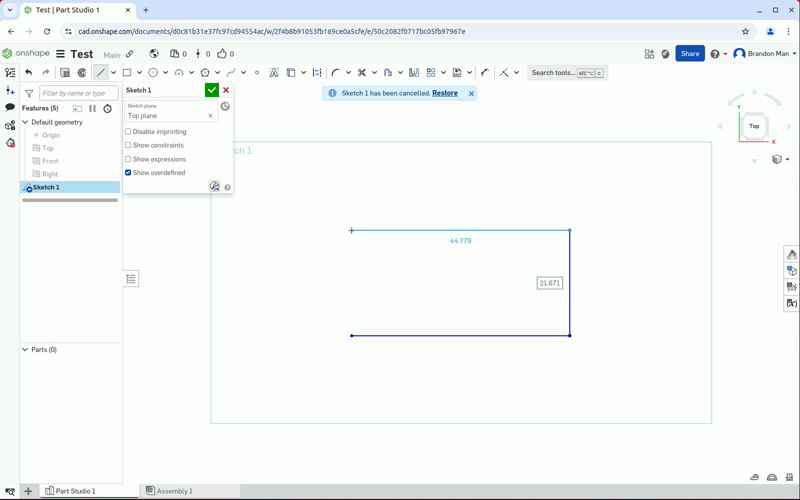
click(351, 230)
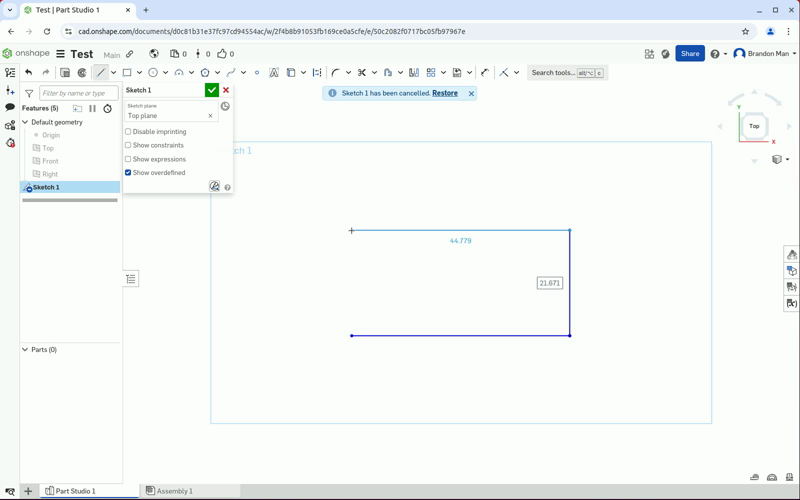
key_up(shift)
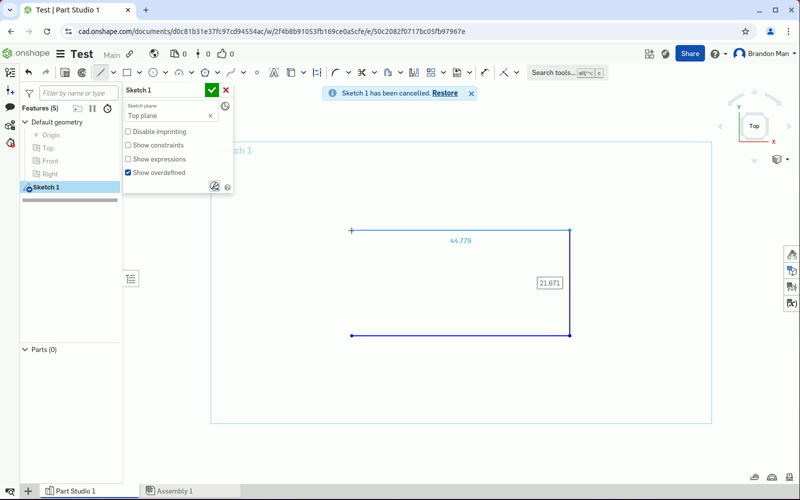
key_down(shift)
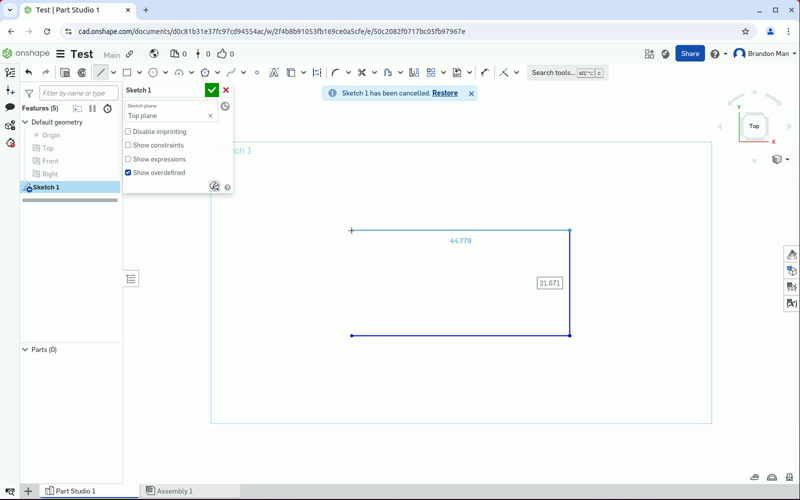
mouse_move(351, 335)
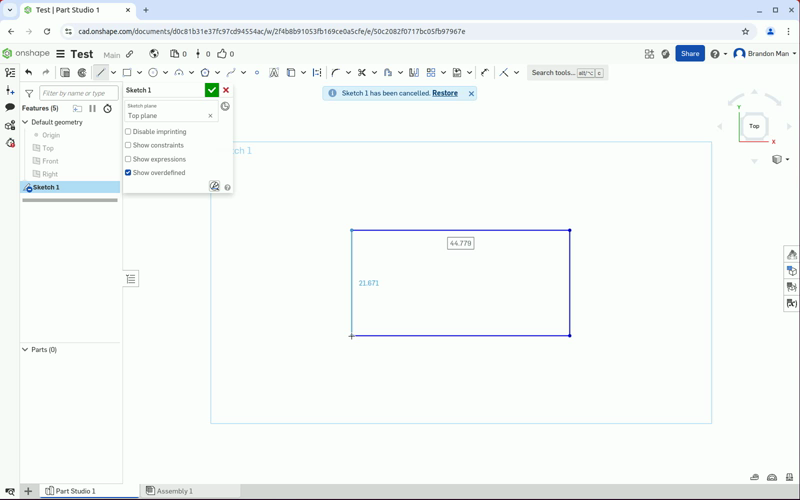
key_up(shift)
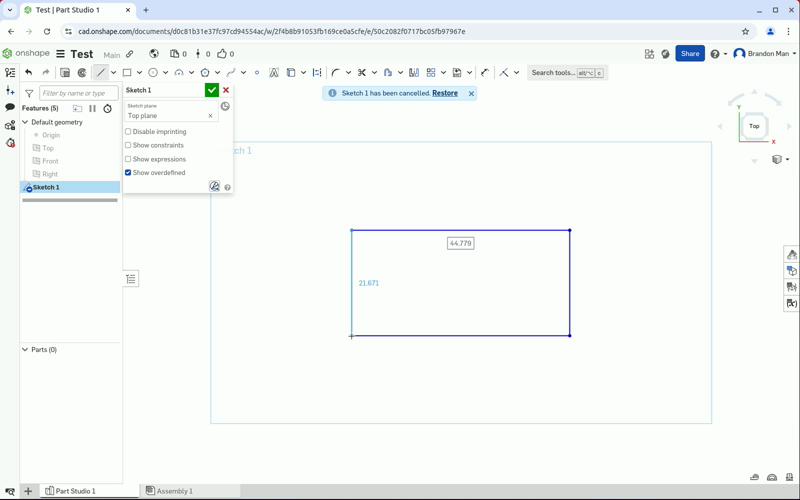
click(351, 335)
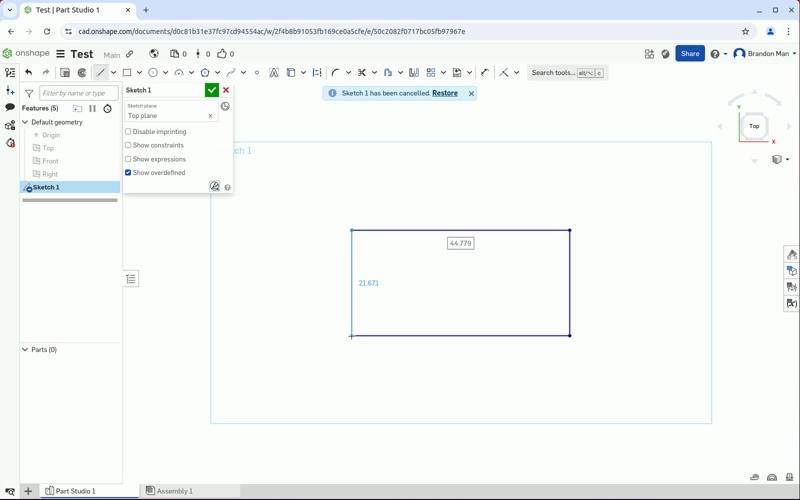
key(esc)
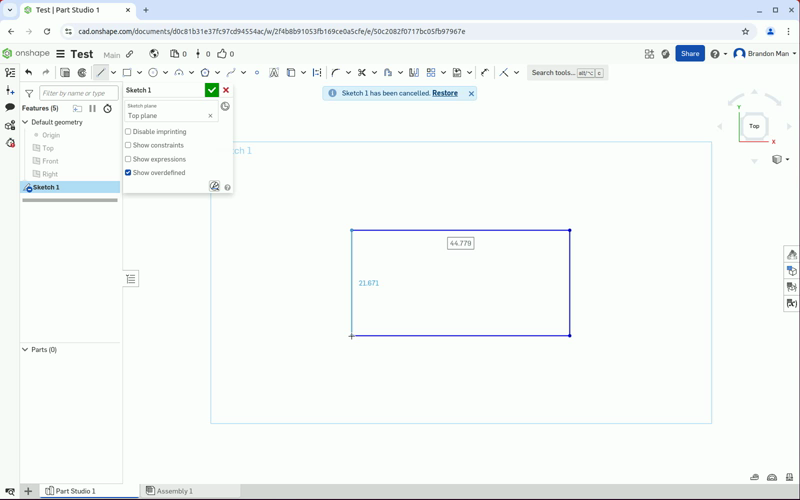
mouse_move(469, 261)
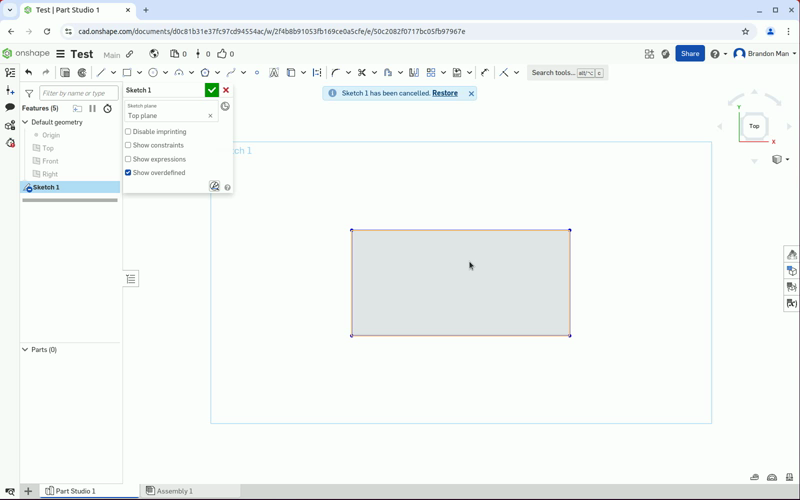
click(469, 261)
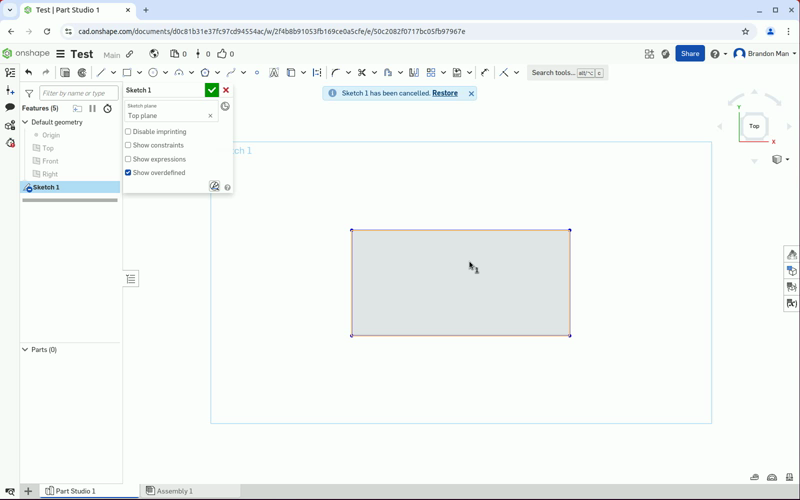
mouse_move(73, 352)
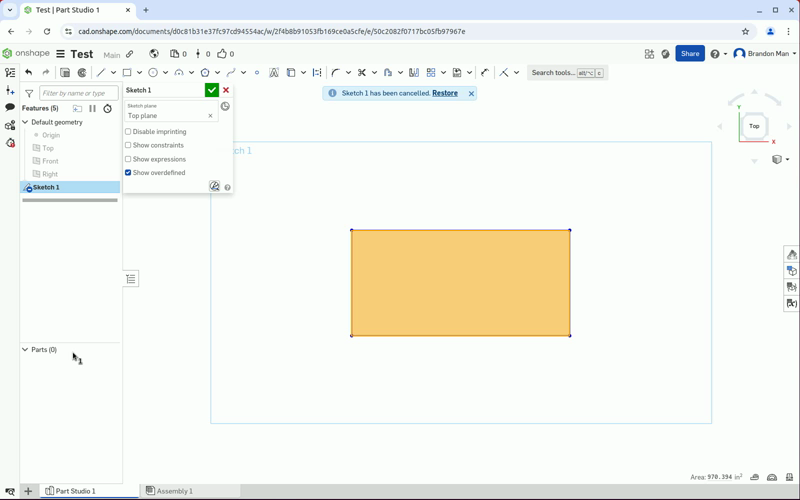
key(shift+y)
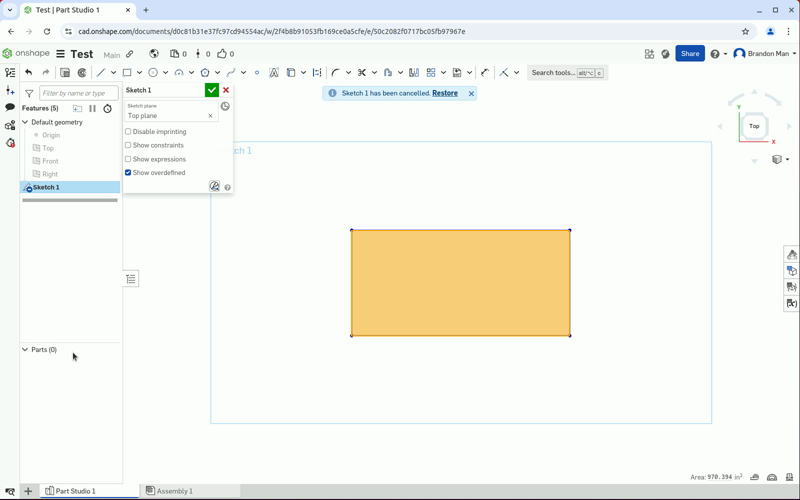
key(shift+e)
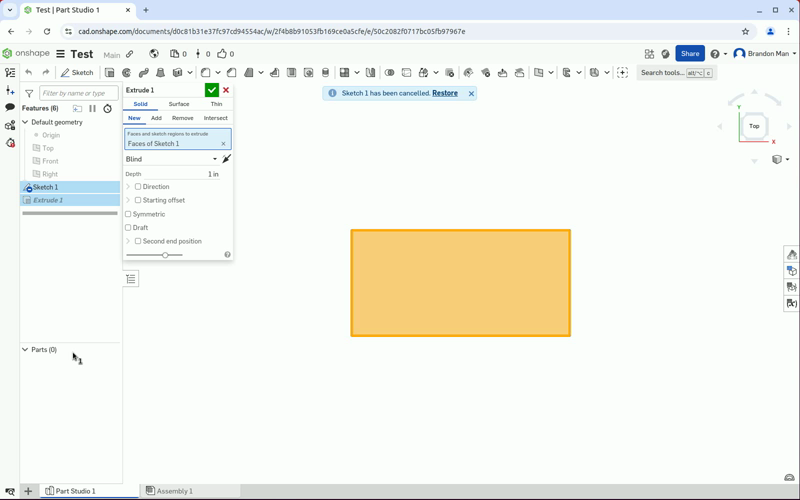
mouse_move(143, 106)
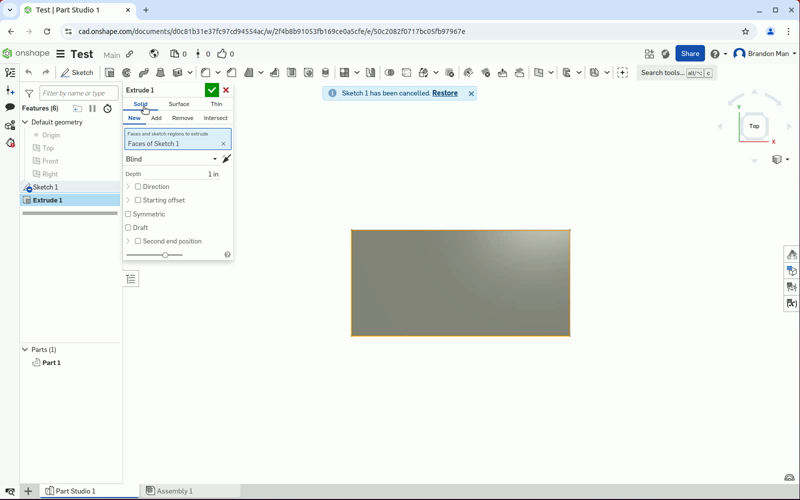
click(143, 106)
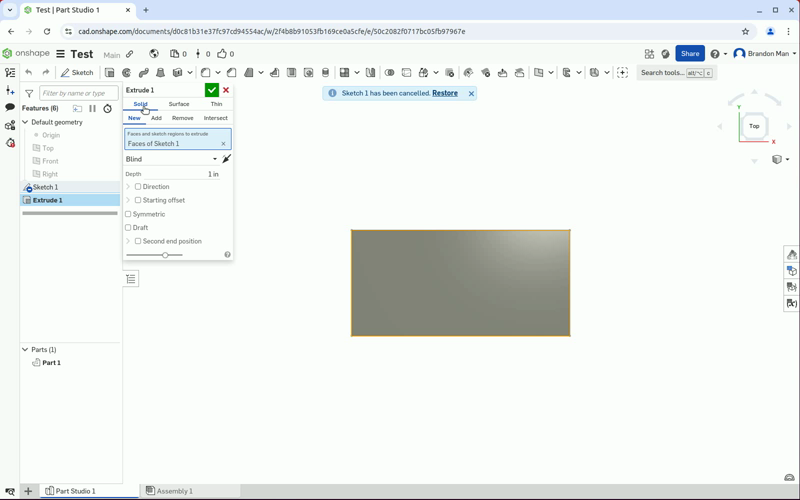
mouse_move(137, 120)
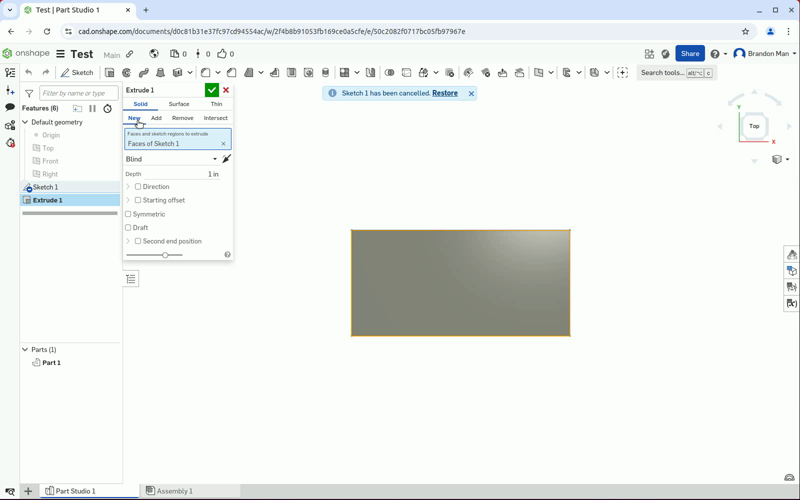
click(137, 120)
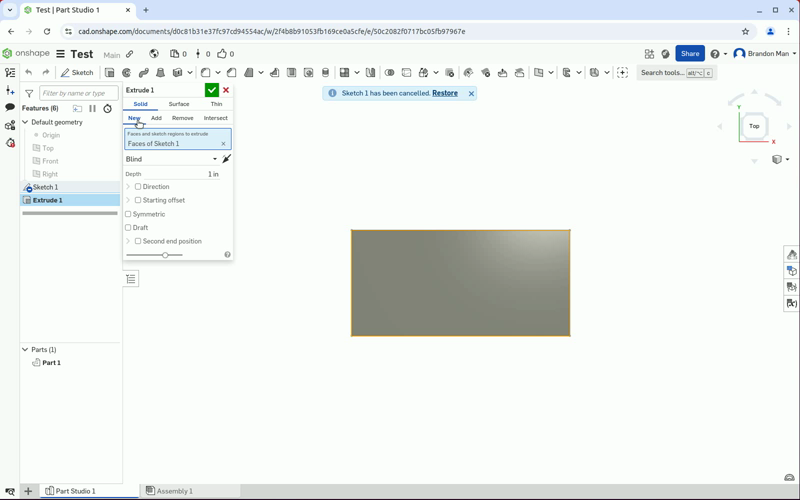
key(tab, 4)
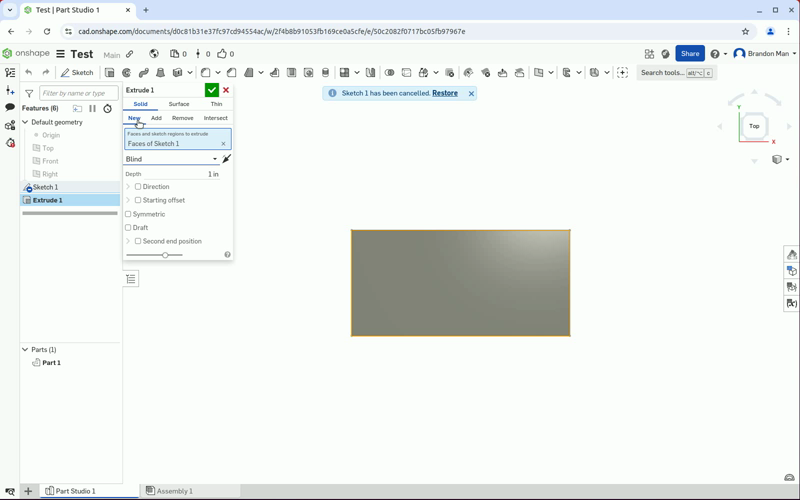
text(4.574)
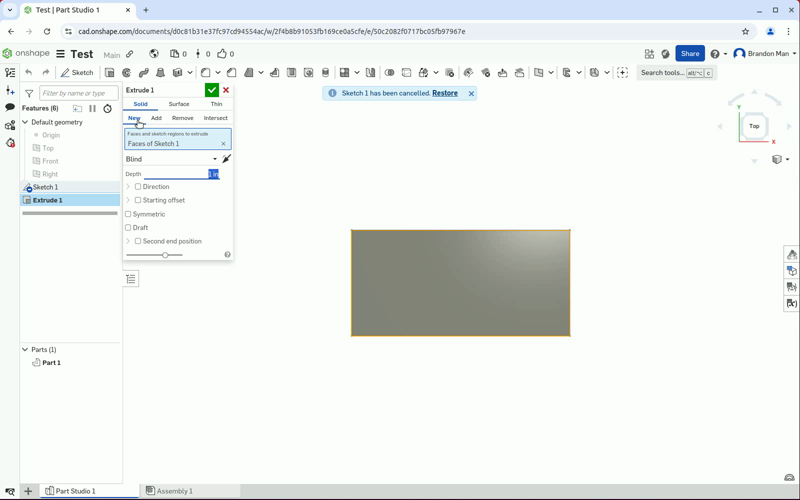
key(enter)
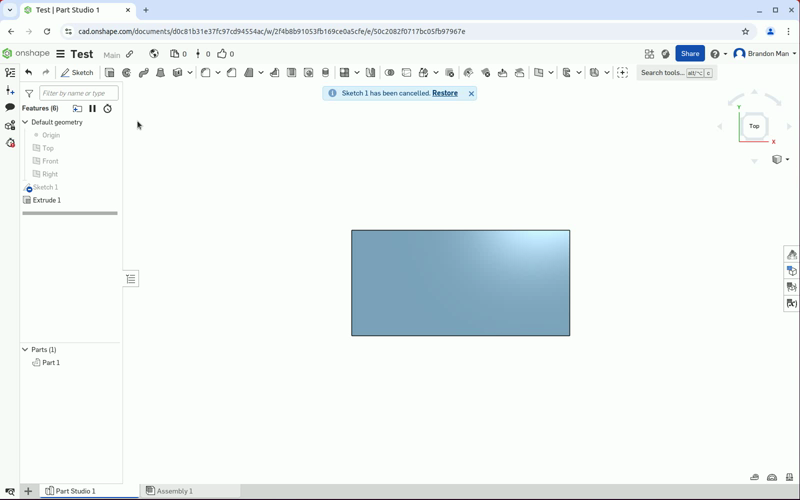
key(shift+h)
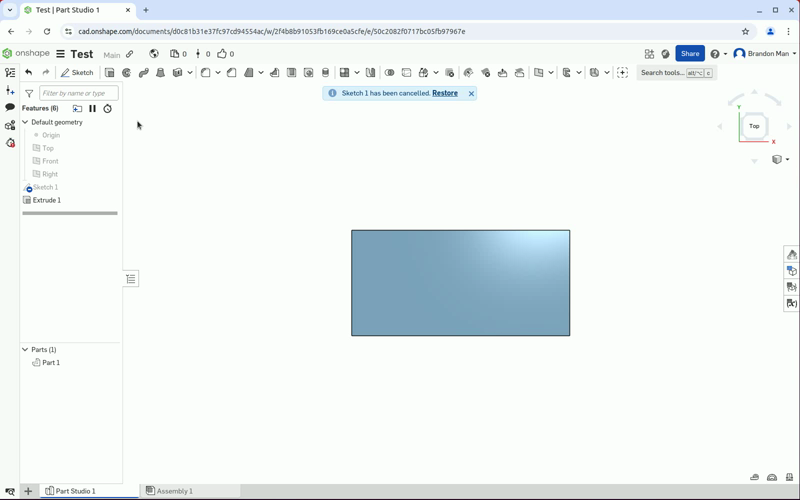
key(shift+h)
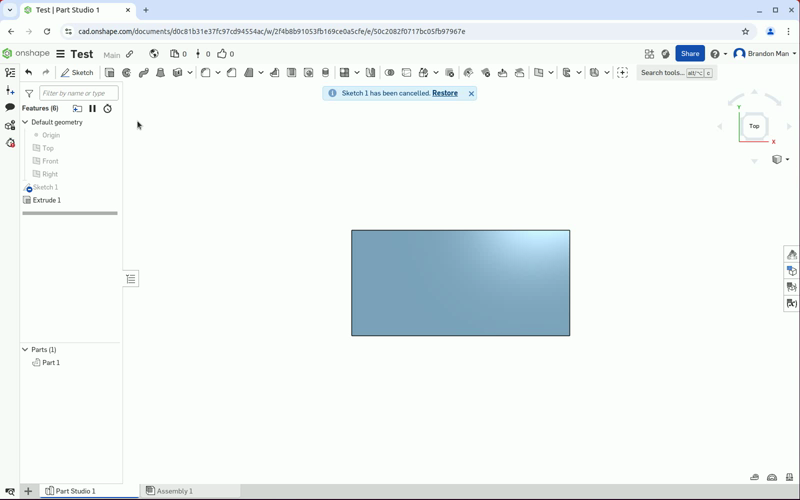
mouse_move(73, 189)
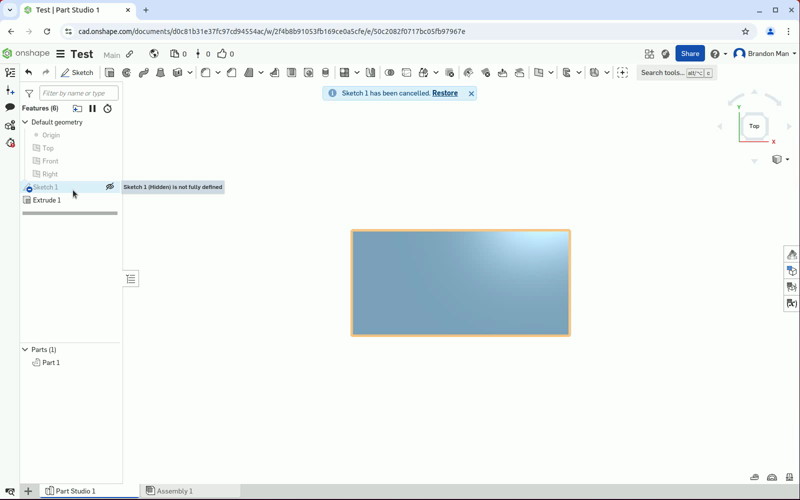
click(73, 189)
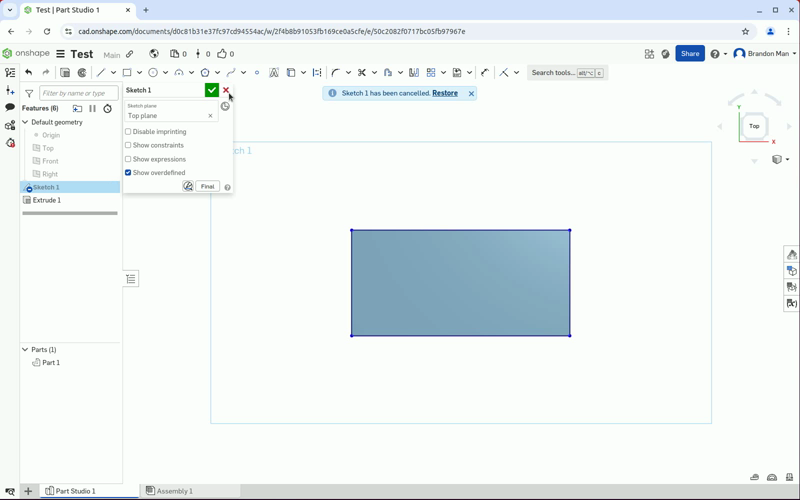
mouse_move(229, 92)
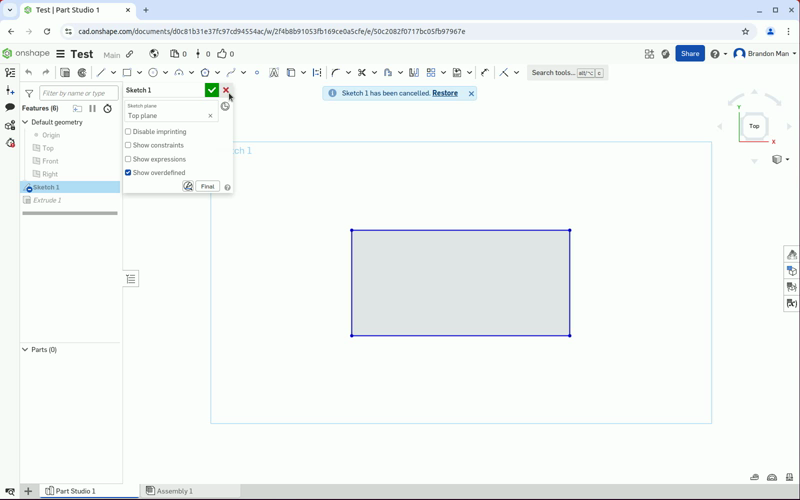
click(229, 92)
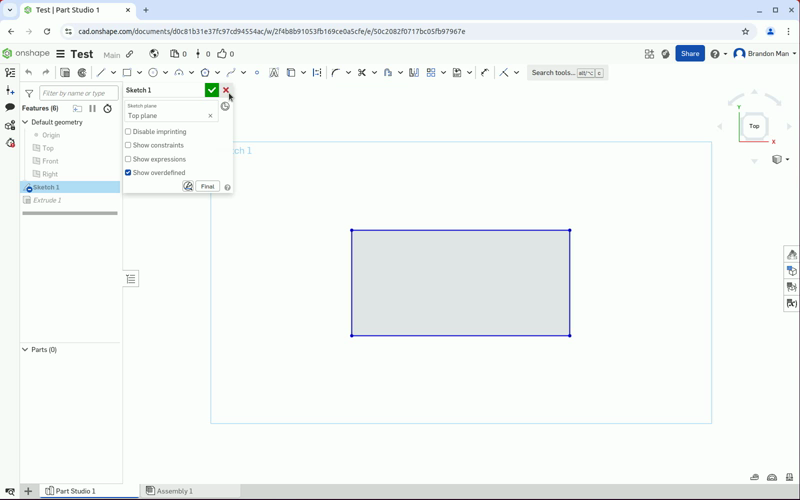
mouse_move(73, 352)
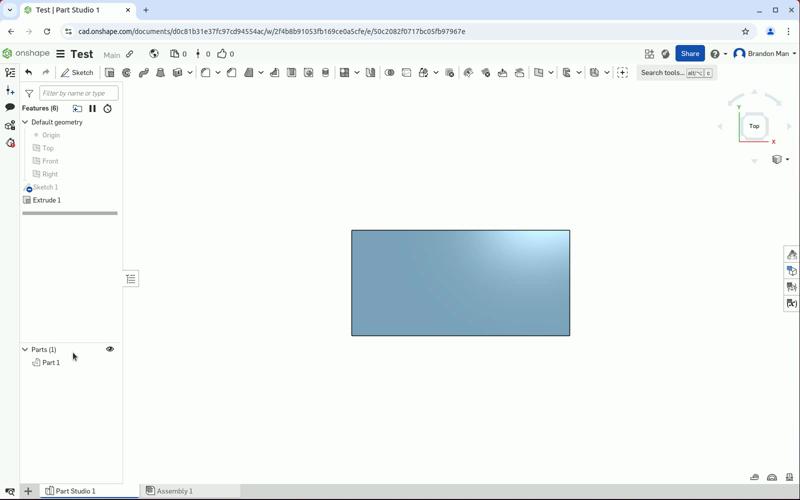
key(y)
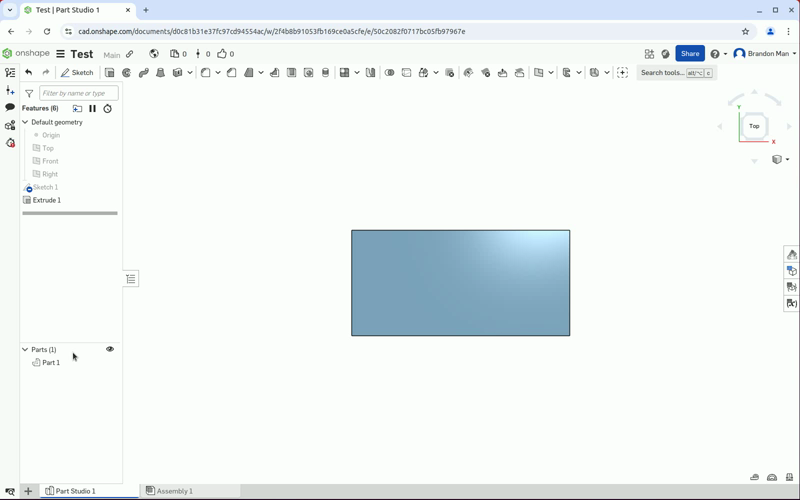
key(shift+p)
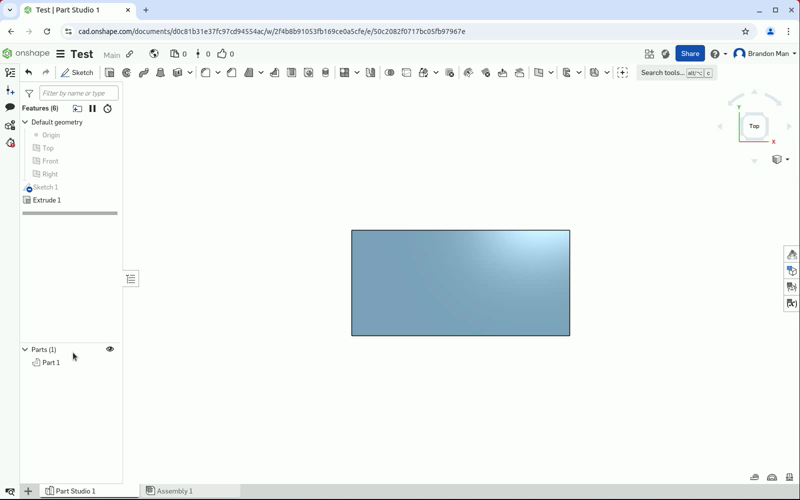
key(space)
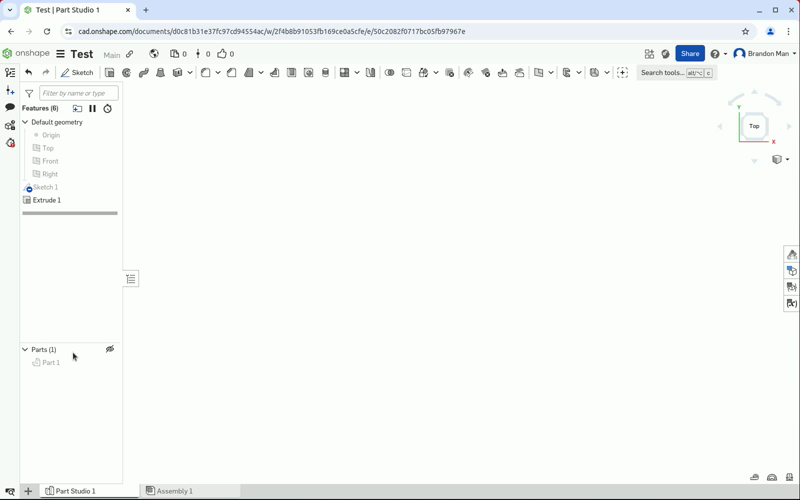
key_down(shift)
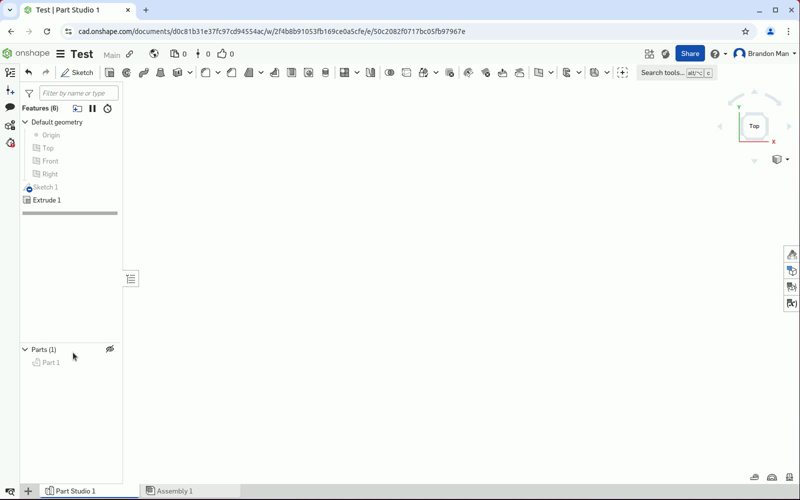
key(up)
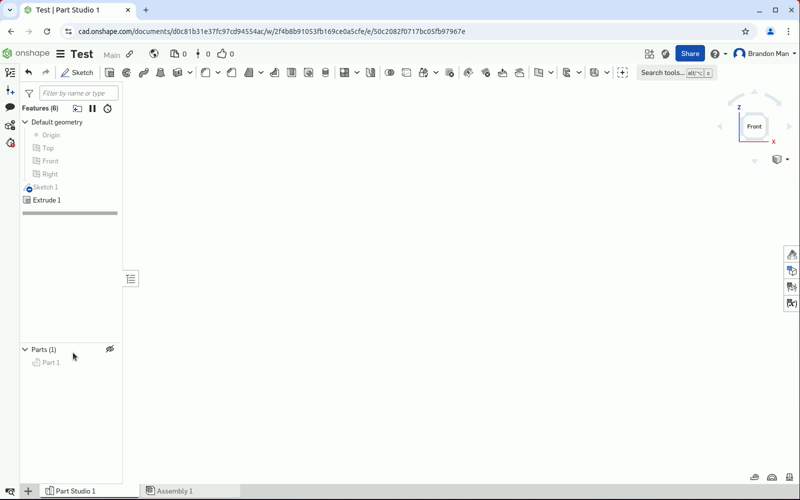
key_up(shift)
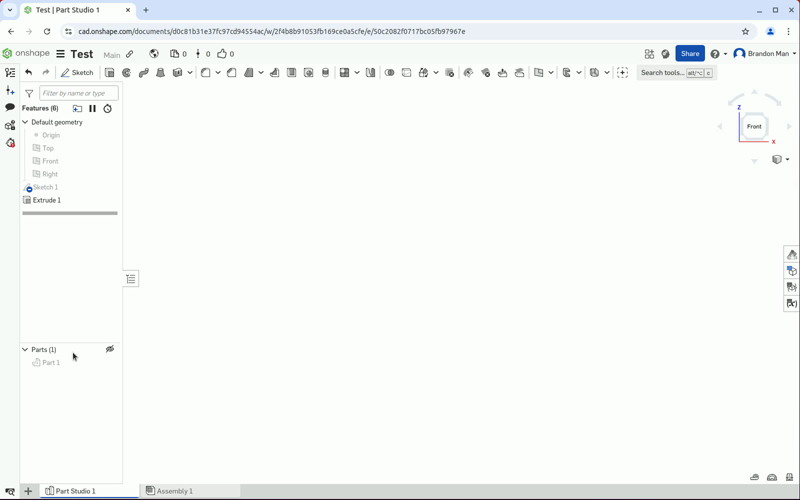
key(space)
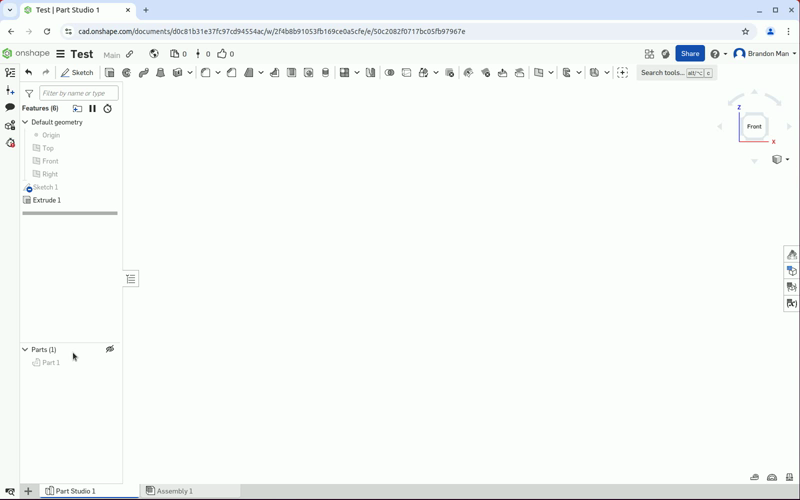
key_down(shift)
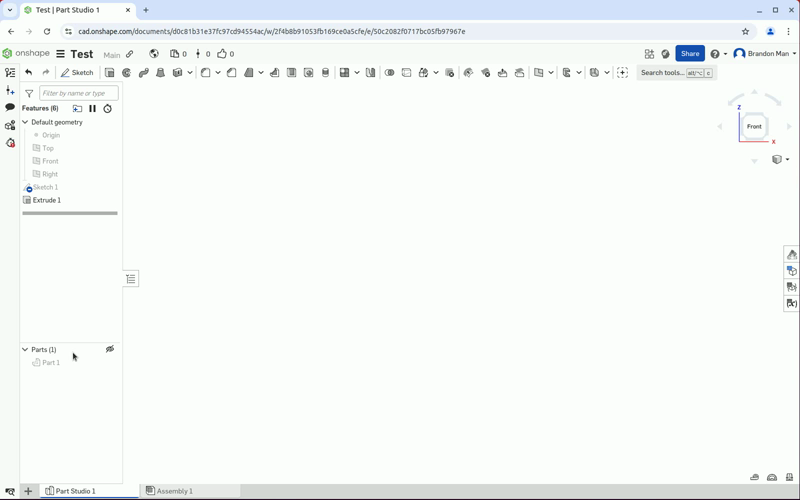
key(left)
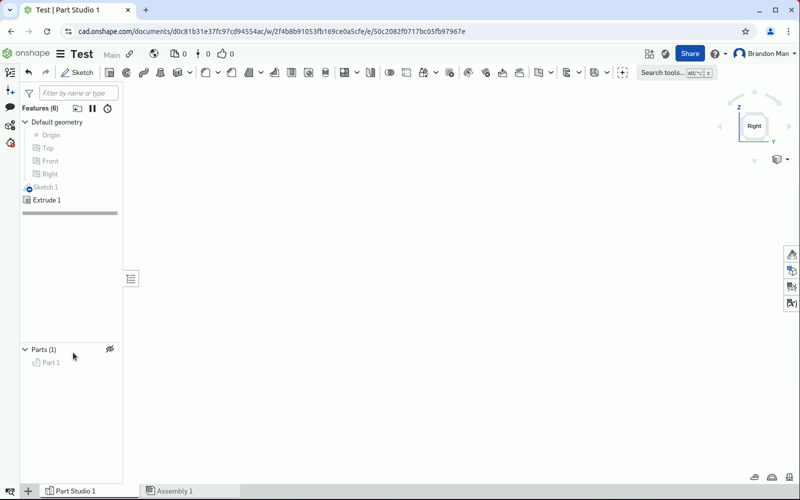
key_up(shift)
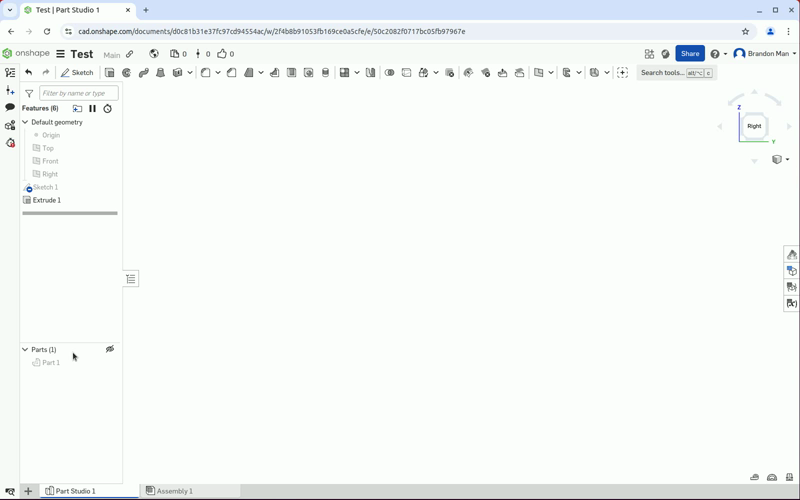
mouse_move(73, 352)
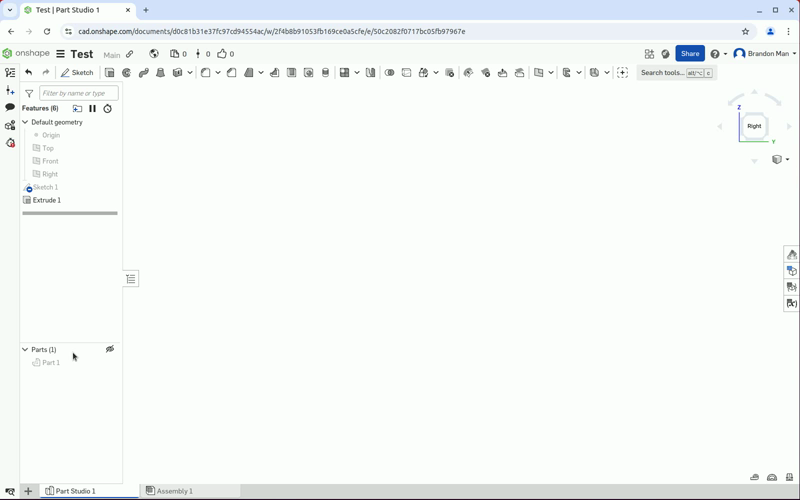
key(shift+y)
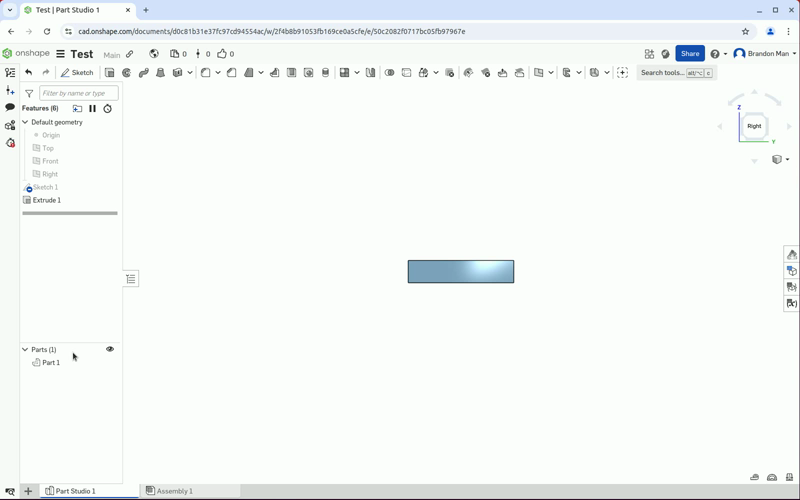
mouse_move(541, 75)
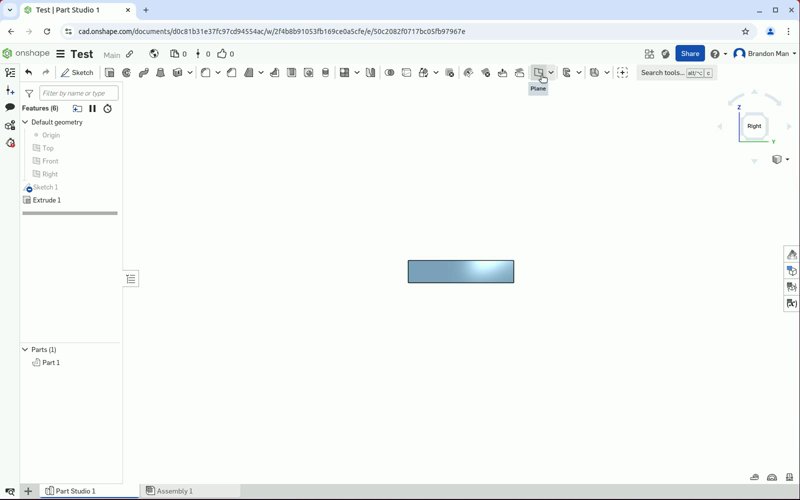
click(541, 75)
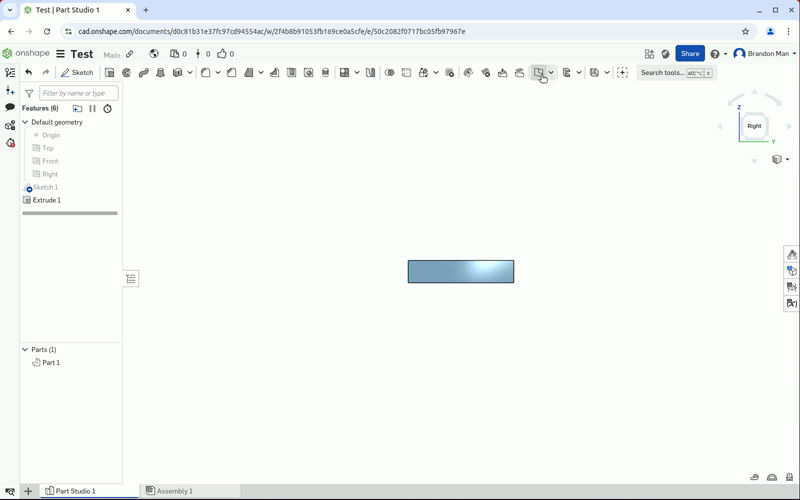
mouse_move(73, 176)
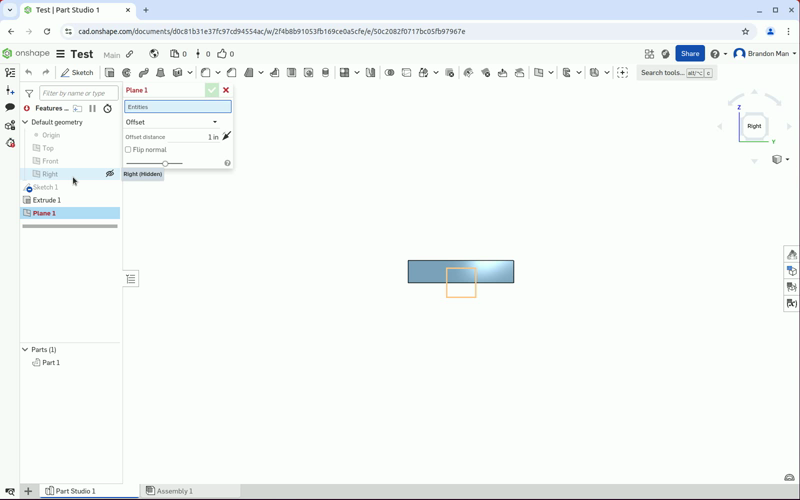
click(73, 176)
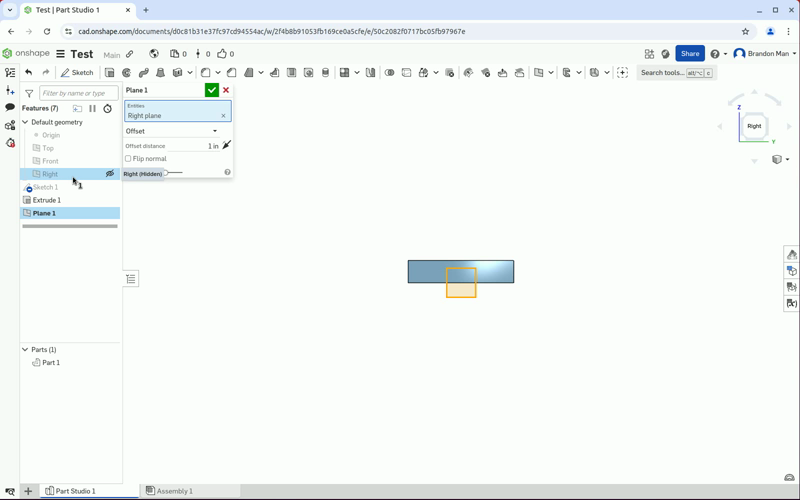
key(tab, 2)
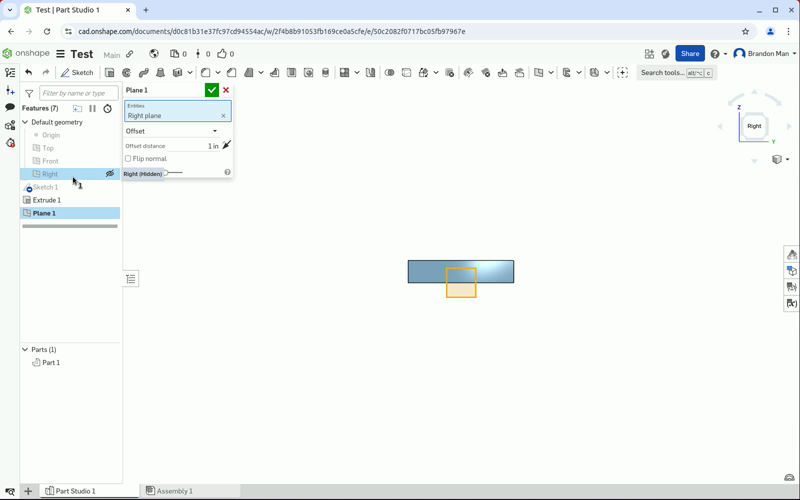
text(22.4)
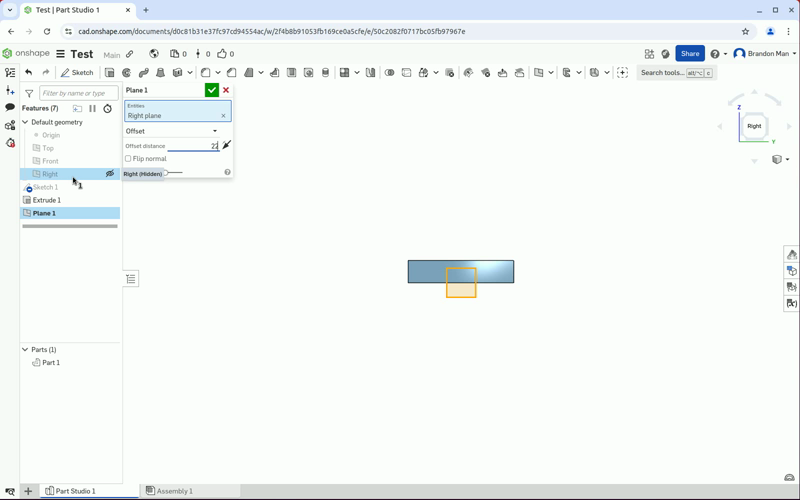
key(enter, 2)
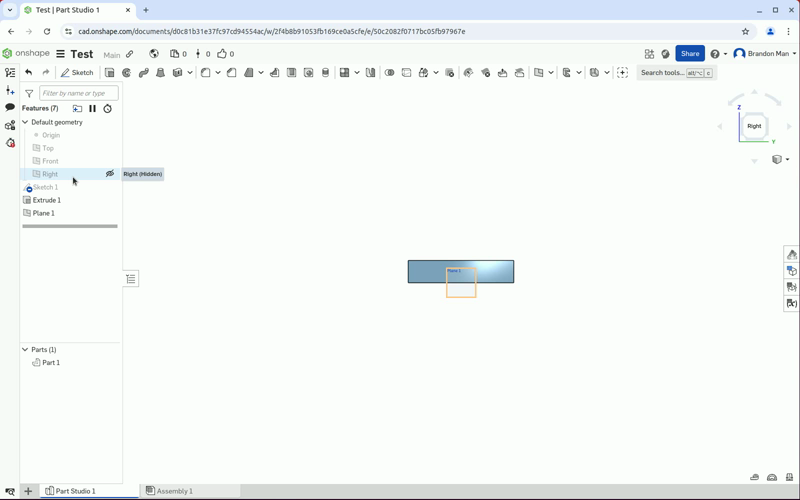
key(shift+s)
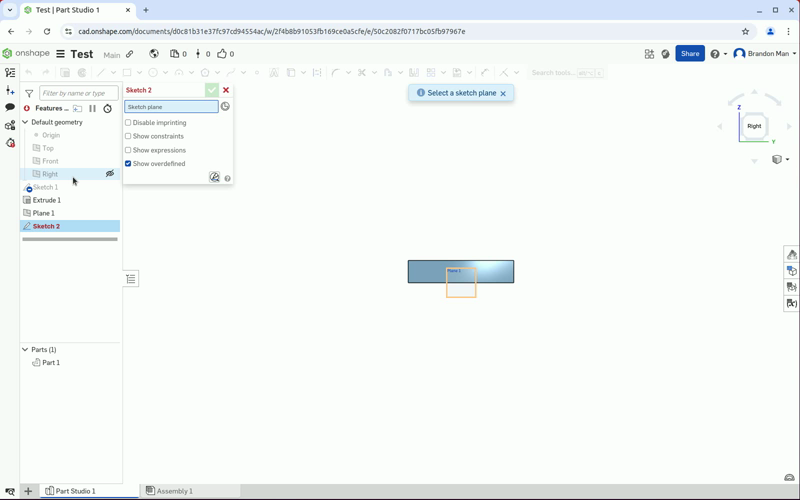
mouse_move(73, 215)
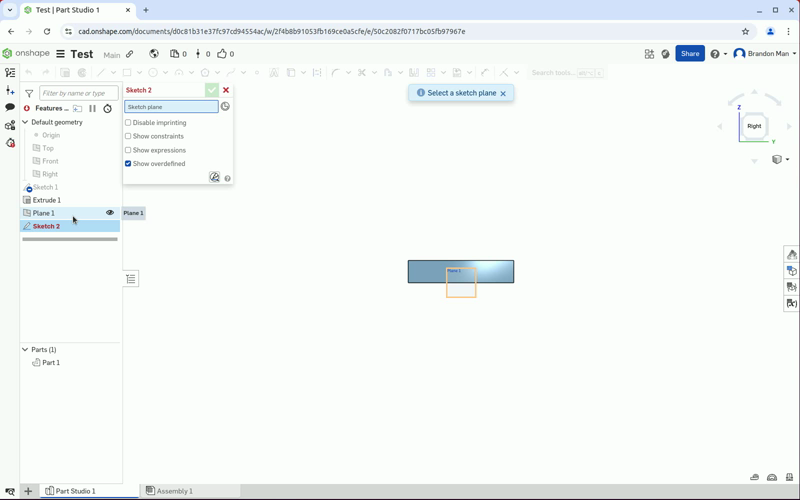
click(73, 215)
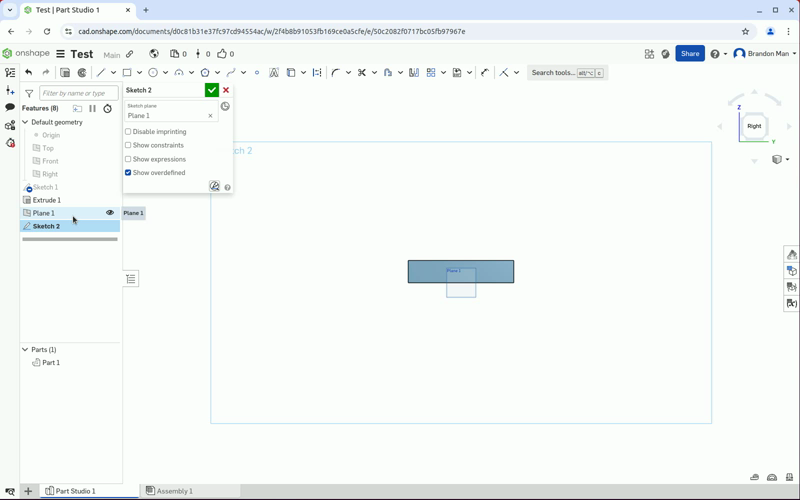
mouse_move(73, 352)
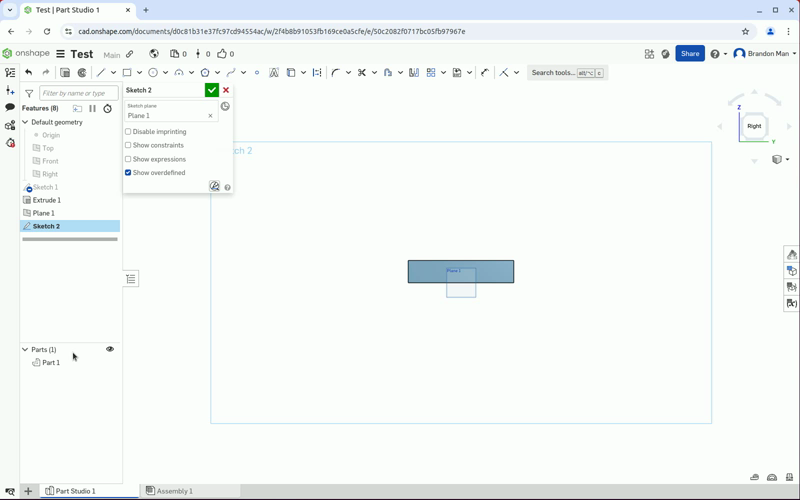
key(y)
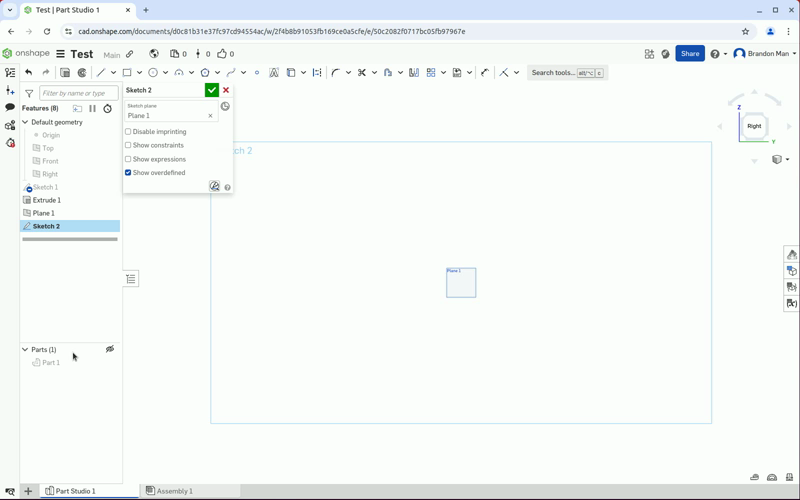
key(l)
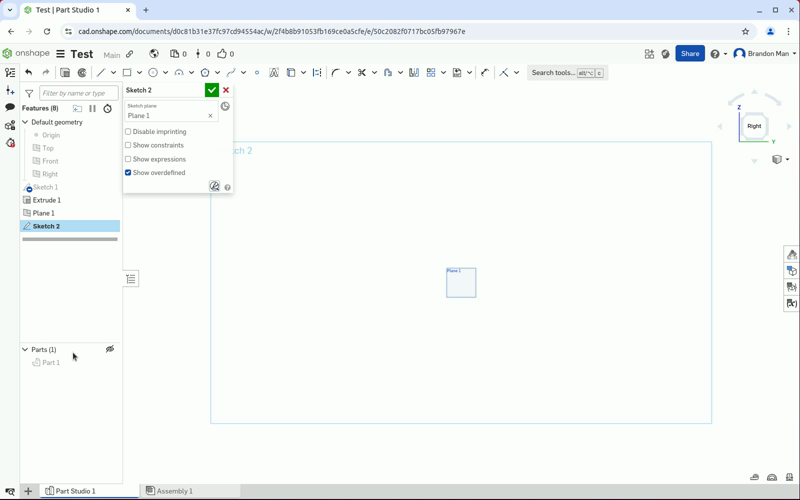
key_down(shift)
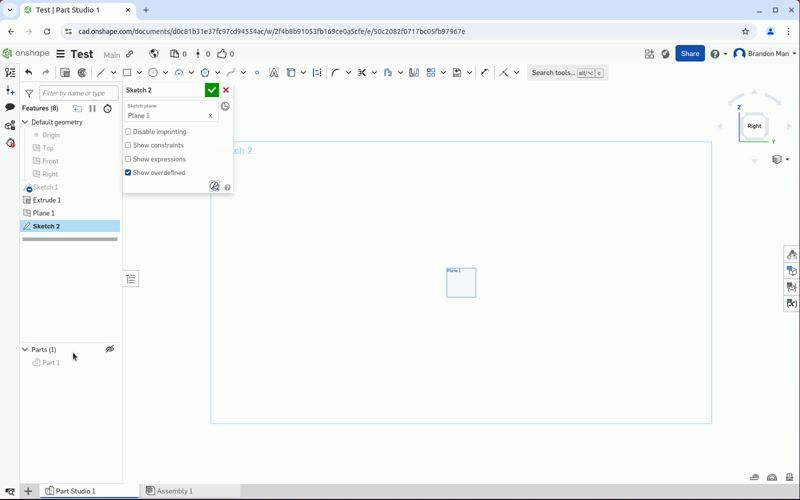
mouse_move(407, 282)
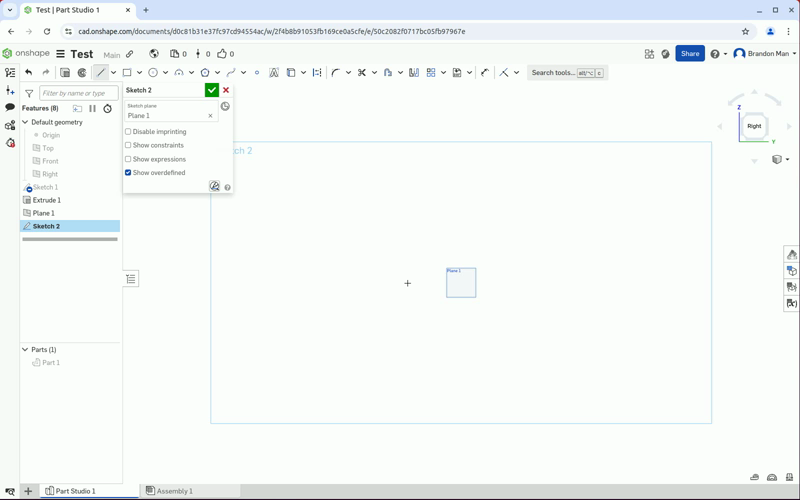
click(407, 282)
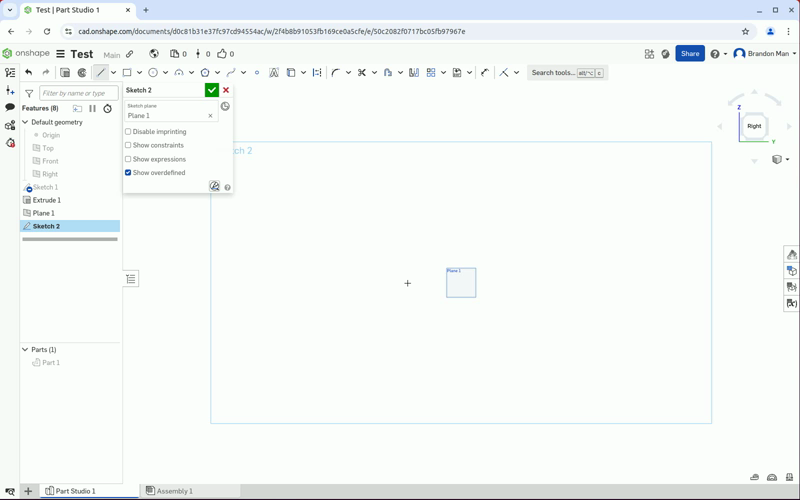
key_up(shift)
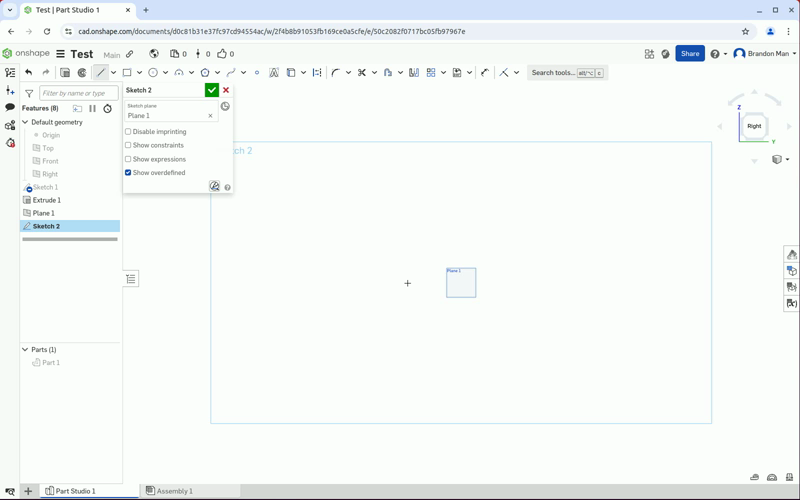
key_down(shift)
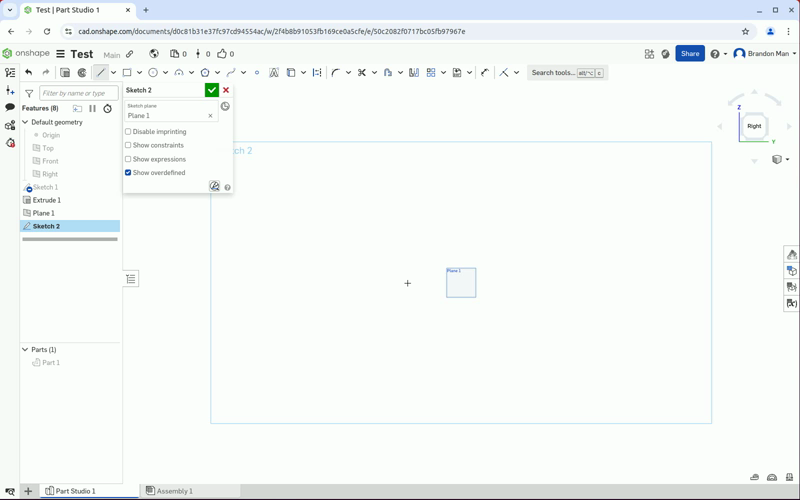
mouse_move(513, 282)
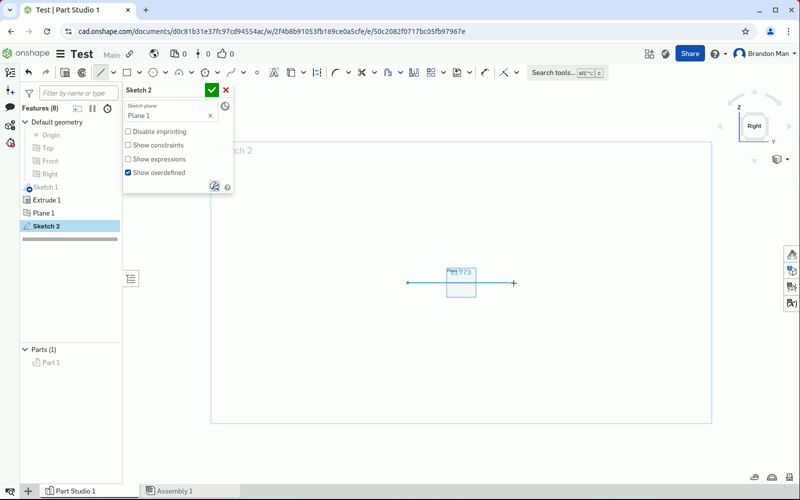
click(513, 282)
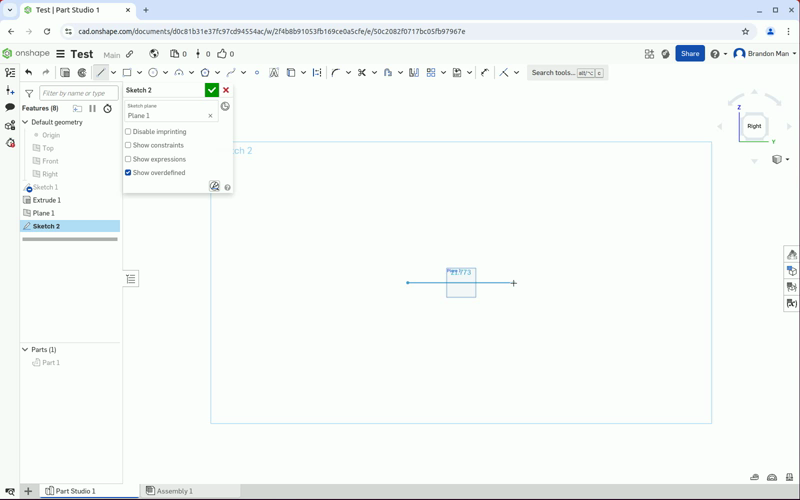
key_up(shift)
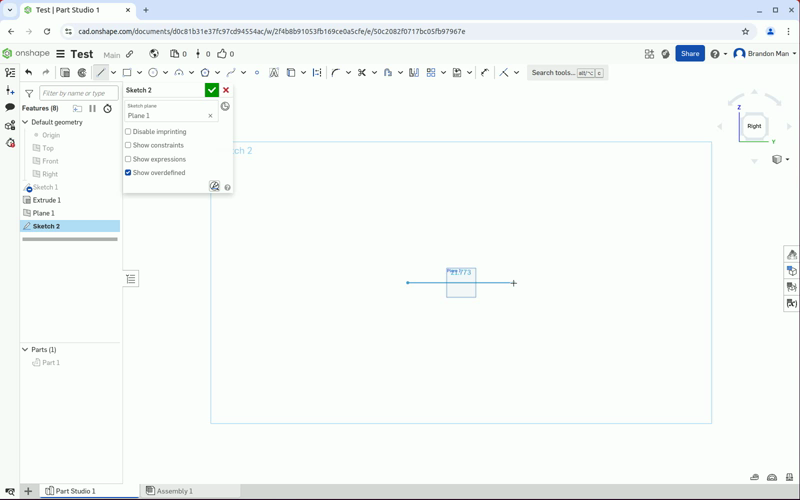
key_down(shift)
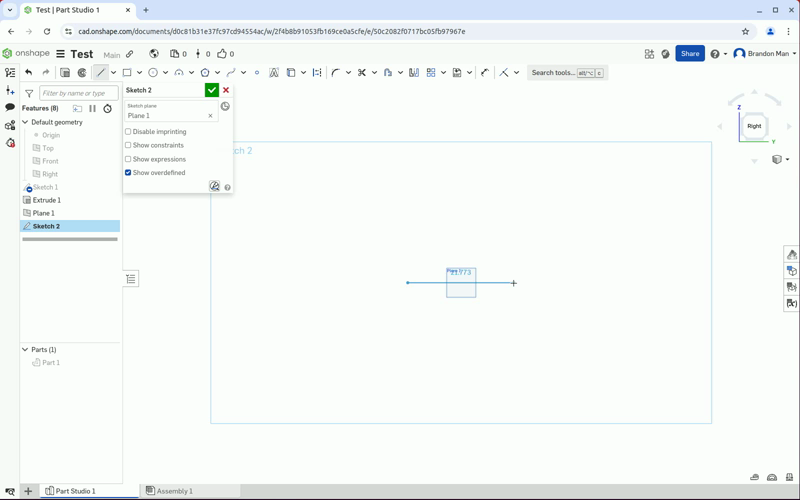
mouse_move(543, 282)
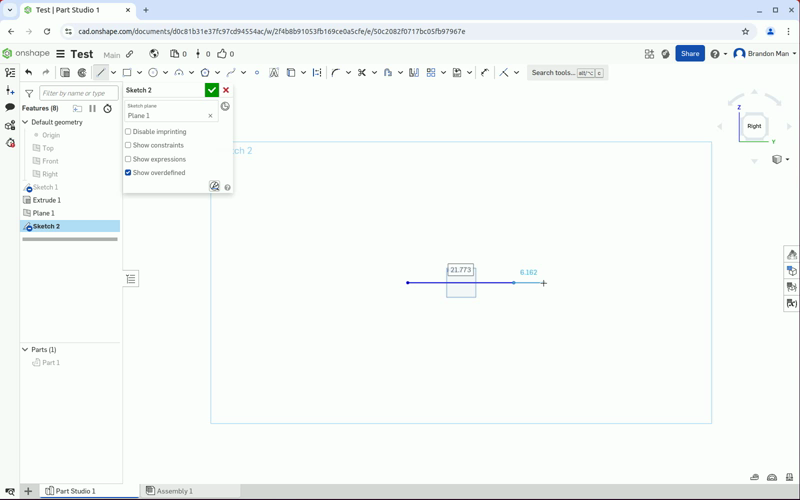
mouse_move(513, 260)
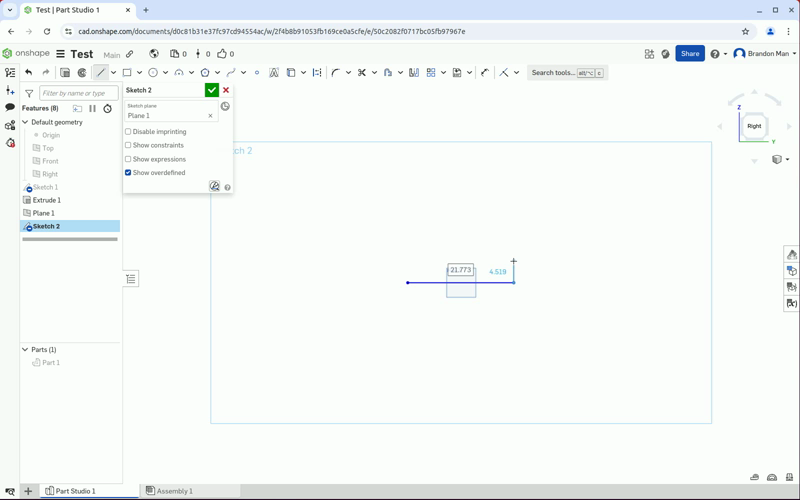
click(513, 260)
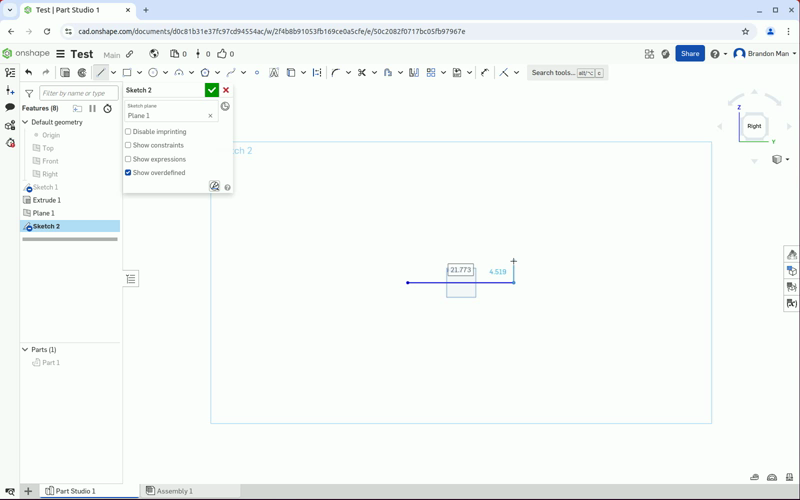
key_up(shift)
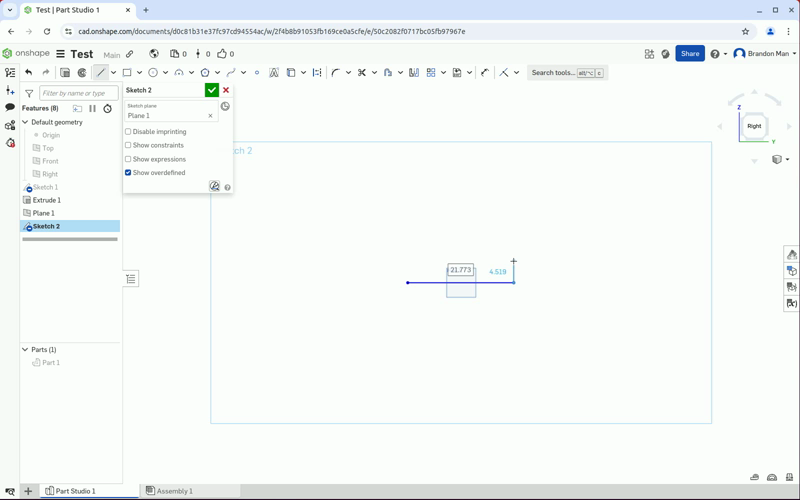
key_down(shift)
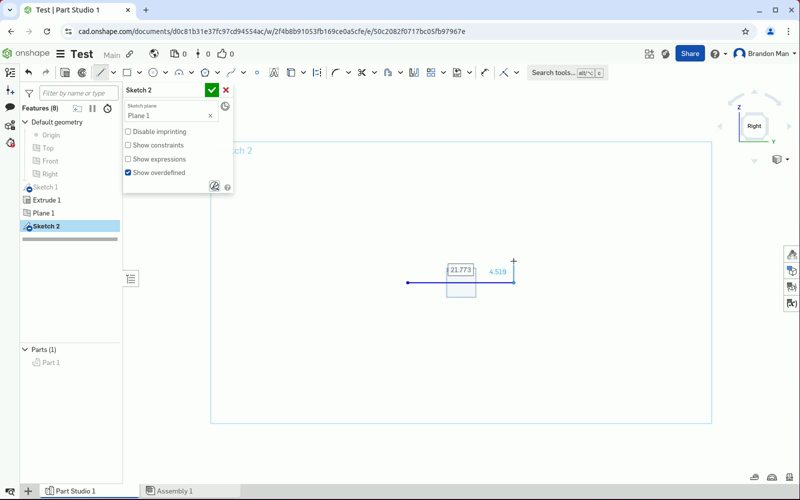
mouse_move(407, 260)
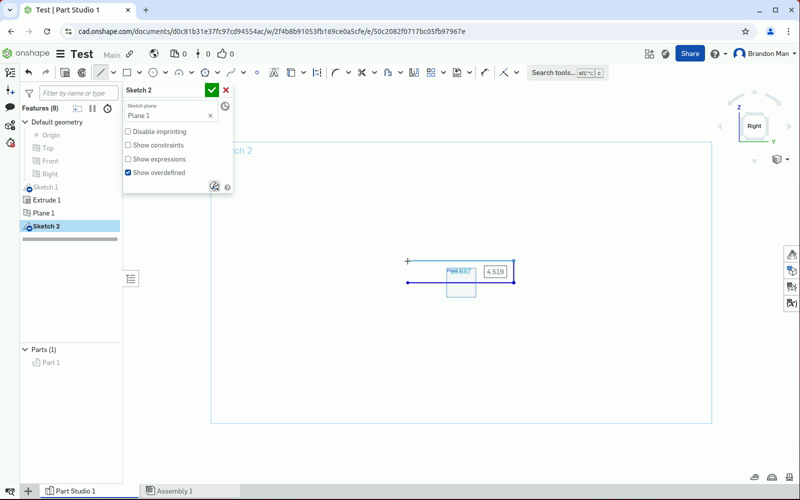
click(407, 260)
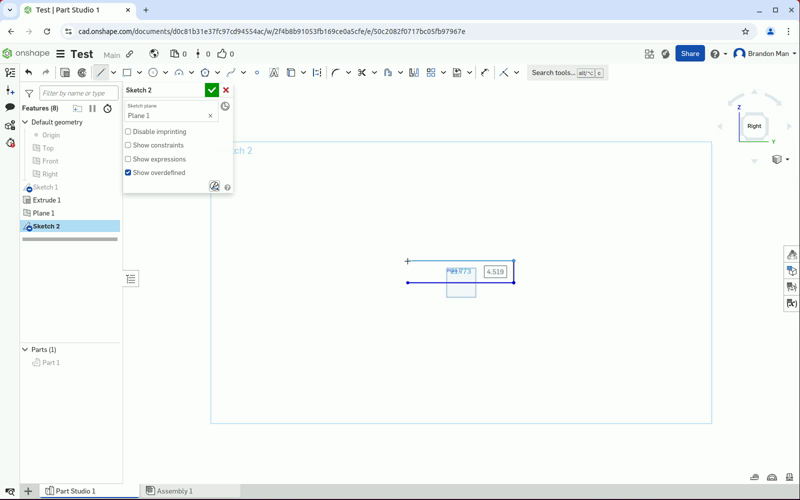
key_up(shift)
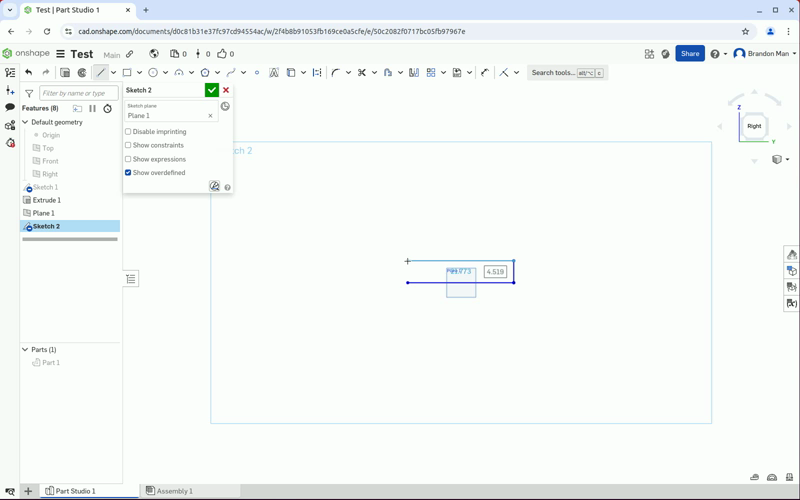
mouse_move(437, 260)
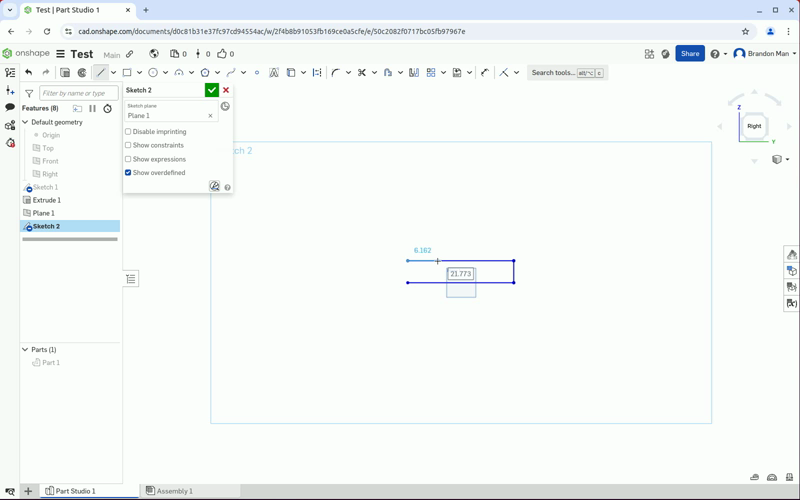
key_down(shift)
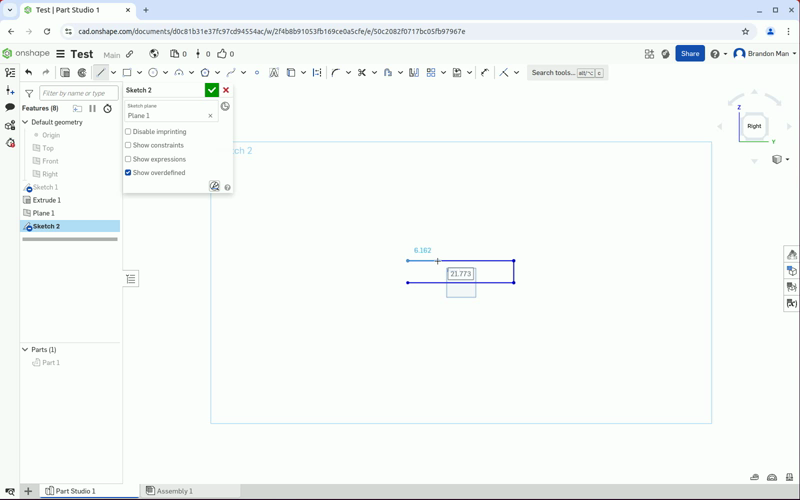
mouse_move(407, 282)
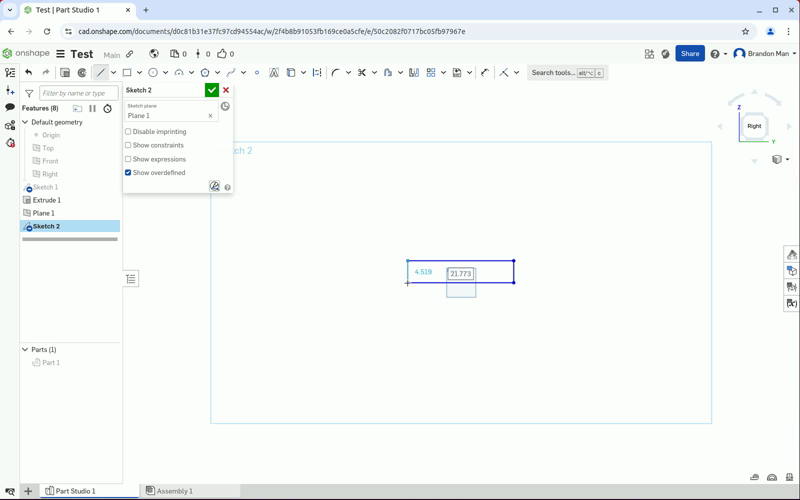
key_up(shift)
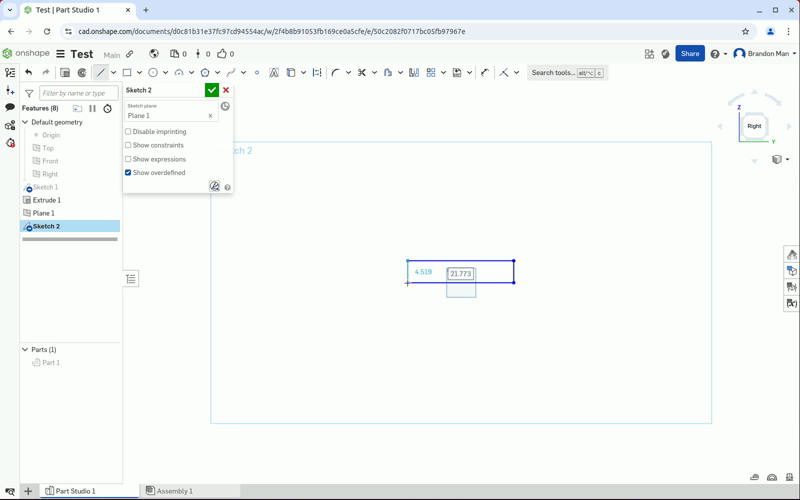
click(407, 282)
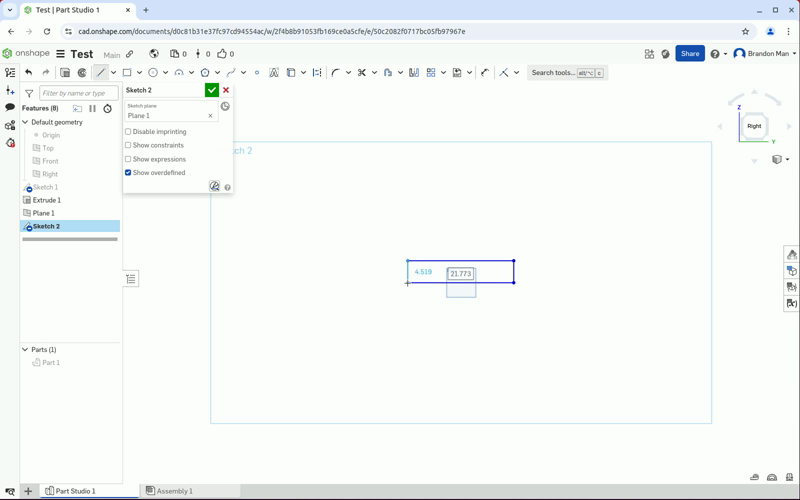
key(esc)
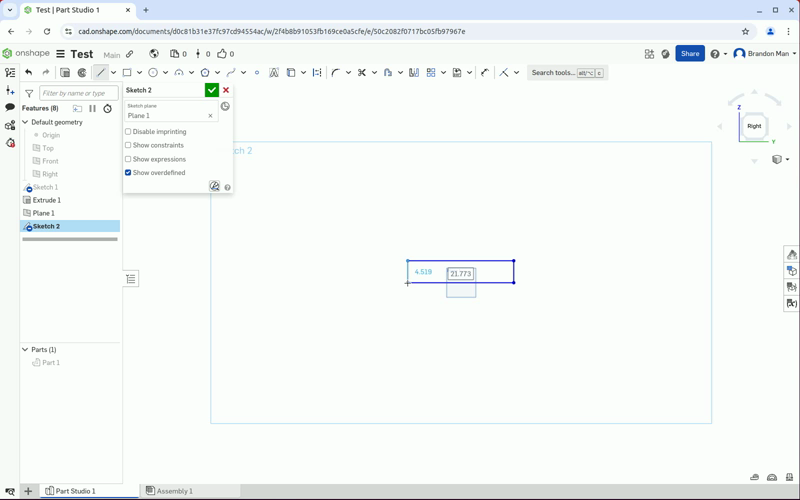
mouse_move(415, 270)
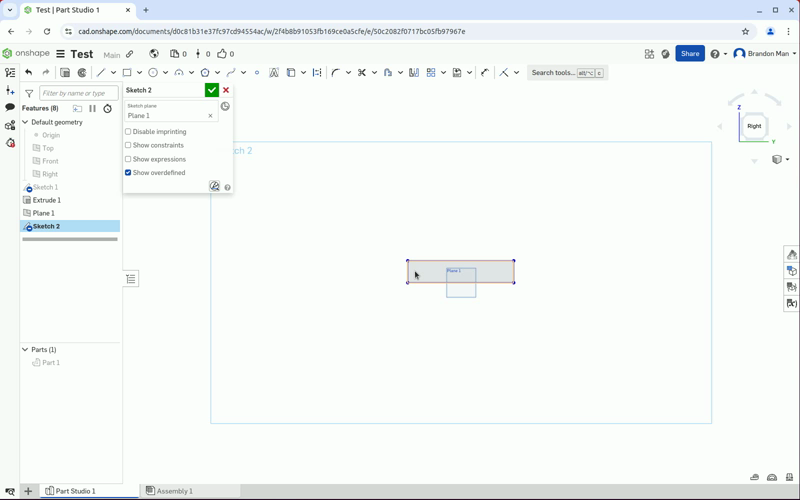
click(415, 270)
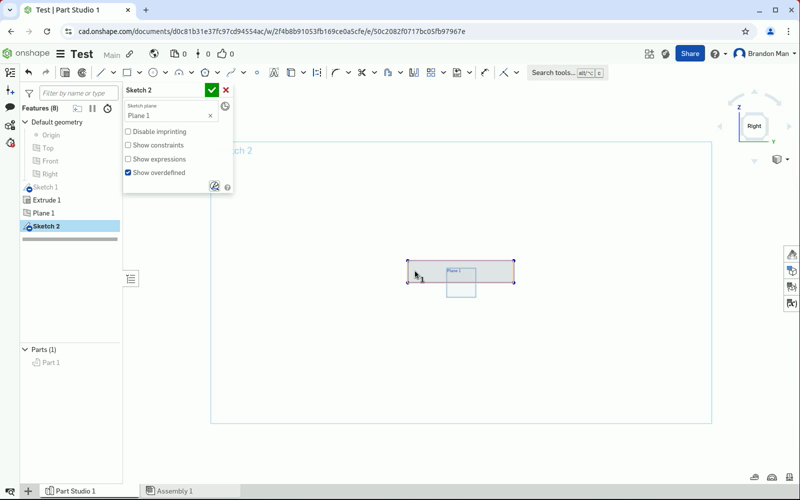
mouse_move(73, 352)
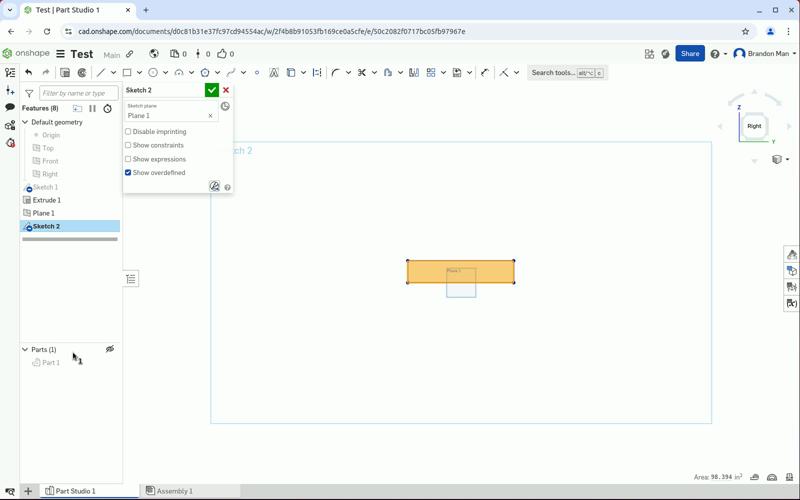
key(shift+y)
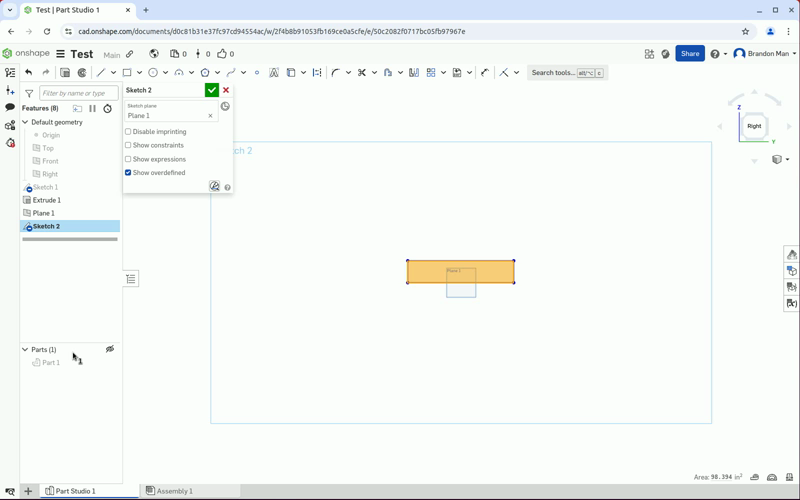
key(shift+e)
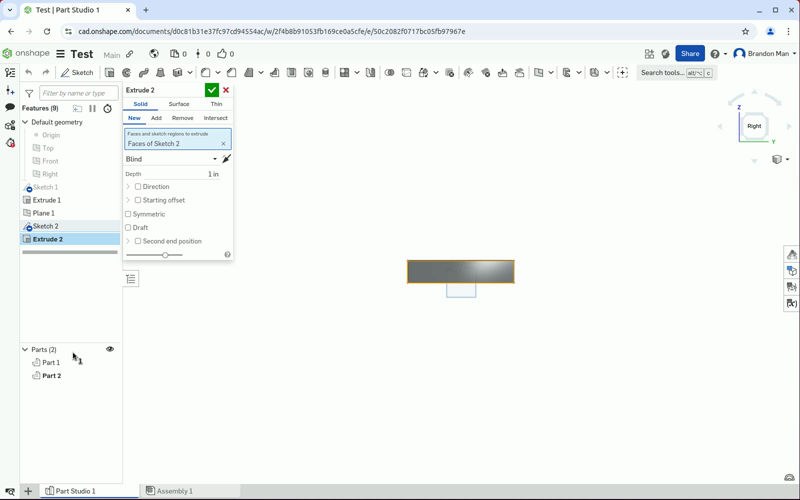
mouse_move(143, 106)
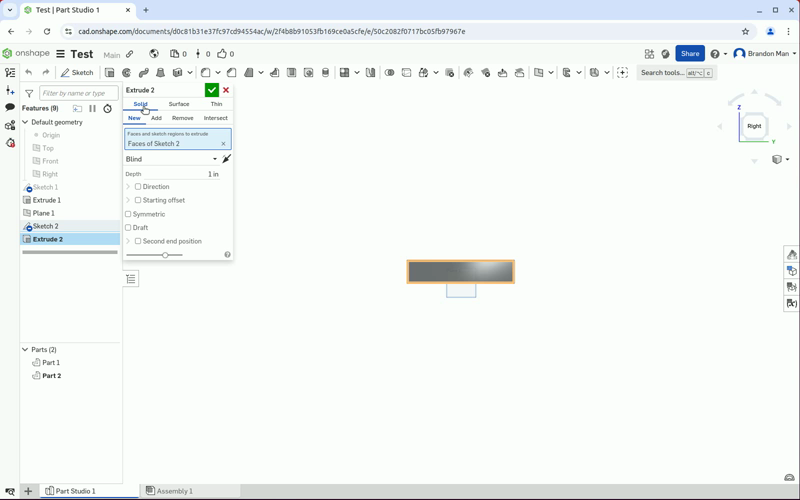
click(143, 106)
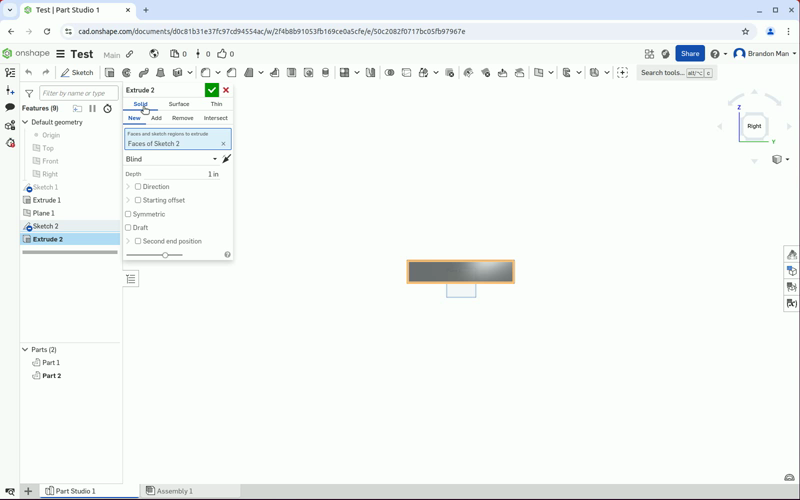
mouse_move(137, 120)
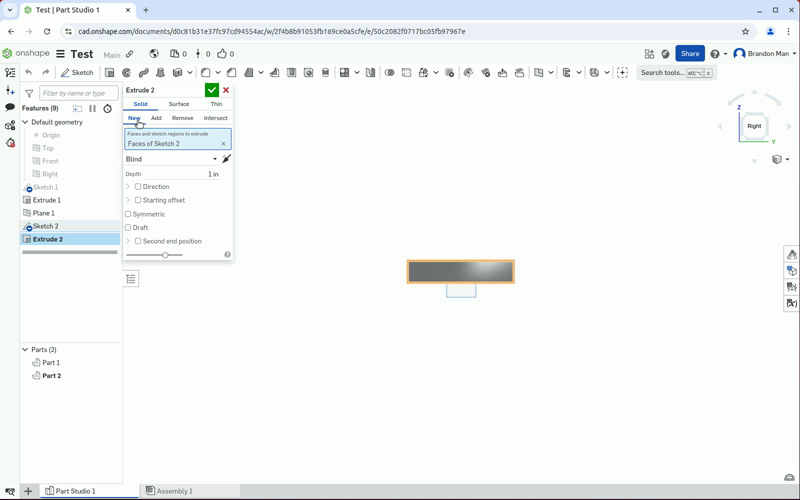
click(137, 120)
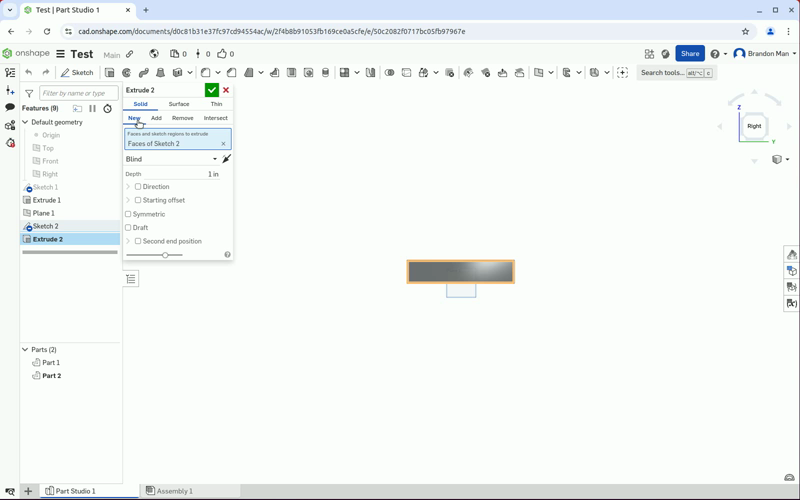
key(tab, 4)
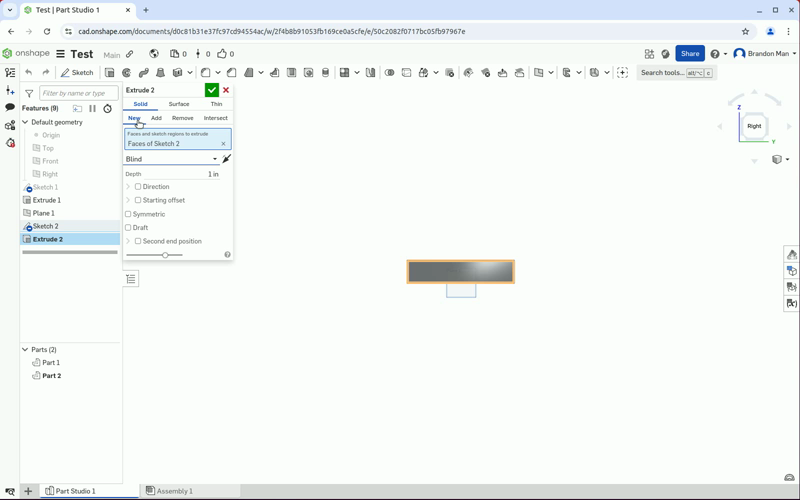
text(0.722)
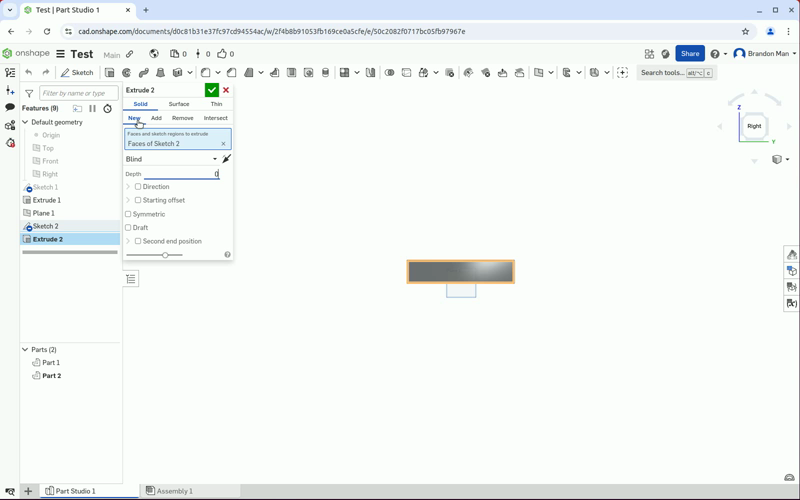
key(enter)
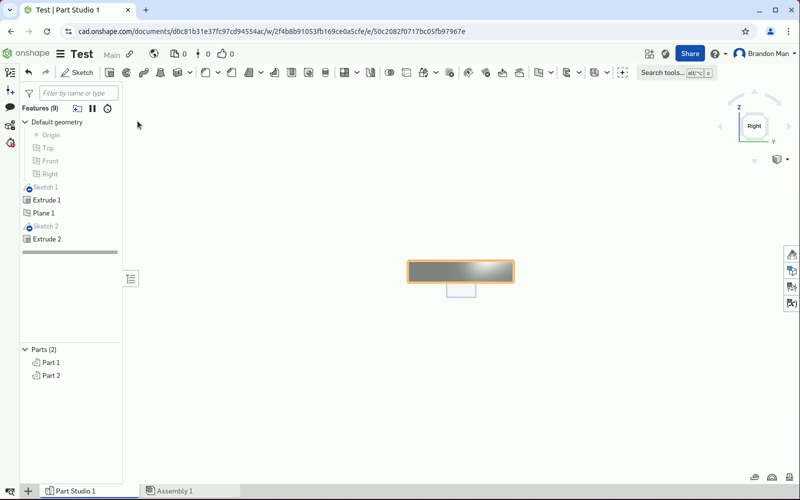
key(shift+h)
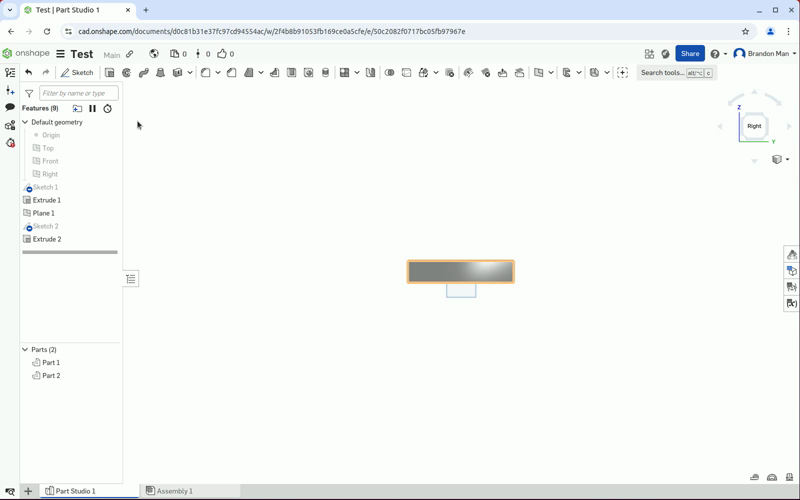
key(shift+h)
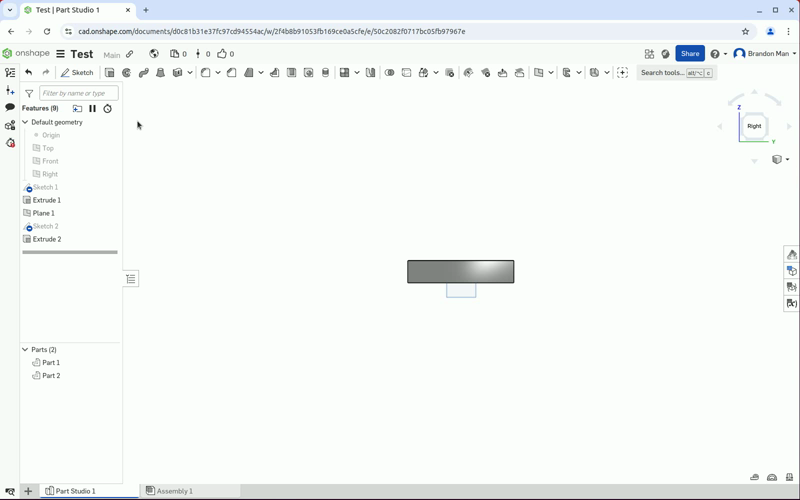
mouse_move(73, 189)
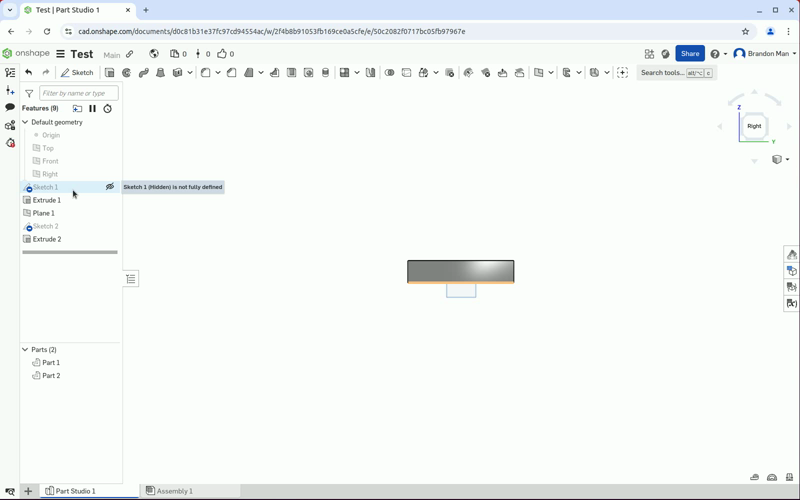
click(73, 189)
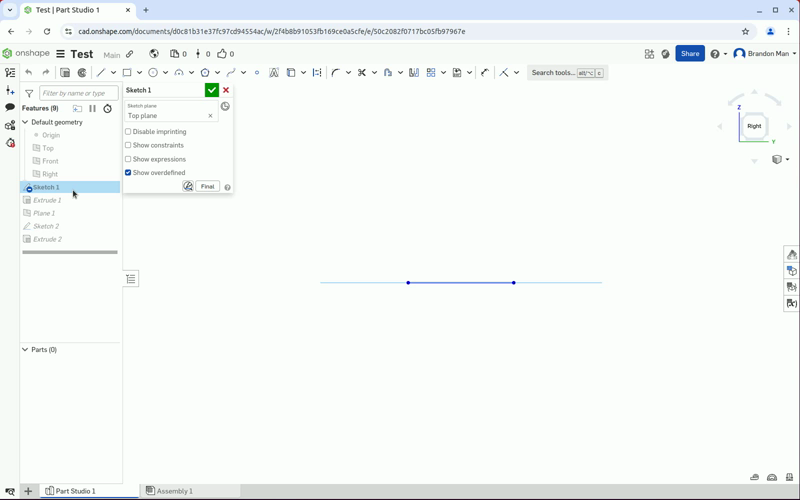
mouse_move(229, 92)
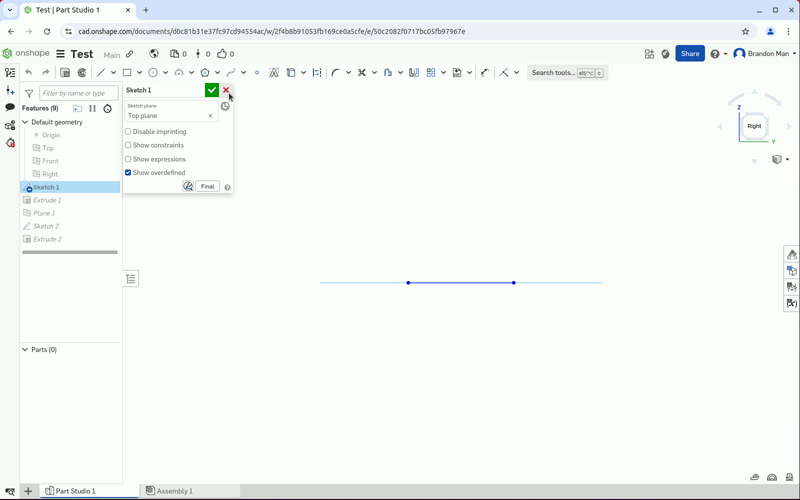
click(229, 92)
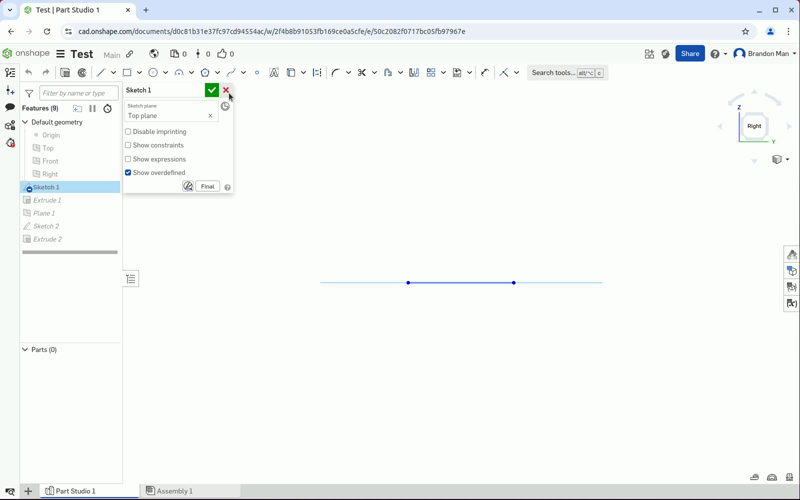
key(shift+s)
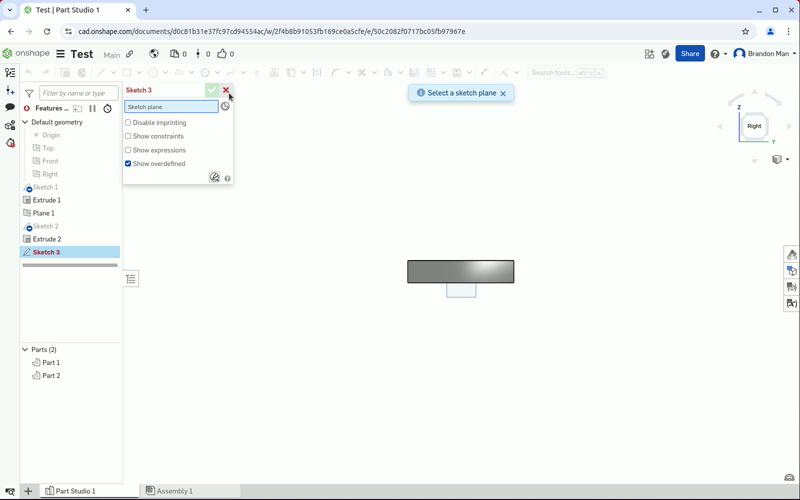
mouse_move(73, 215)
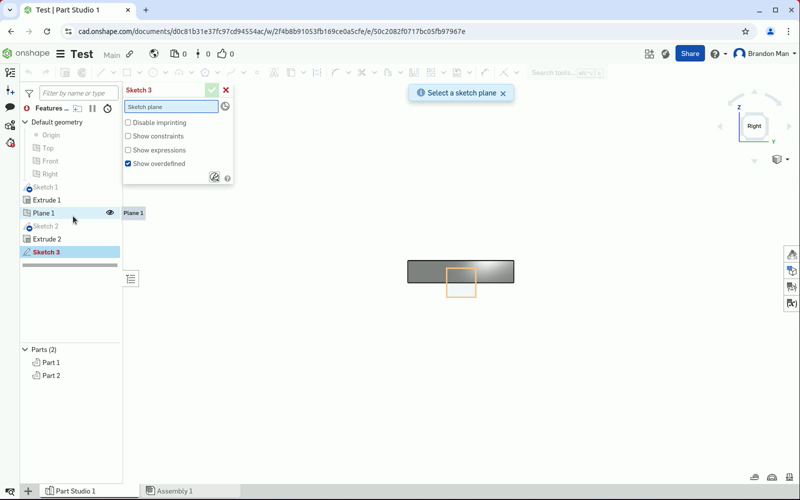
click(73, 215)
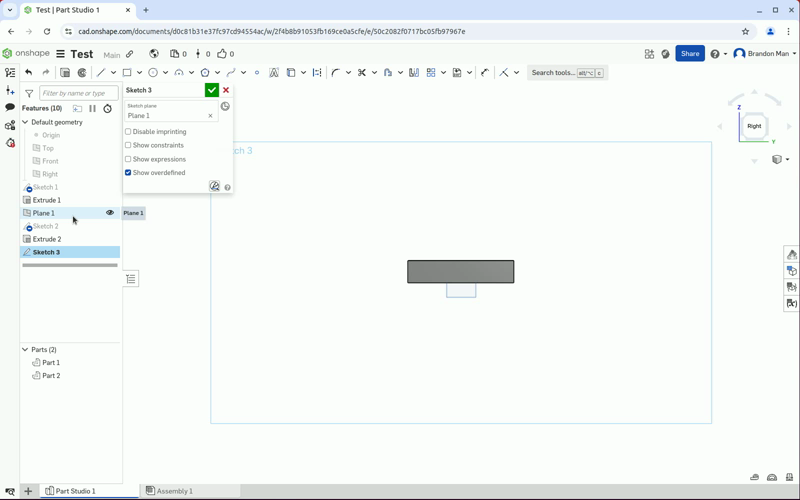
mouse_move(73, 352)
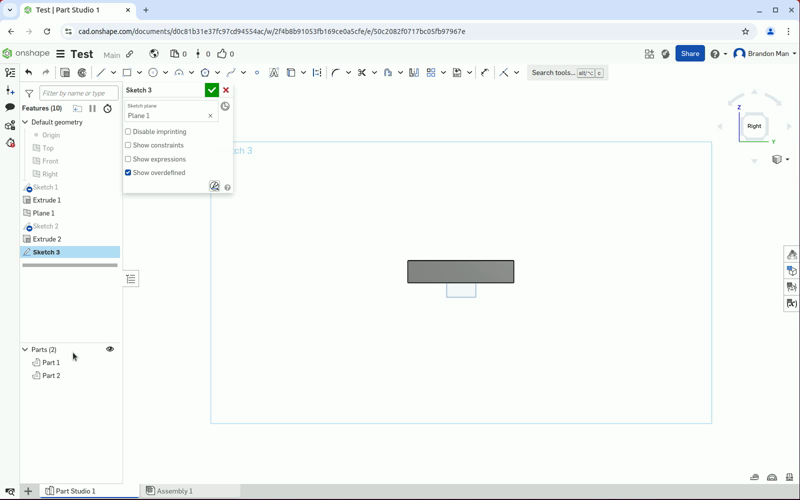
key(y)
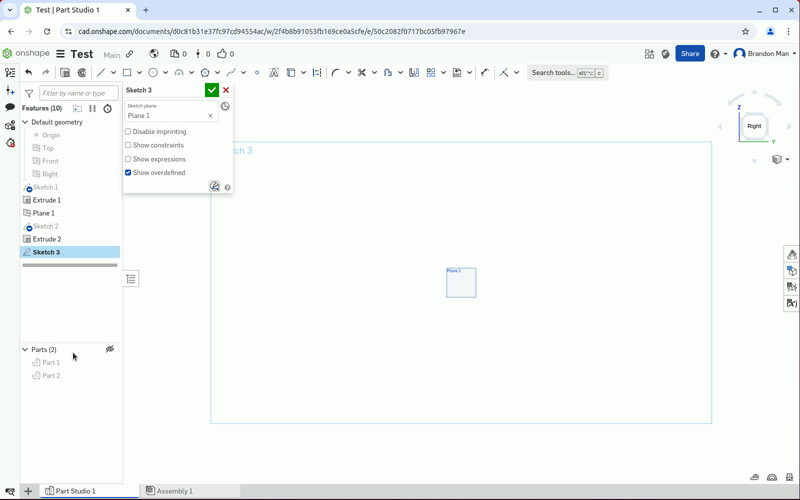
key(l)
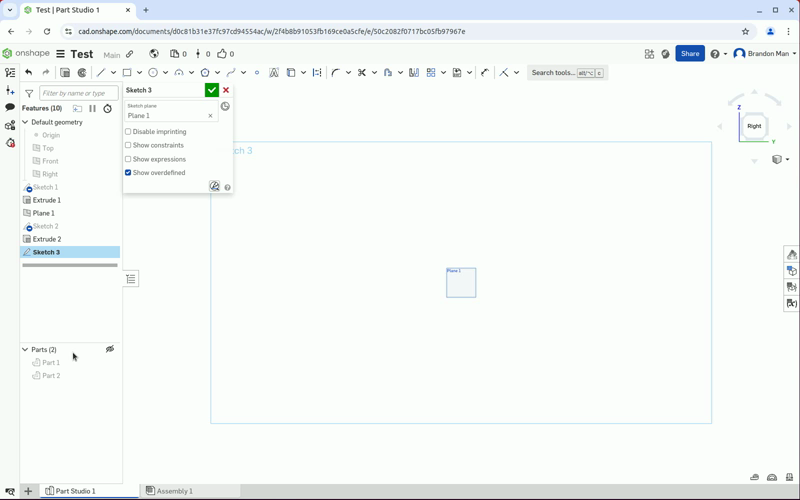
key_down(shift)
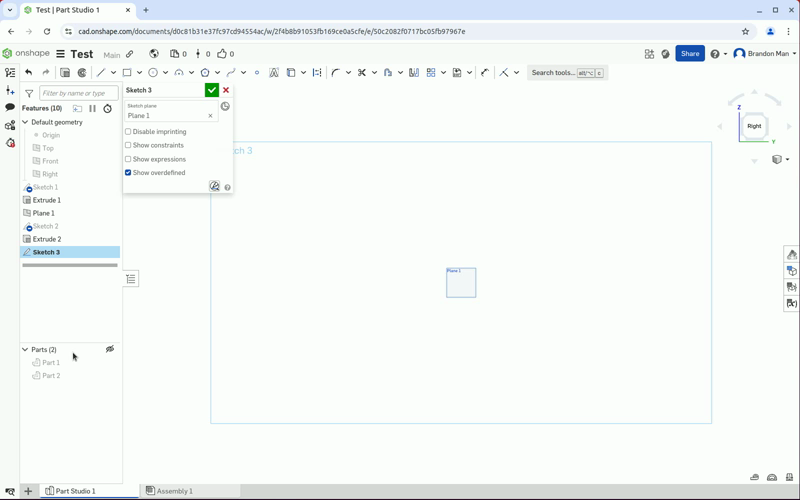
mouse_move(407, 260)
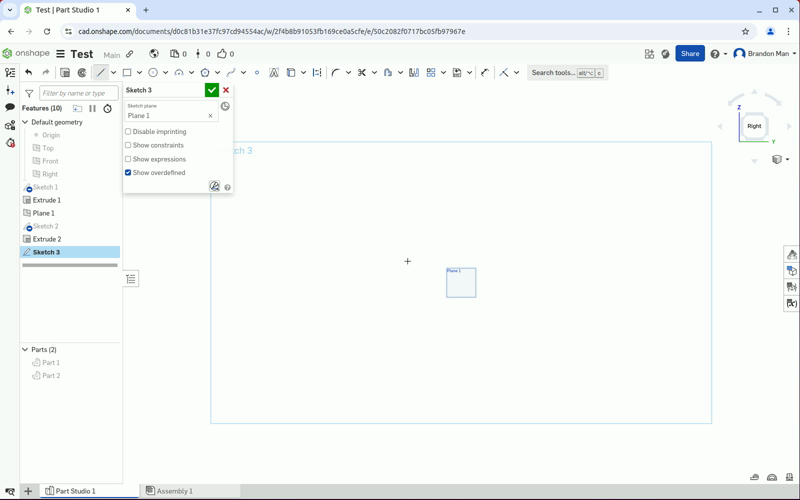
click(407, 260)
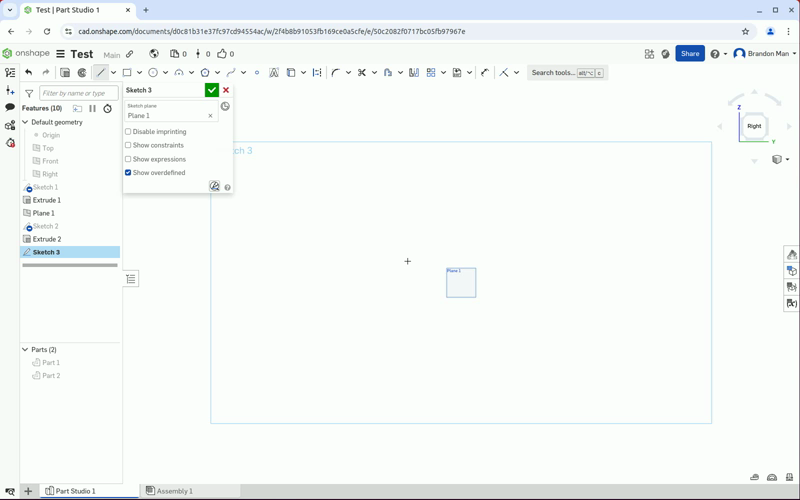
key_up(shift)
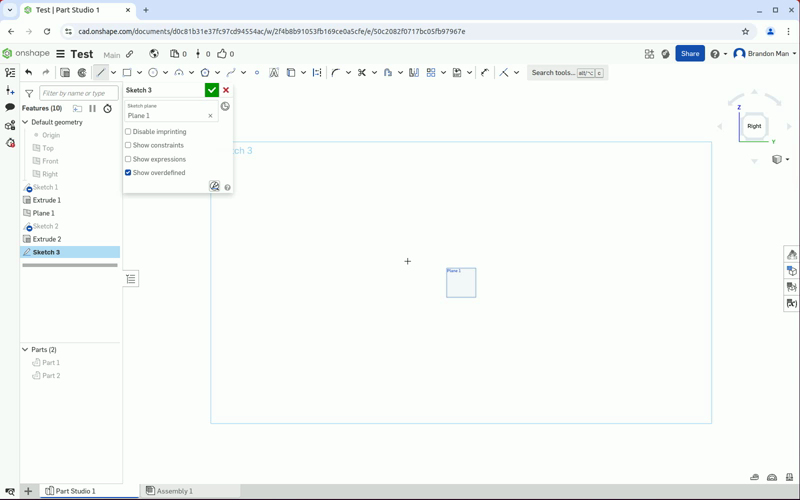
key_down(shift)
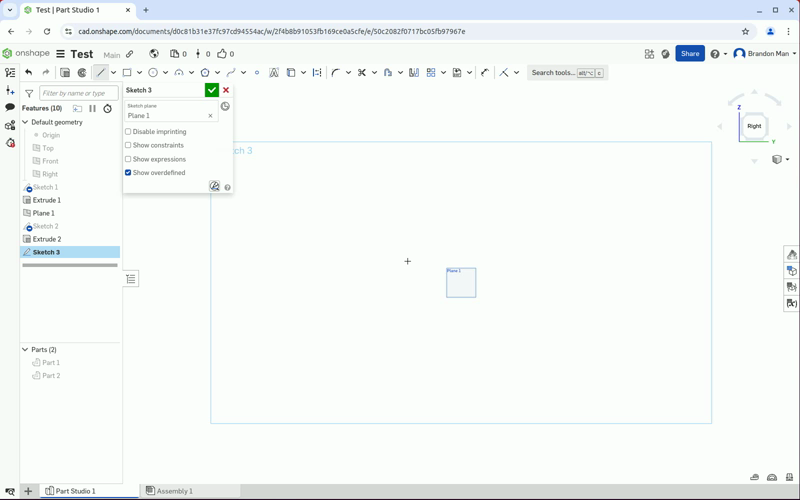
mouse_move(513, 260)
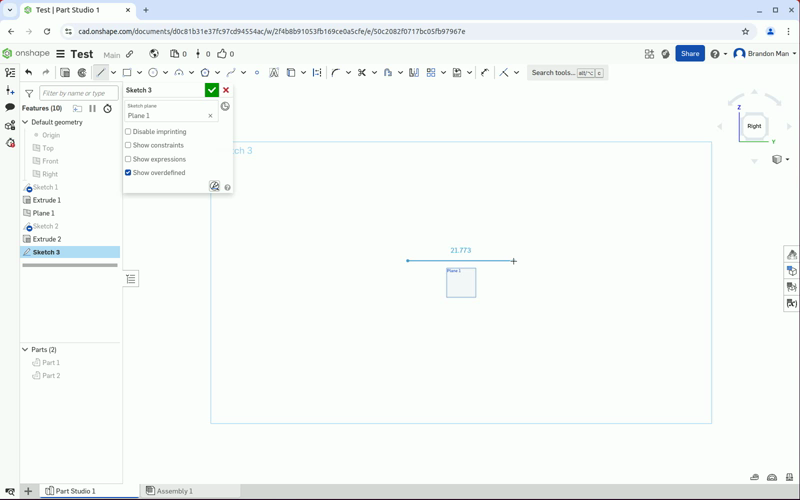
click(513, 260)
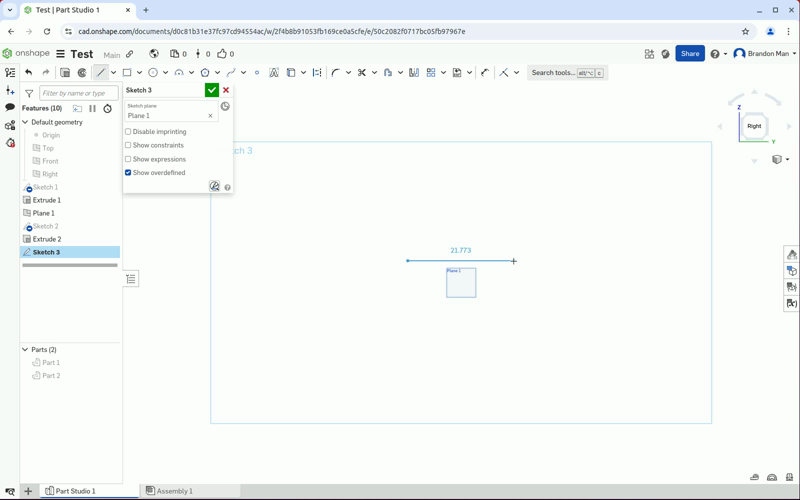
key_up(shift)
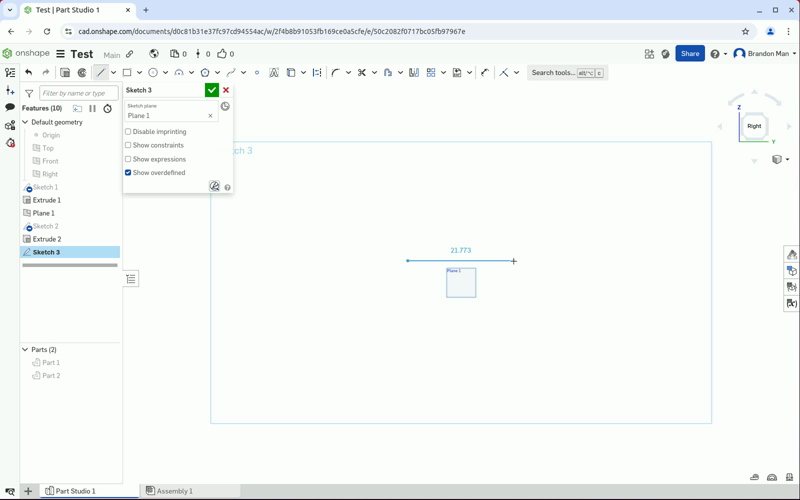
key_down(shift)
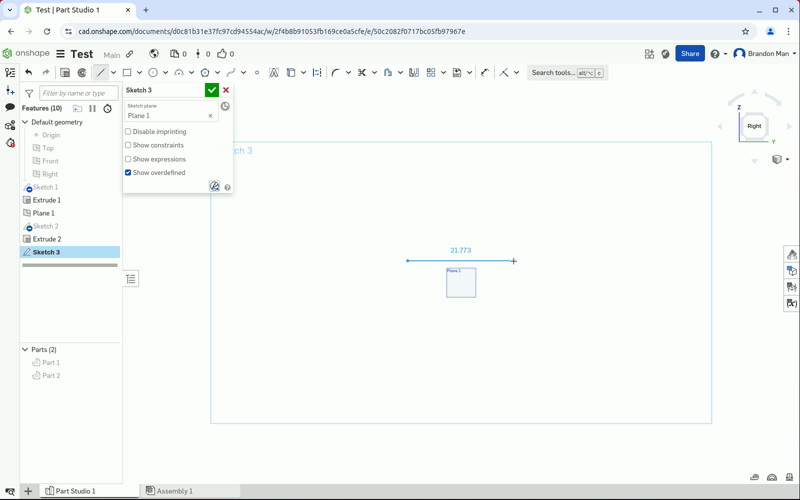
mouse_move(543, 260)
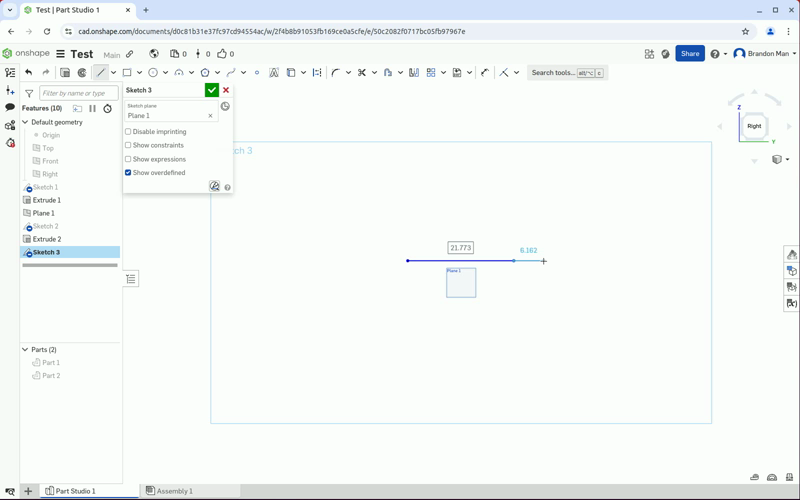
mouse_move(513, 257)
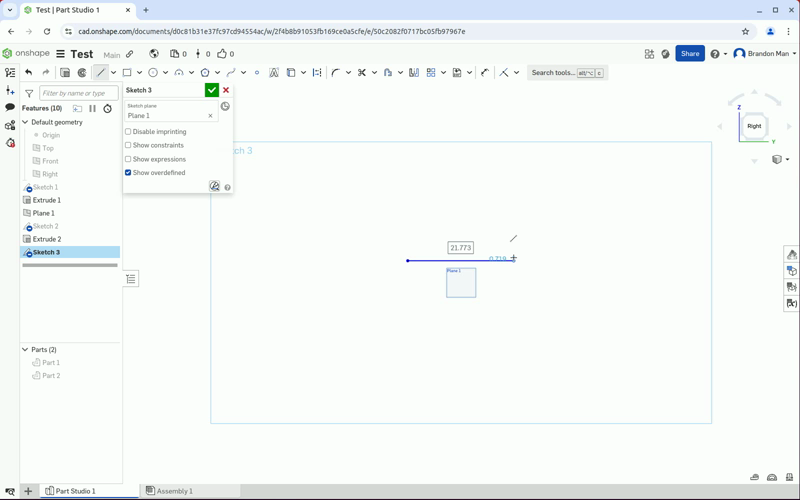
scroll(6)
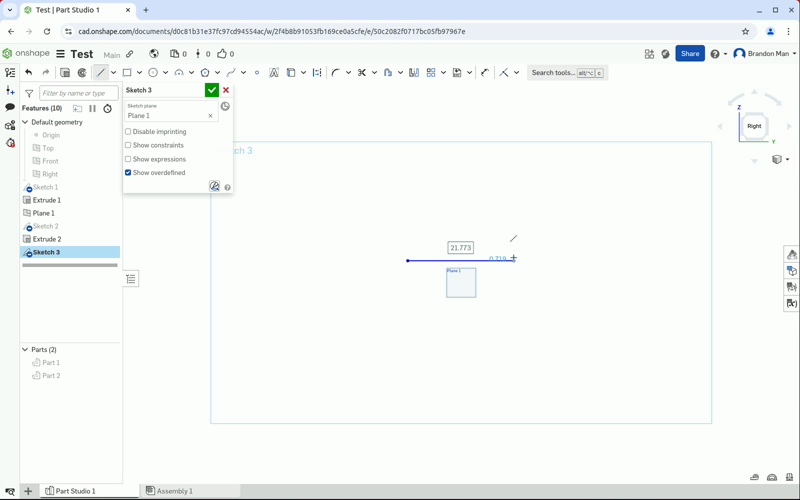
scroll(6)
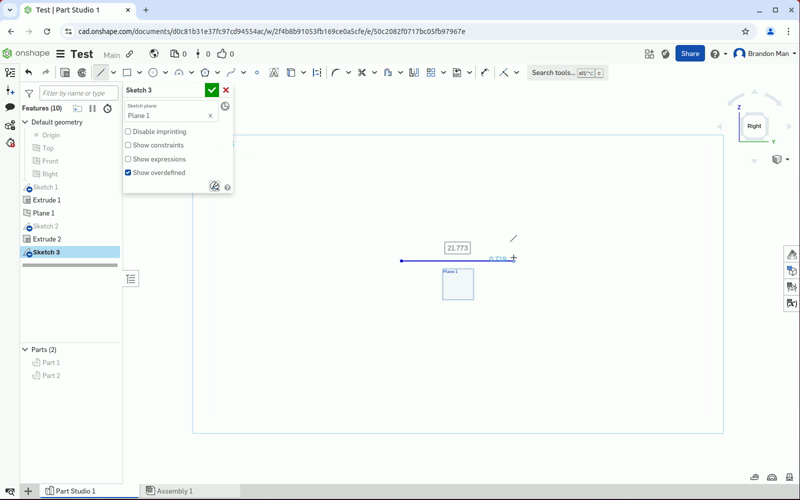
scroll(6)
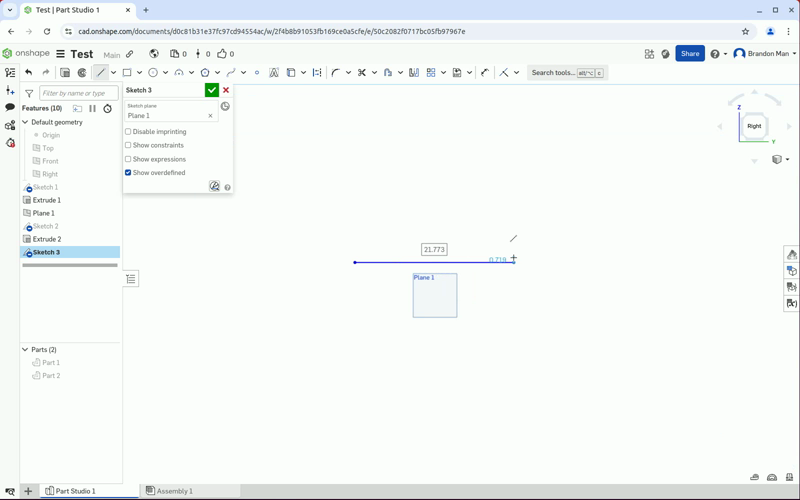
scroll(6)
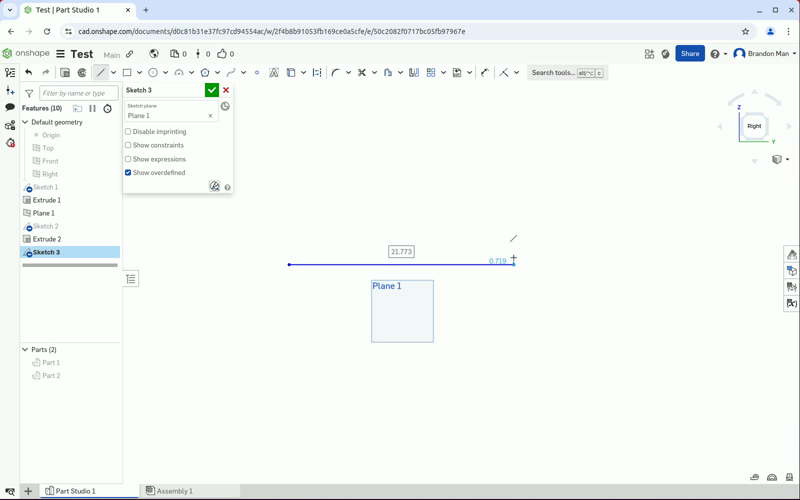
scroll(6)
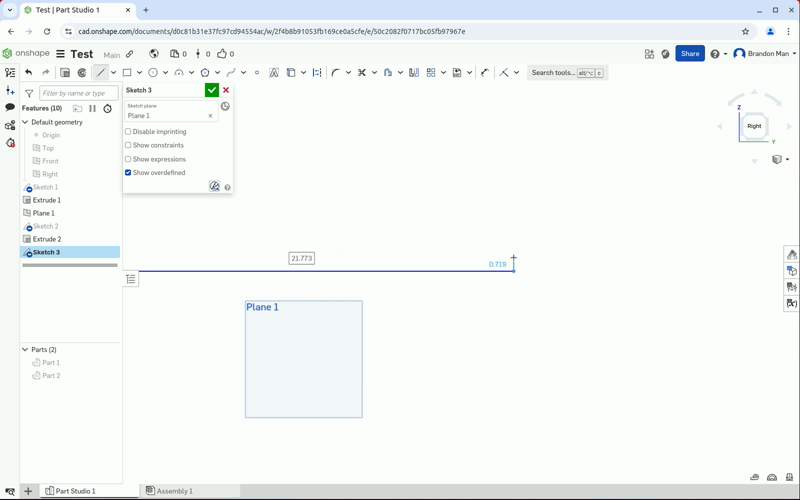
scroll(6)
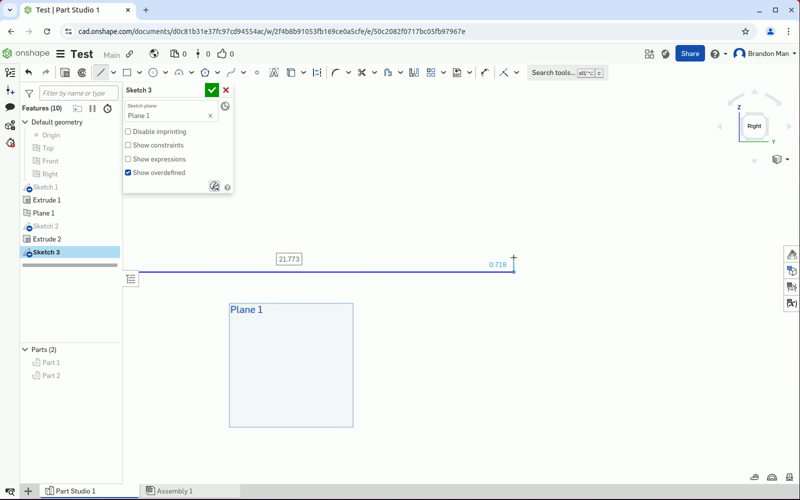
scroll(6)
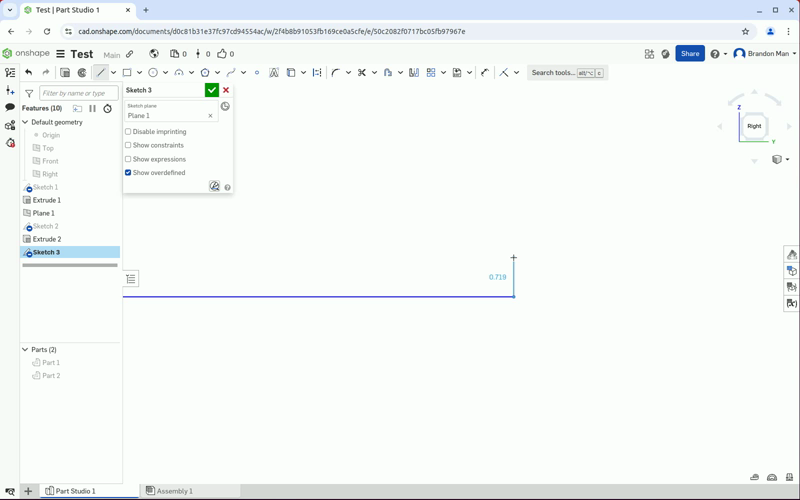
click(513, 257)
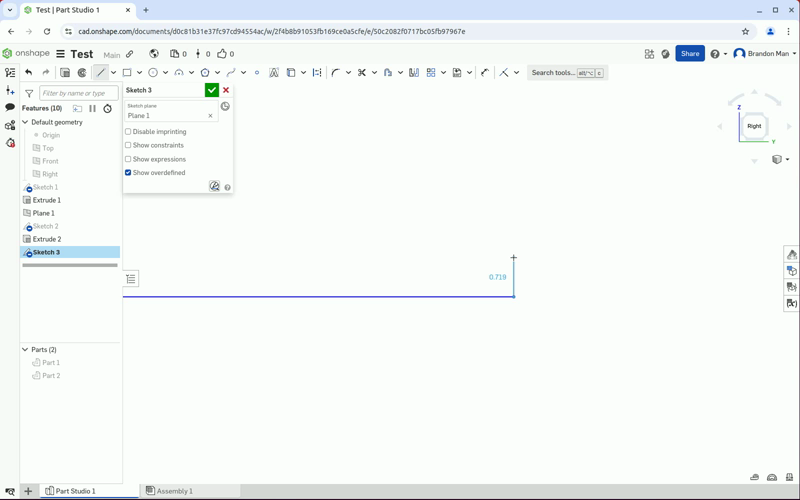
scroll(-6)
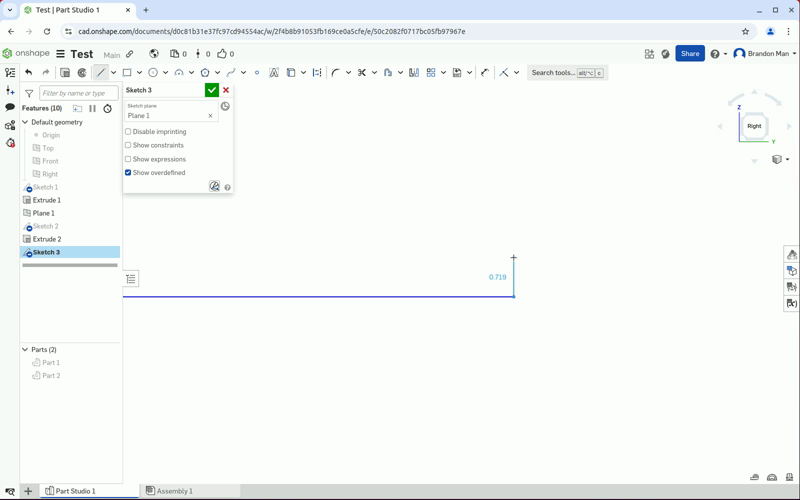
scroll(-6)
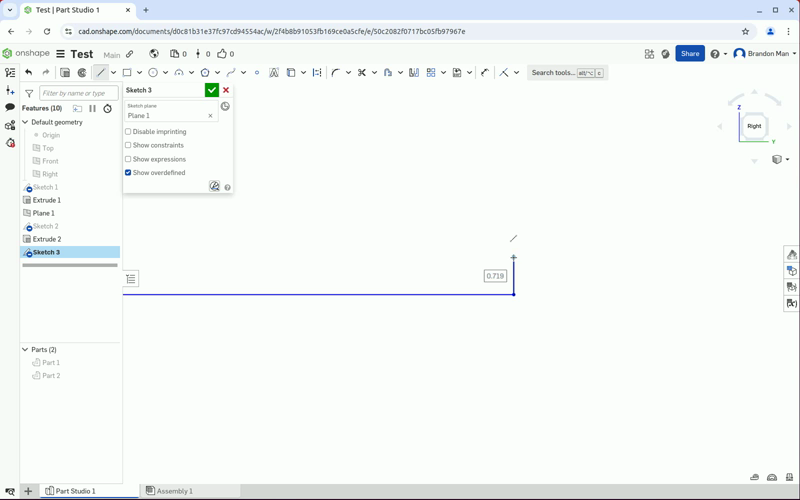
scroll(-6)
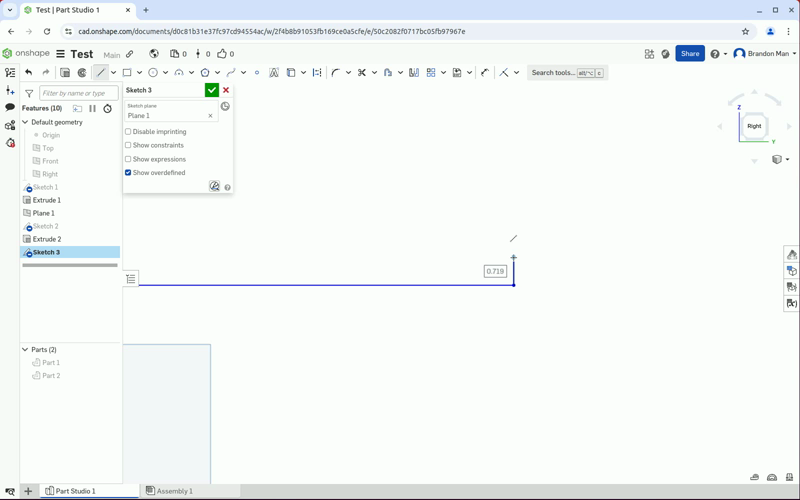
scroll(-6)
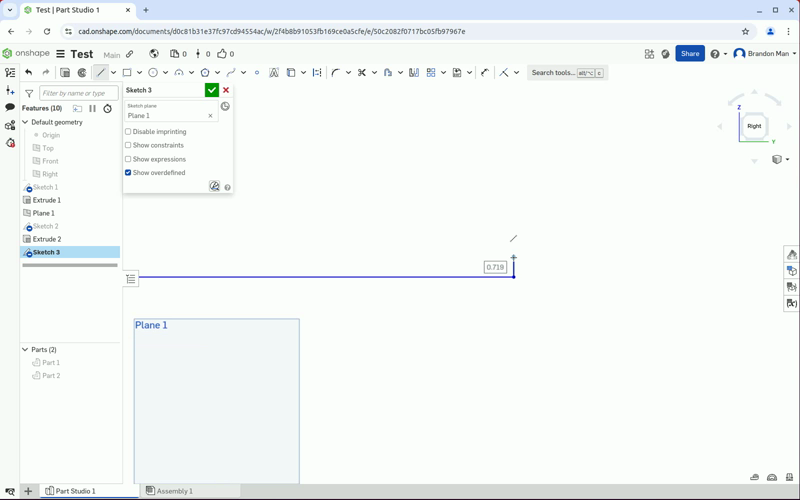
scroll(-6)
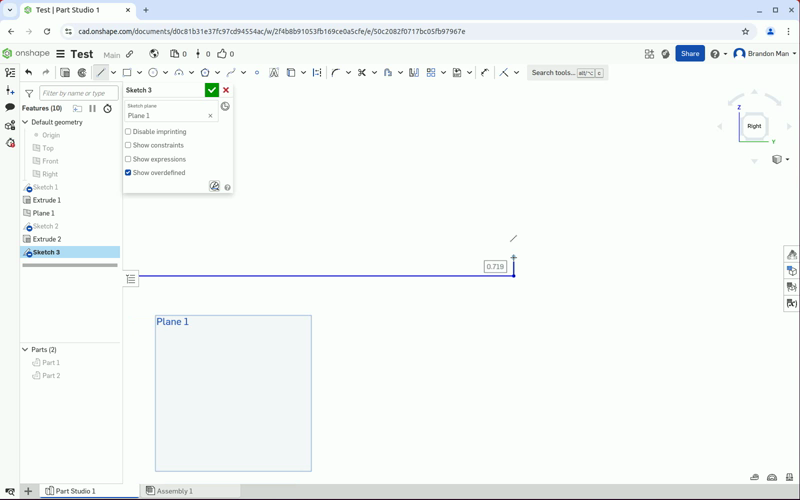
scroll(-6)
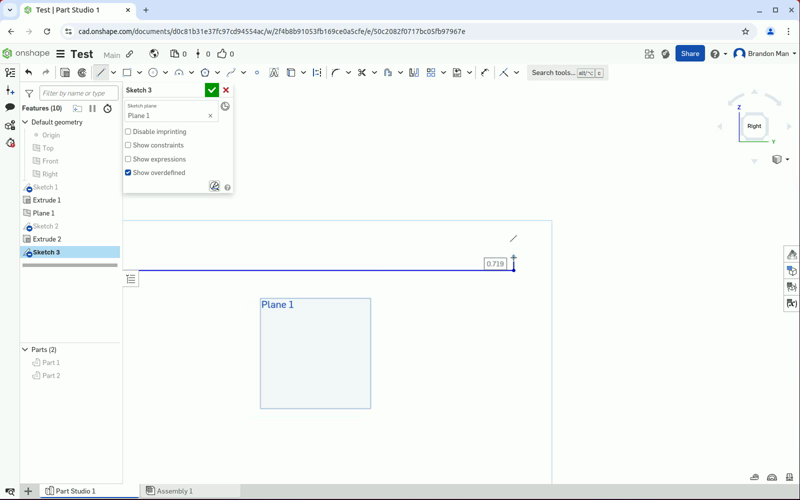
scroll(-6)
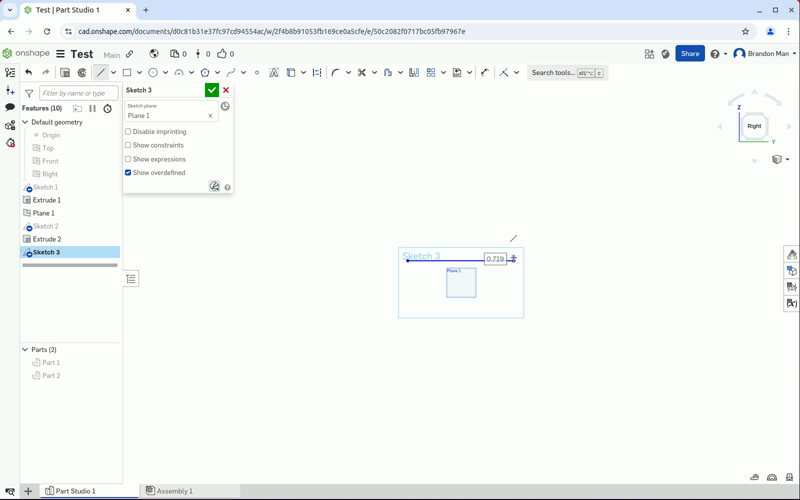
key_up(shift)
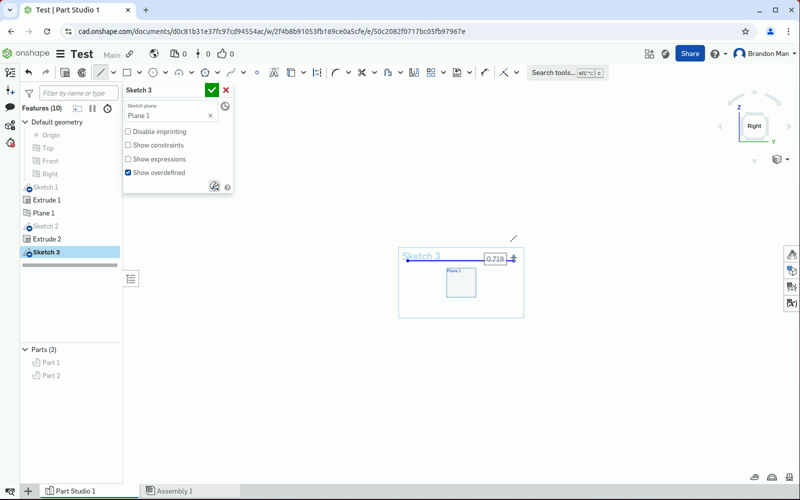
key_down(shift)
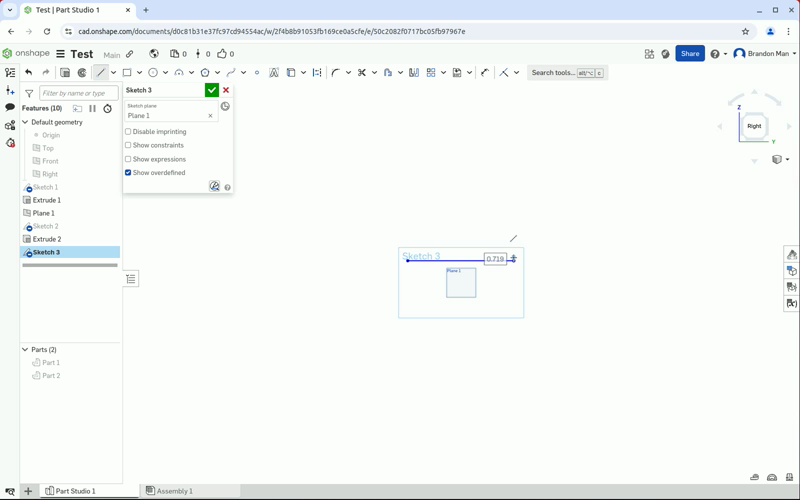
mouse_move(407, 257)
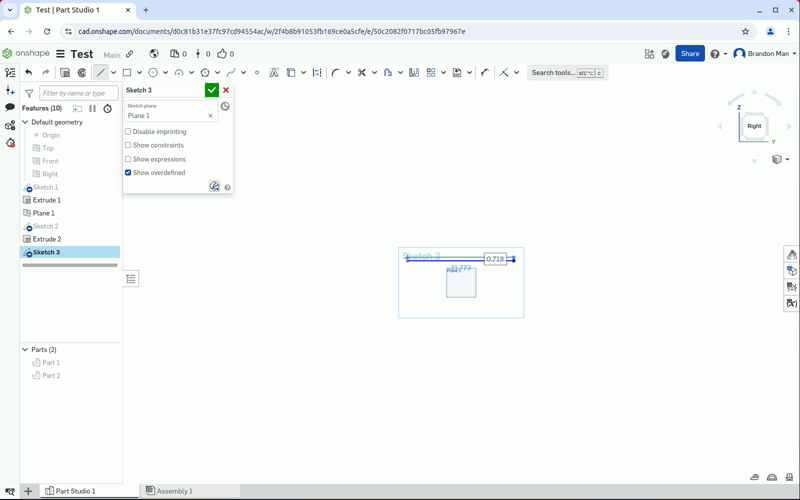
scroll(6)
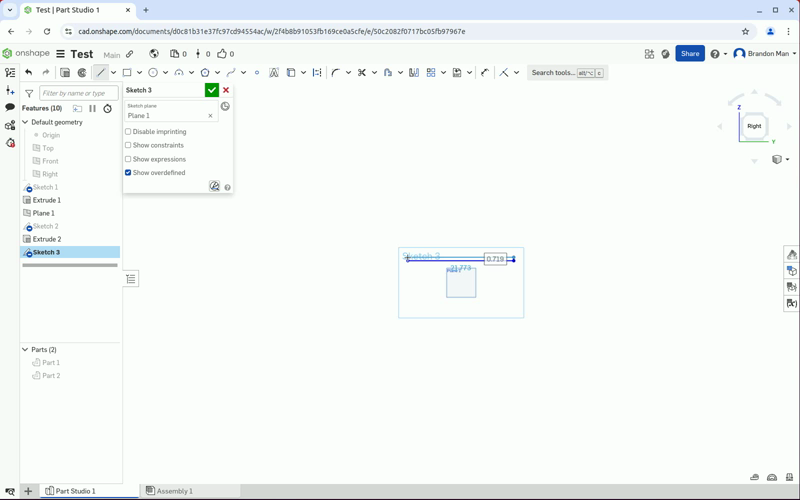
scroll(6)
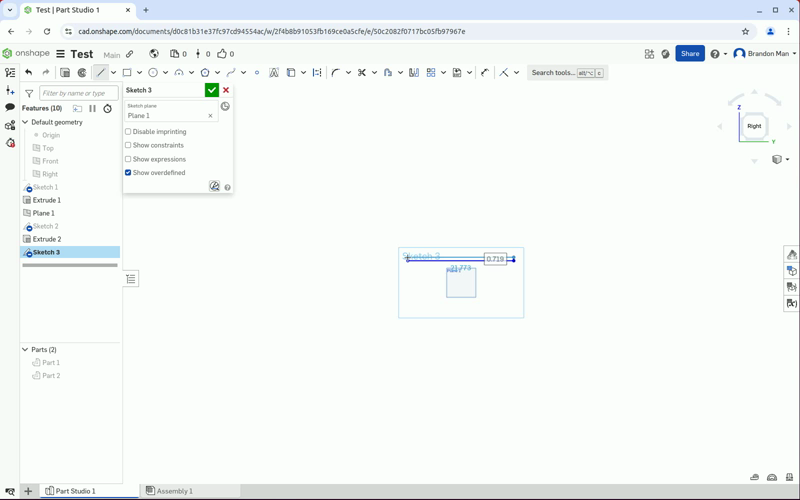
scroll(6)
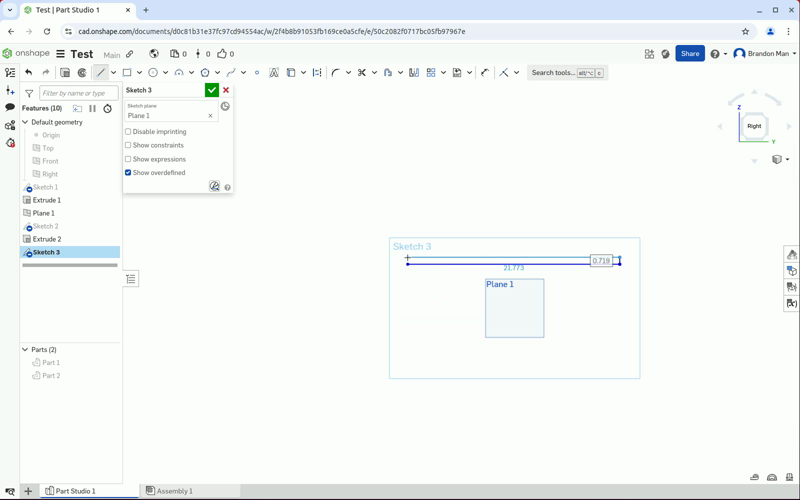
scroll(6)
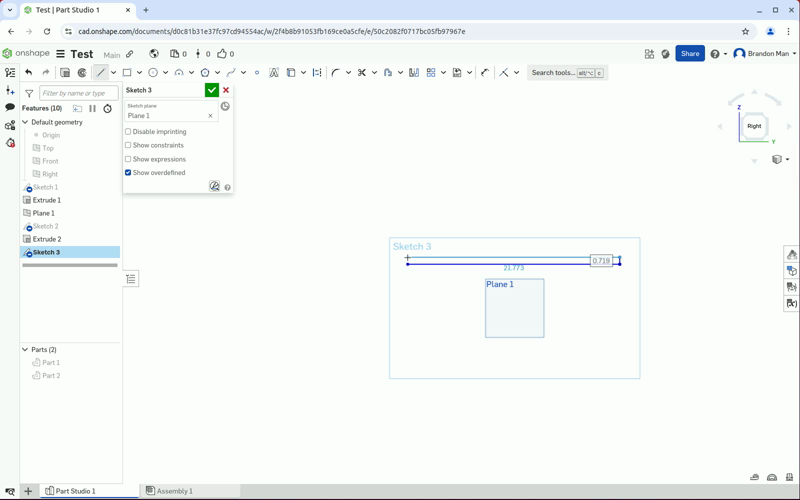
scroll(6)
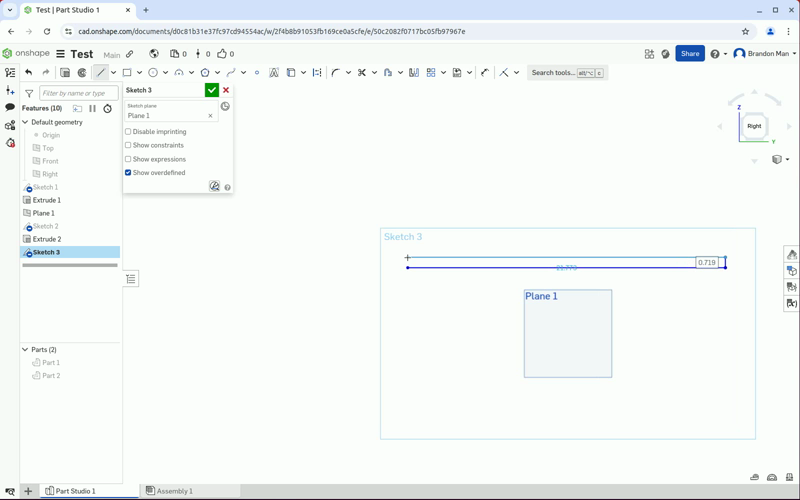
scroll(6)
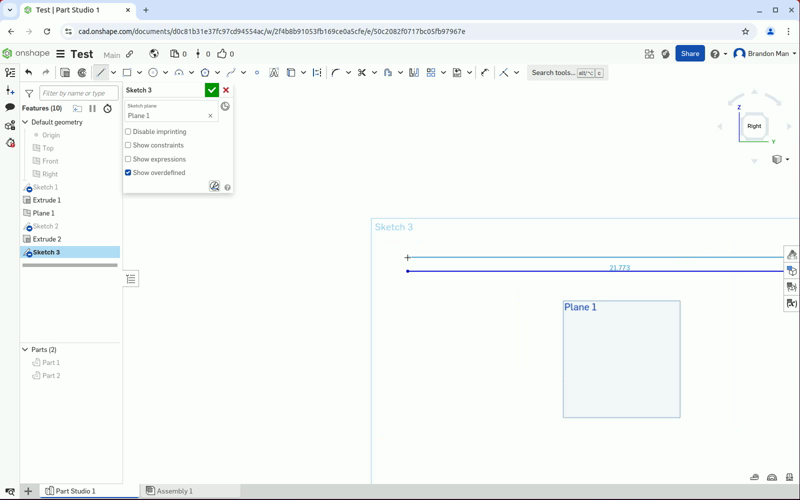
scroll(6)
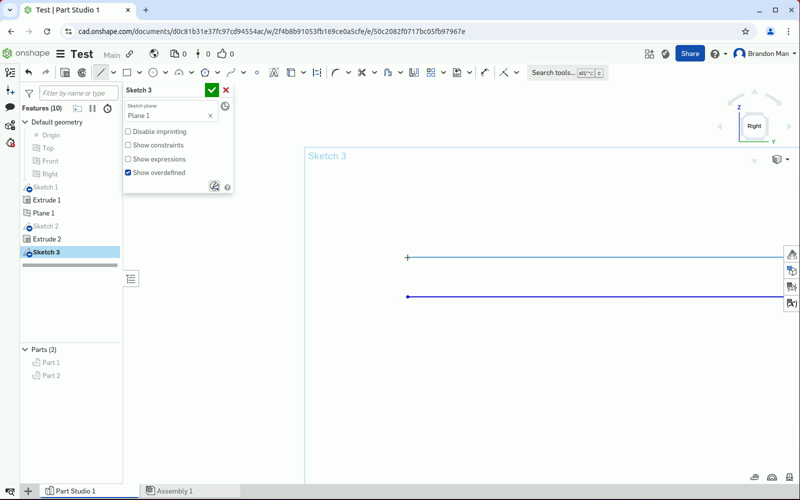
click(407, 257)
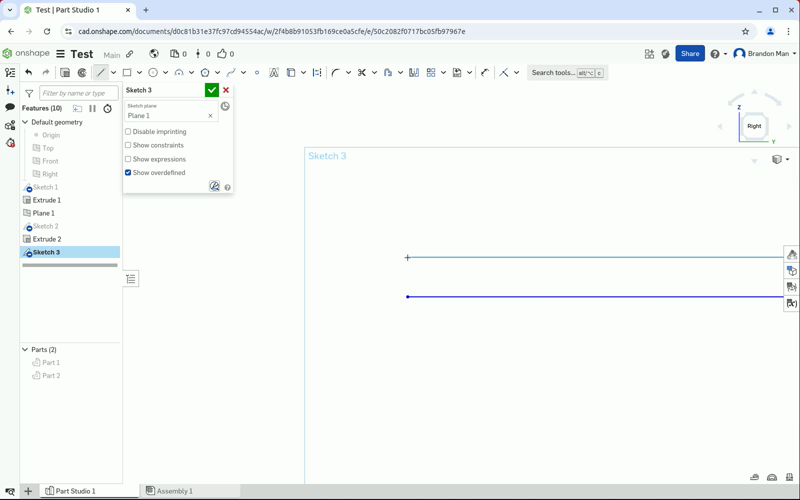
scroll(-6)
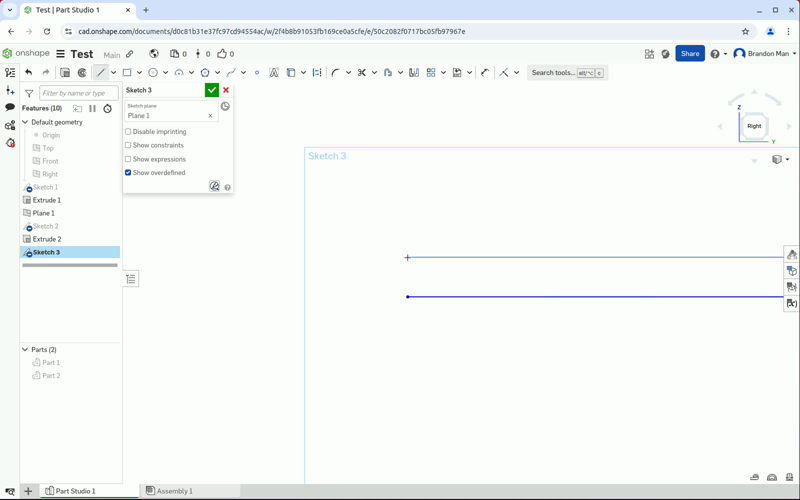
scroll(-6)
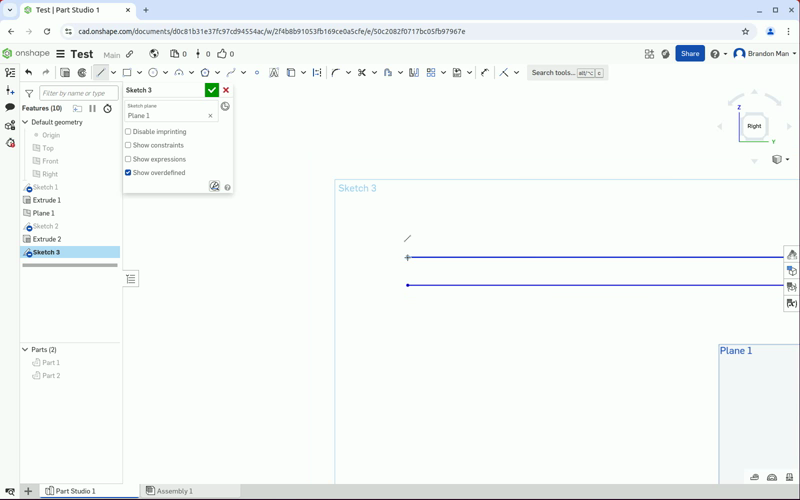
scroll(-6)
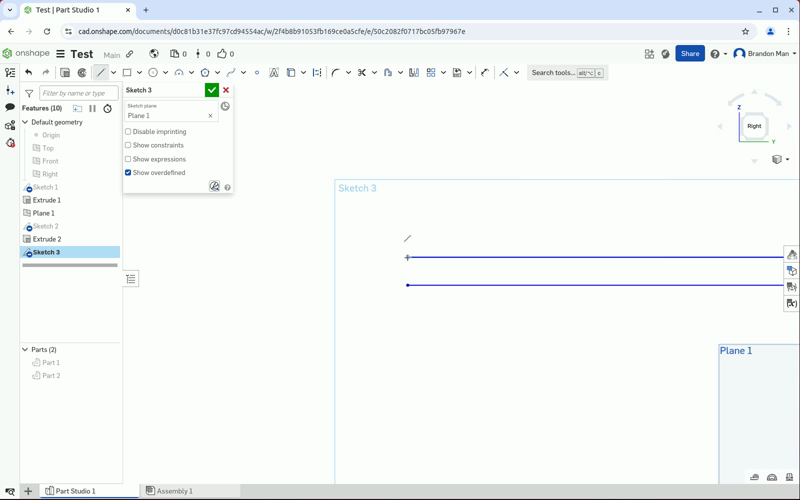
scroll(-6)
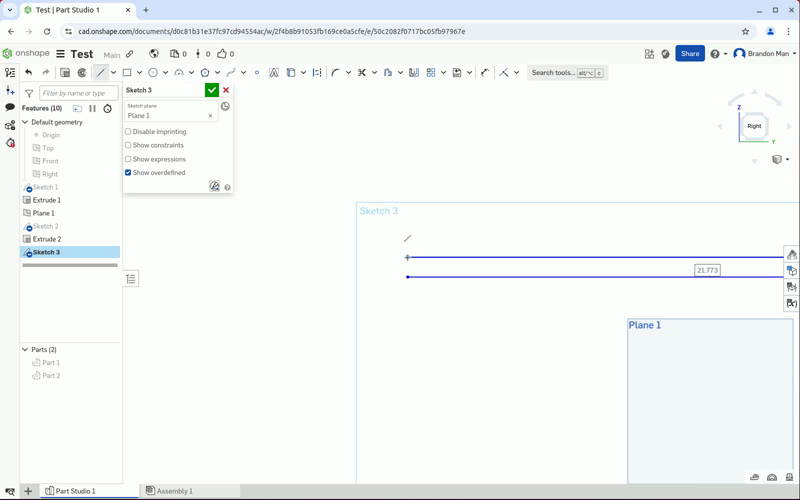
scroll(-6)
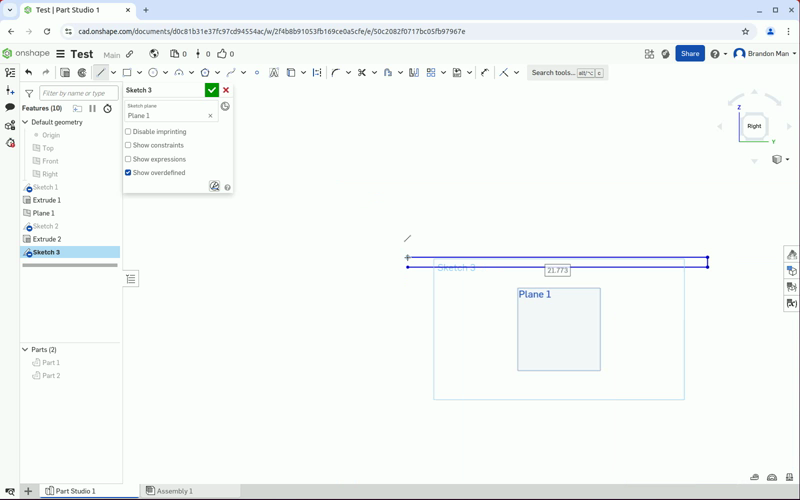
scroll(-6)
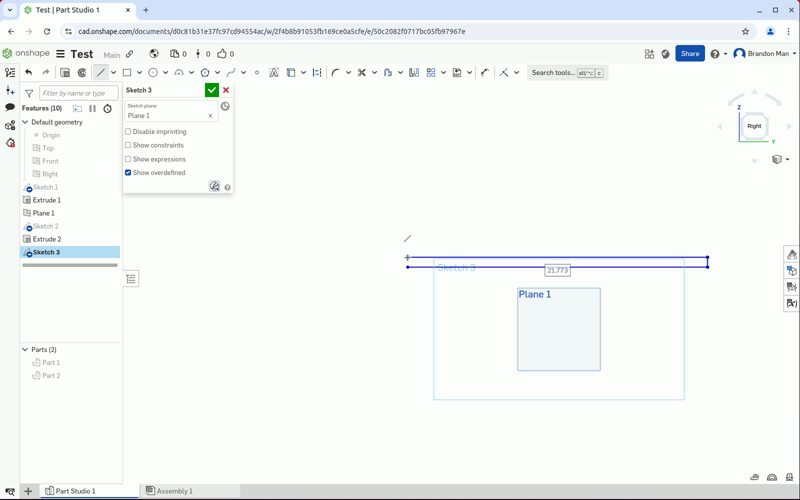
scroll(-6)
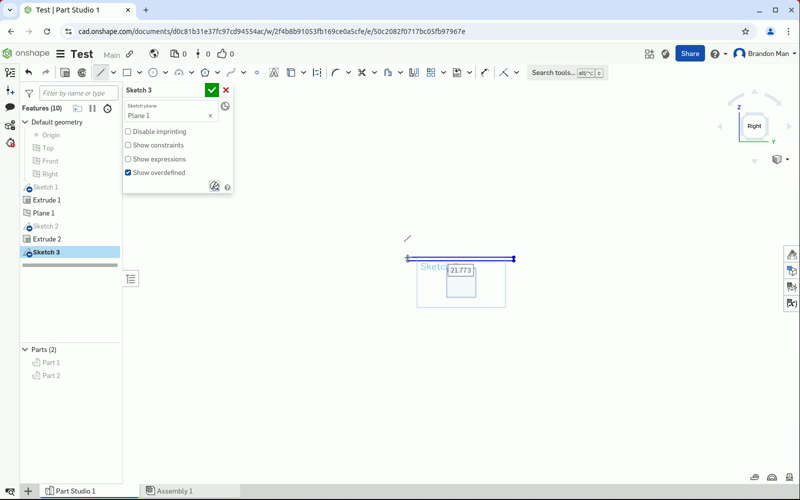
key_up(shift)
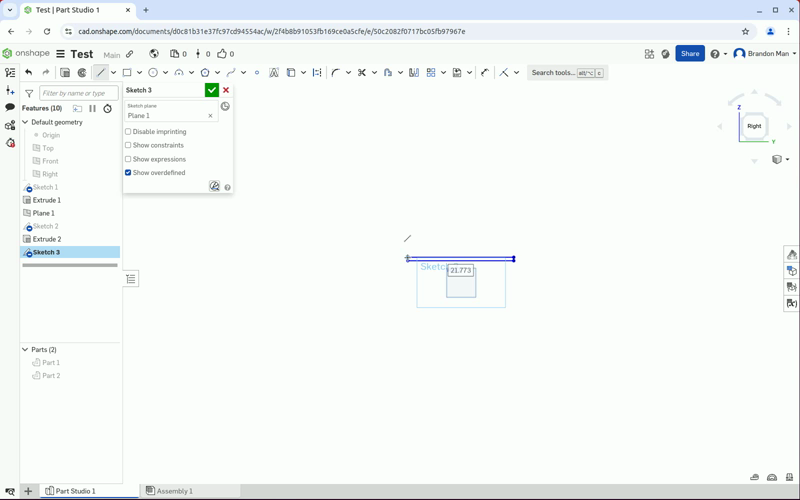
mouse_move(437, 257)
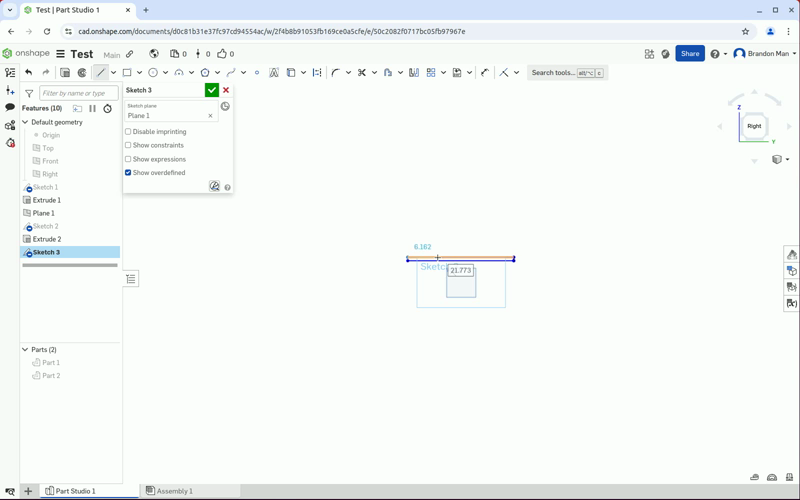
key_down(shift)
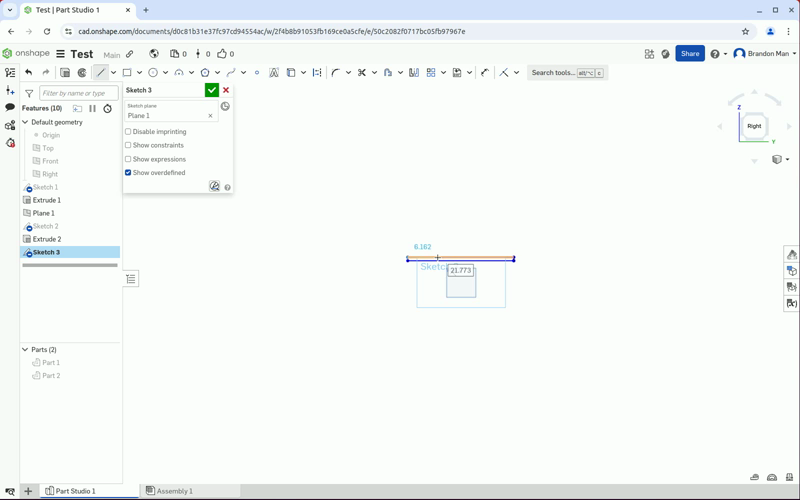
mouse_move(407, 260)
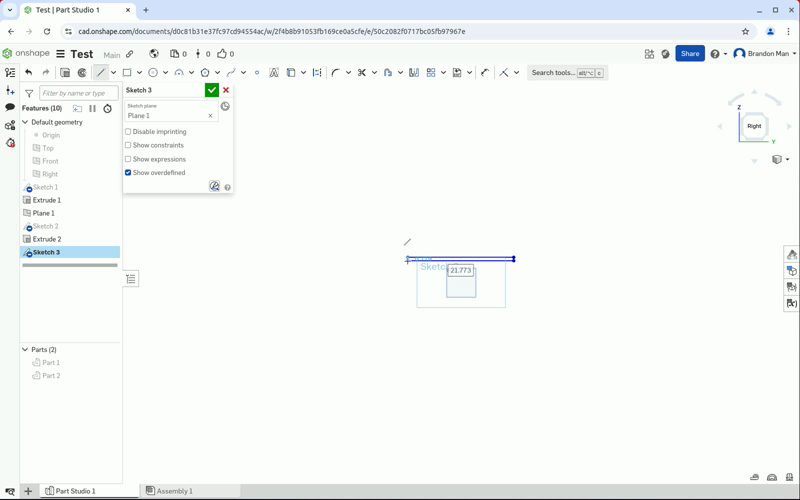
scroll(6)
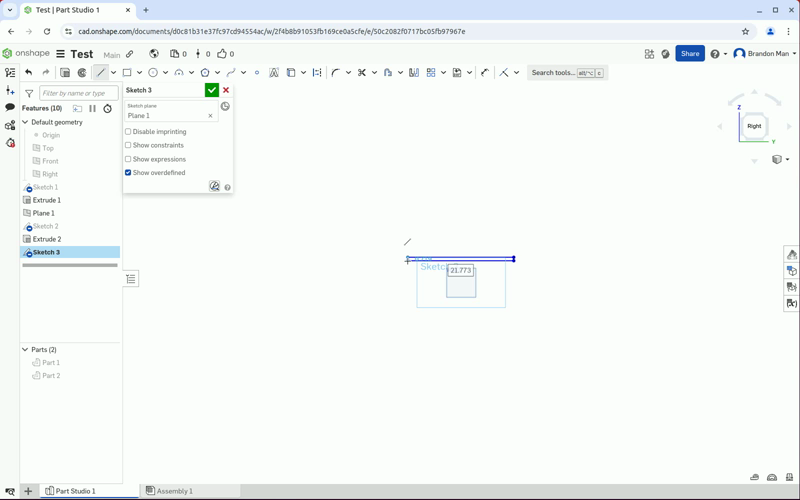
scroll(6)
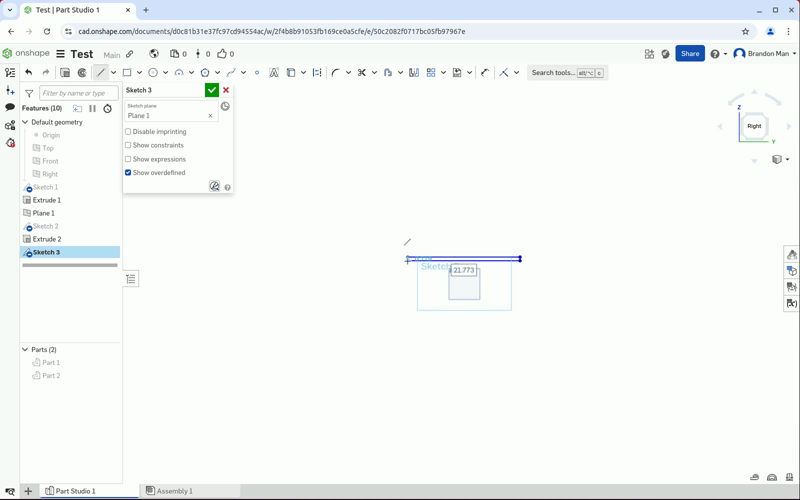
scroll(6)
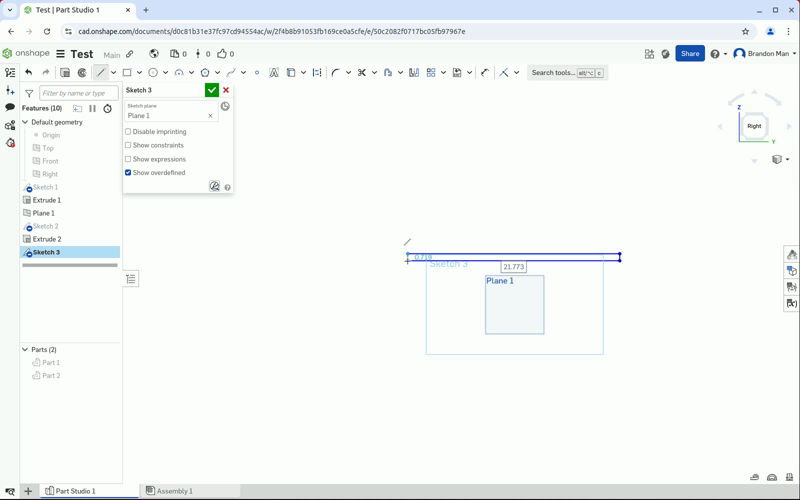
scroll(6)
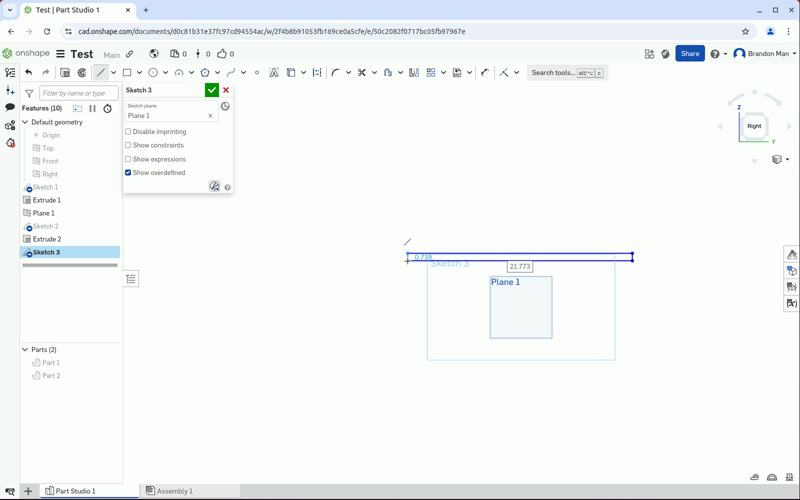
scroll(6)
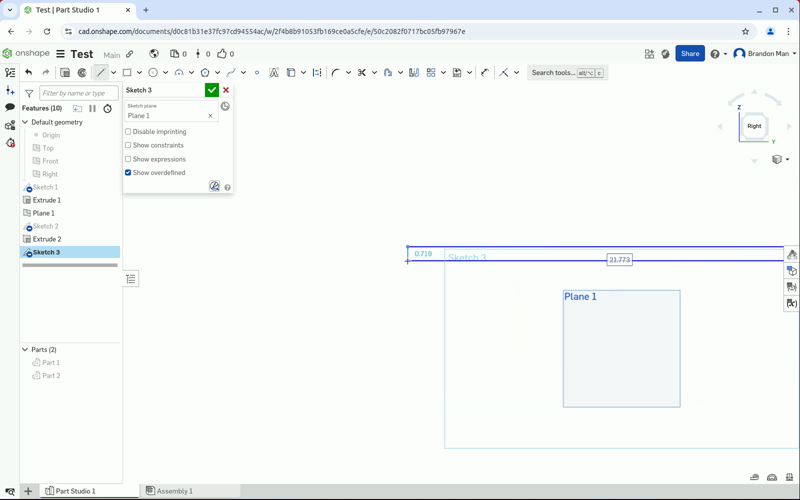
scroll(6)
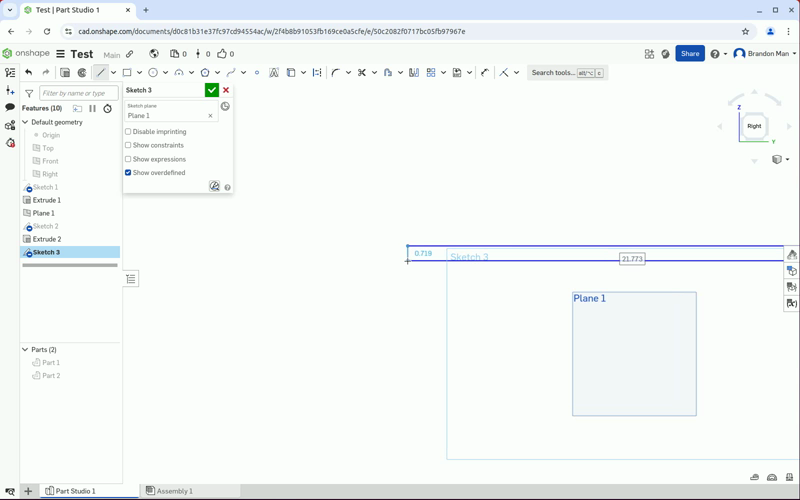
scroll(6)
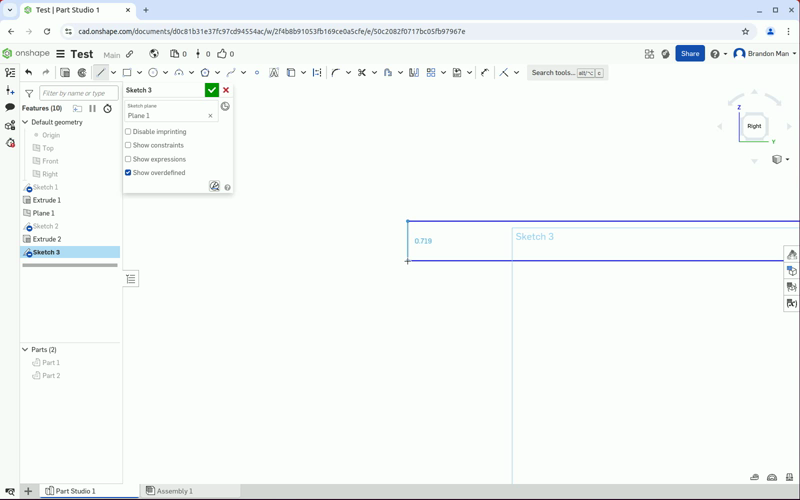
key_up(shift)
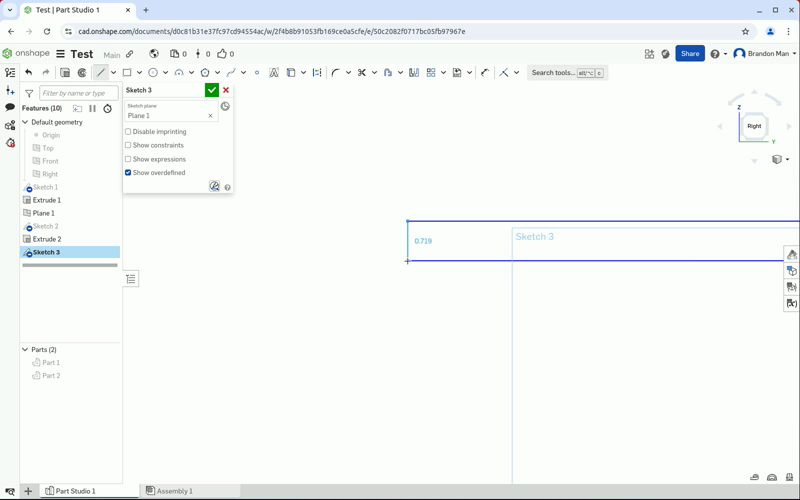
click(407, 260)
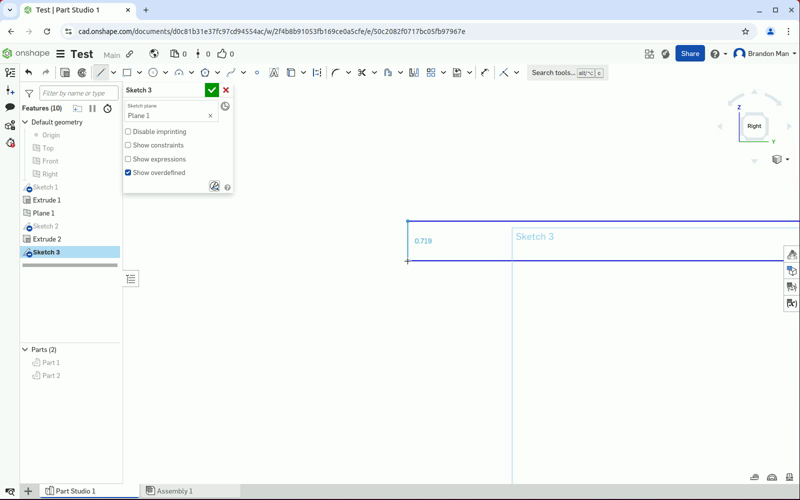
scroll(-6)
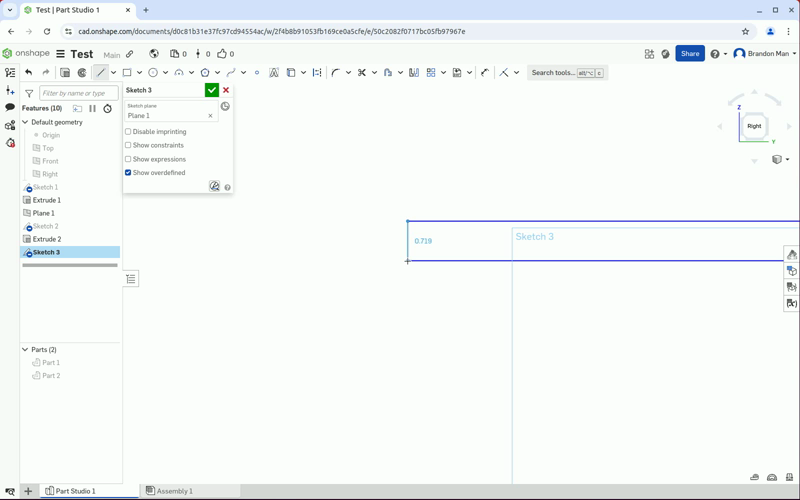
scroll(-6)
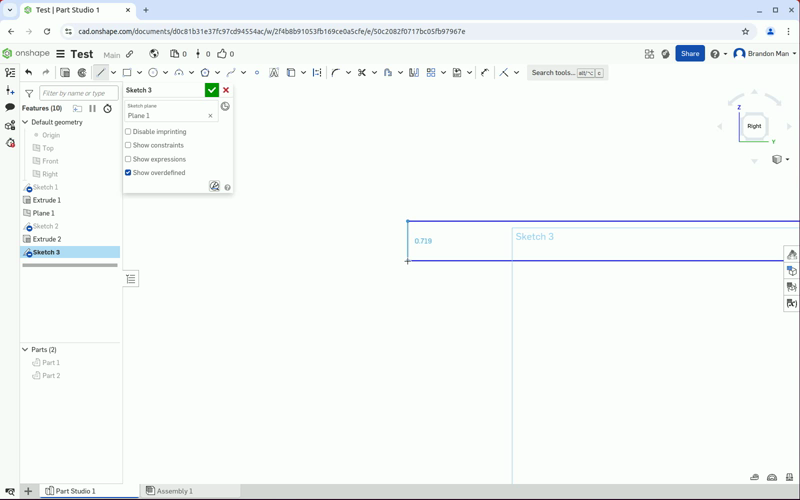
scroll(-6)
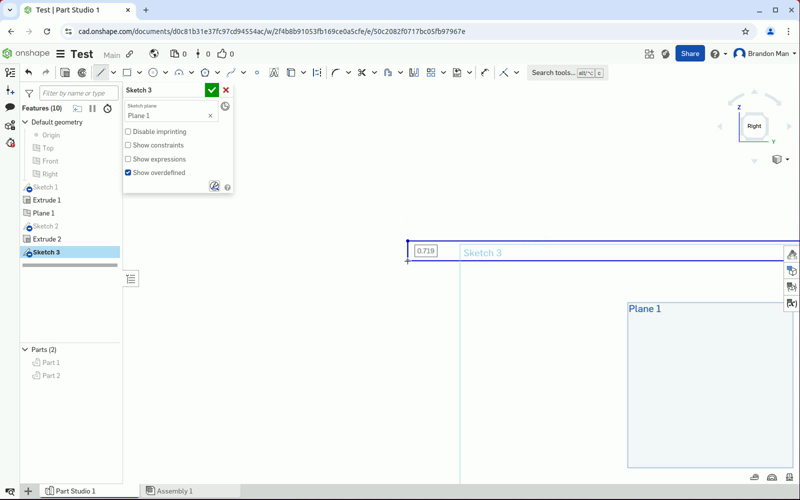
scroll(-6)
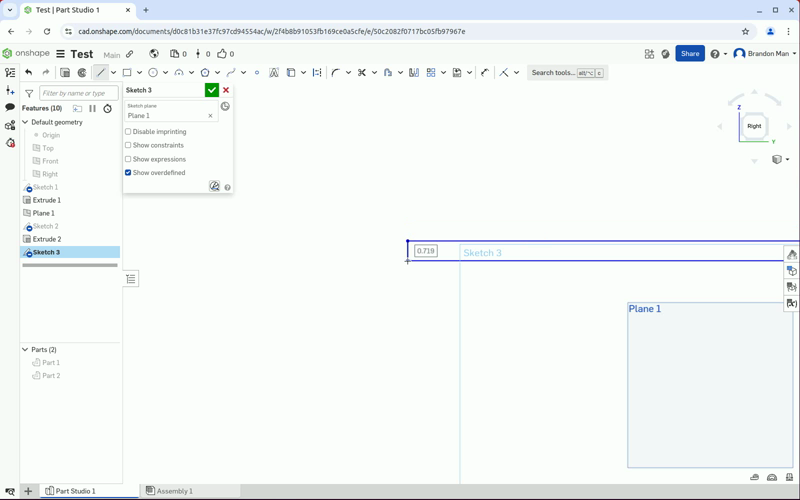
scroll(-6)
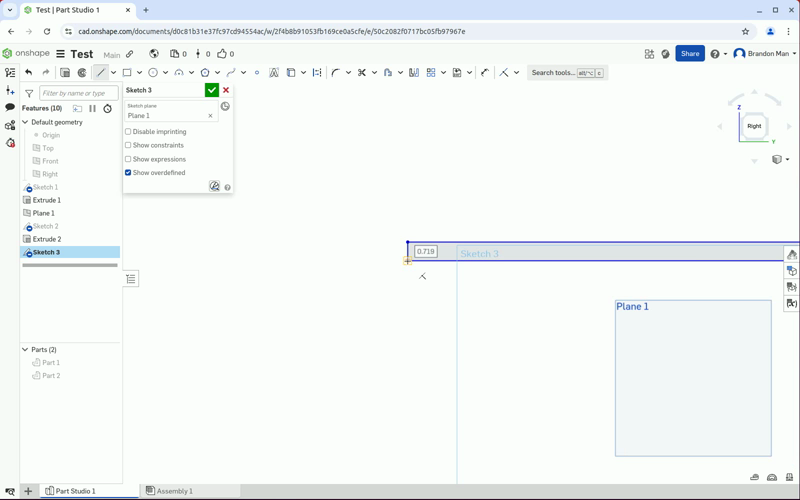
scroll(-6)
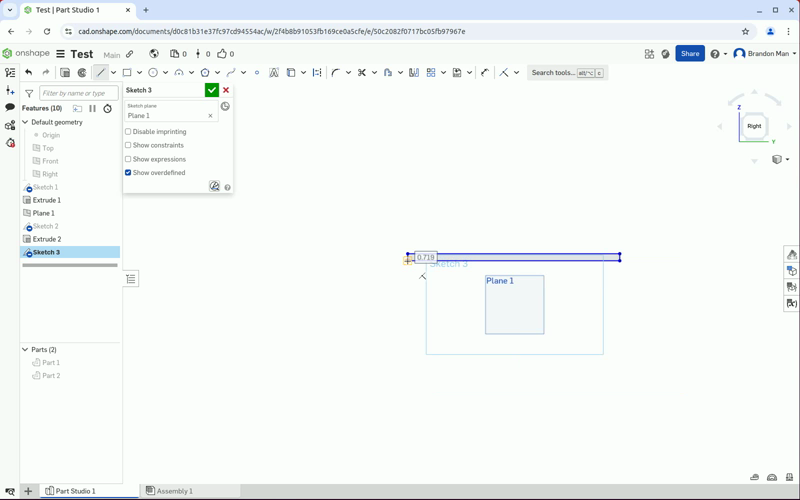
scroll(-6)
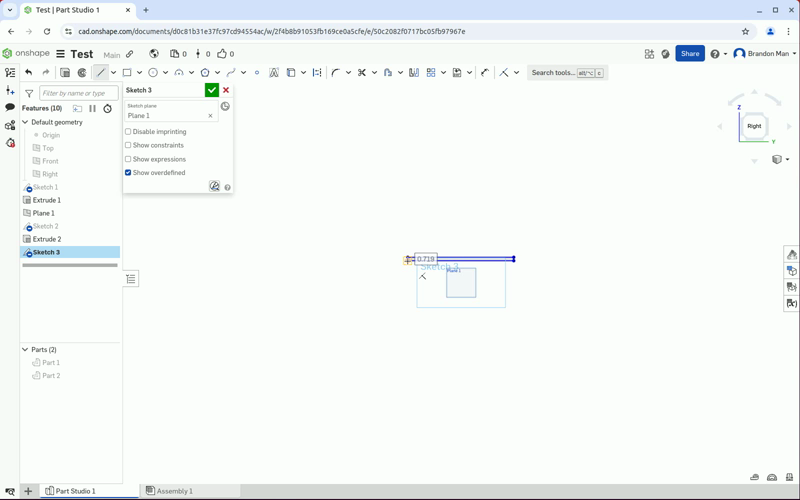
key(esc)
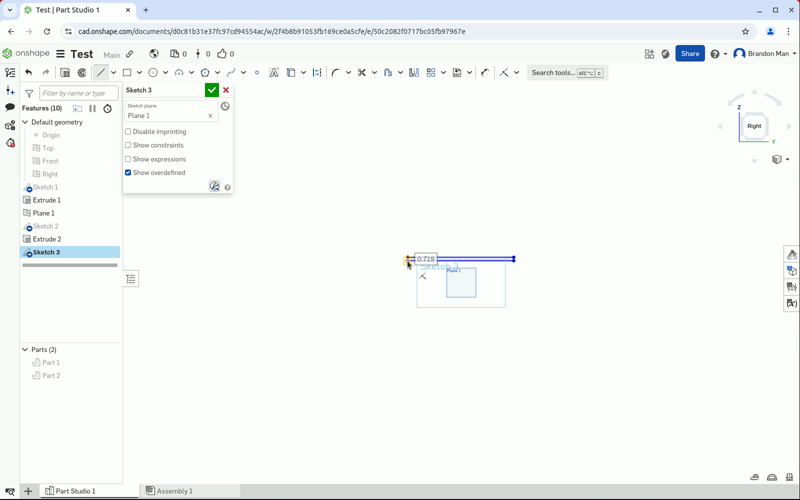
mouse_move(503, 259)
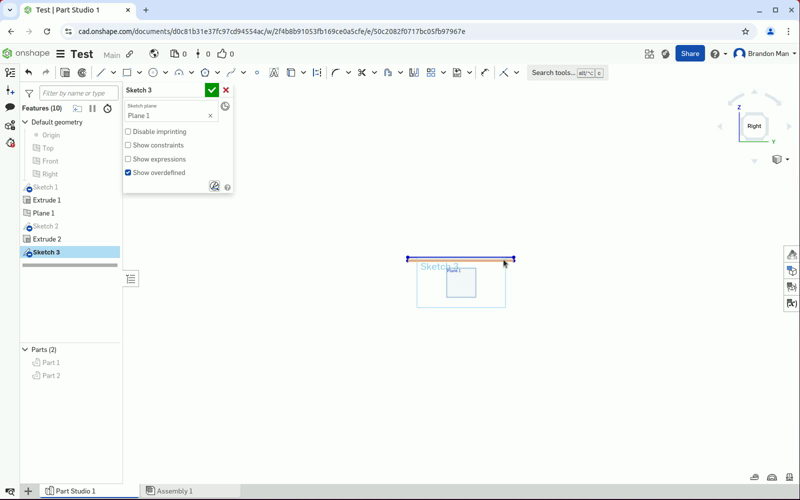
scroll(6)
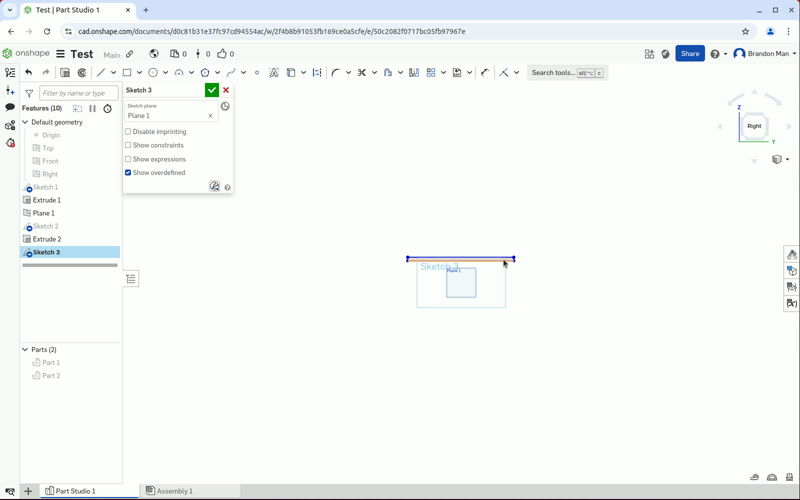
scroll(6)
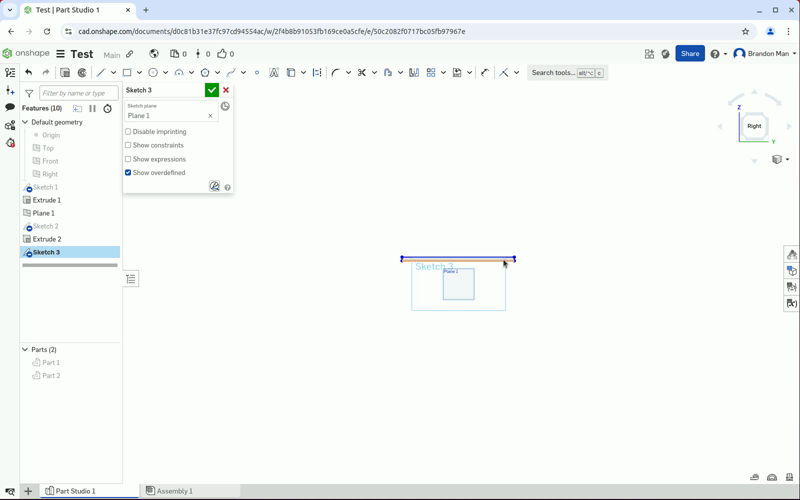
scroll(6)
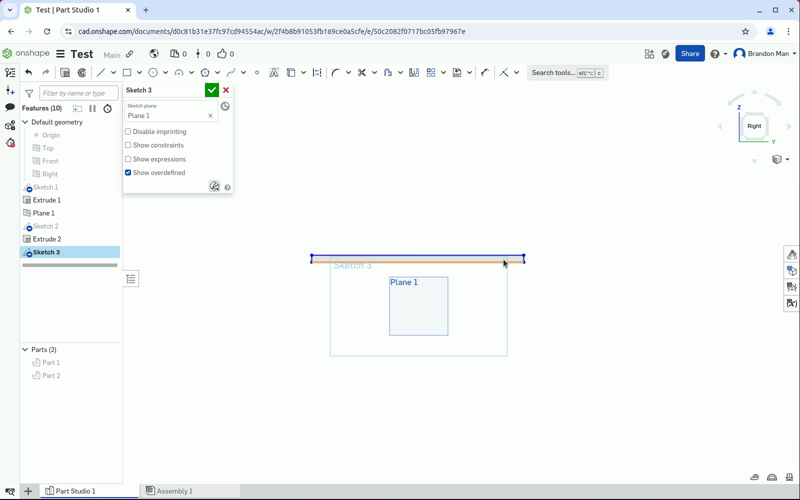
scroll(6)
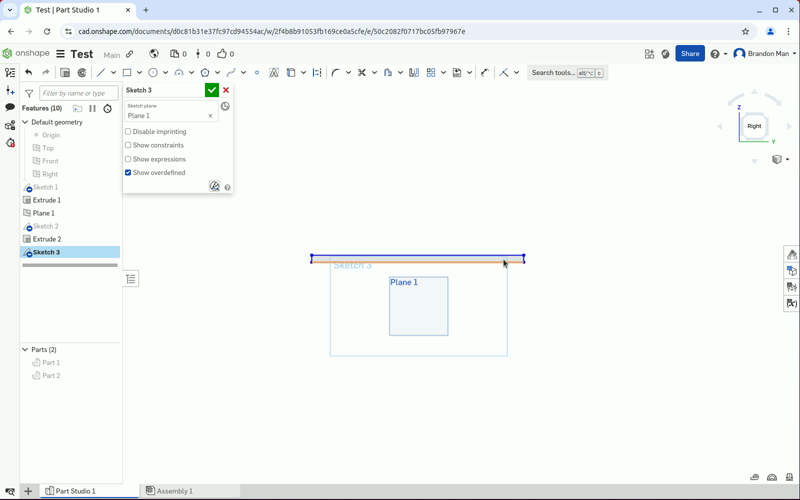
scroll(6)
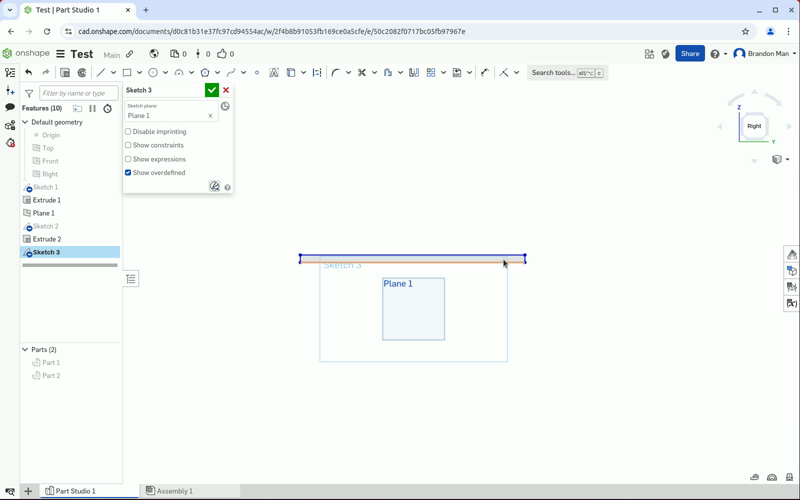
scroll(6)
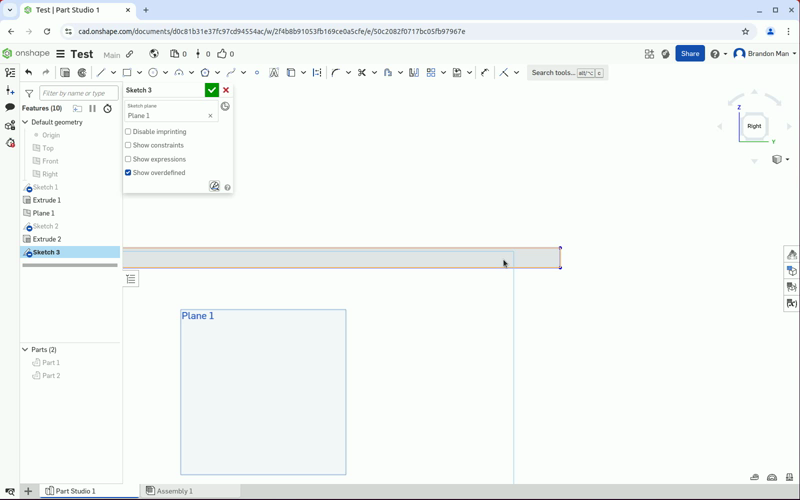
scroll(6)
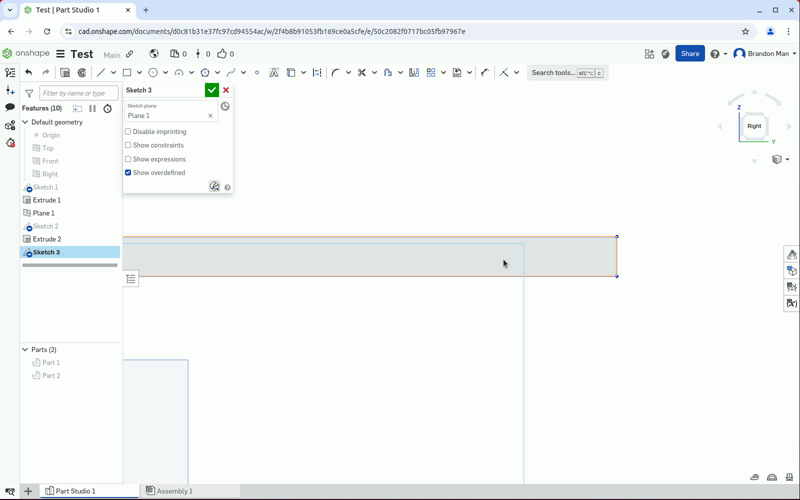
click(503, 259)
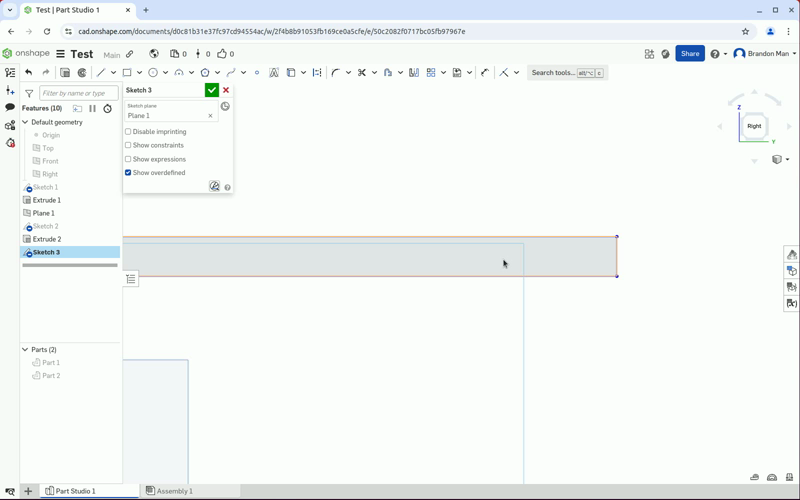
scroll(-6)
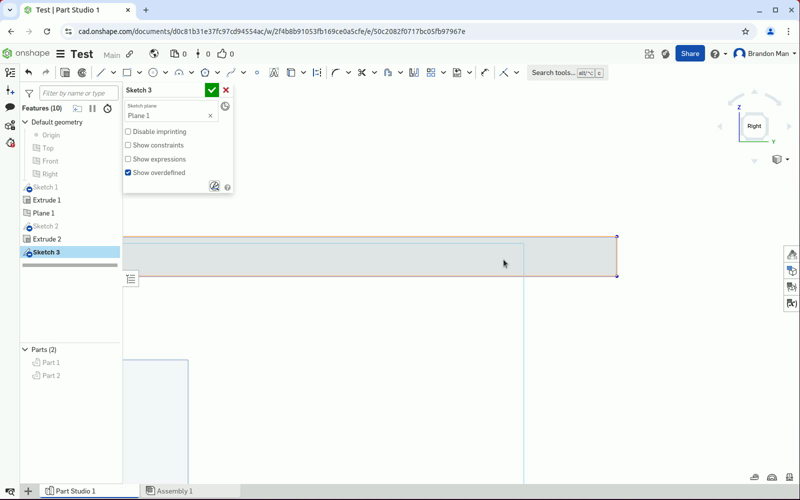
scroll(-6)
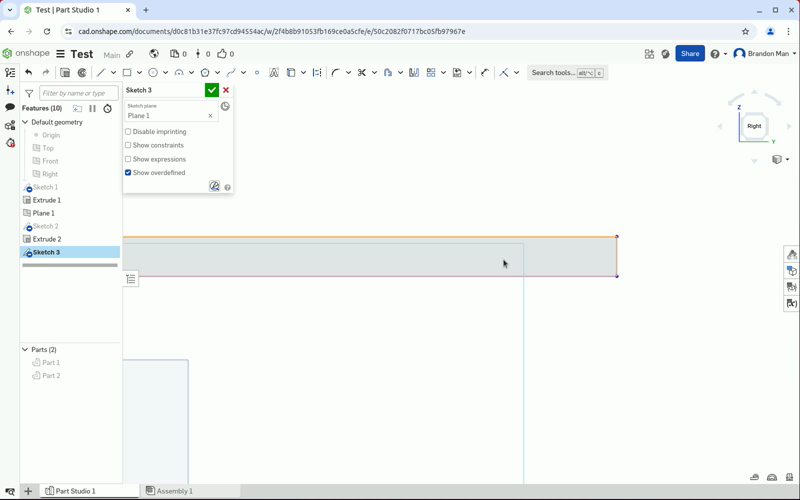
scroll(-6)
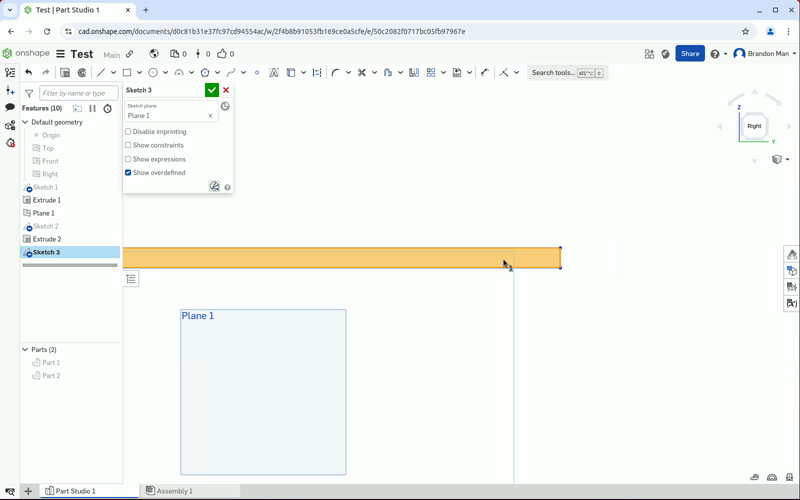
scroll(-6)
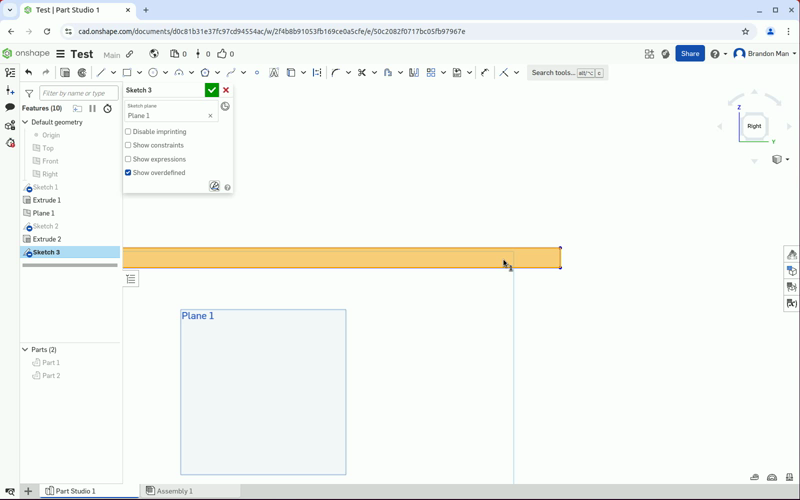
scroll(-6)
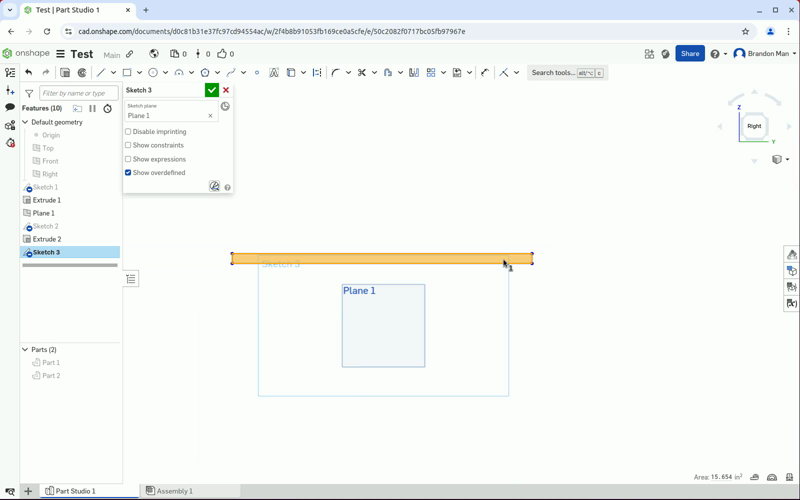
scroll(-6)
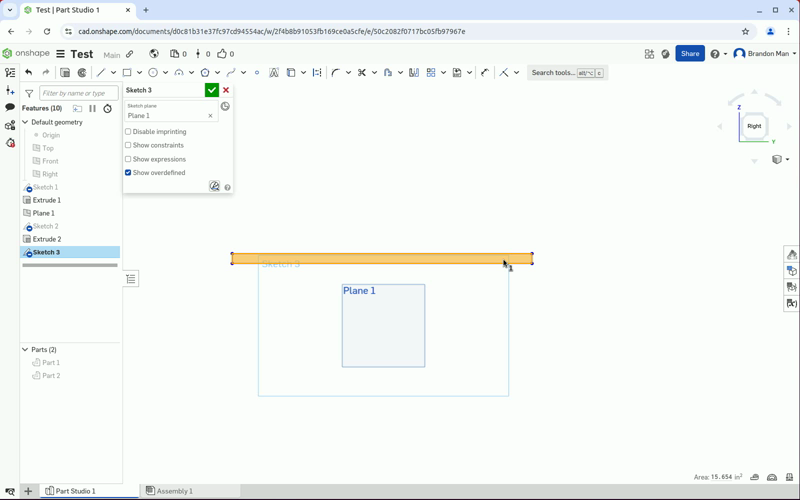
scroll(-6)
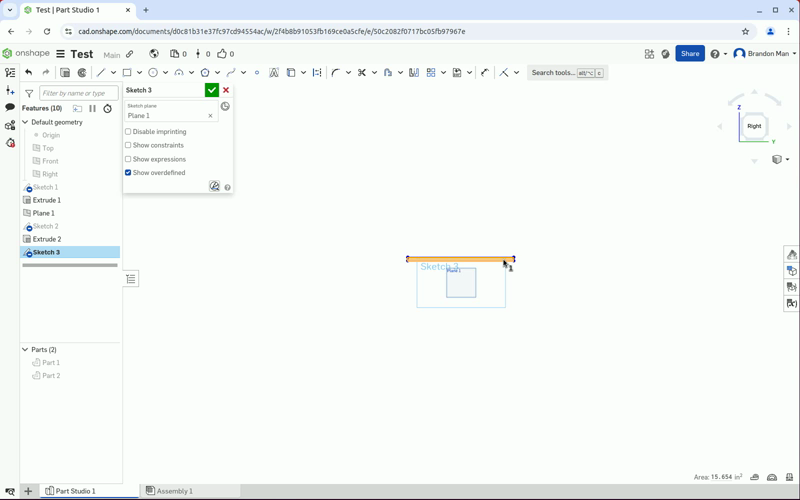
mouse_move(73, 352)
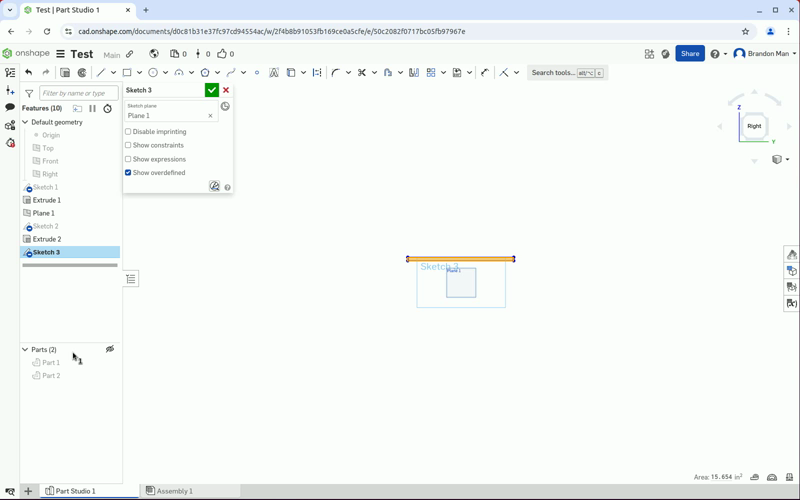
key(shift+y)
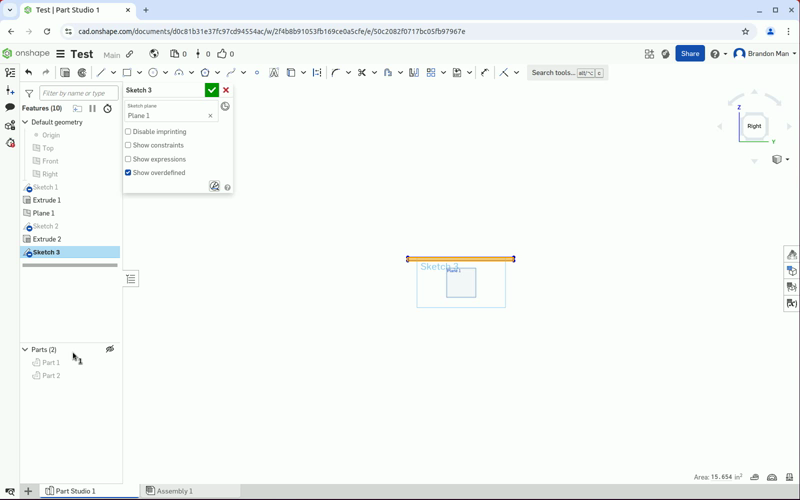
key(shift+e)
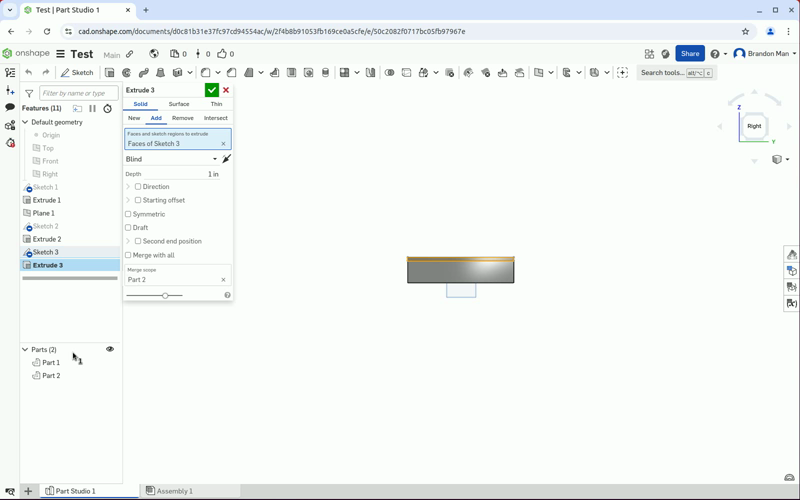
mouse_move(143, 106)
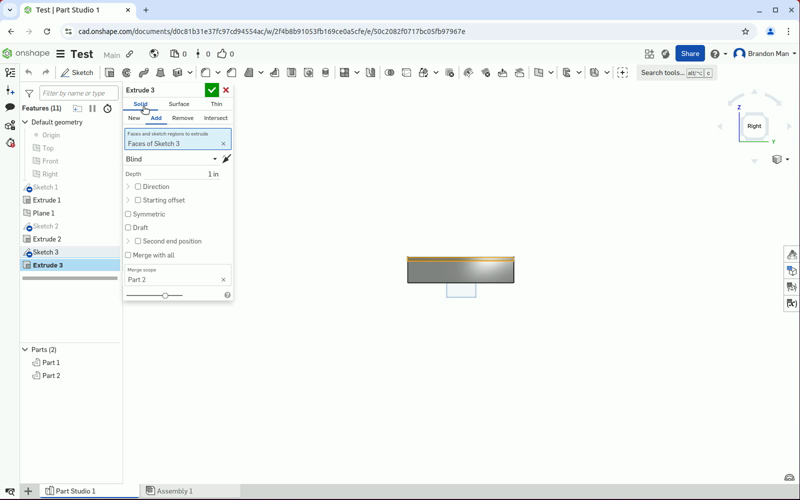
click(143, 106)
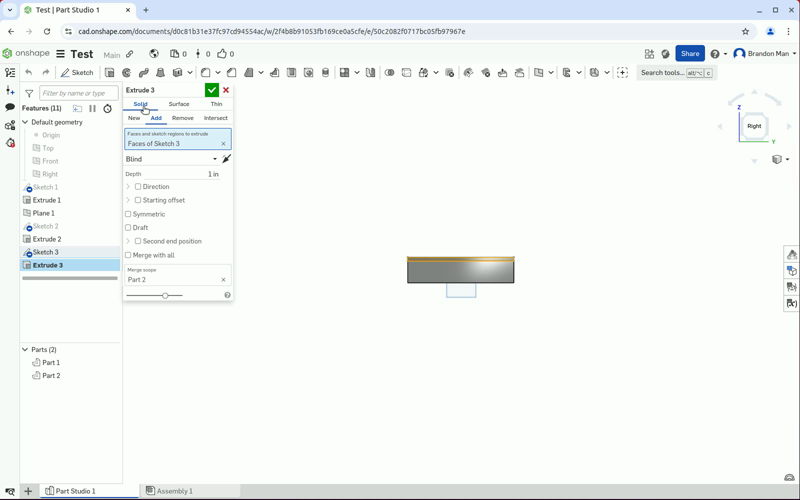
mouse_move(137, 120)
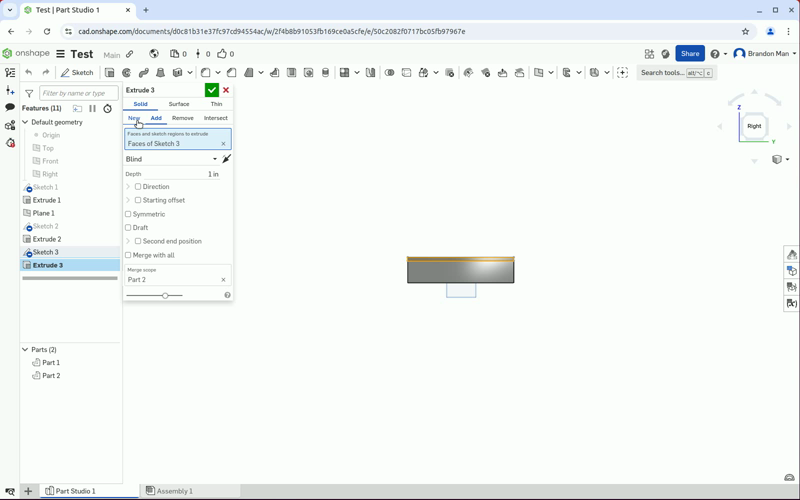
click(137, 120)
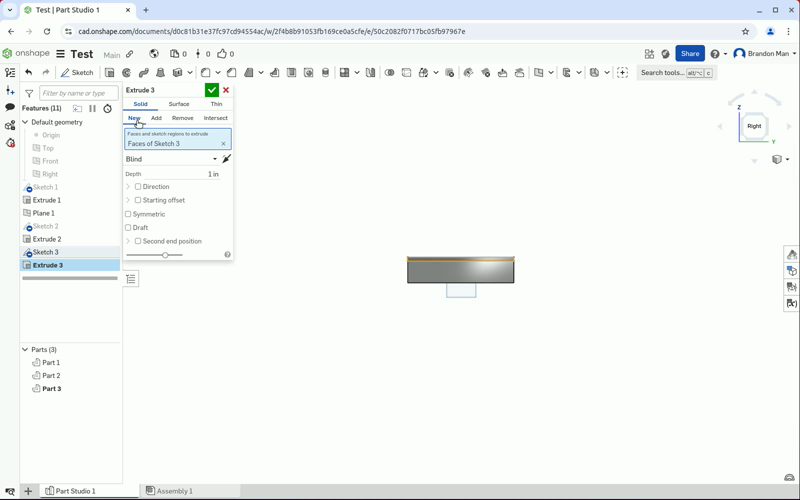
key(tab, 4)
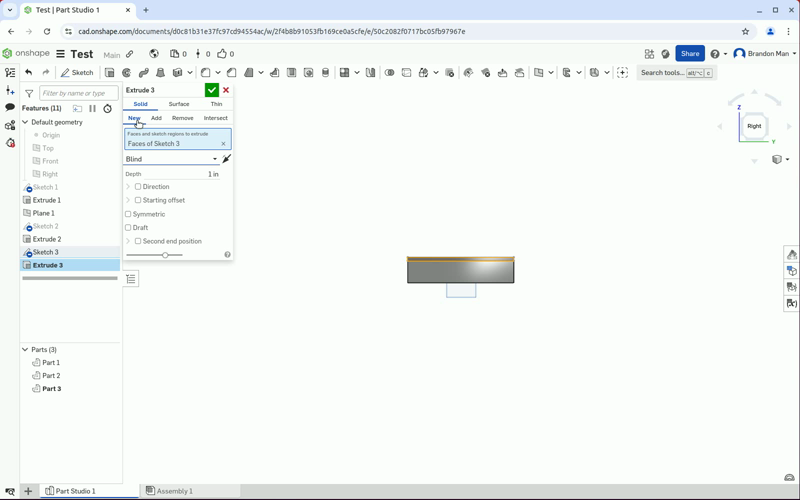
text(0.722)
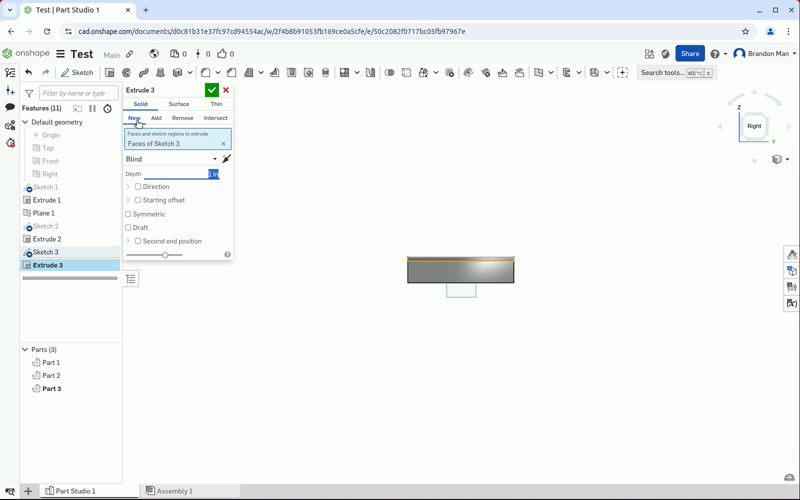
key(enter)
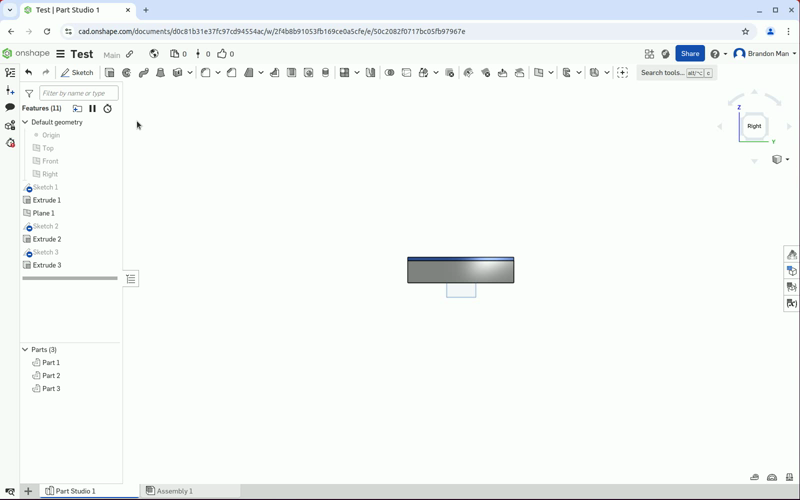
key(shift+h)
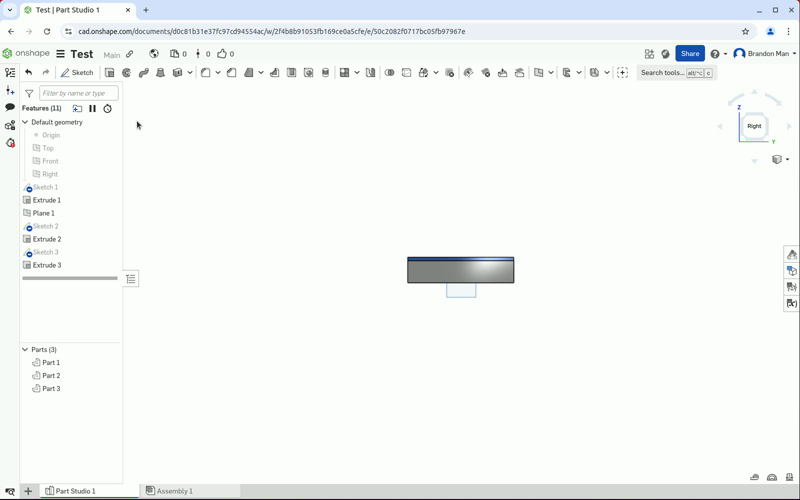
key(shift+h)
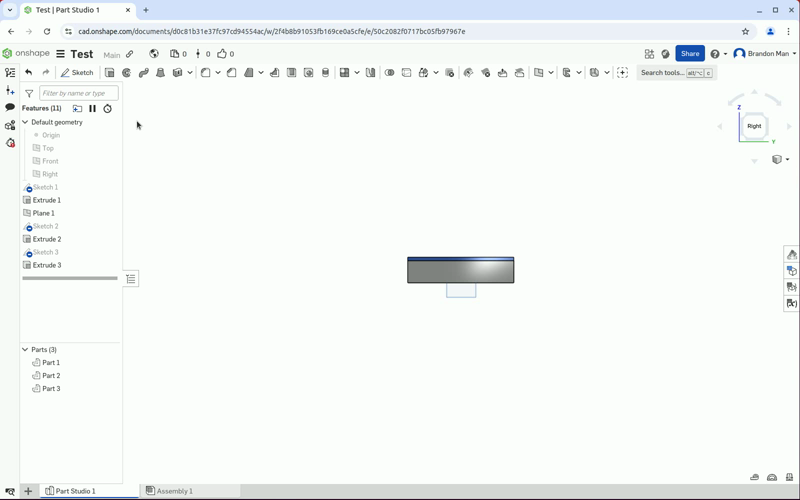
mouse_move(73, 189)
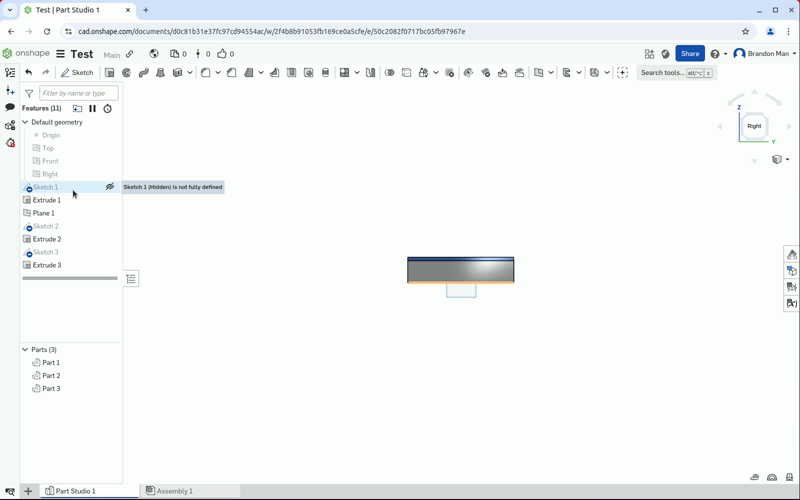
click(73, 189)
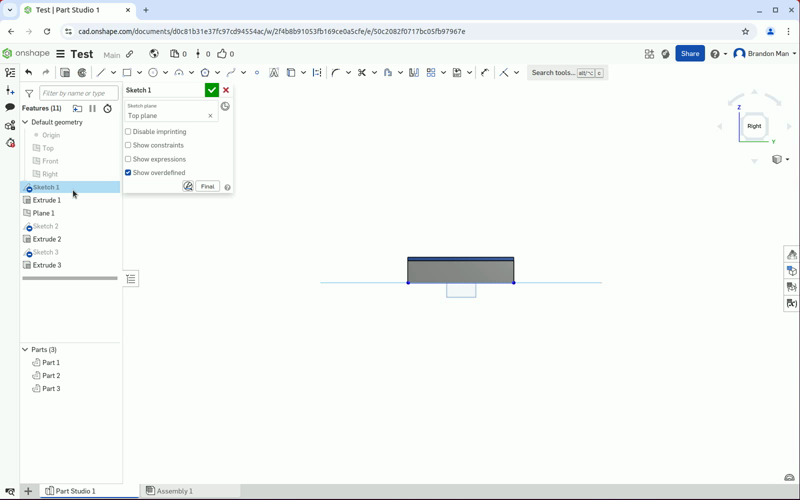
mouse_move(229, 92)
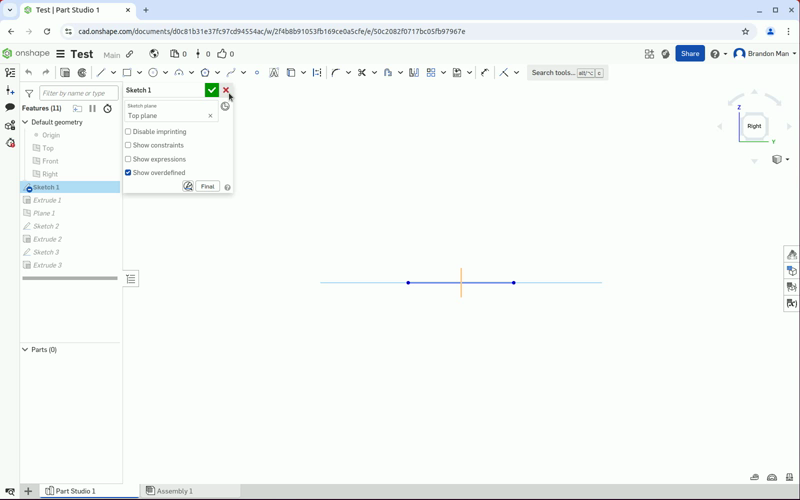
click(229, 92)
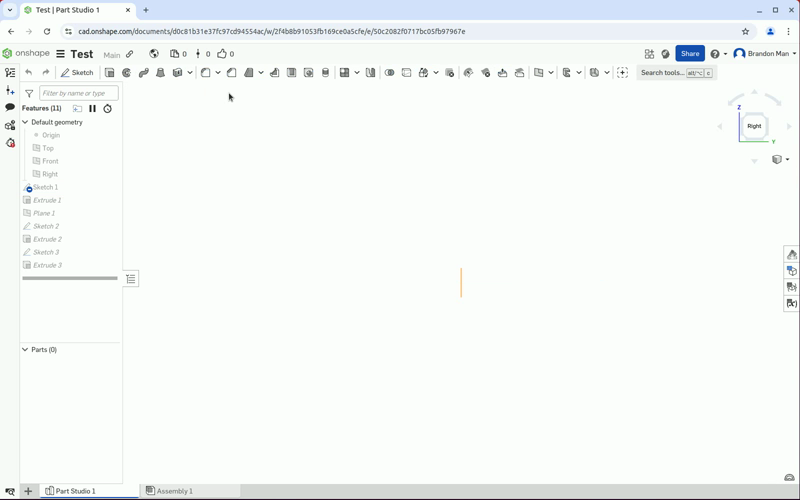
mouse_move(73, 352)
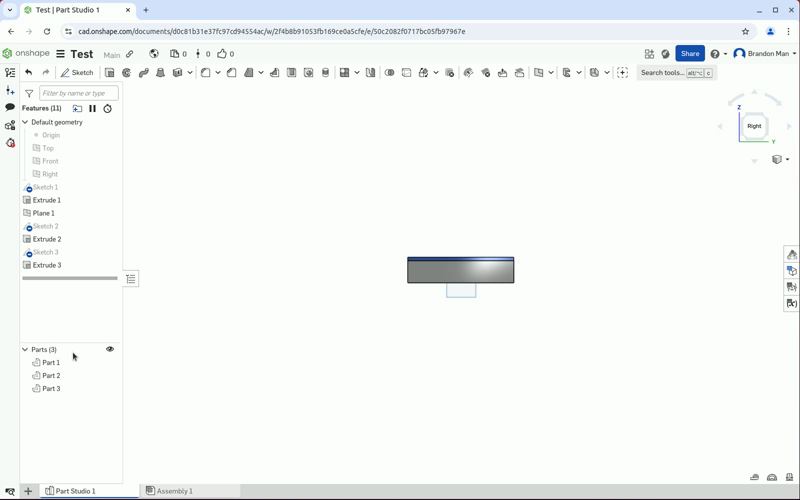
key(y)
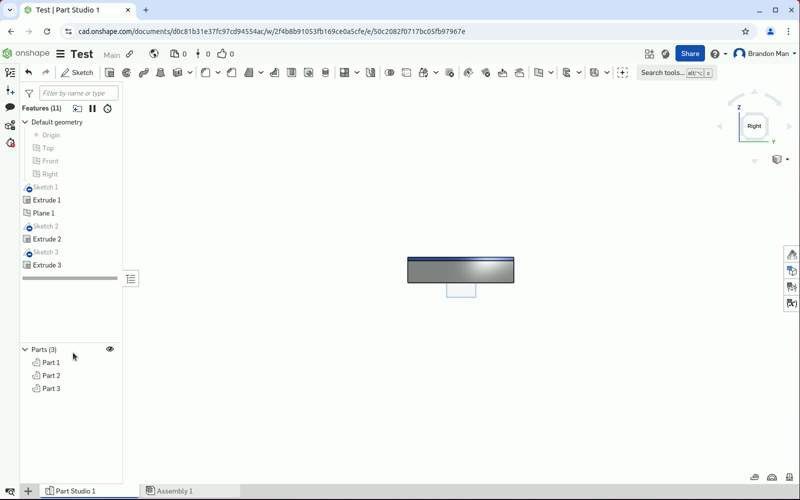
key(shift+p)
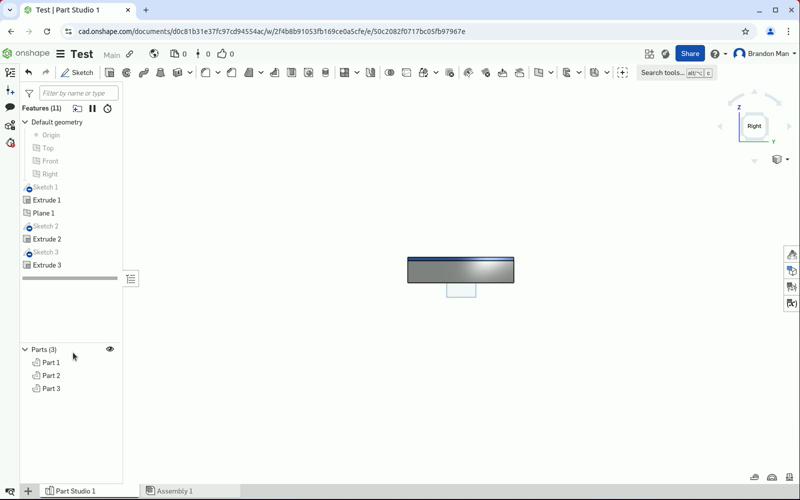
key(space)
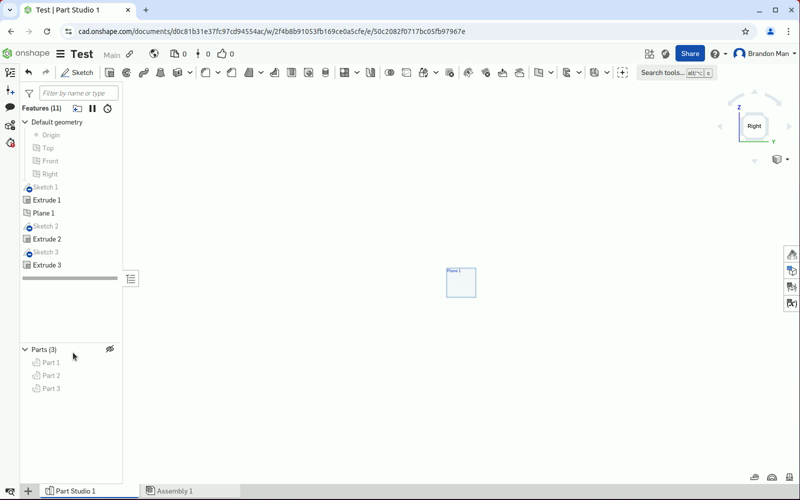
key_down(shift)
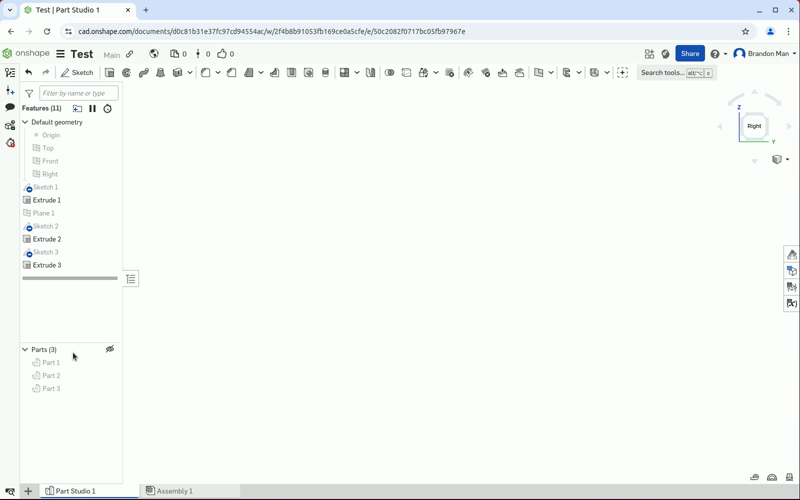
key(right)
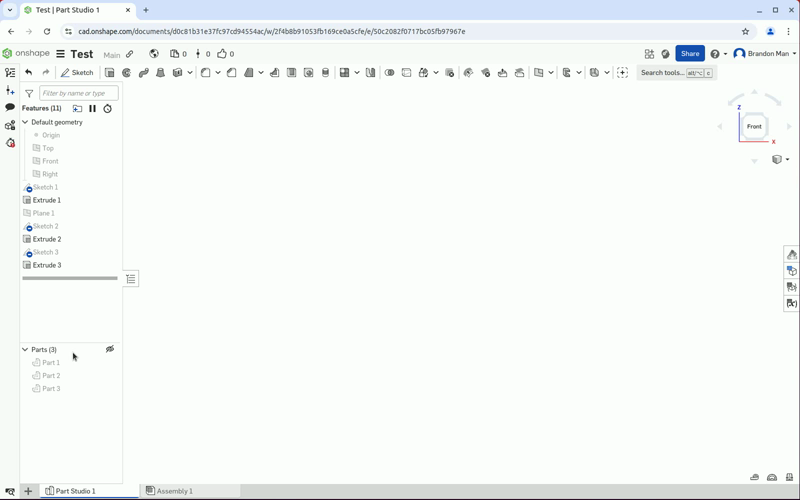
key_up(shift)
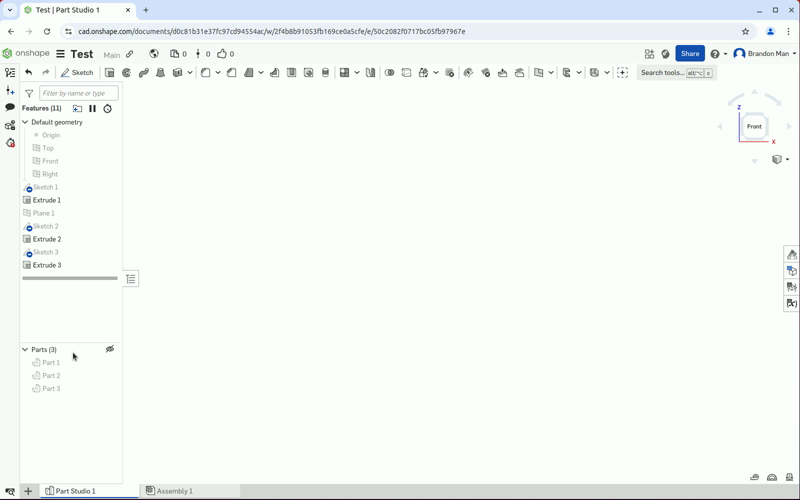
mouse_move(73, 352)
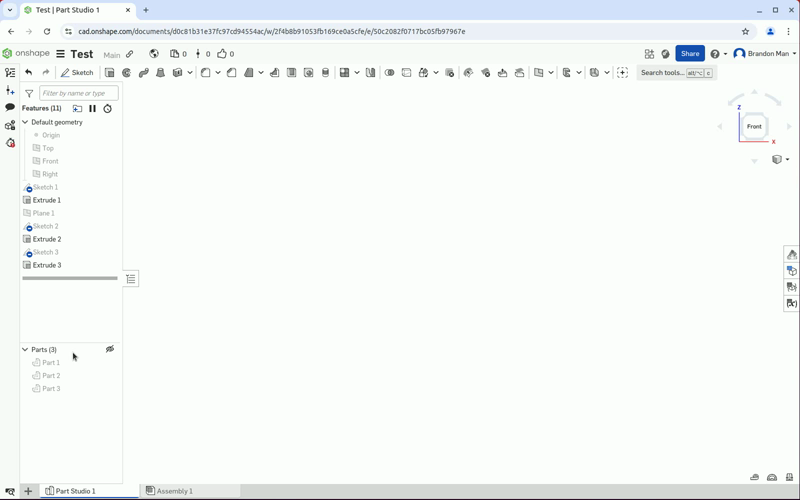
key(shift+y)
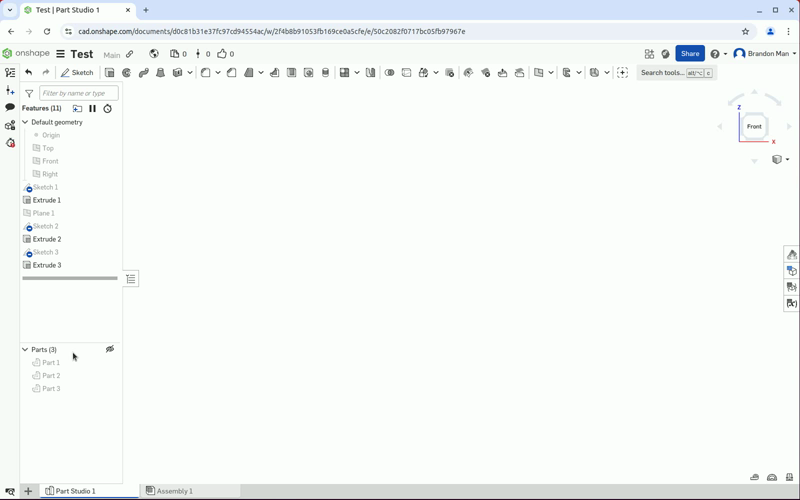
mouse_move(541, 75)
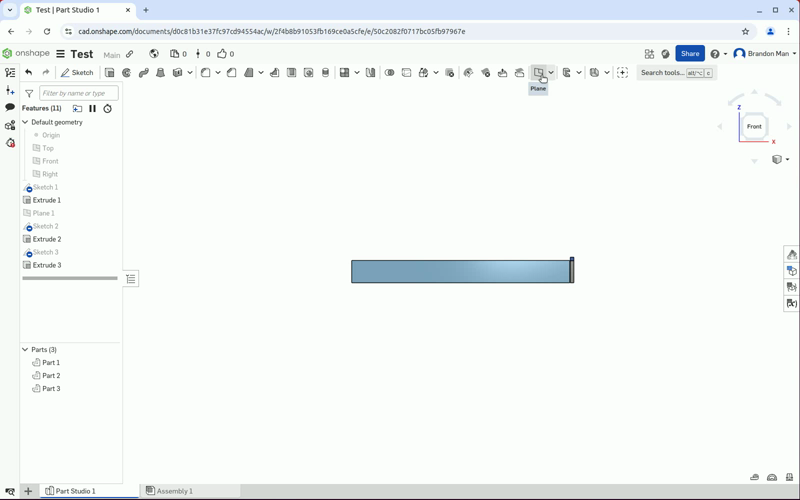
click(541, 75)
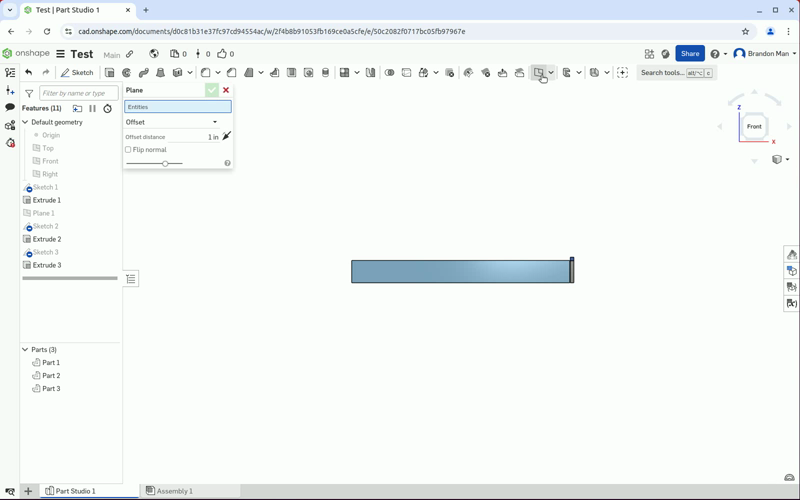
mouse_move(73, 163)
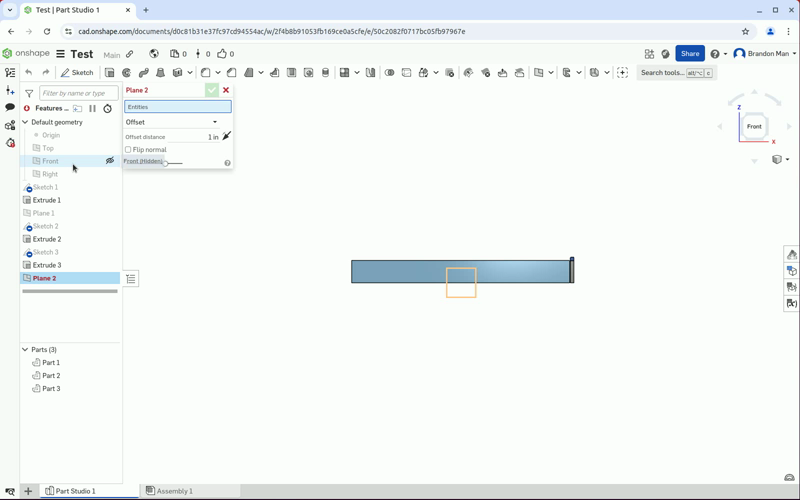
click(73, 163)
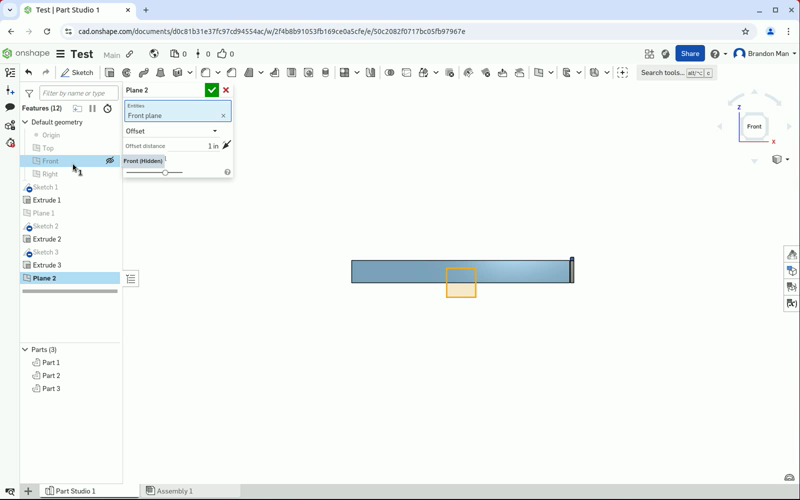
key(tab, 2)
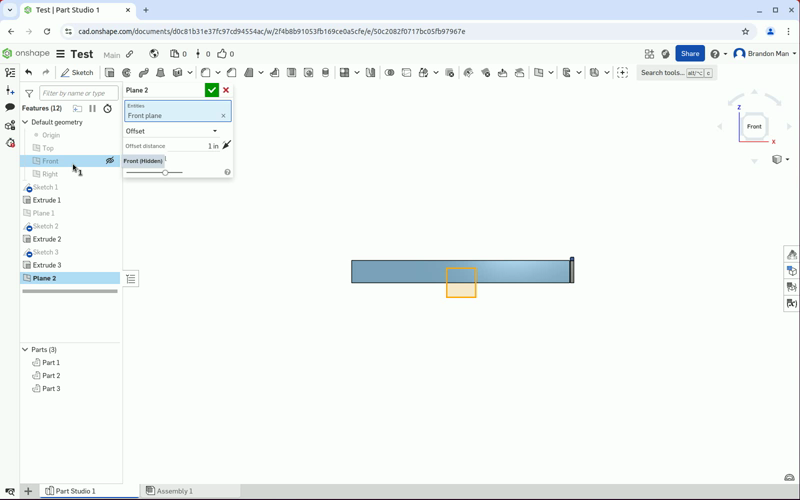
text(10.845)
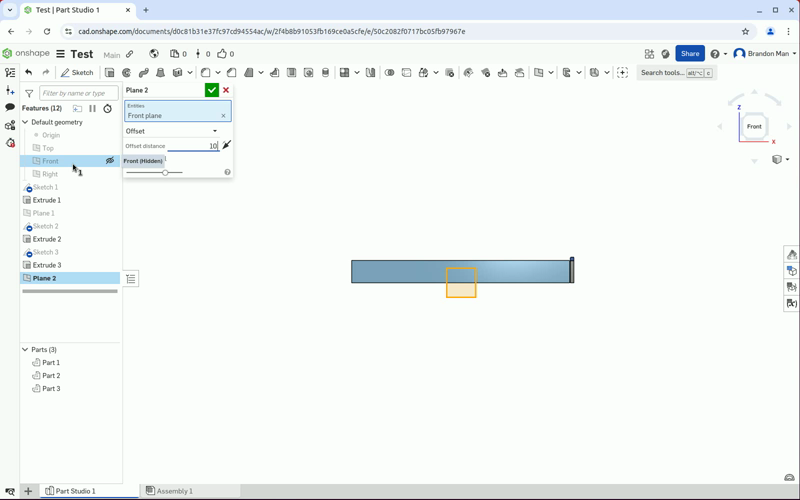
key(enter, 2)
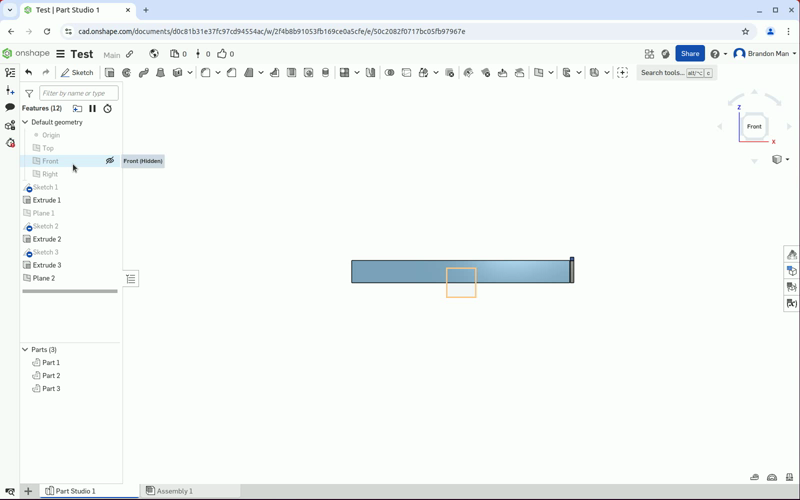
key(shift+s)
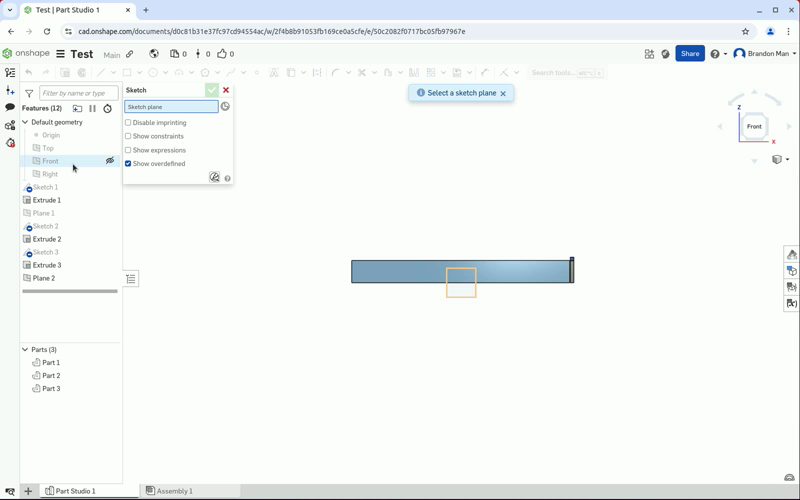
mouse_move(73, 280)
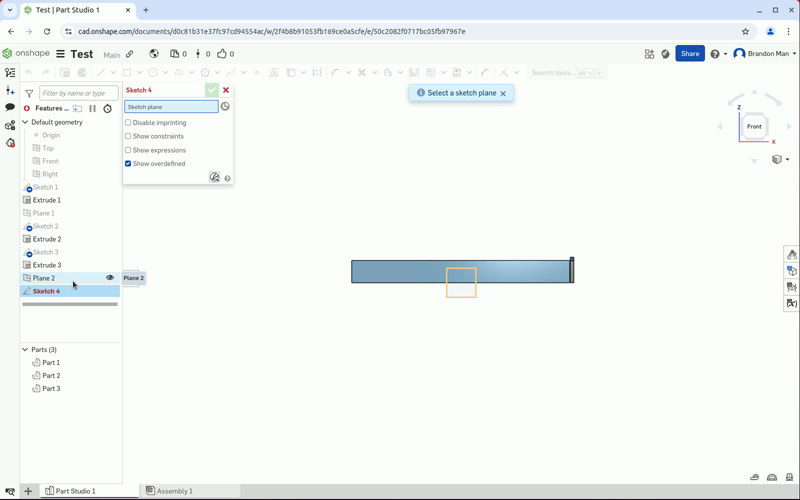
click(73, 280)
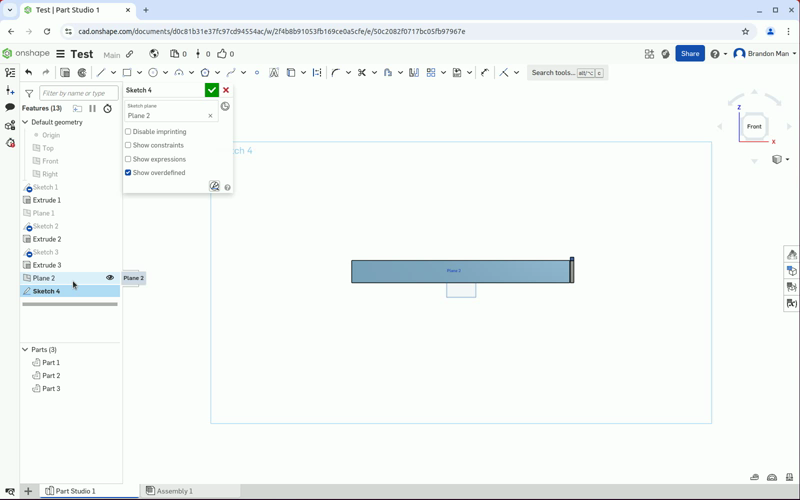
mouse_move(73, 352)
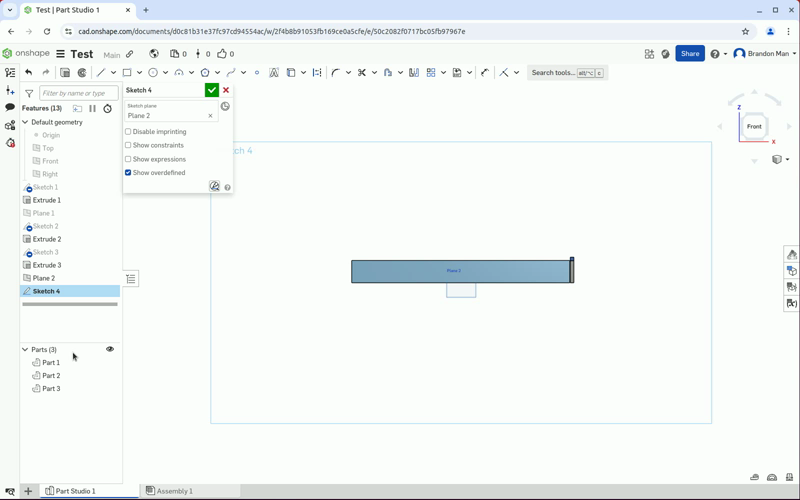
key(y)
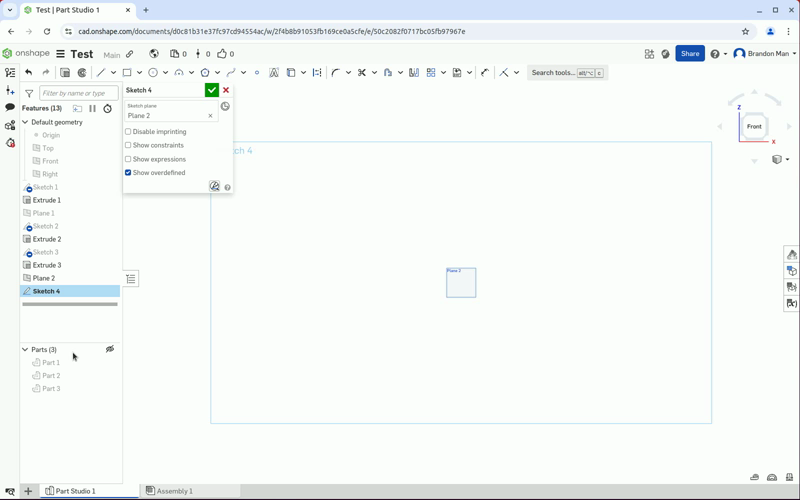
key(l)
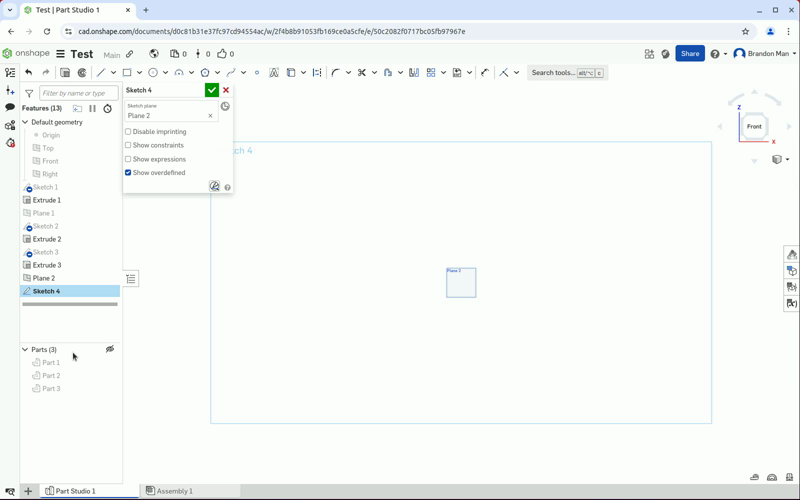
key_down(shift)
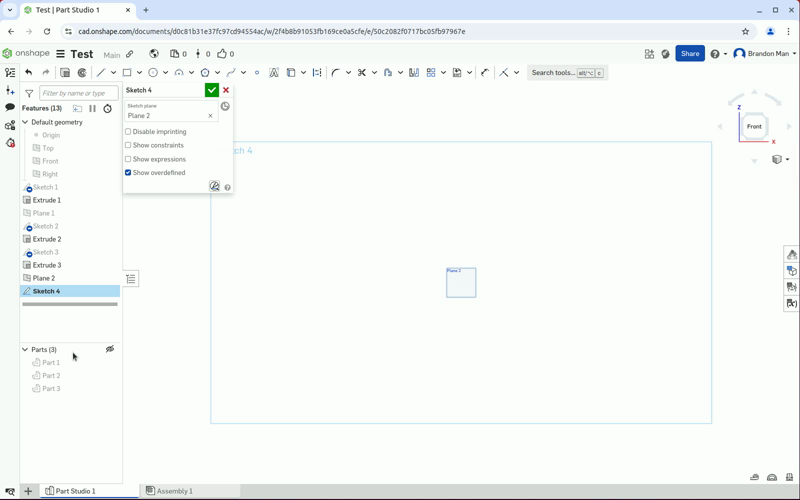
mouse_move(348, 282)
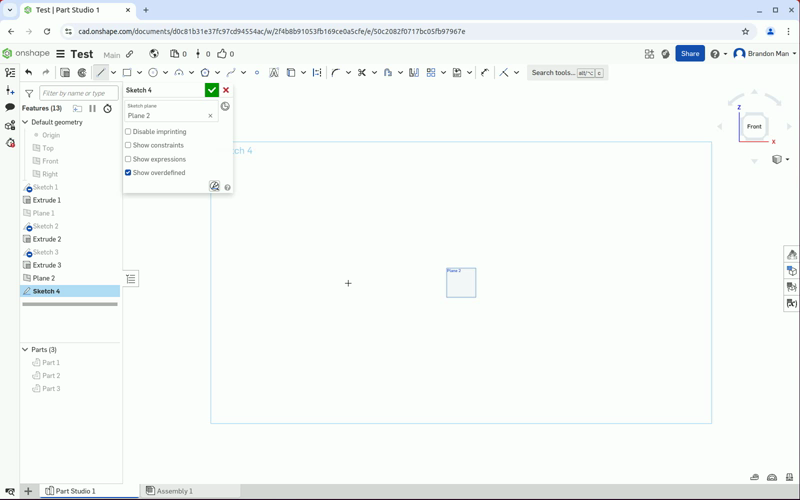
click(348, 282)
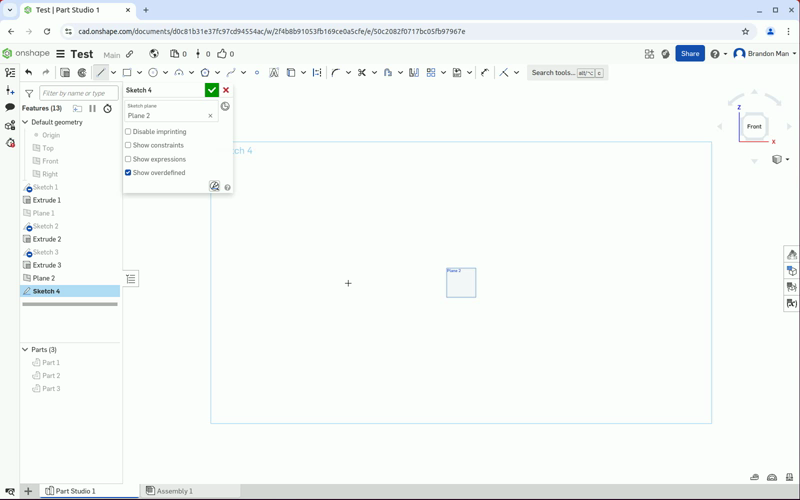
key_up(shift)
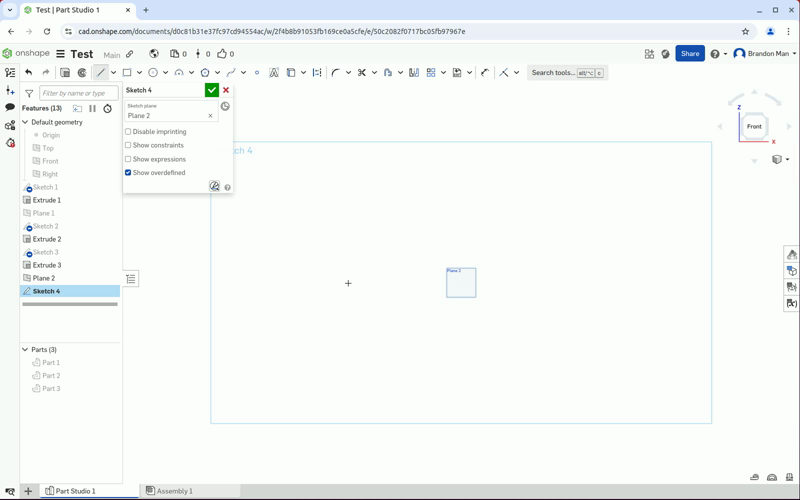
key_down(shift)
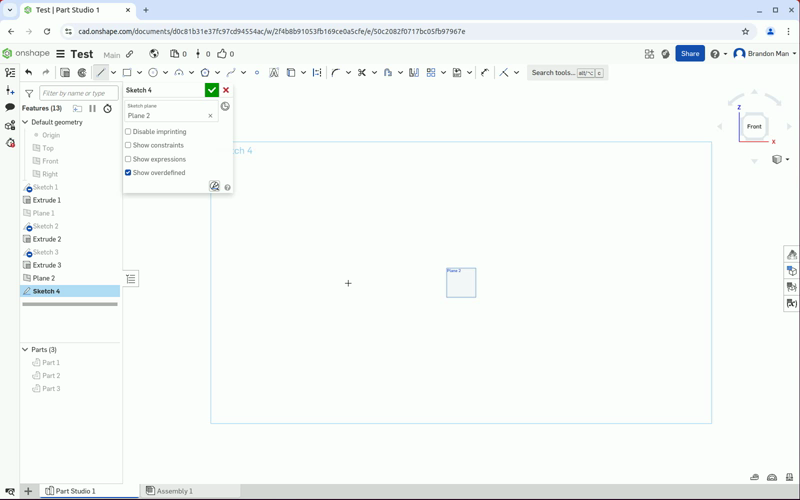
mouse_move(378, 282)
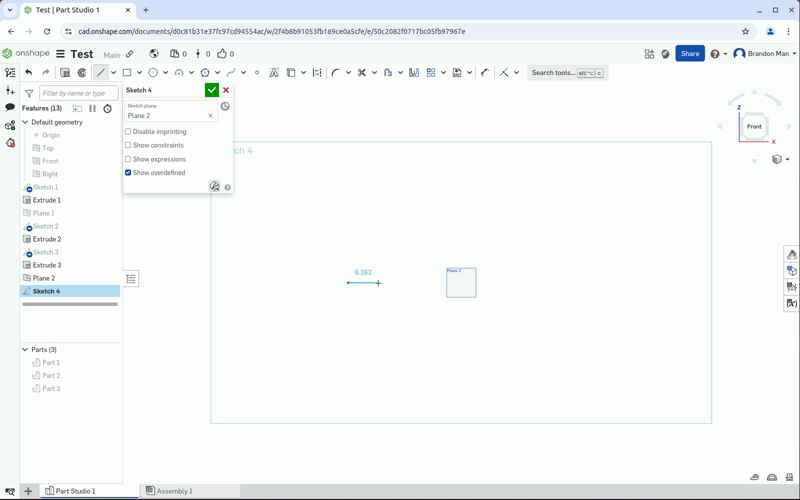
mouse_move(350, 282)
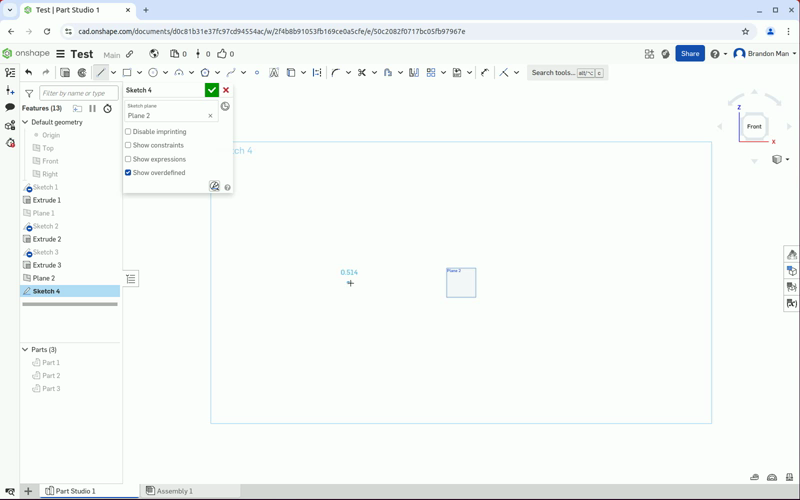
scroll(6)
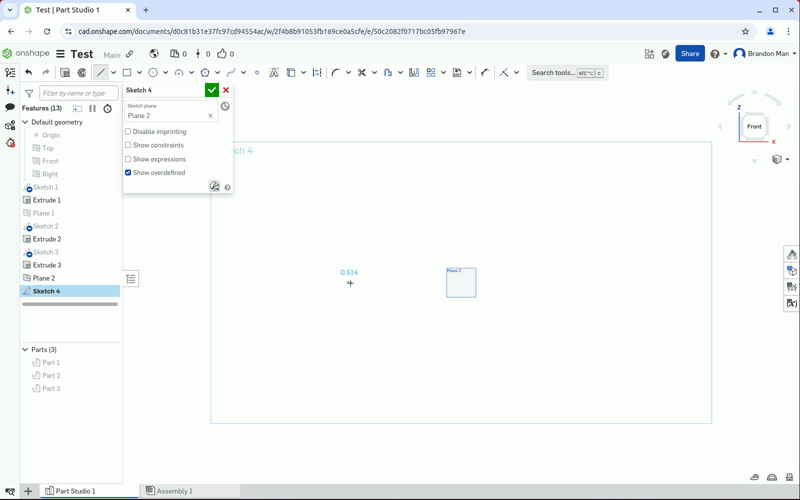
scroll(6)
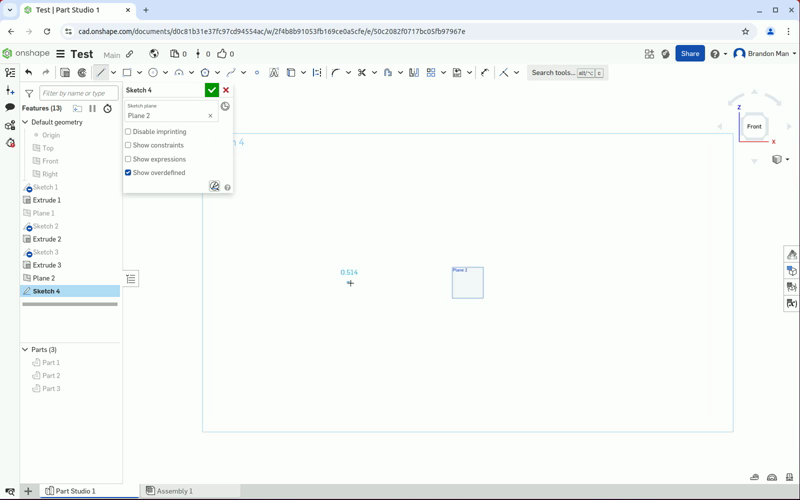
scroll(6)
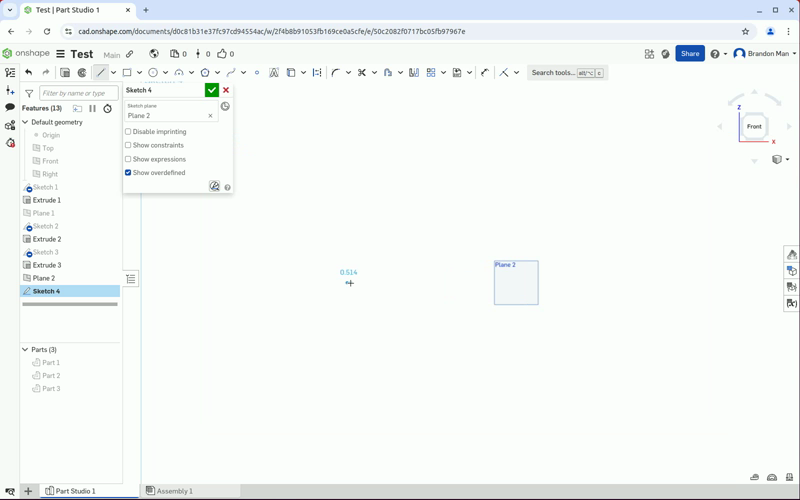
scroll(6)
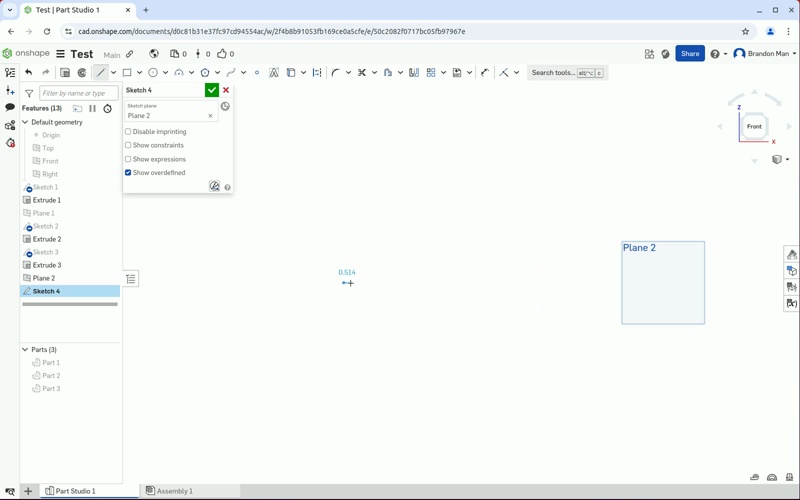
scroll(6)
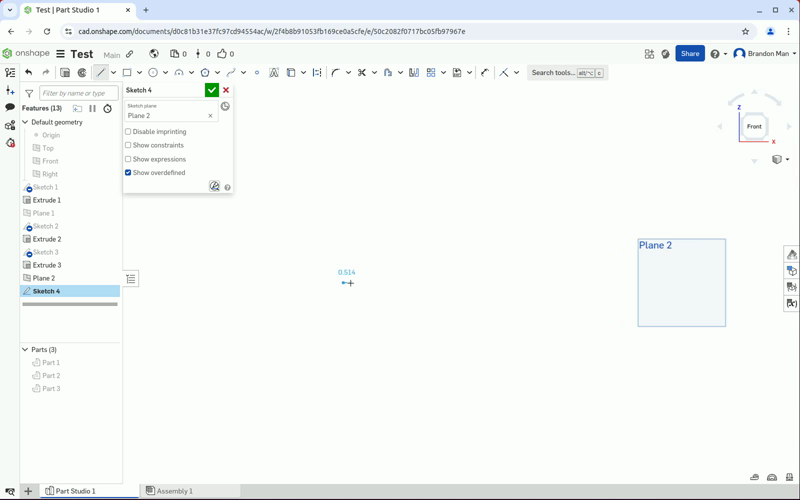
scroll(6)
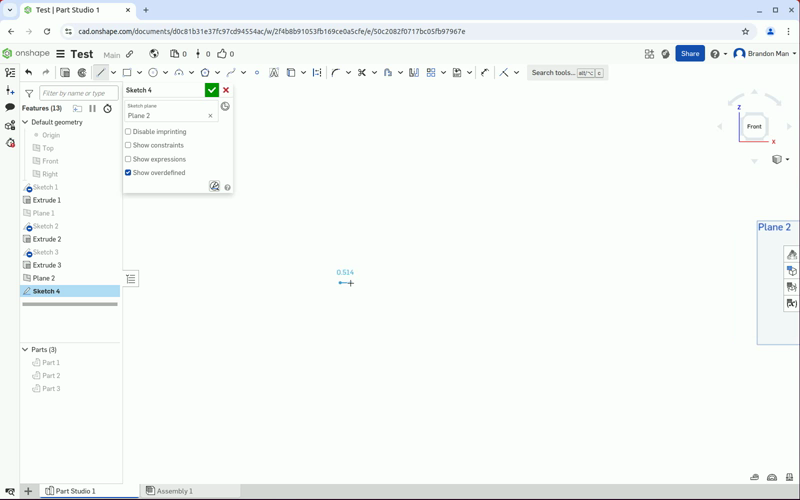
scroll(6)
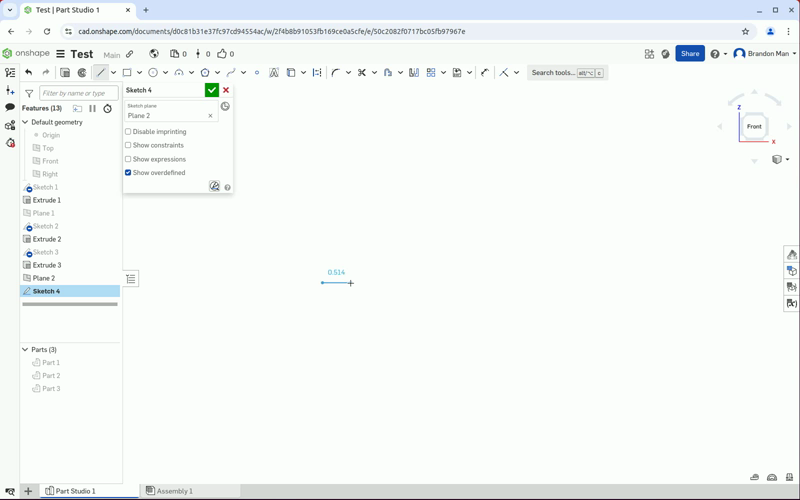
click(350, 282)
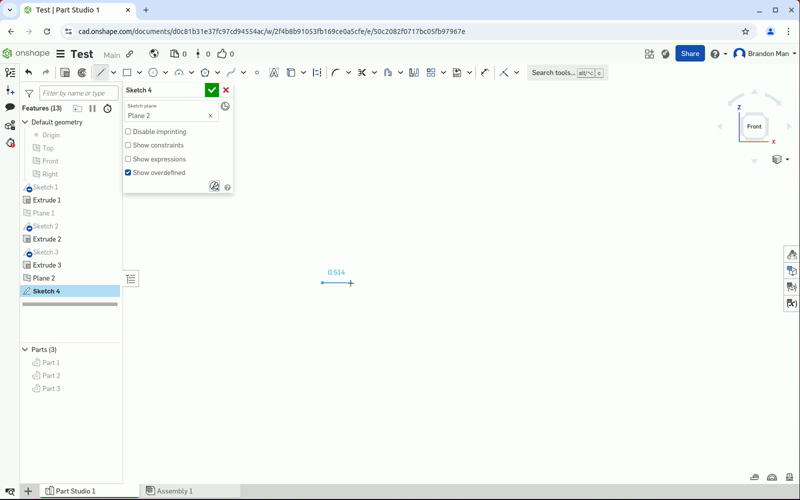
scroll(-6)
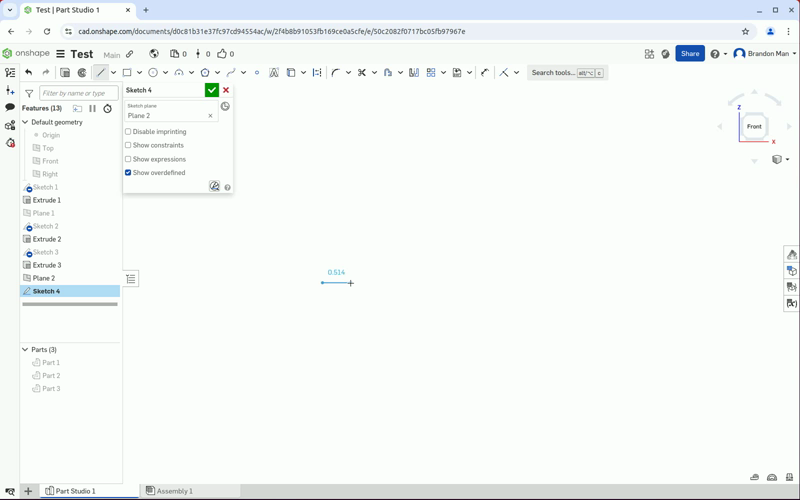
scroll(-6)
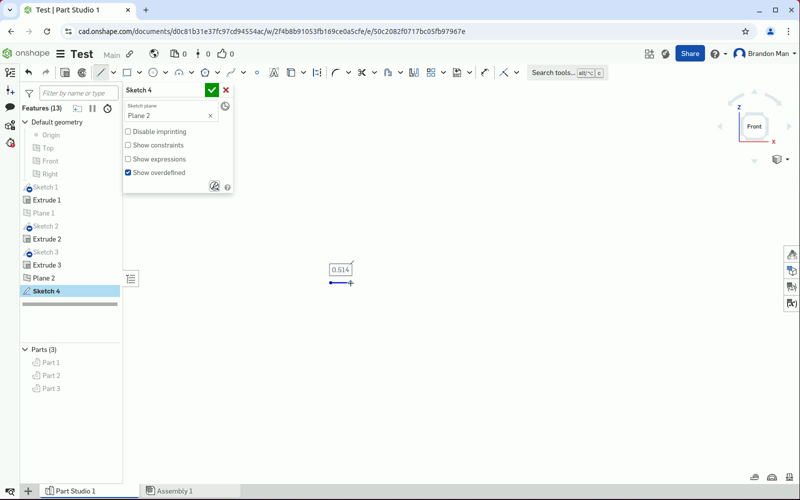
scroll(-6)
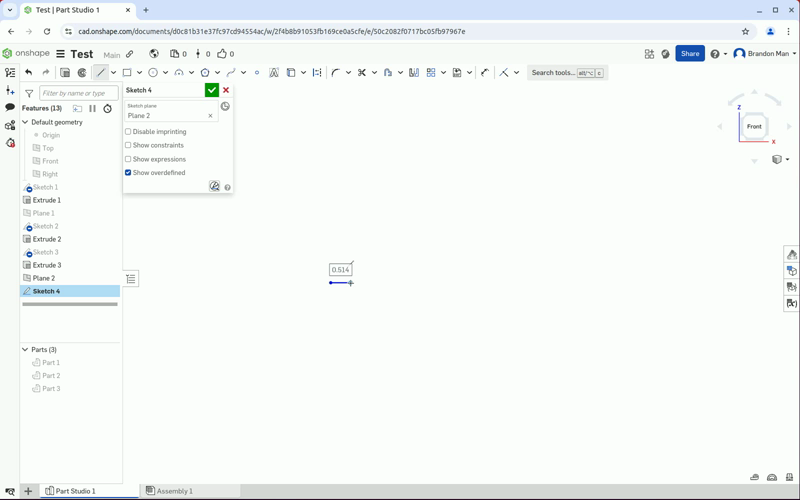
scroll(-6)
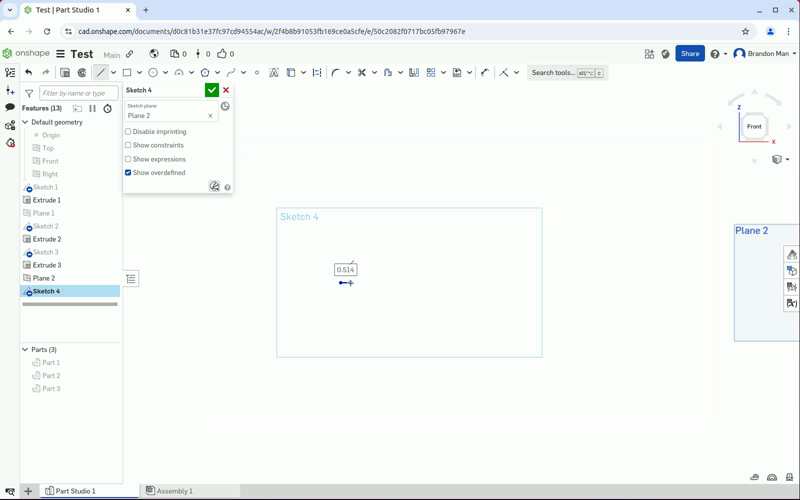
scroll(-6)
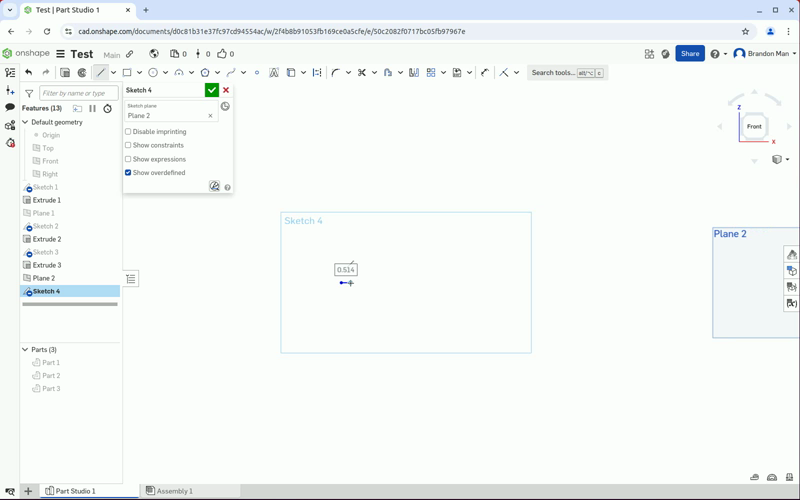
scroll(-6)
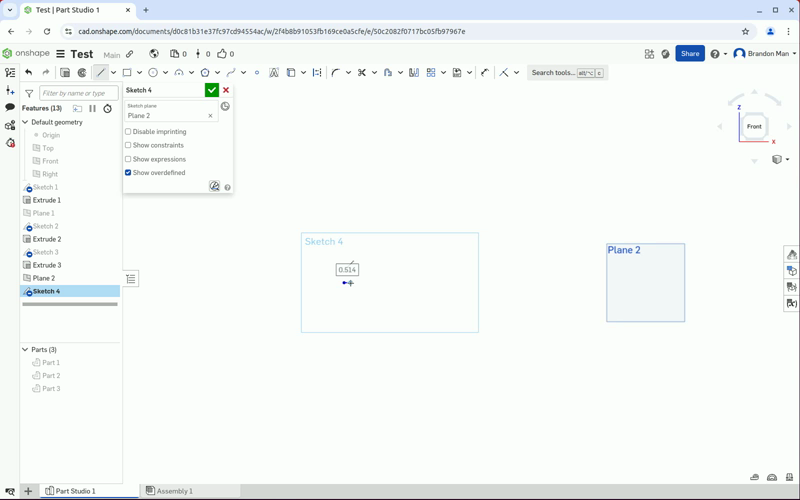
scroll(-6)
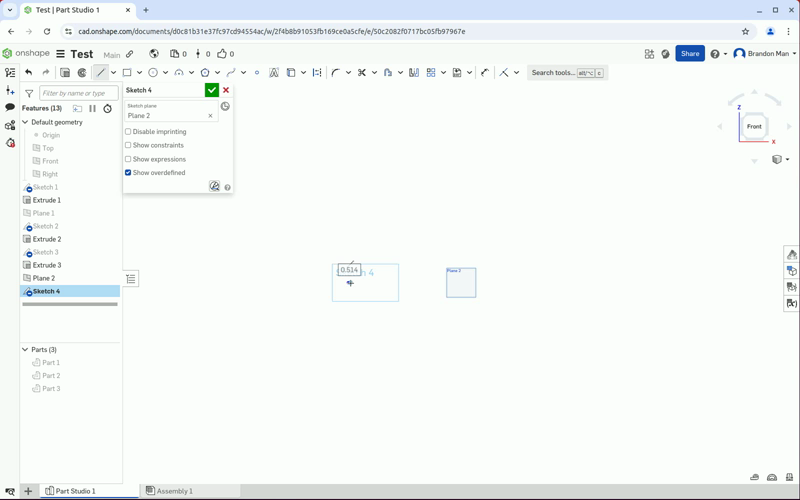
key_up(shift)
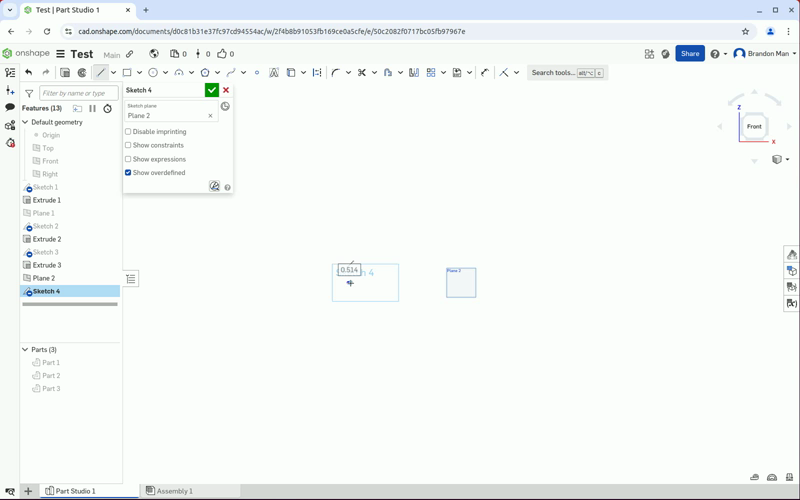
key_down(shift)
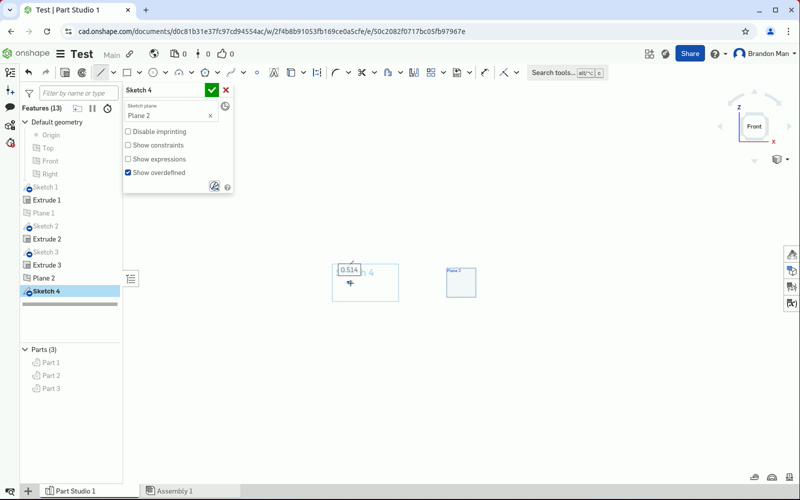
mouse_move(380, 282)
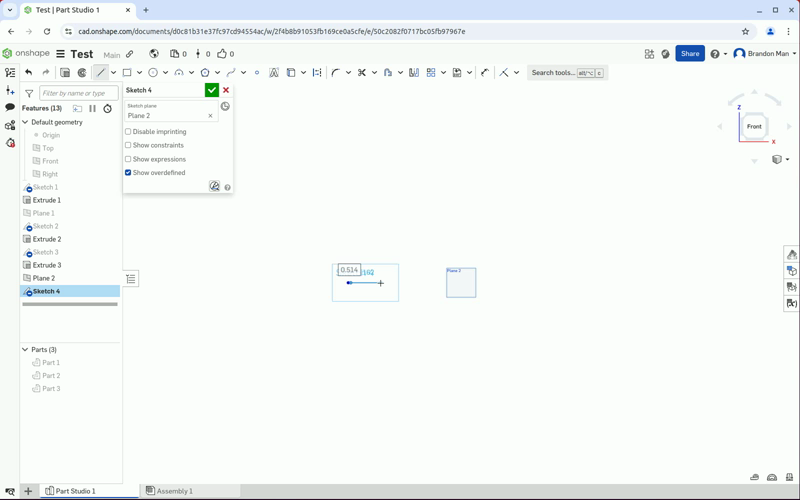
mouse_move(350, 259)
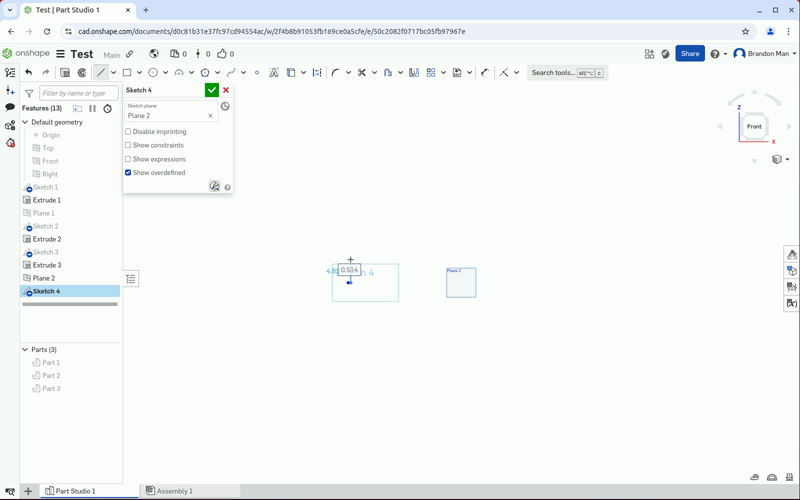
click(350, 259)
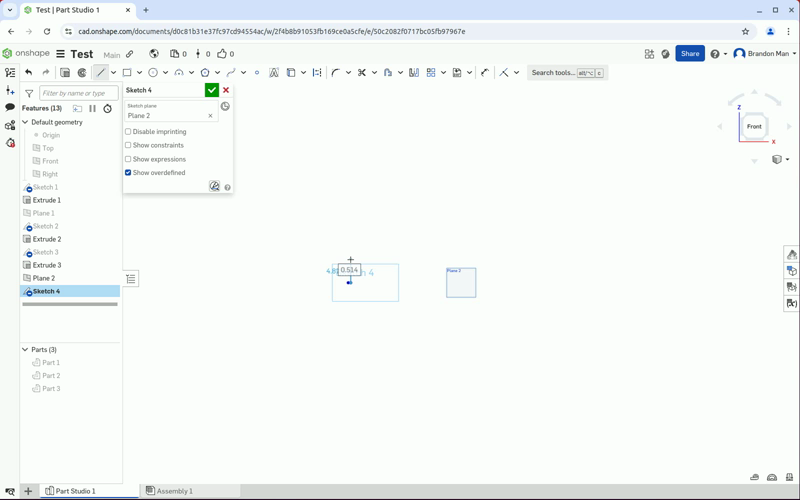
key_up(shift)
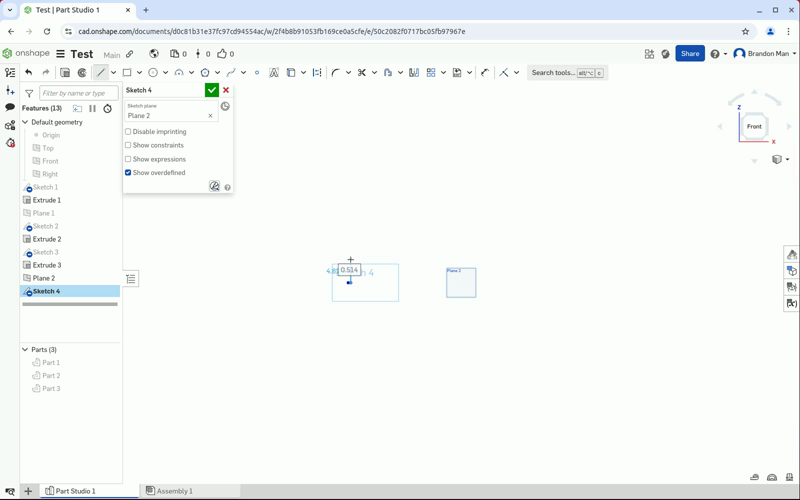
key_down(shift)
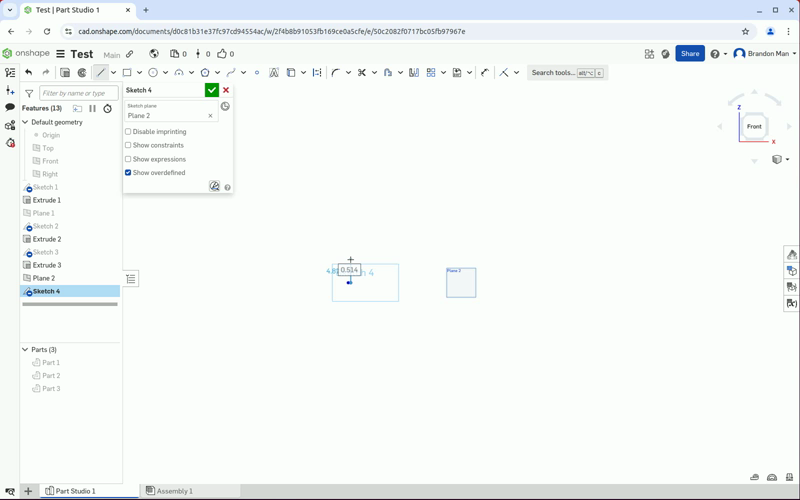
mouse_move(569, 259)
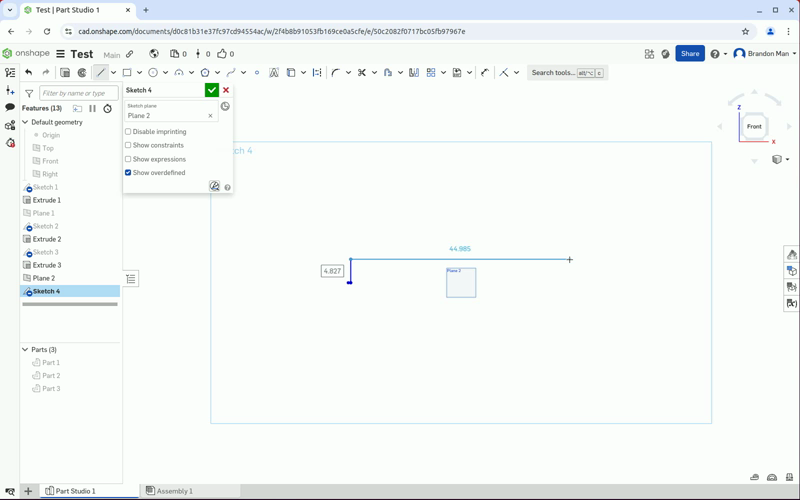
click(569, 259)
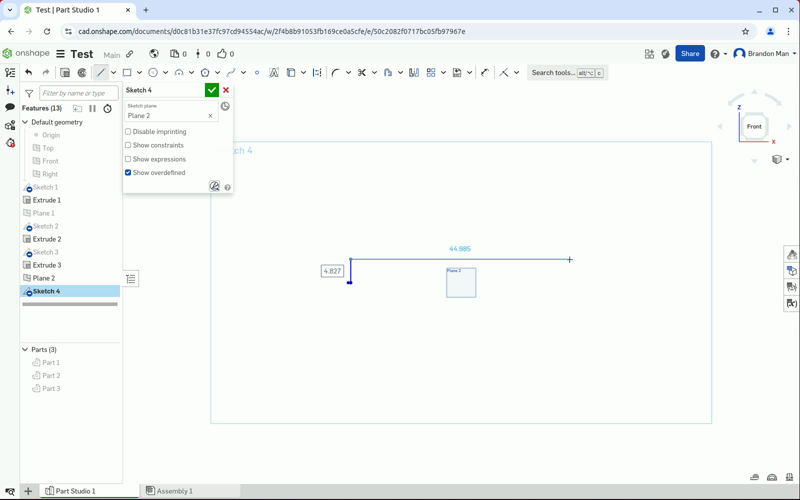
key_up(shift)
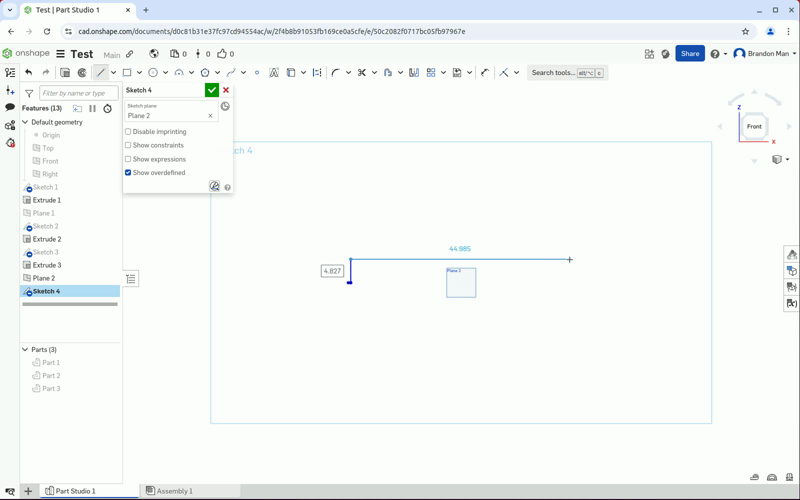
key_down(shift)
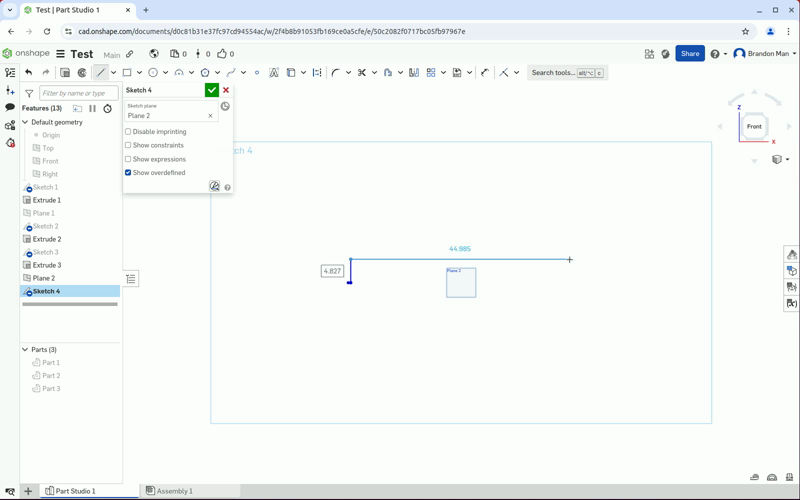
mouse_move(589, 259)
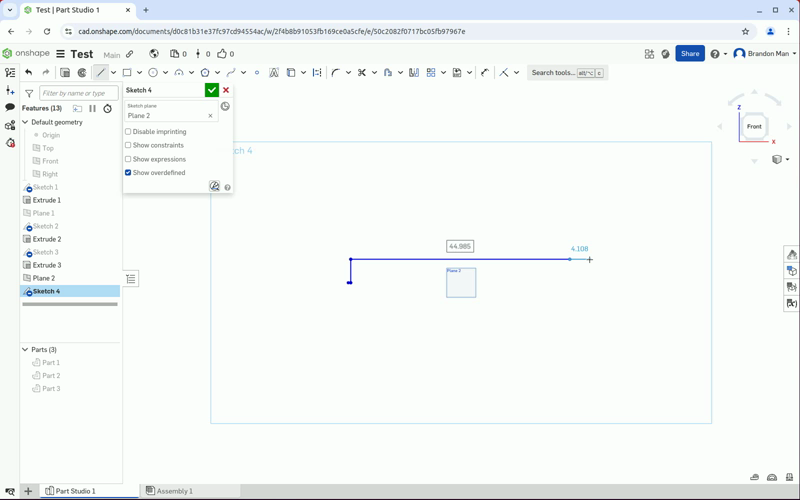
mouse_move(569, 282)
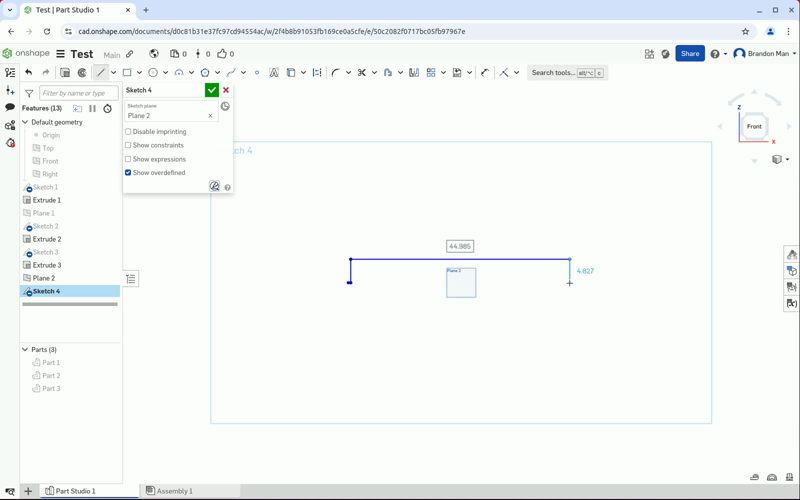
click(569, 282)
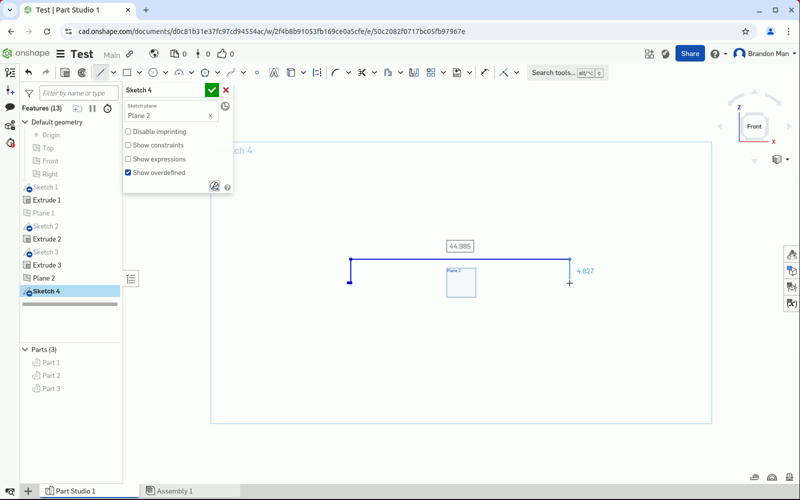
key_up(shift)
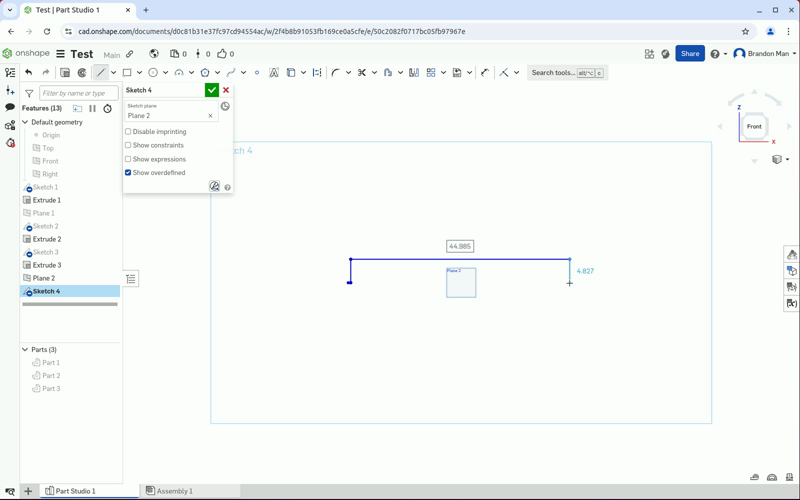
key_down(shift)
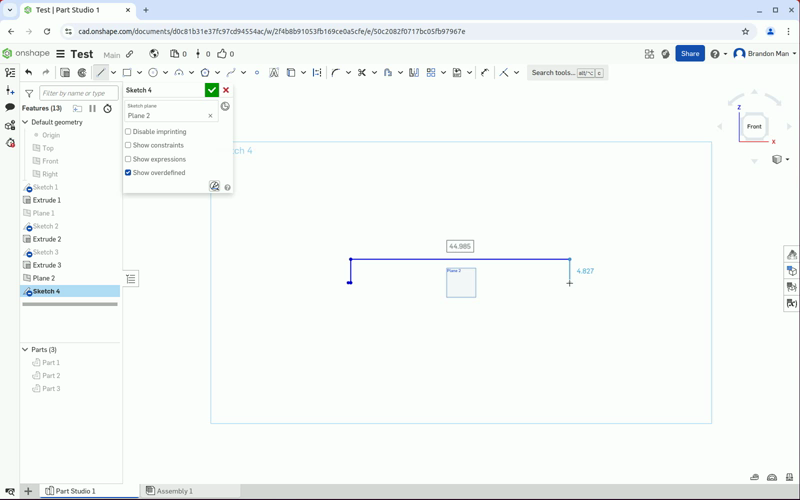
mouse_move(589, 282)
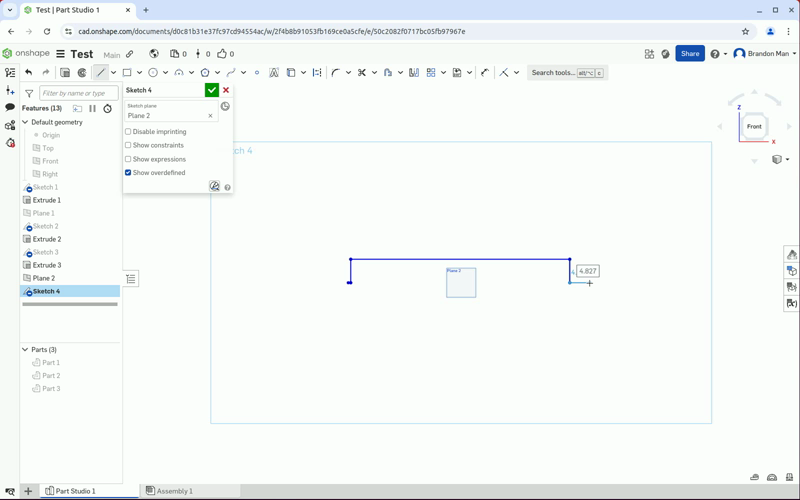
mouse_move(572, 282)
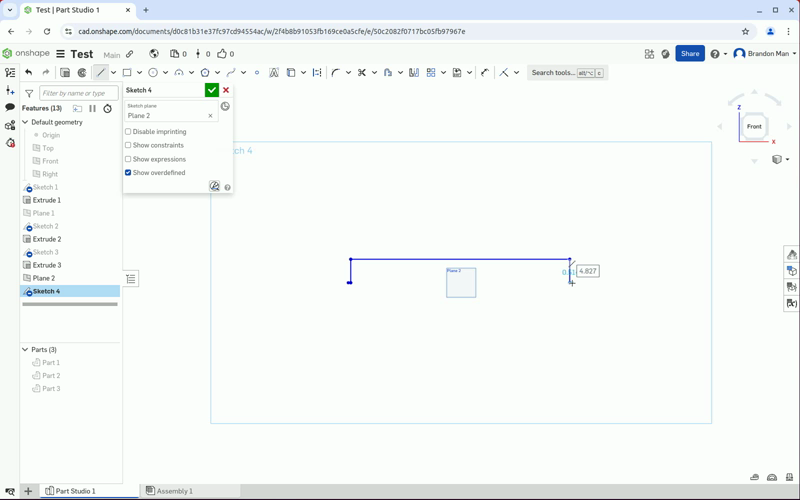
scroll(6)
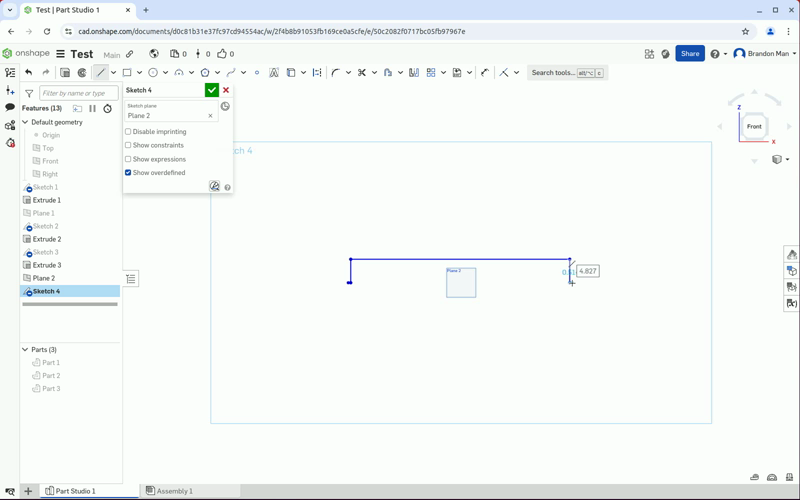
scroll(6)
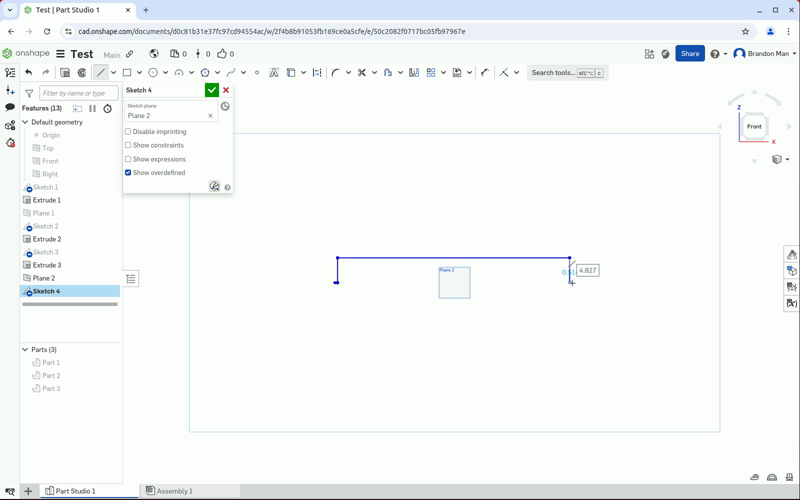
scroll(6)
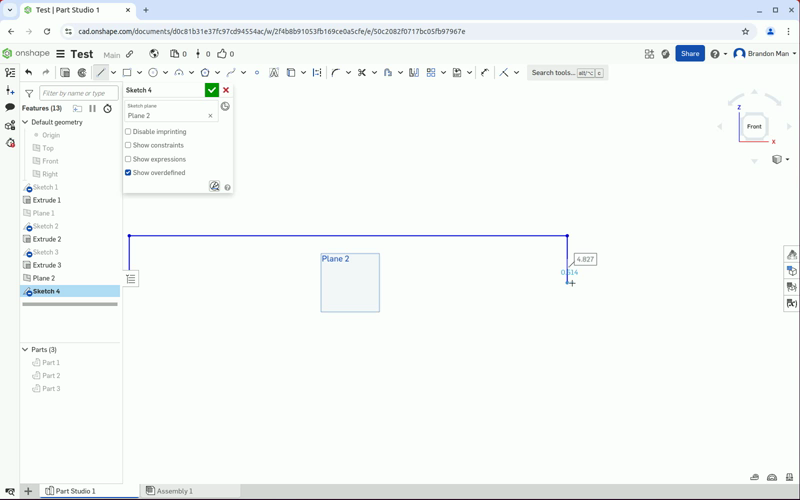
scroll(6)
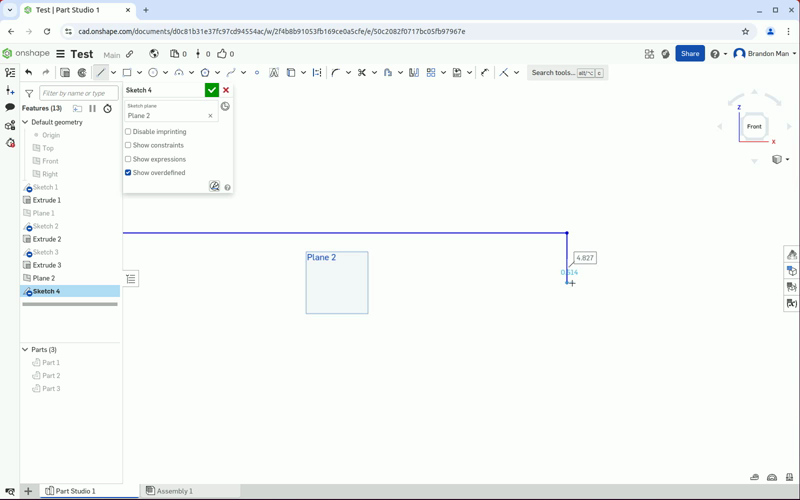
scroll(6)
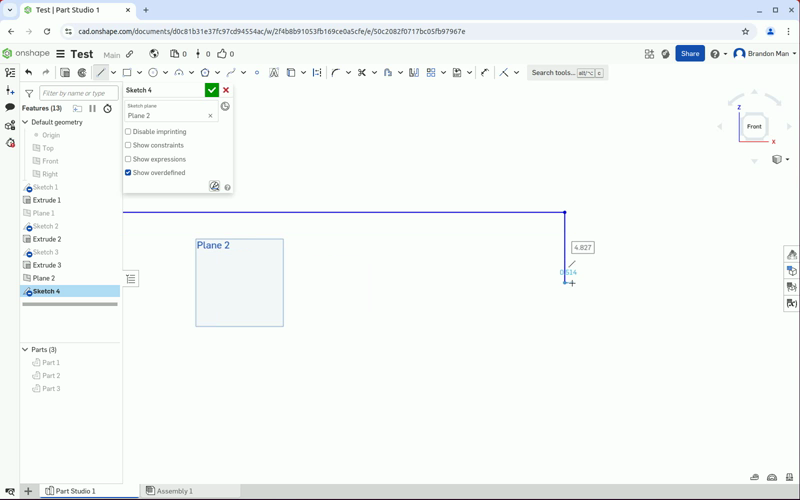
scroll(6)
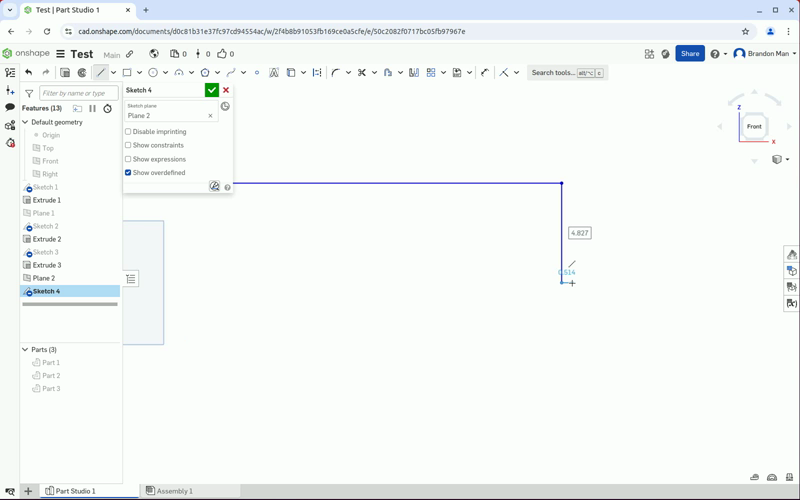
scroll(6)
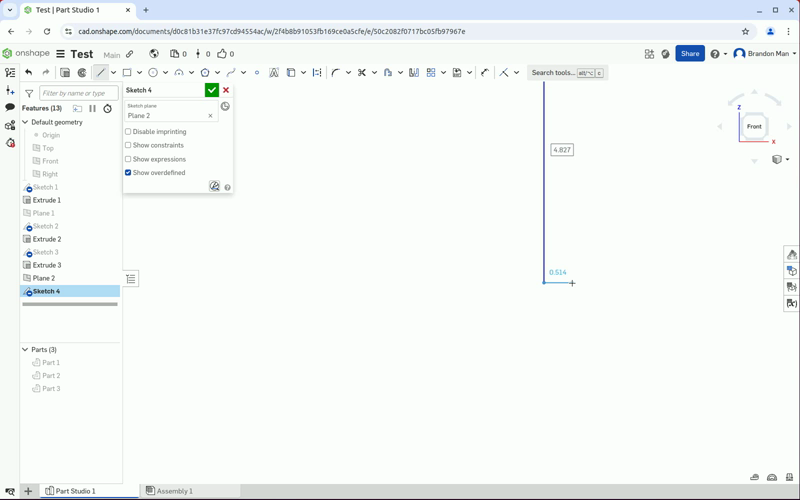
click(572, 282)
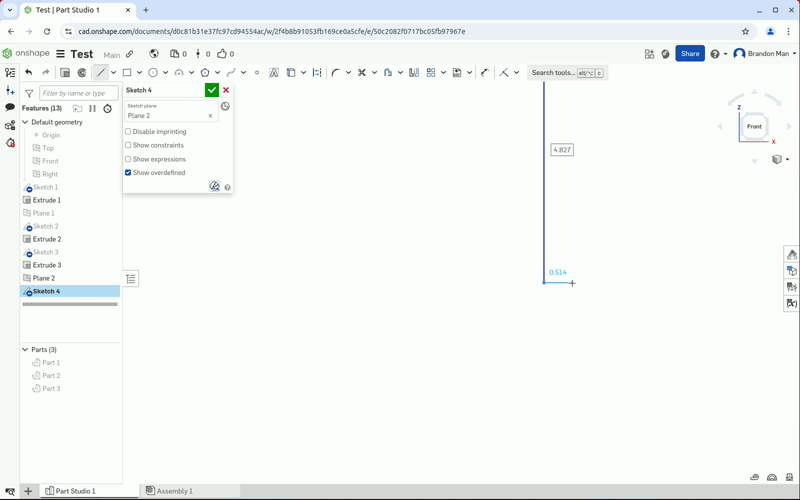
scroll(-6)
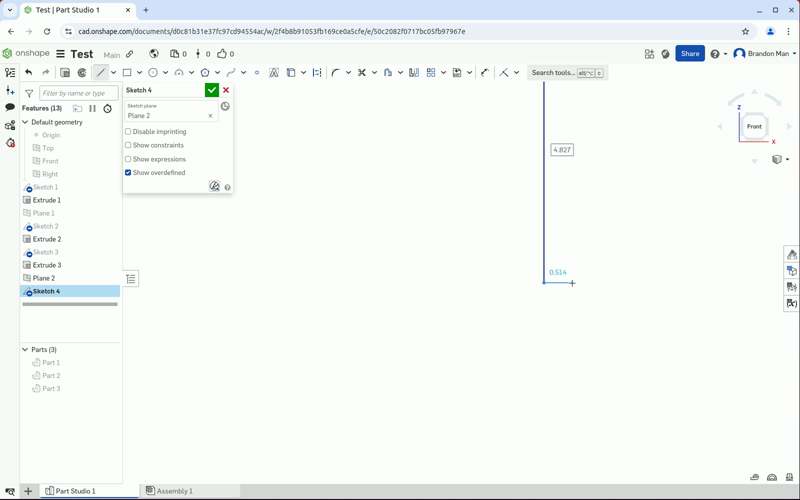
scroll(-6)
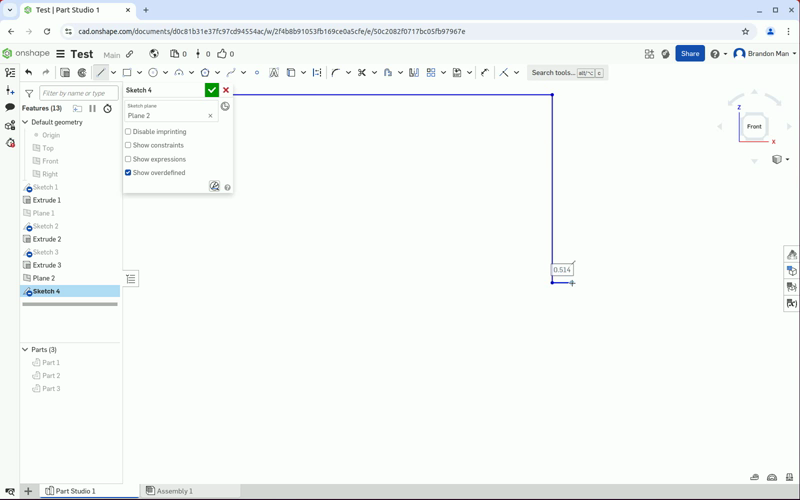
scroll(-6)
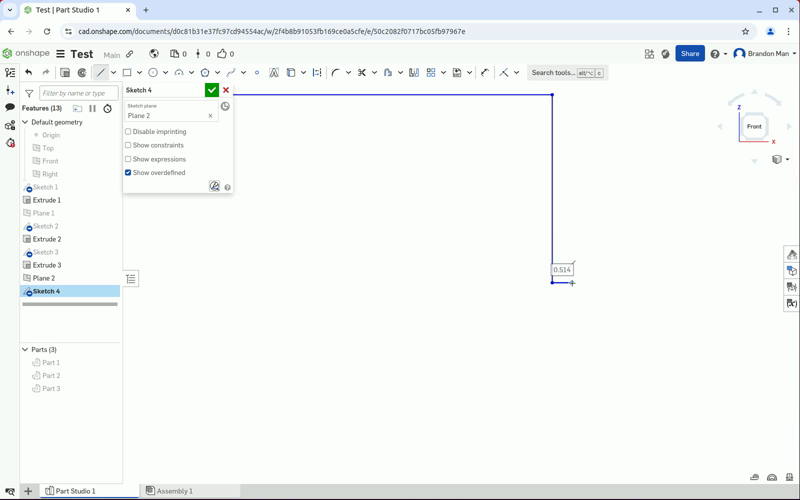
scroll(-6)
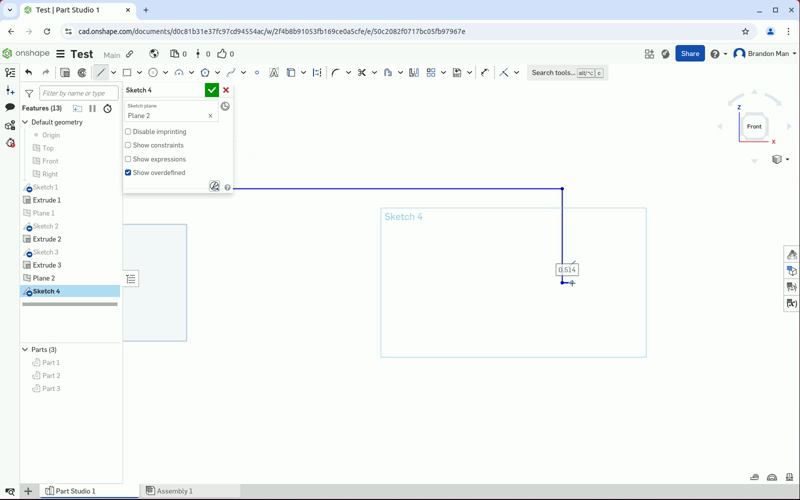
scroll(-6)
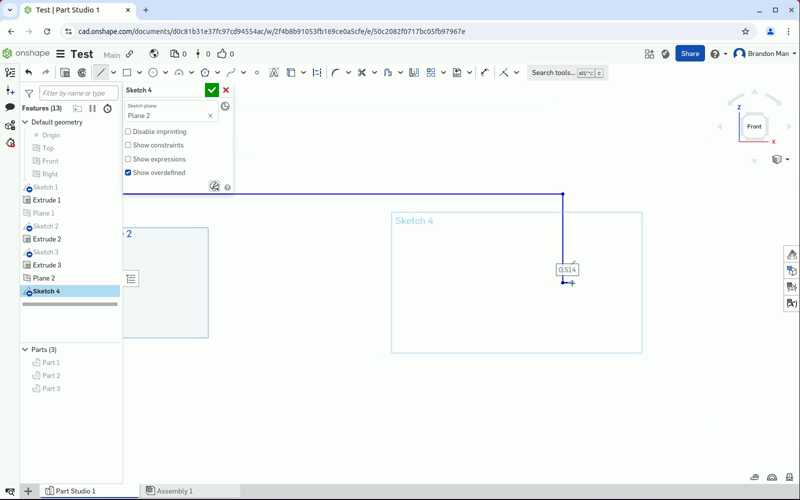
scroll(-6)
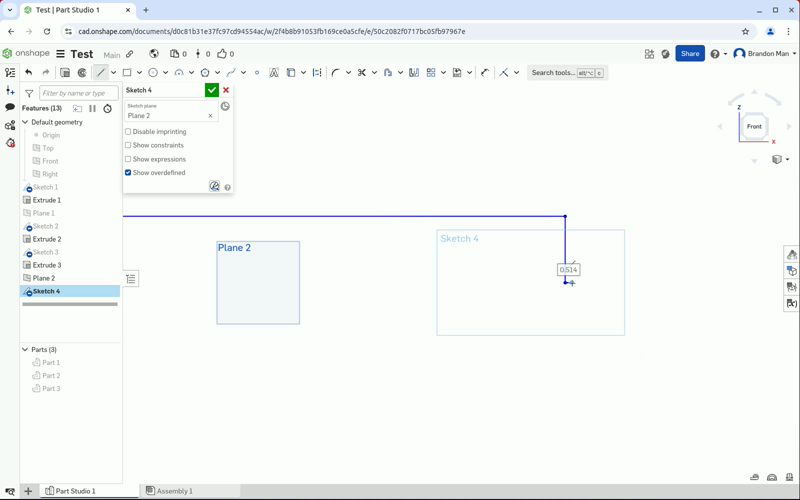
scroll(-6)
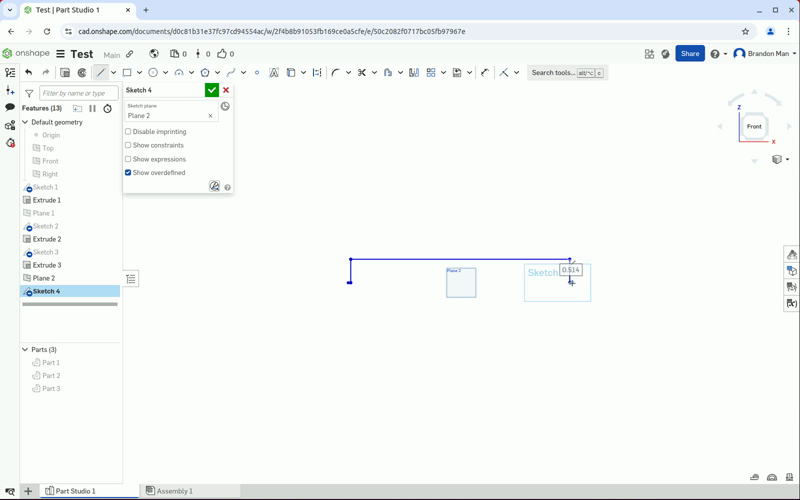
key_up(shift)
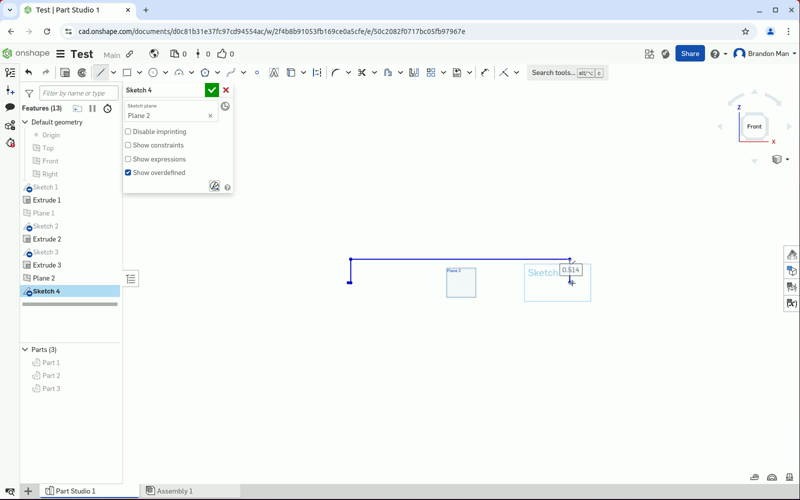
key_down(shift)
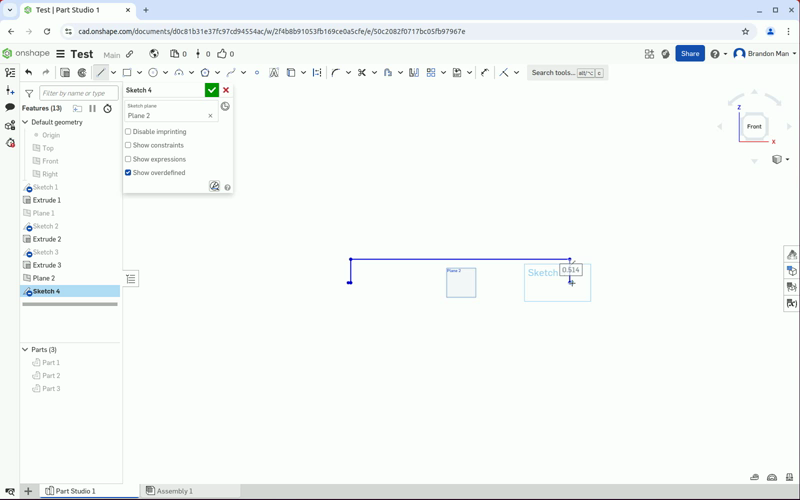
mouse_move(589, 282)
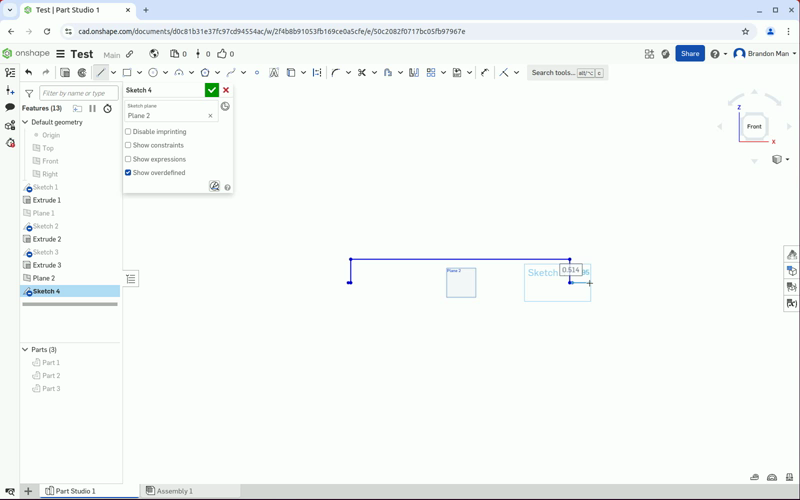
mouse_move(572, 257)
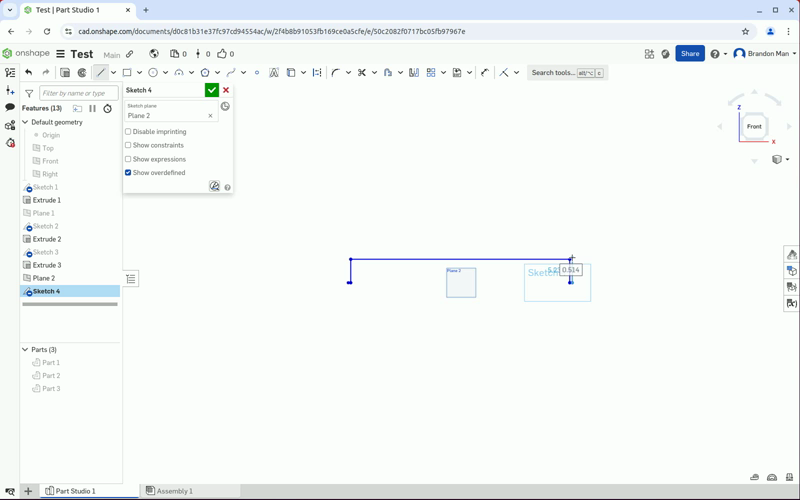
scroll(6)
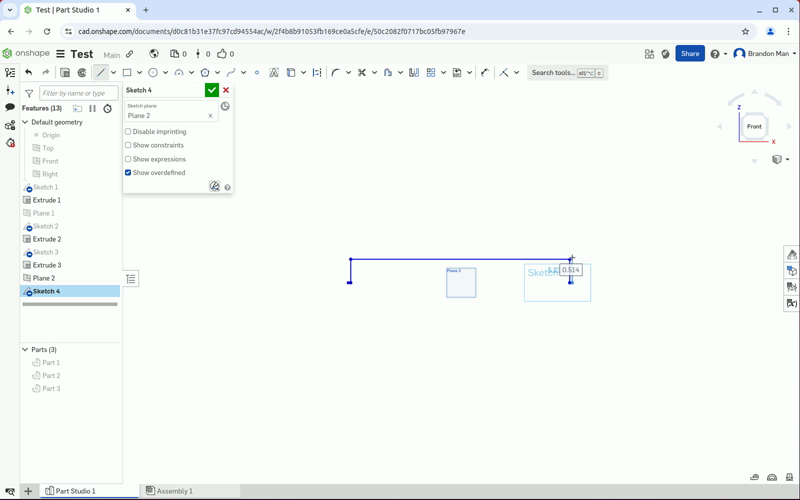
scroll(6)
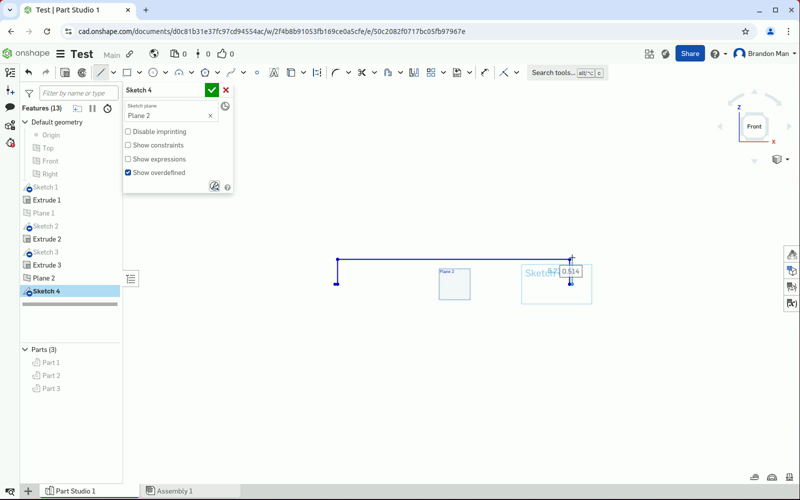
scroll(6)
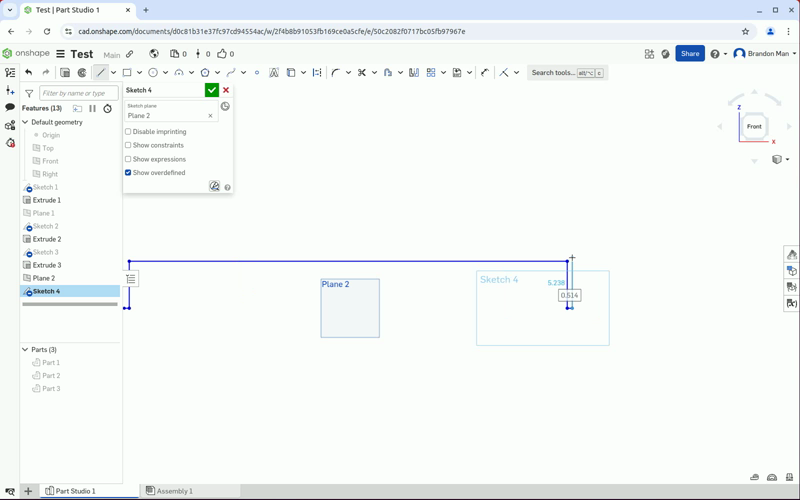
scroll(6)
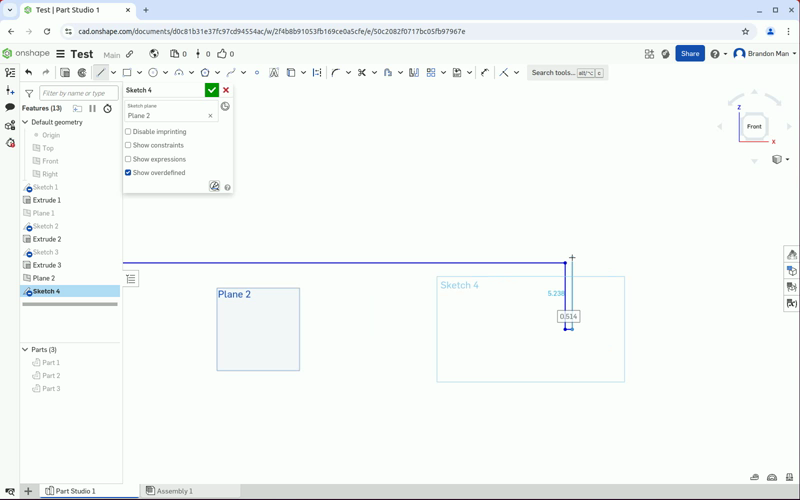
scroll(6)
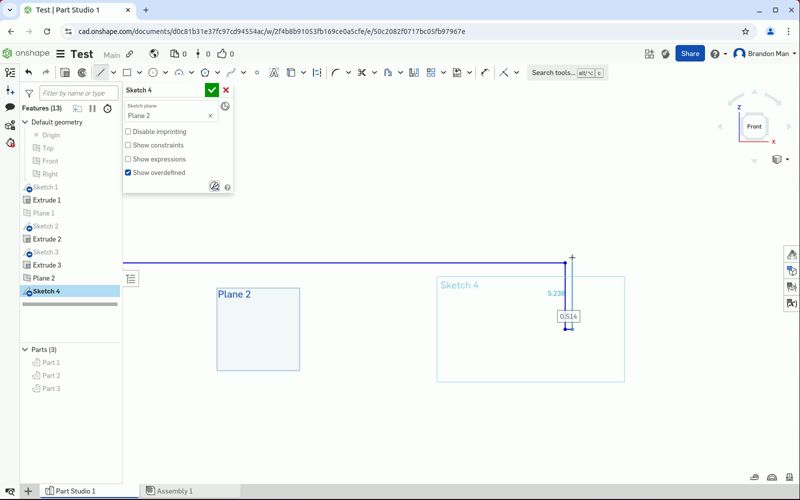
scroll(6)
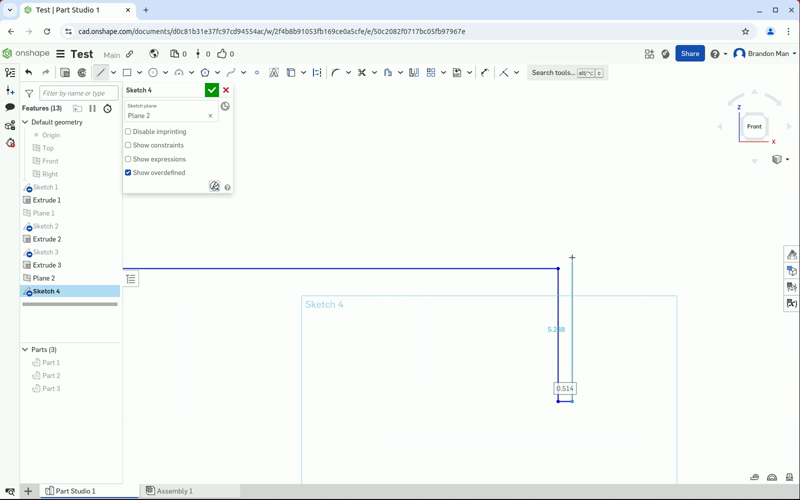
scroll(6)
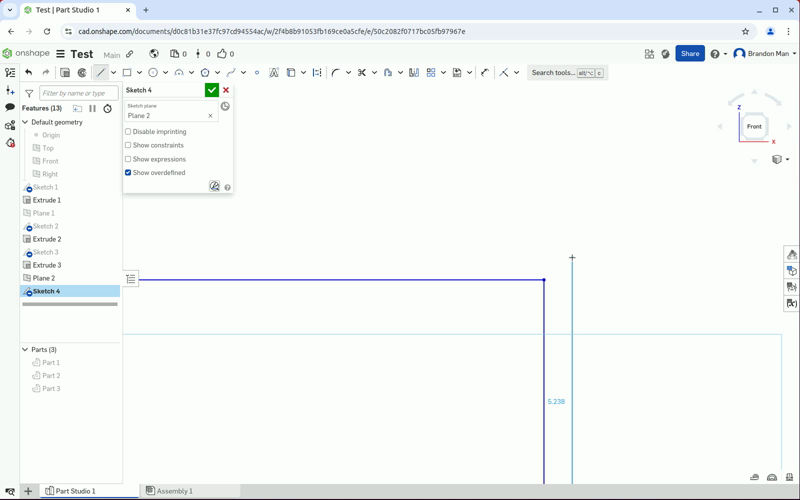
click(572, 257)
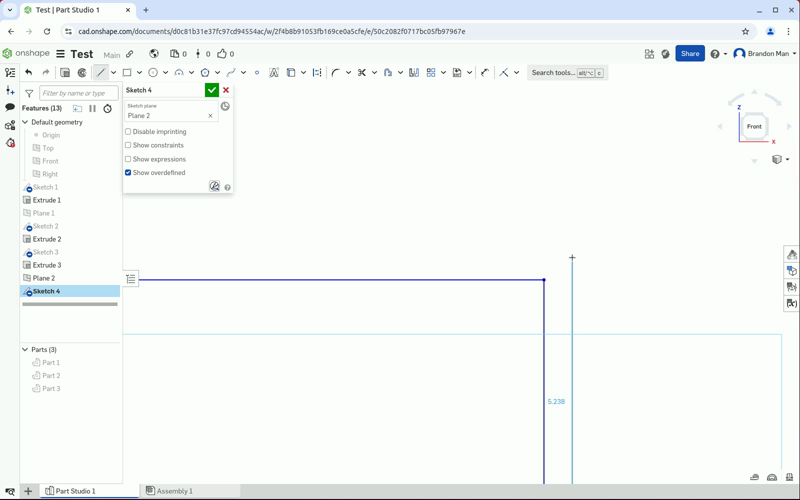
scroll(-6)
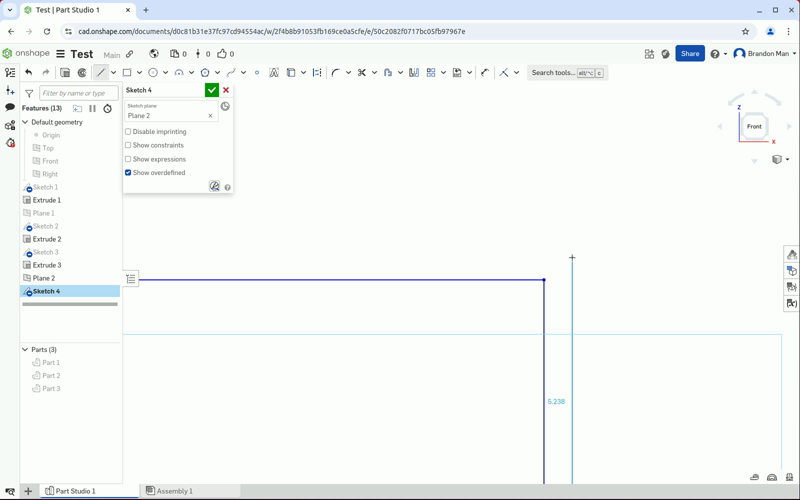
scroll(-6)
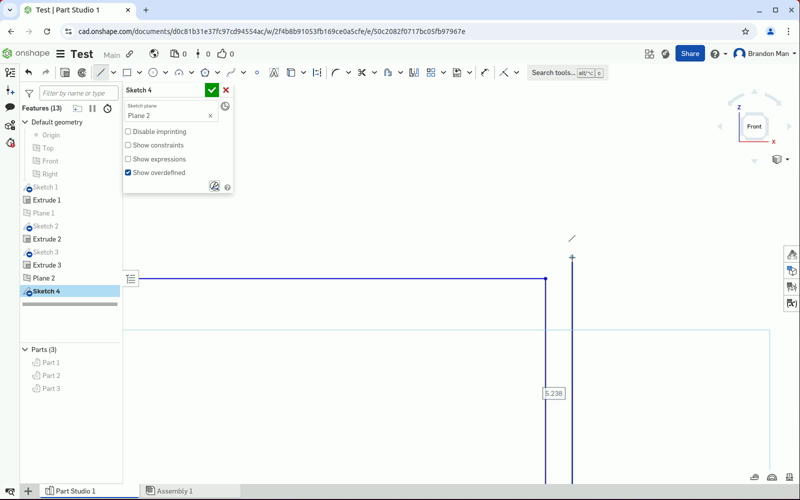
scroll(-6)
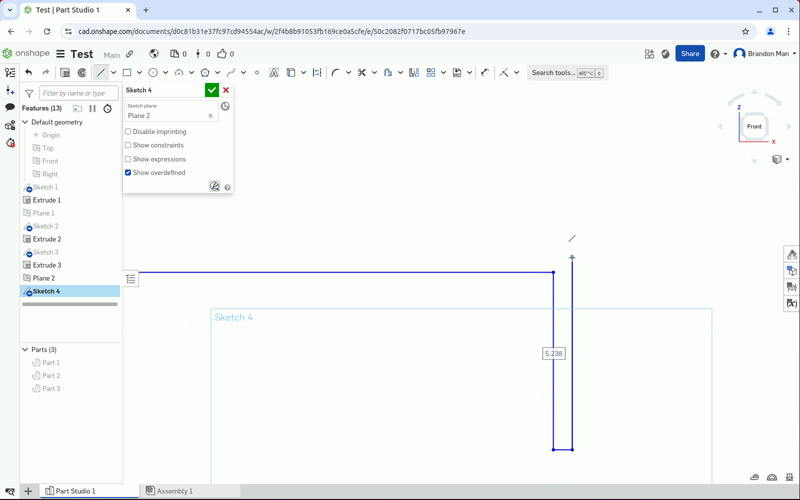
scroll(-6)
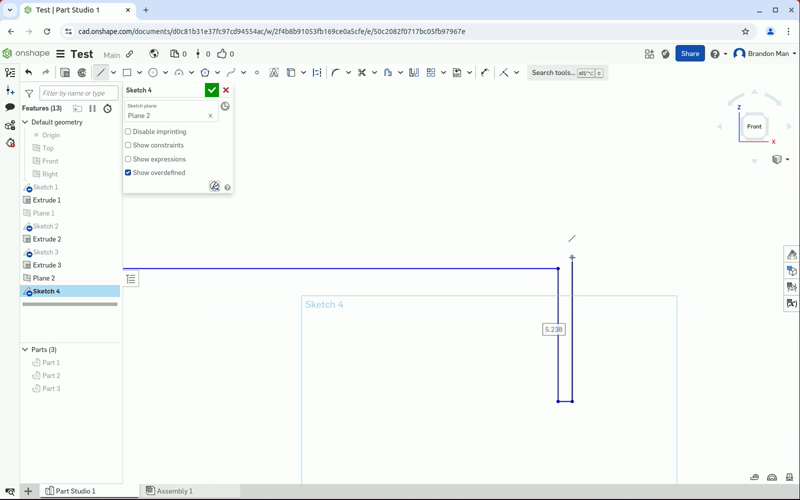
scroll(-6)
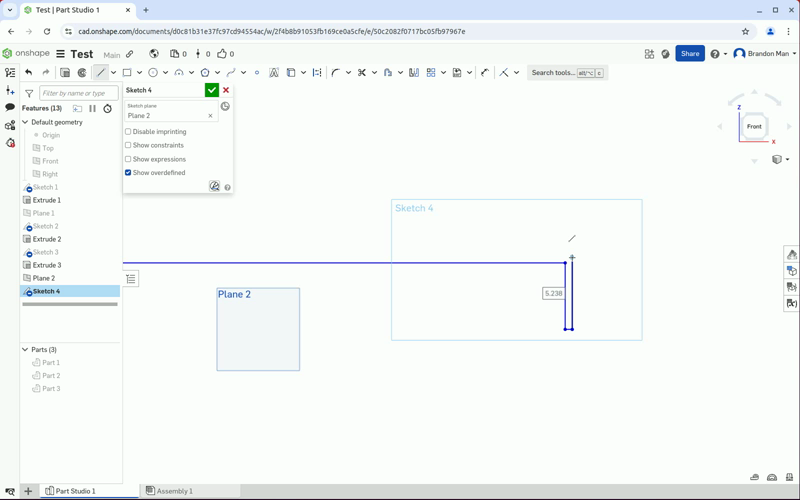
scroll(-6)
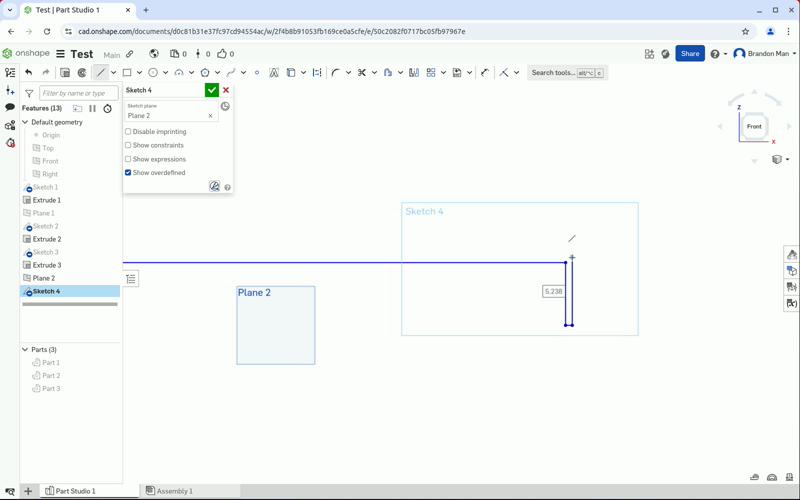
scroll(-6)
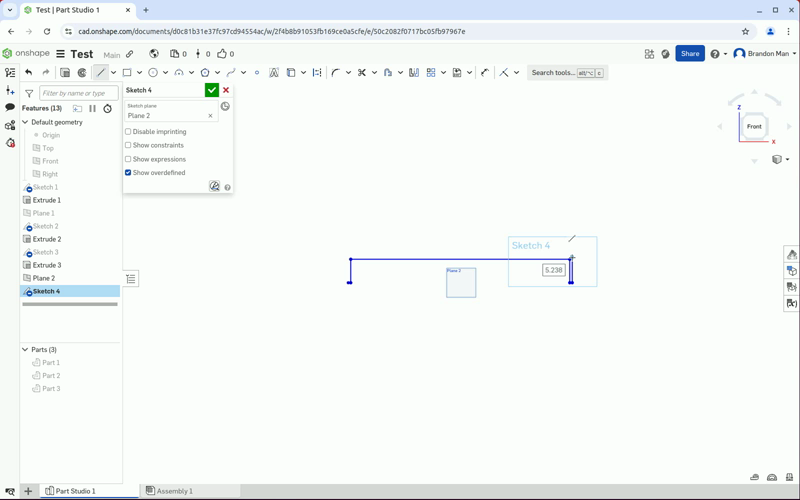
key_up(shift)
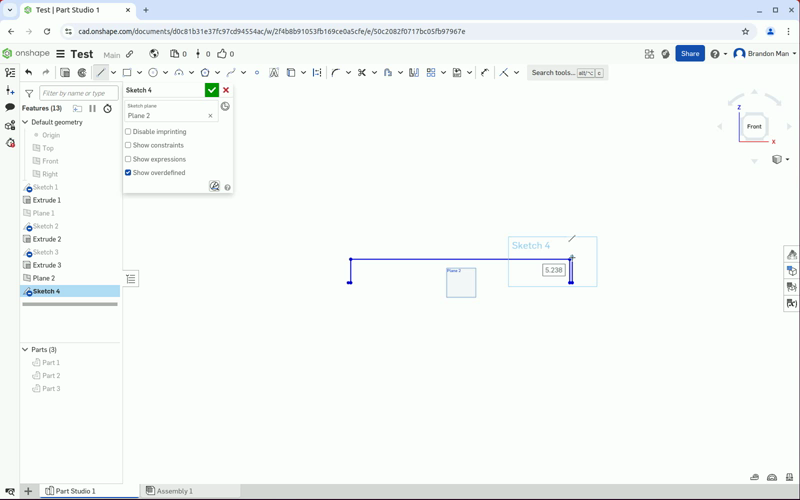
key_down(shift)
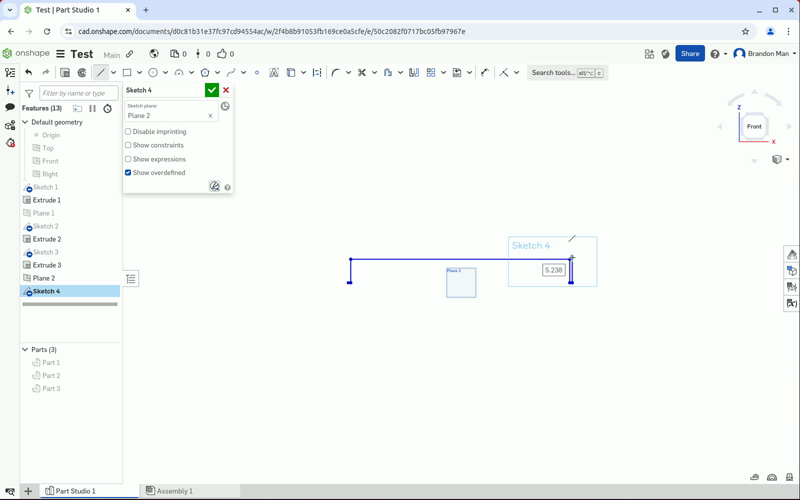
mouse_move(348, 257)
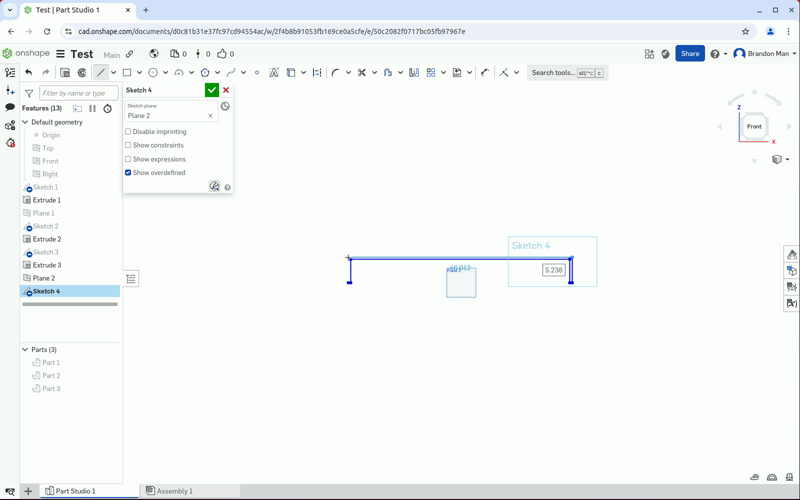
scroll(6)
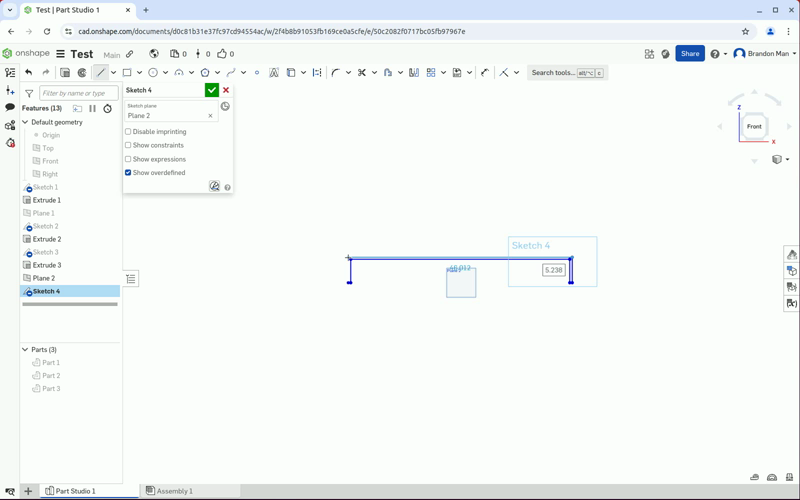
scroll(6)
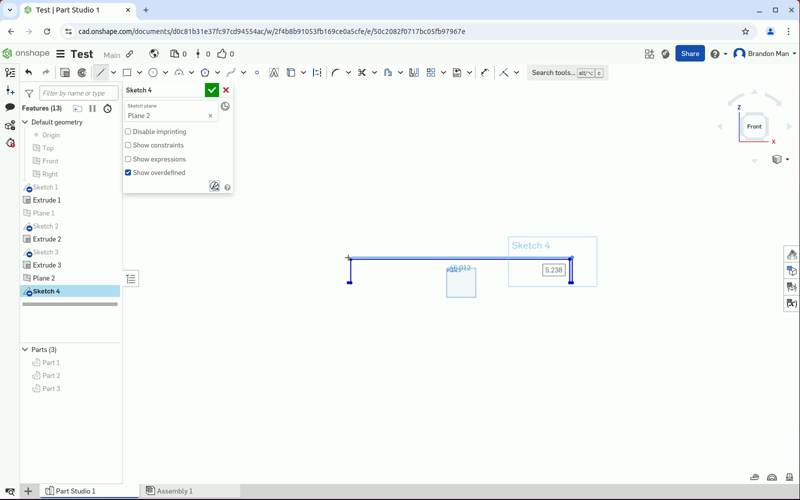
scroll(6)
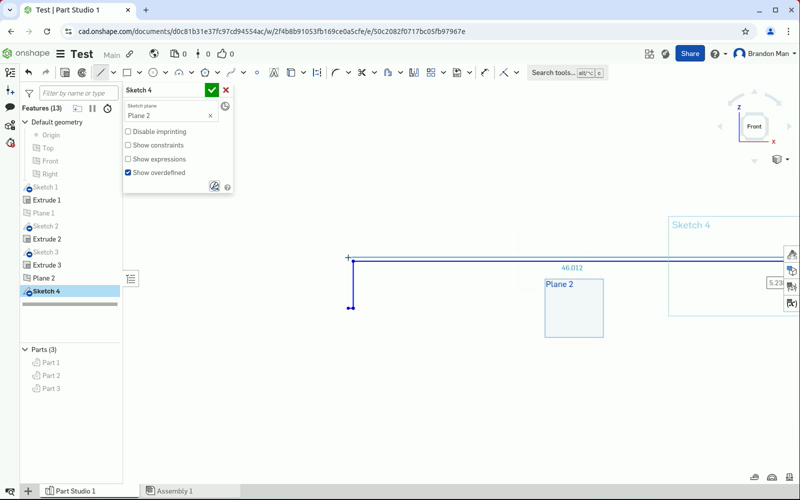
scroll(6)
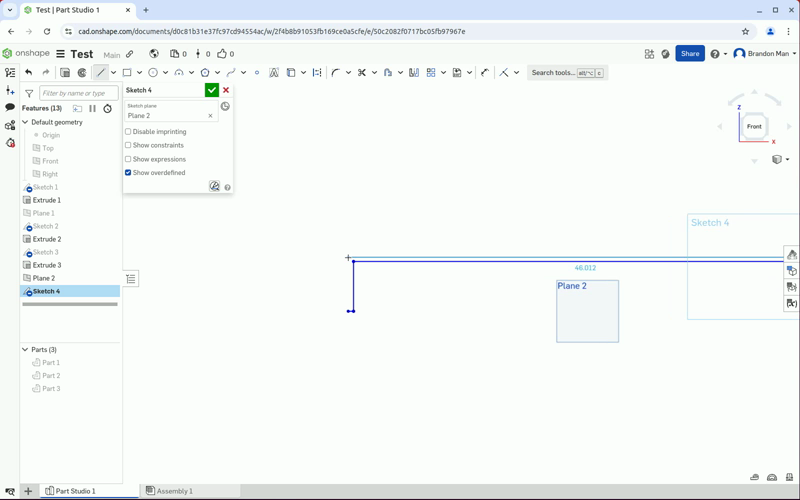
scroll(6)
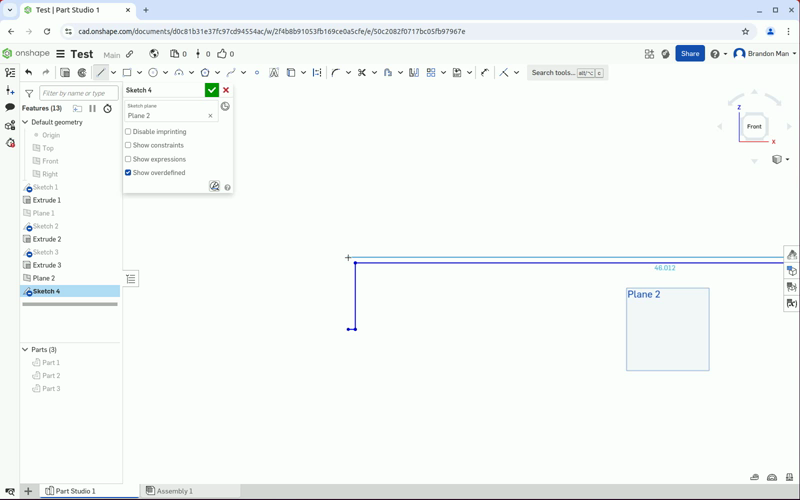
scroll(6)
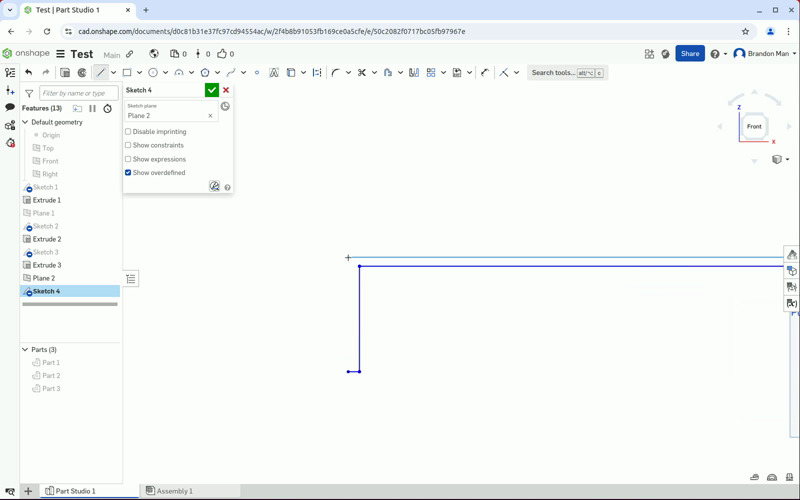
scroll(6)
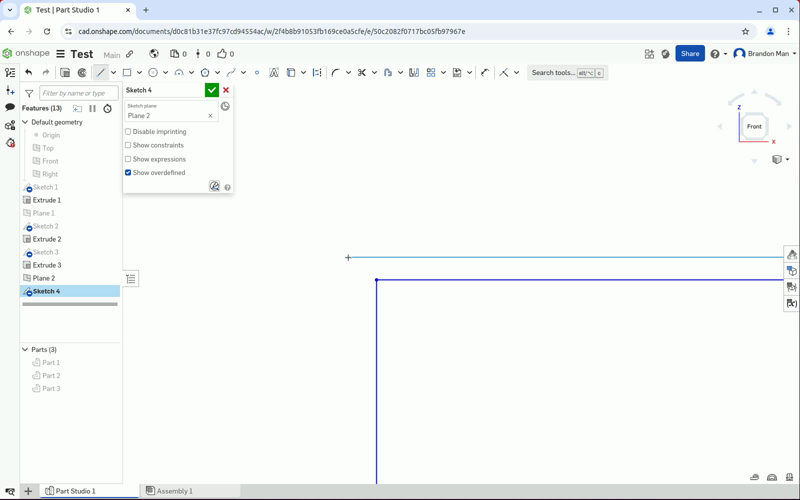
click(348, 257)
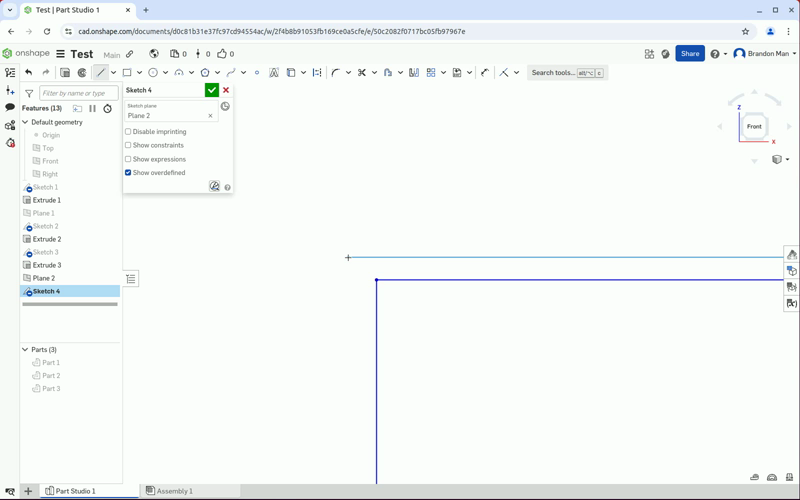
scroll(-6)
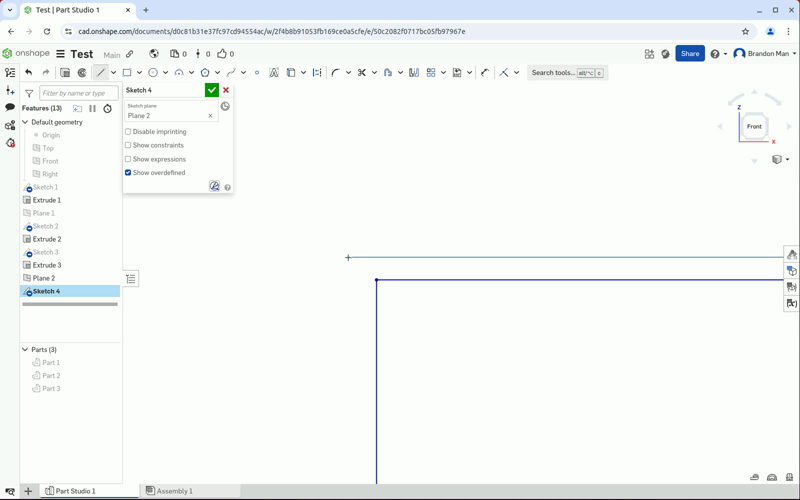
scroll(-6)
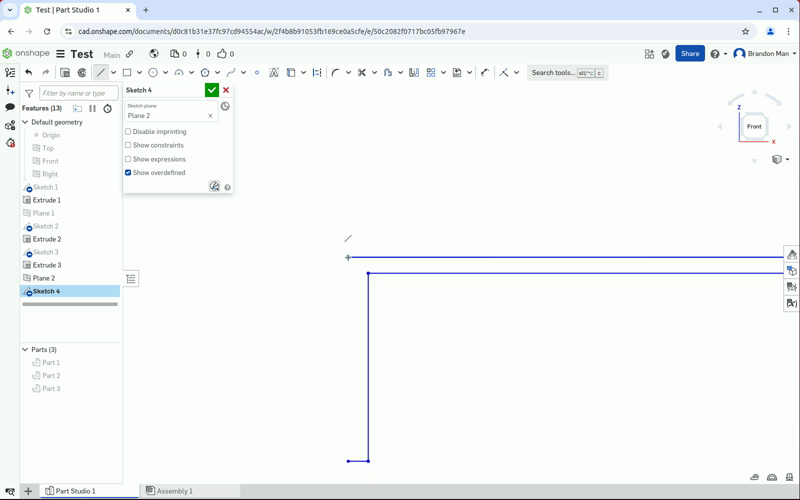
scroll(-6)
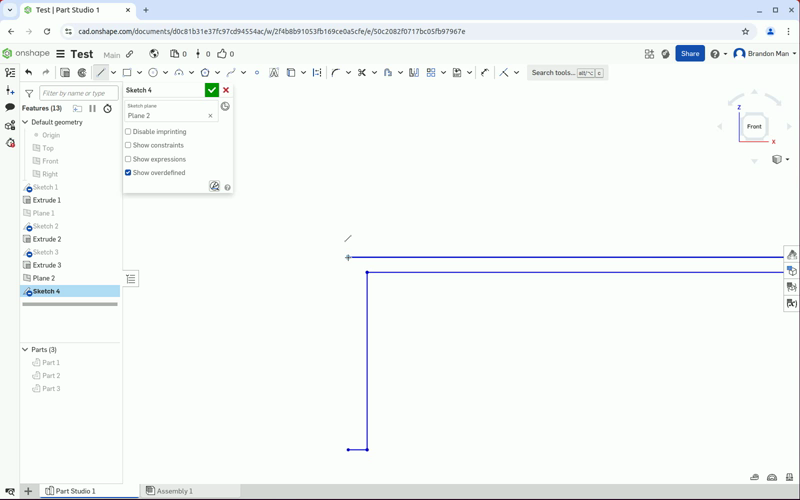
scroll(-6)
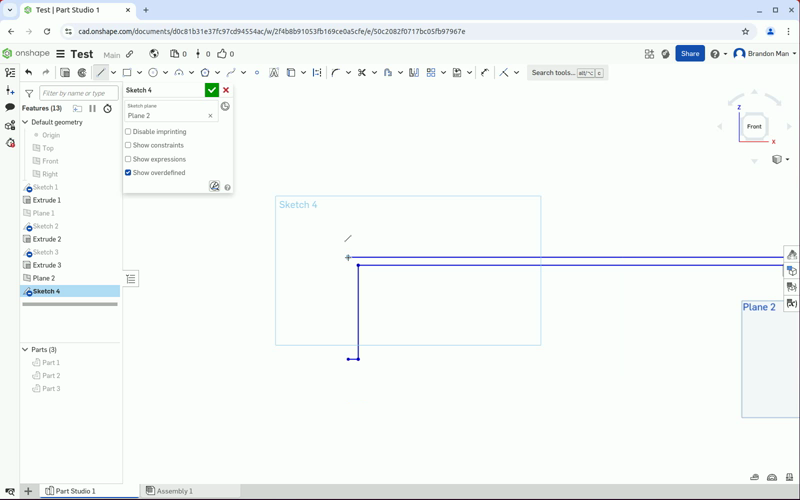
scroll(-6)
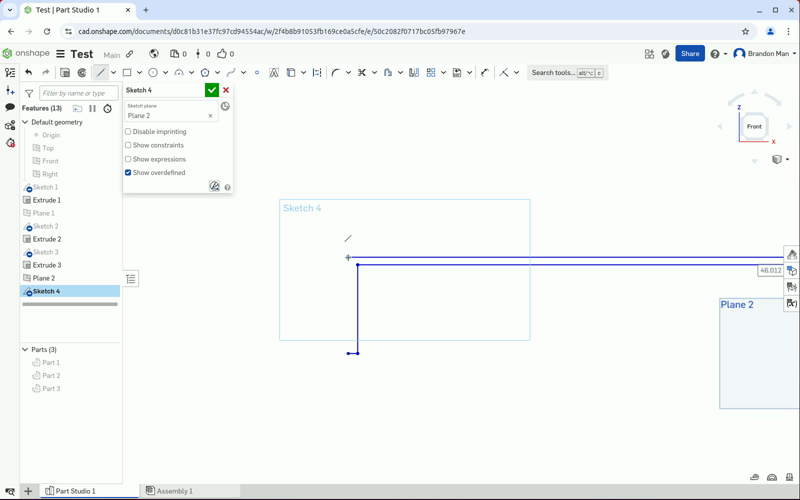
scroll(-6)
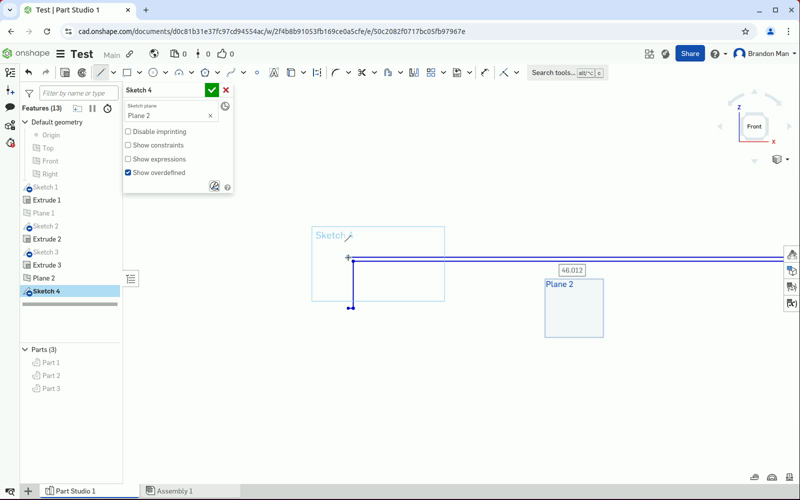
scroll(-6)
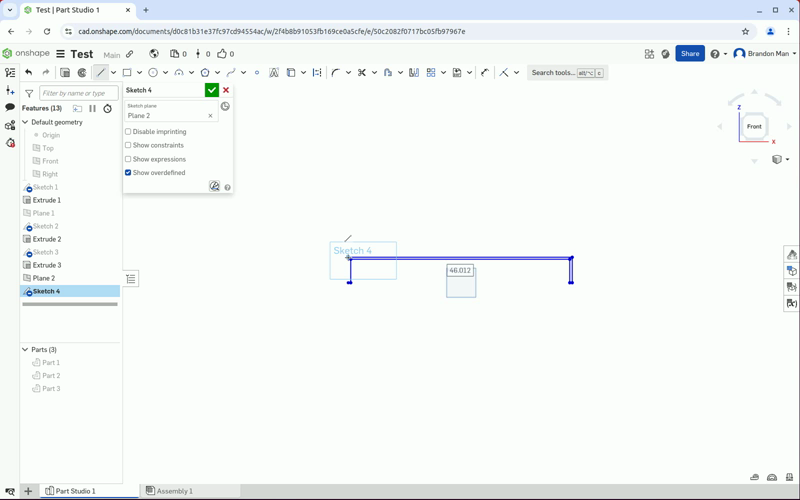
key_up(shift)
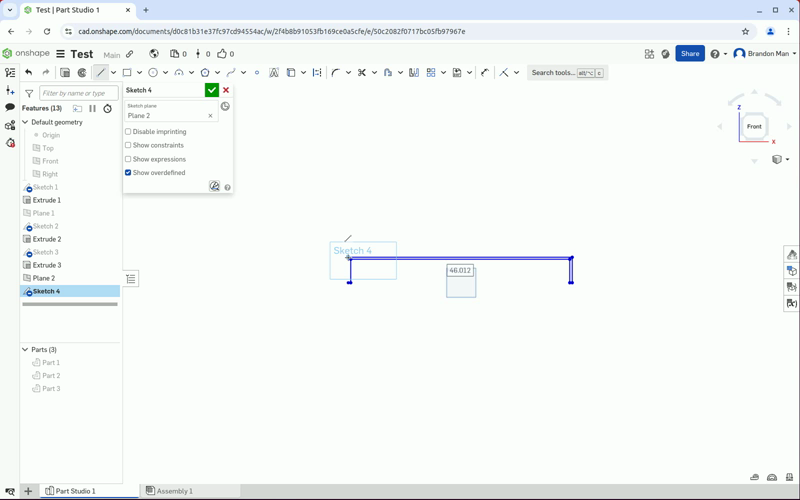
mouse_move(378, 257)
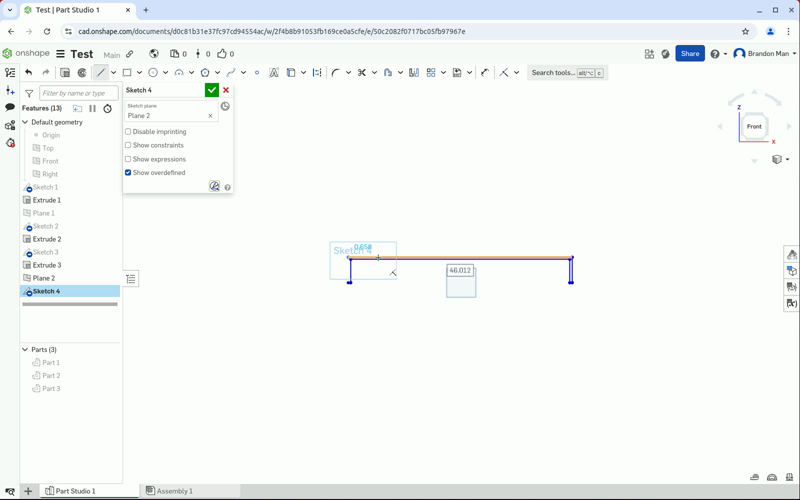
key_down(shift)
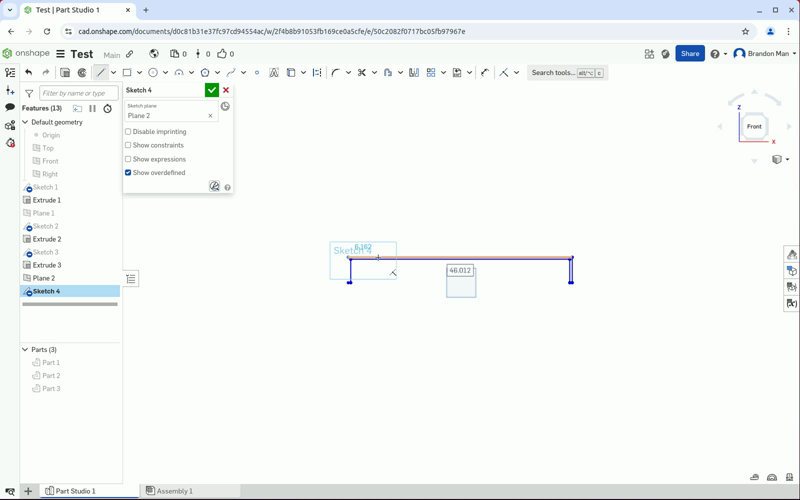
mouse_move(348, 282)
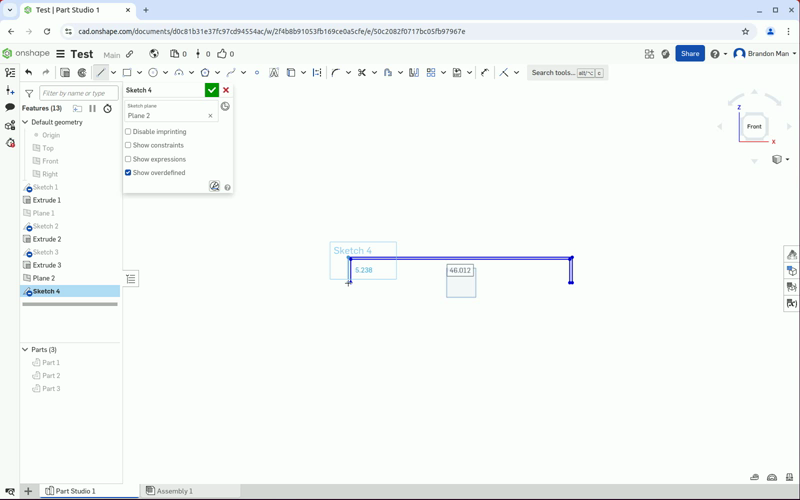
scroll(6)
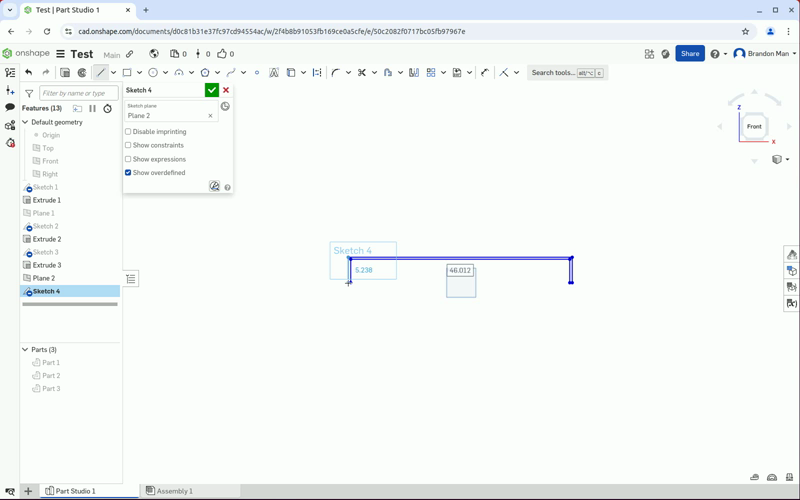
scroll(6)
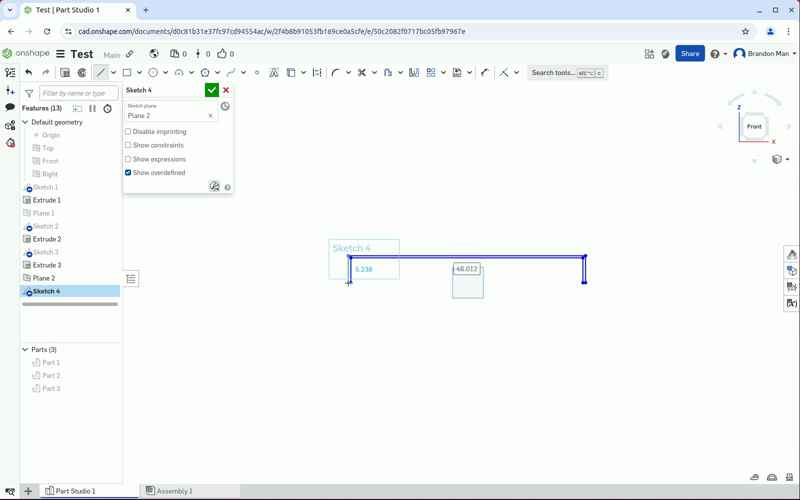
scroll(6)
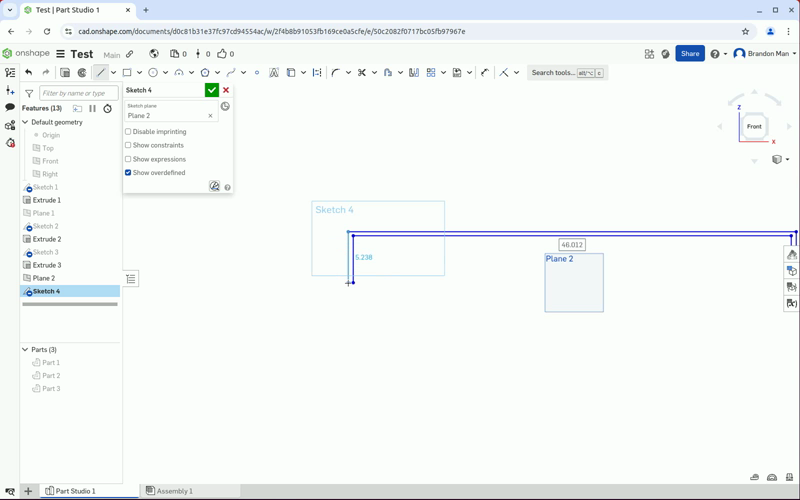
scroll(6)
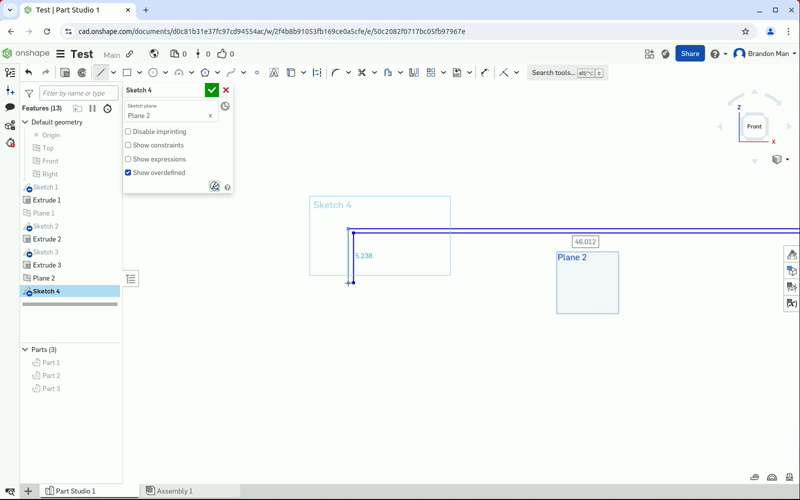
scroll(6)
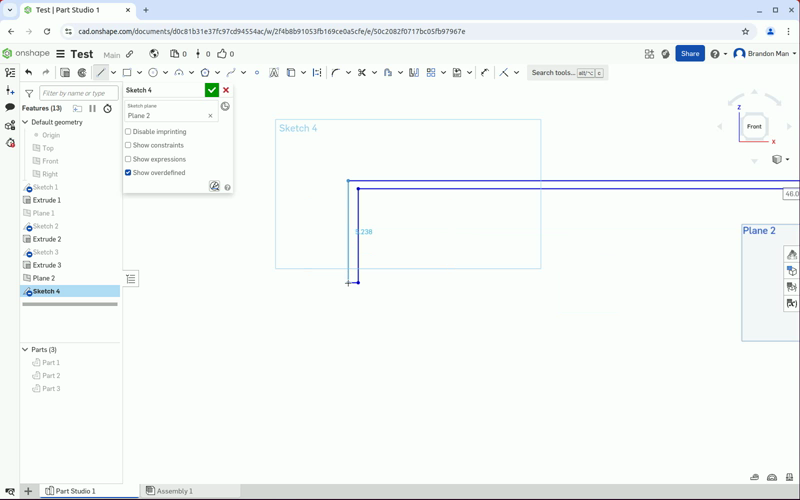
scroll(6)
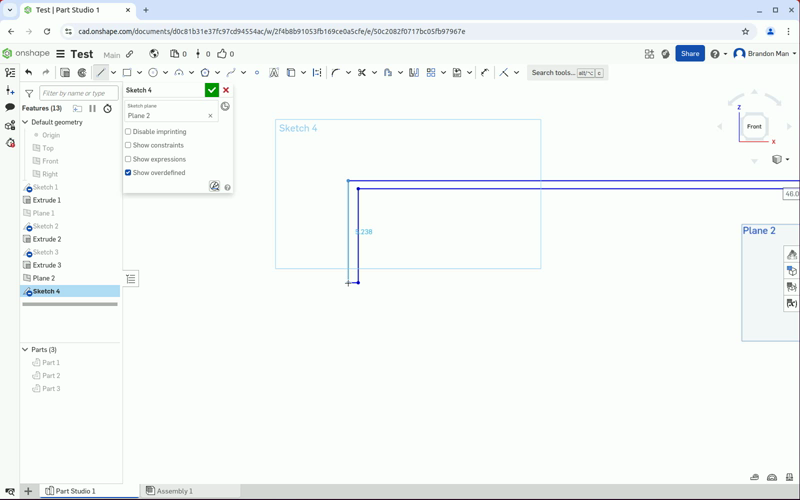
scroll(6)
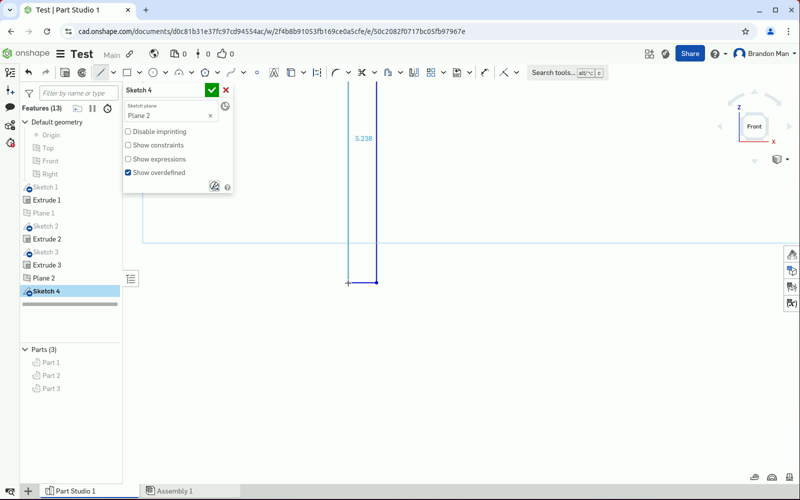
key_up(shift)
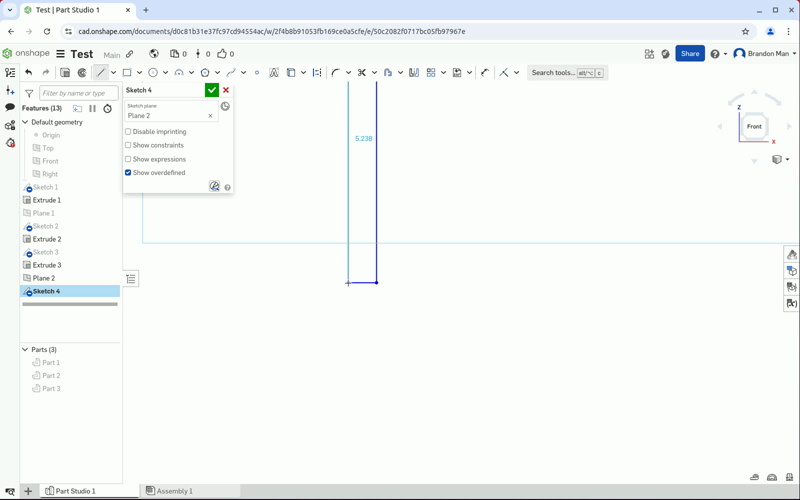
click(348, 282)
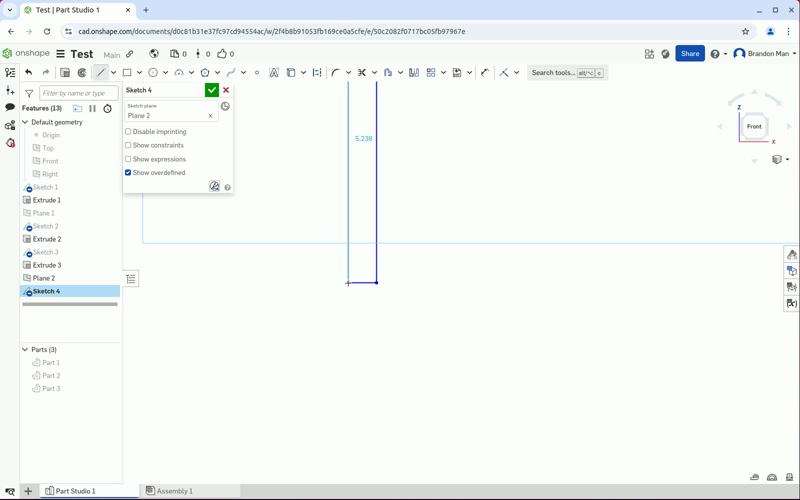
scroll(-6)
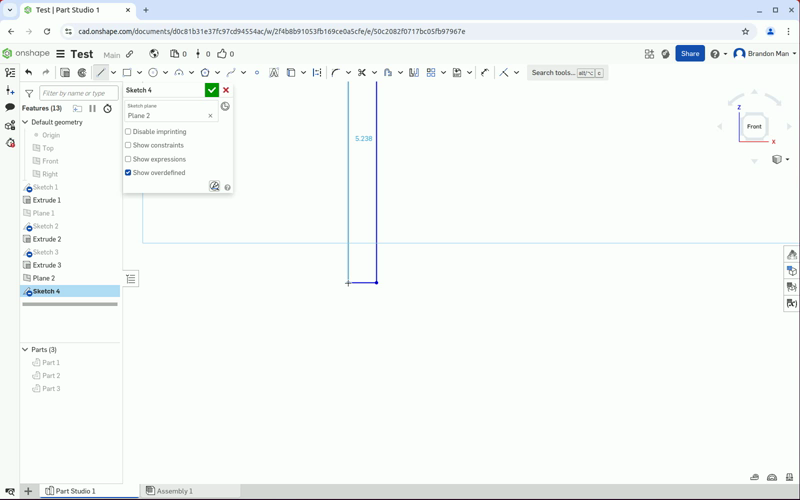
scroll(-6)
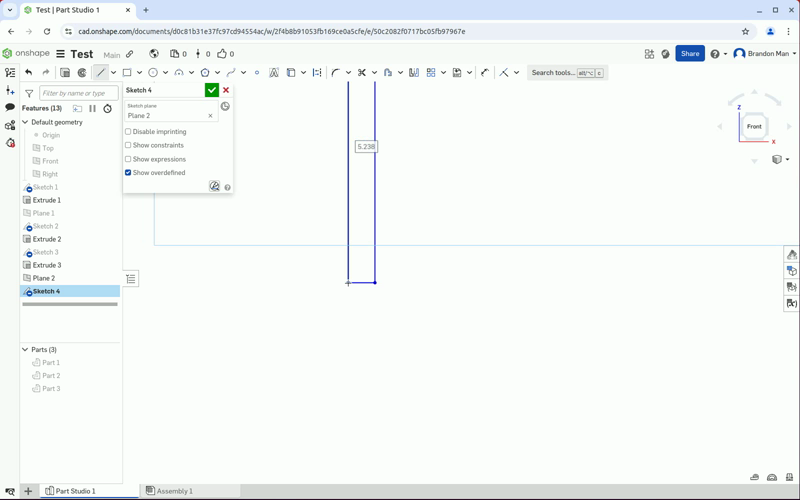
scroll(-6)
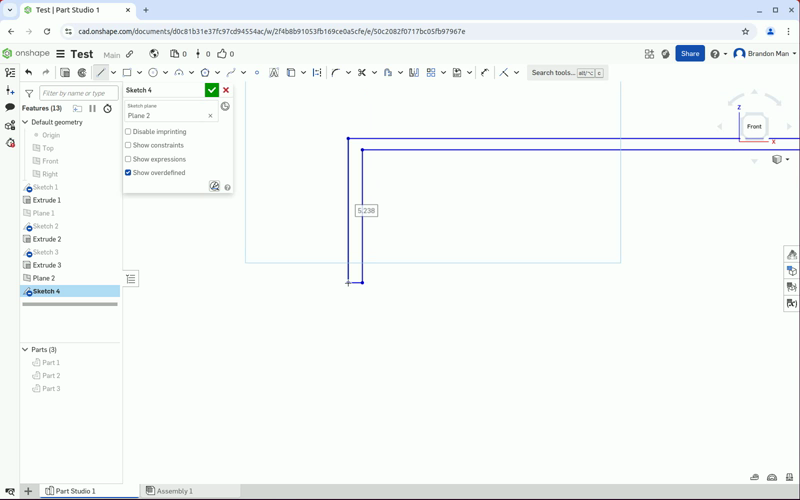
scroll(-6)
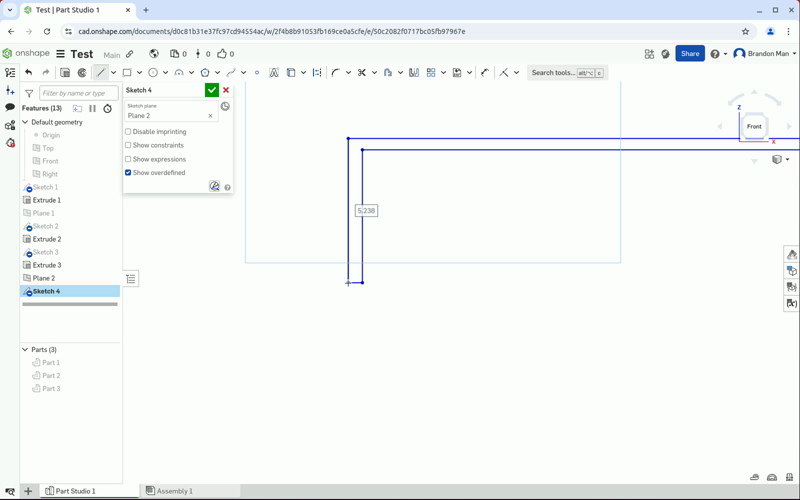
scroll(-6)
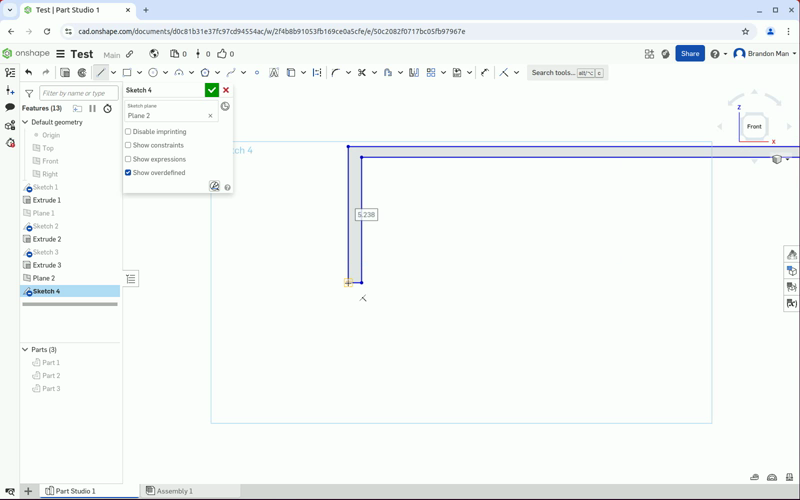
scroll(-6)
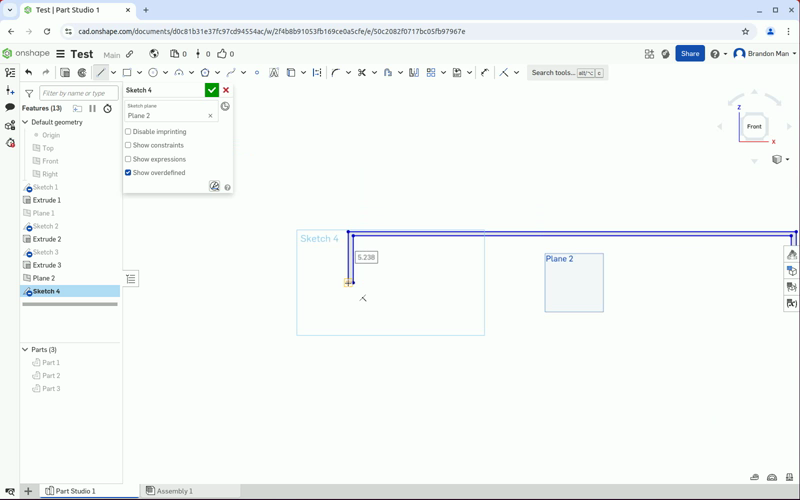
scroll(-6)
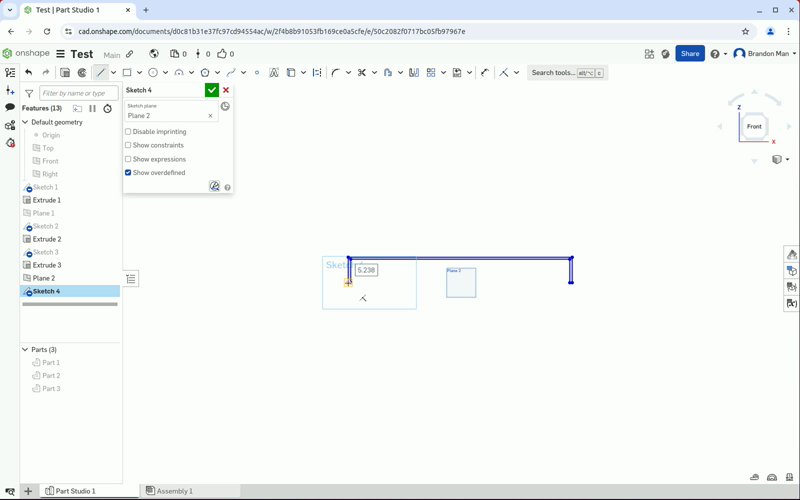
key(esc)
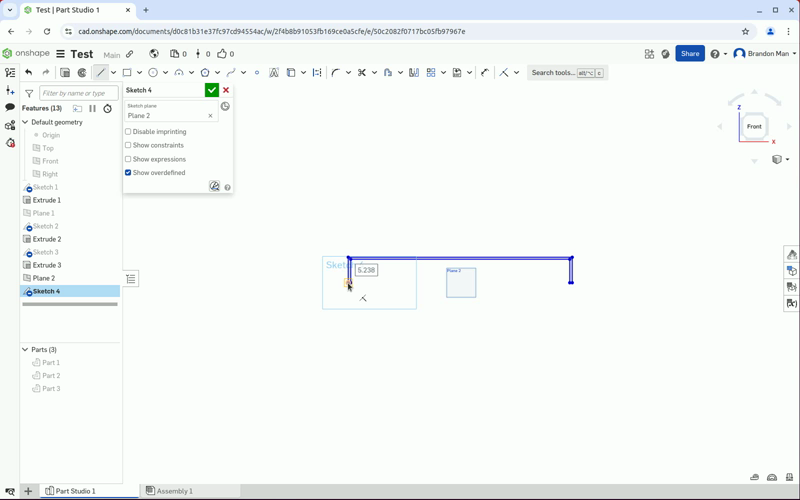
mouse_move(560, 257)
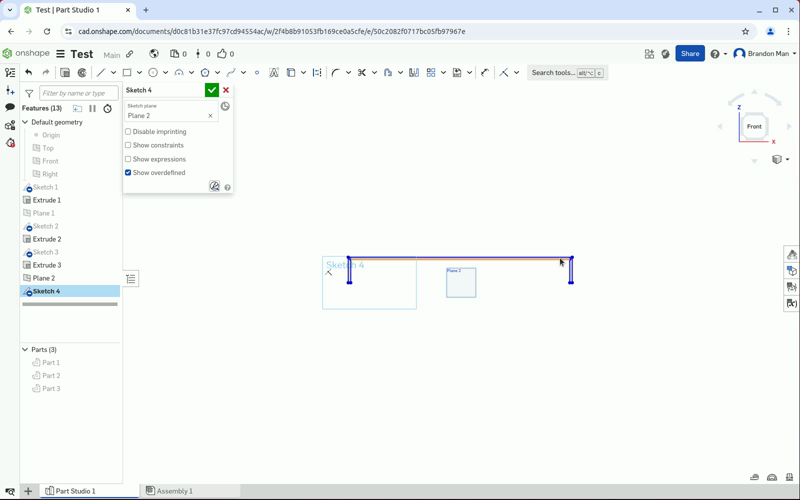
scroll(6)
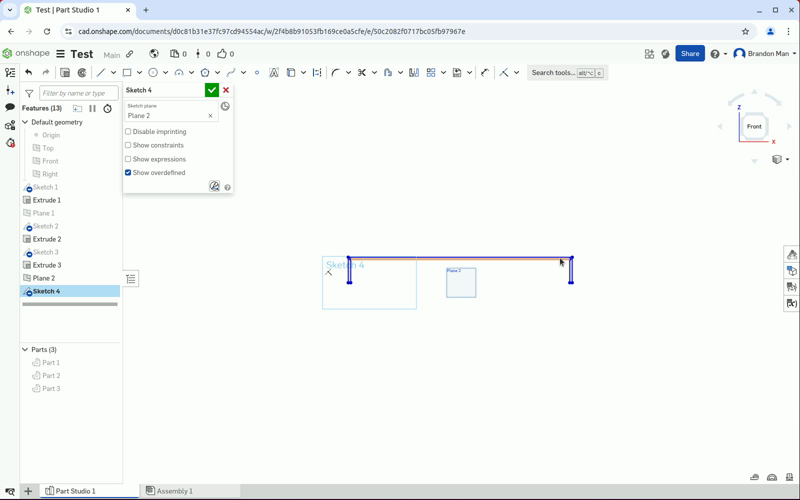
scroll(6)
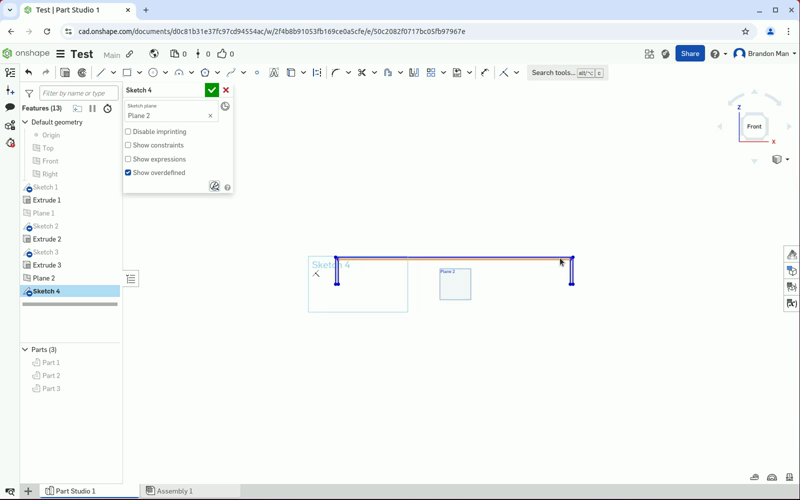
scroll(6)
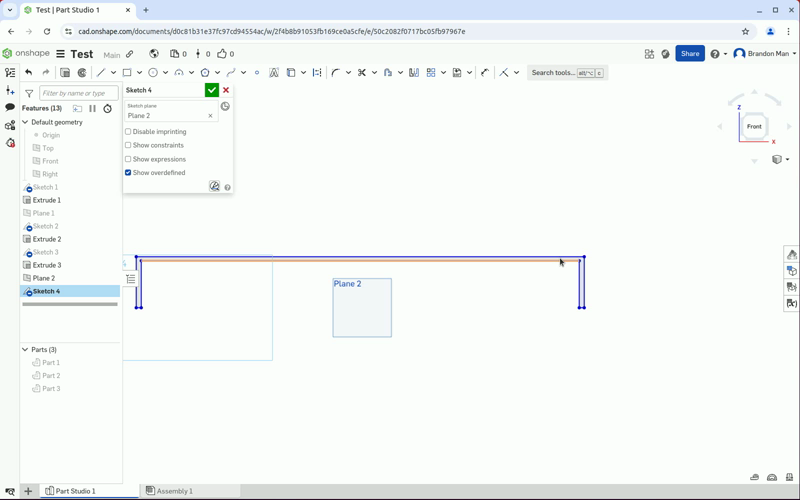
scroll(6)
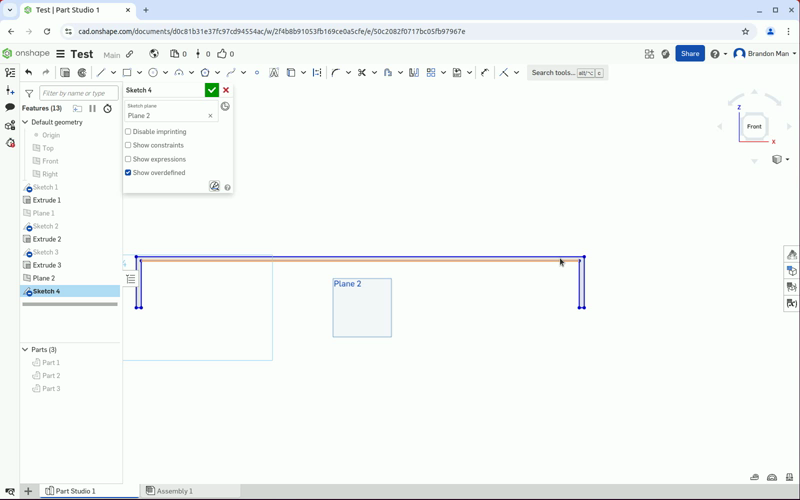
scroll(6)
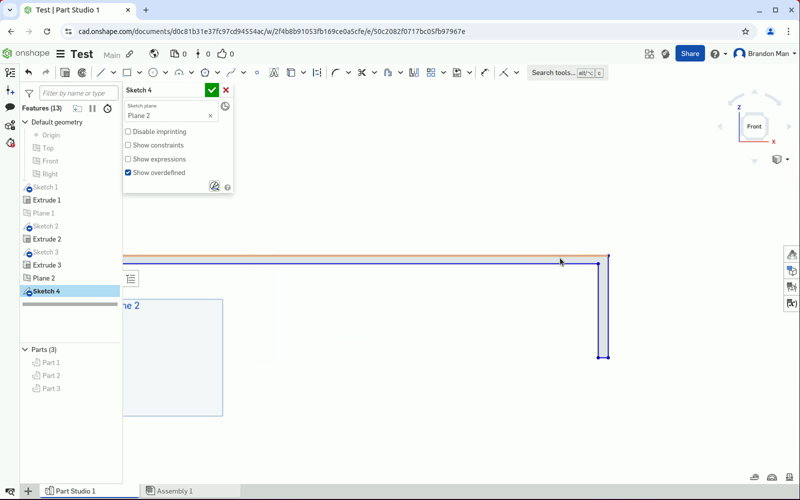
scroll(6)
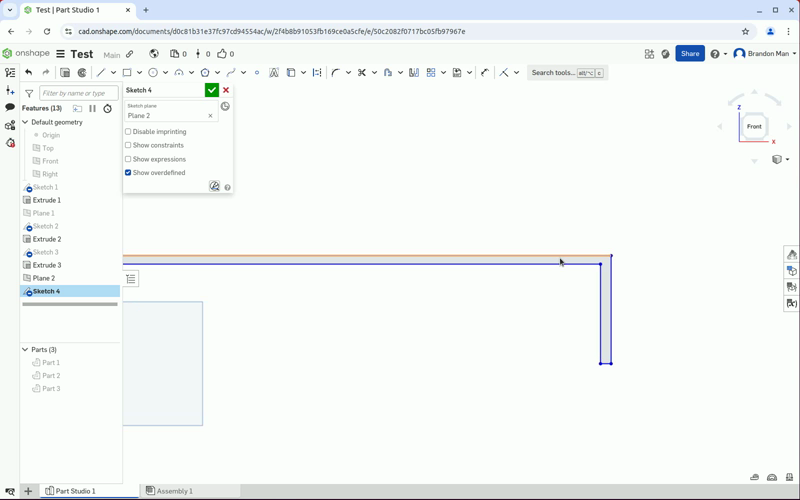
scroll(6)
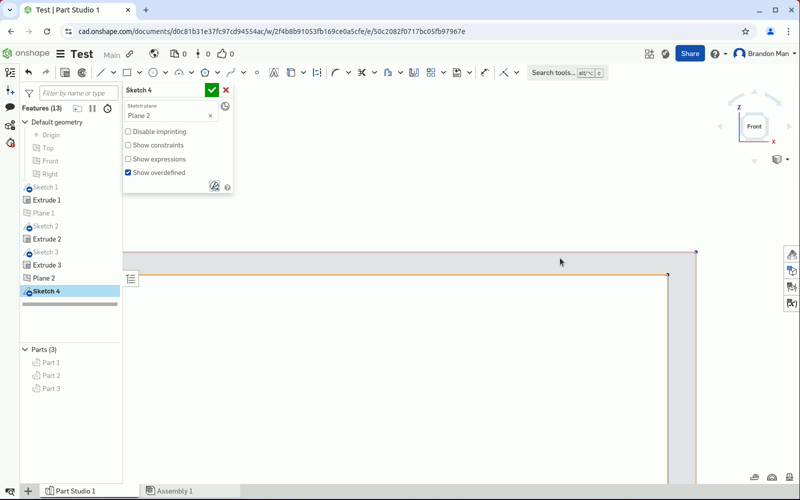
click(560, 257)
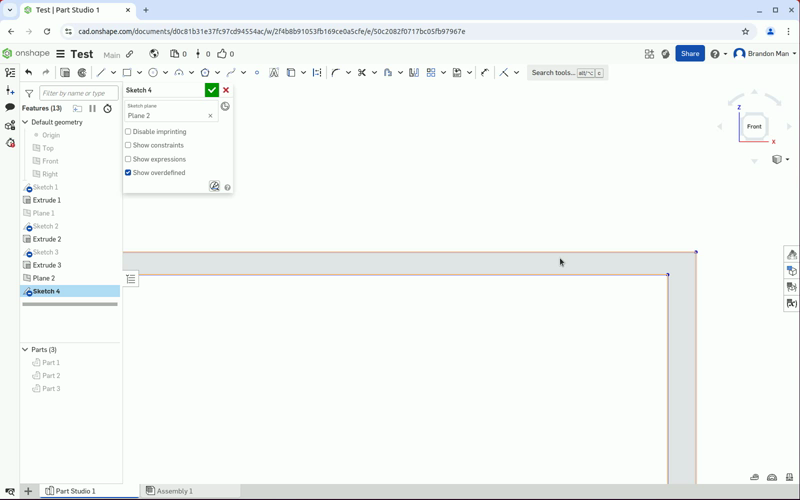
scroll(-6)
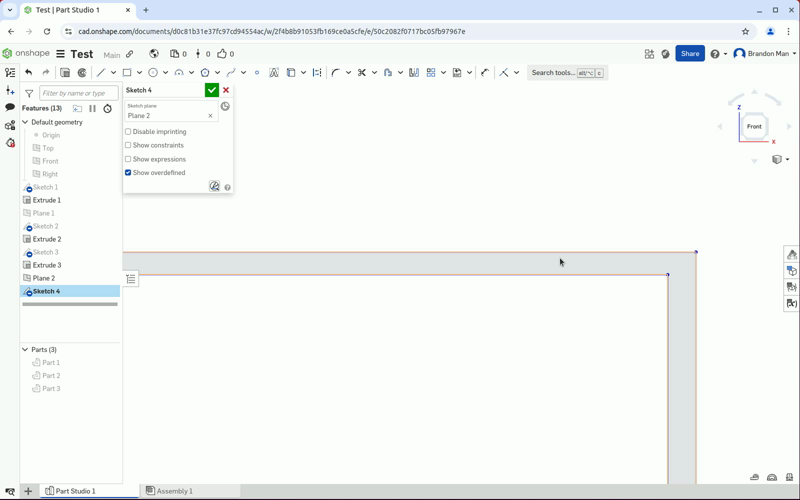
scroll(-6)
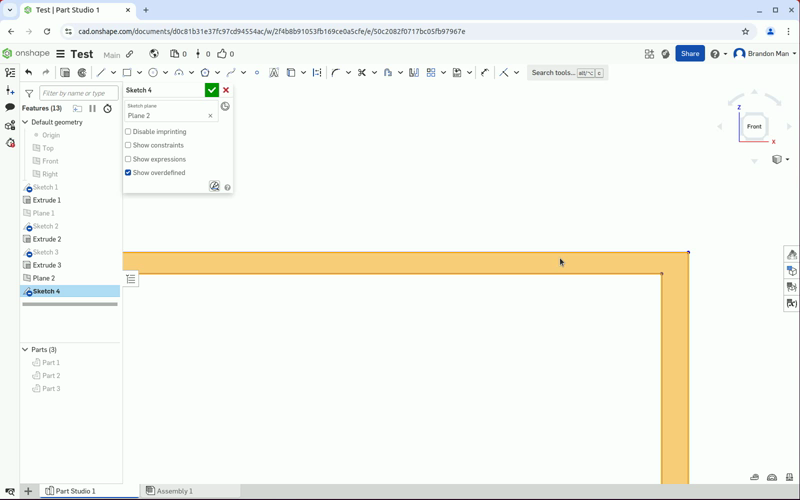
scroll(-6)
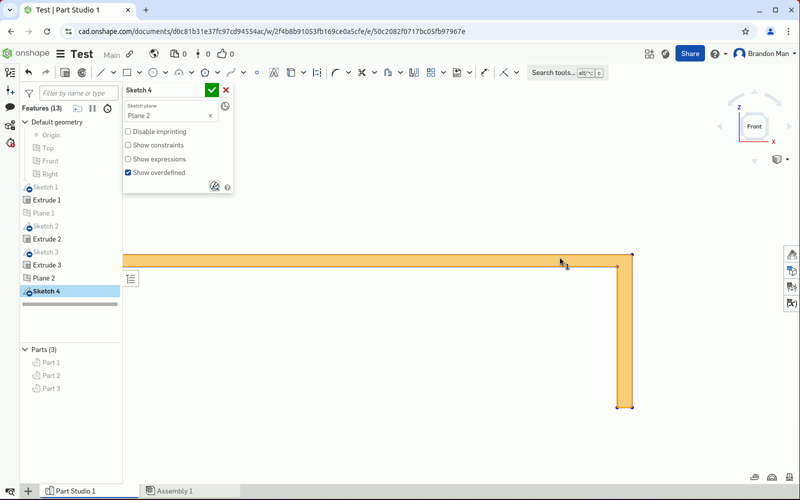
scroll(-6)
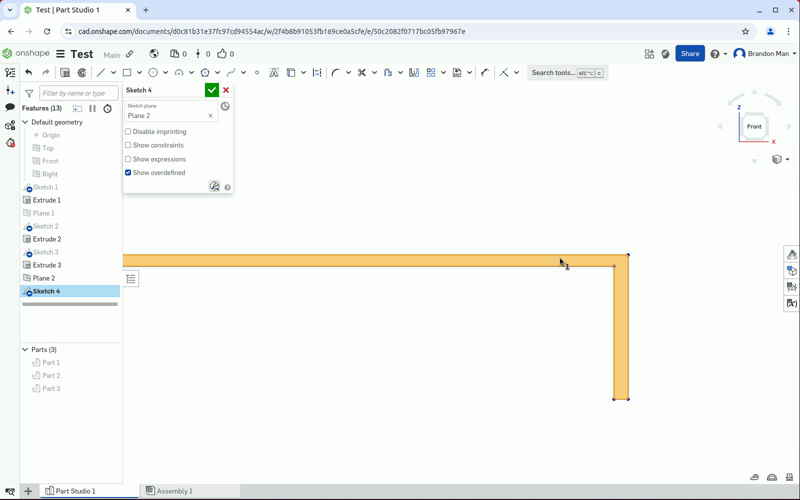
scroll(-6)
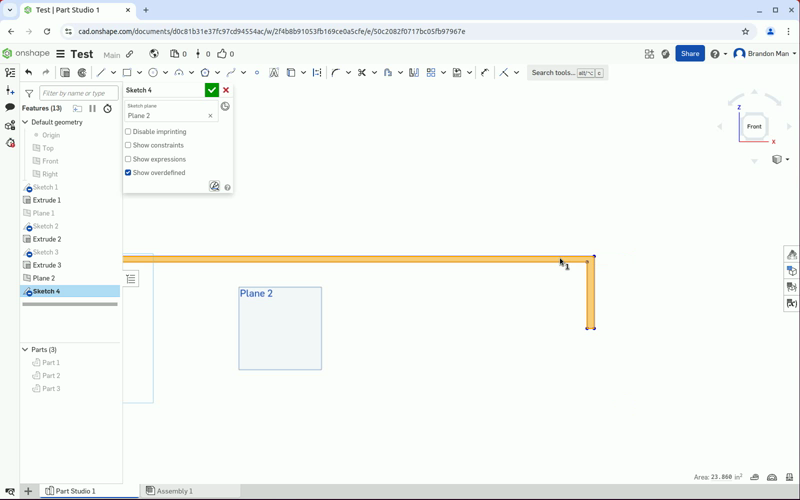
scroll(-6)
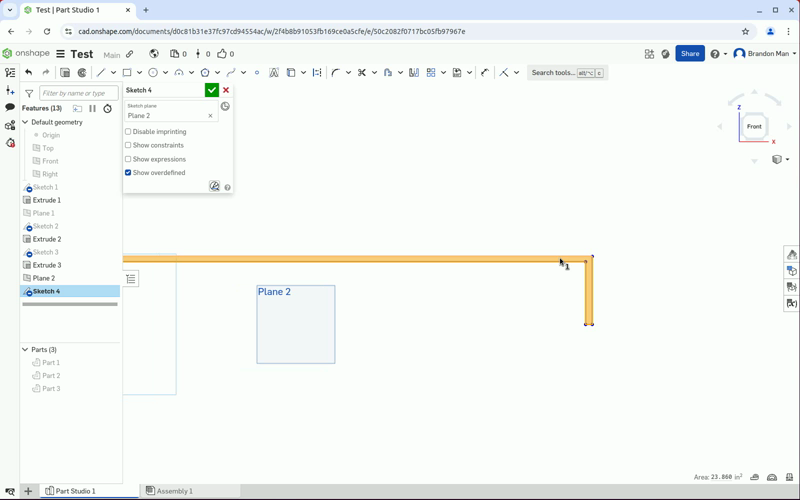
scroll(-6)
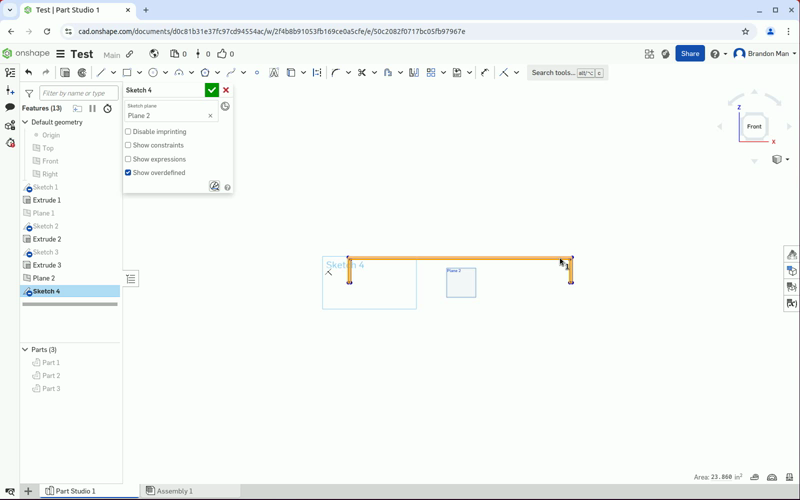
mouse_move(73, 352)
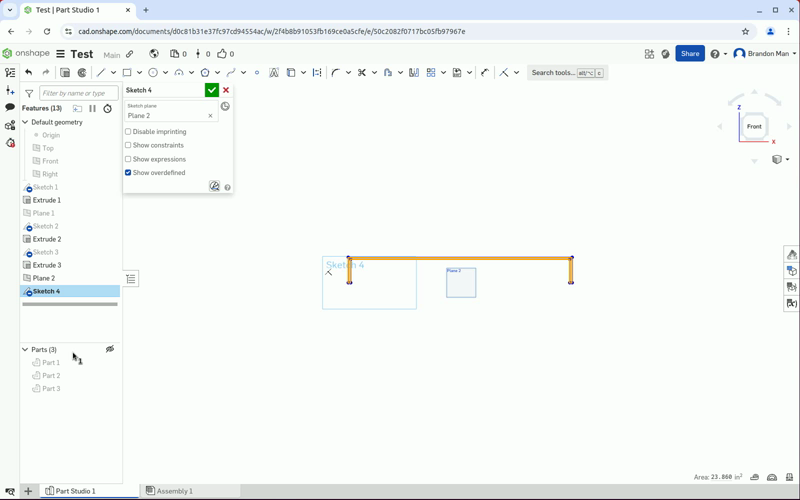
key(shift+y)
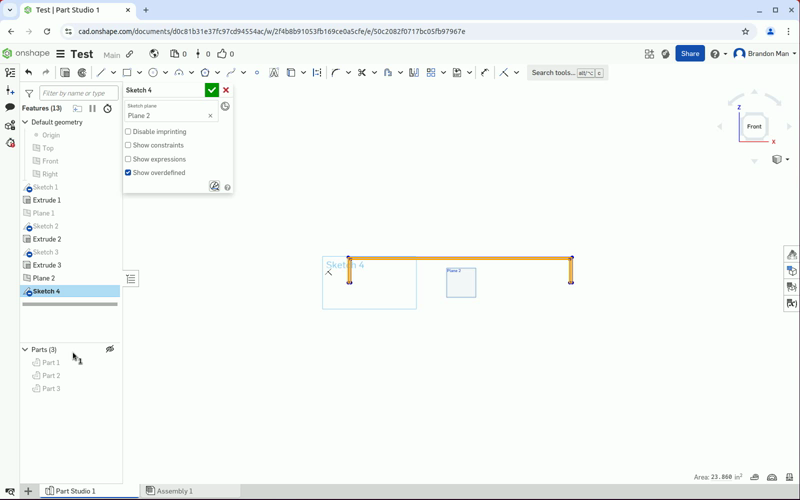
key(shift+e)
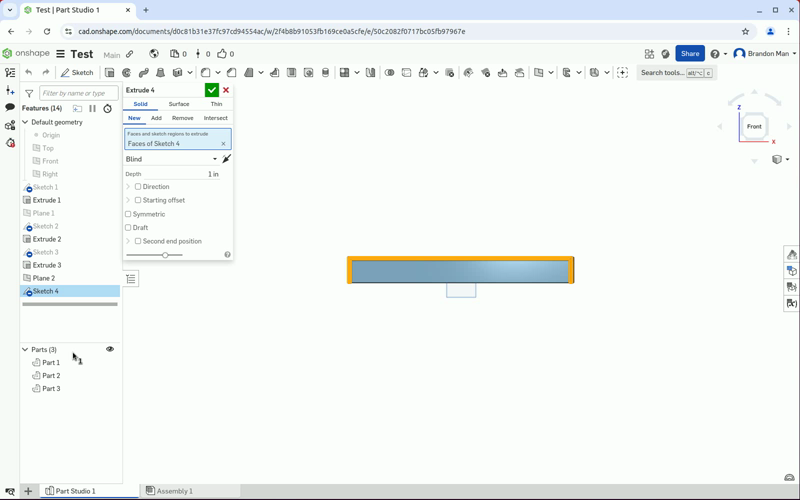
mouse_move(143, 106)
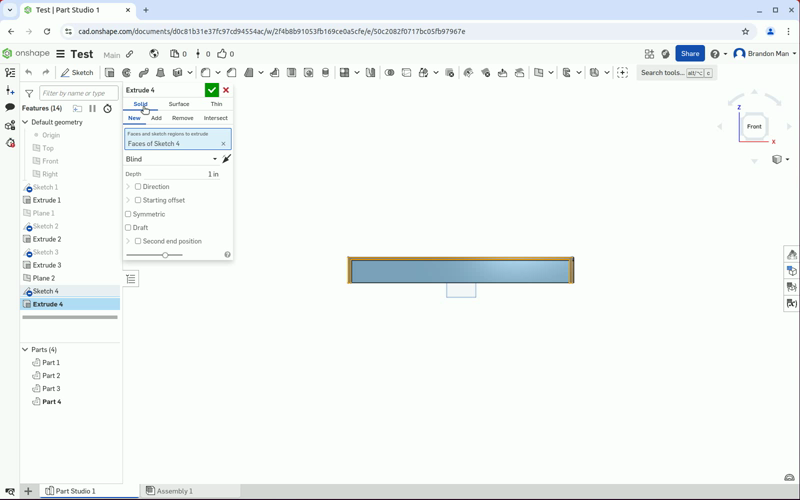
click(143, 106)
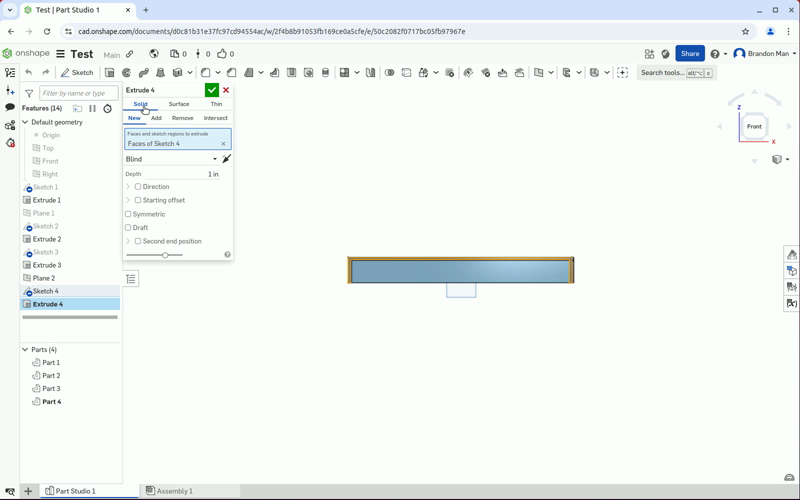
mouse_move(137, 120)
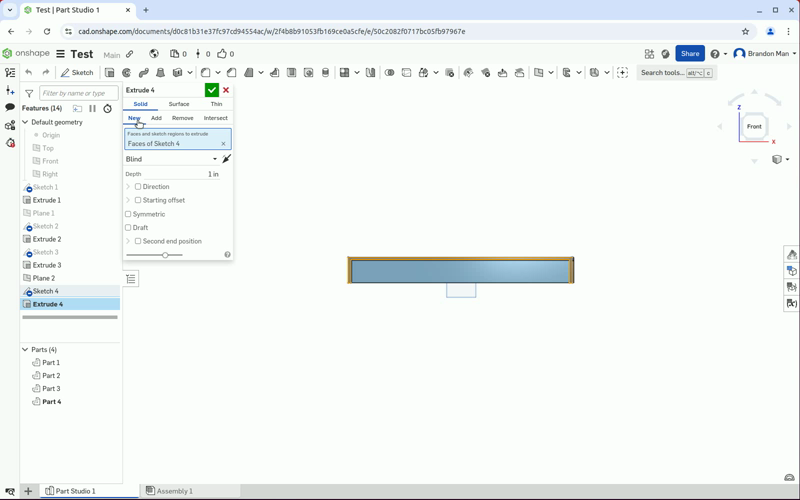
click(137, 120)
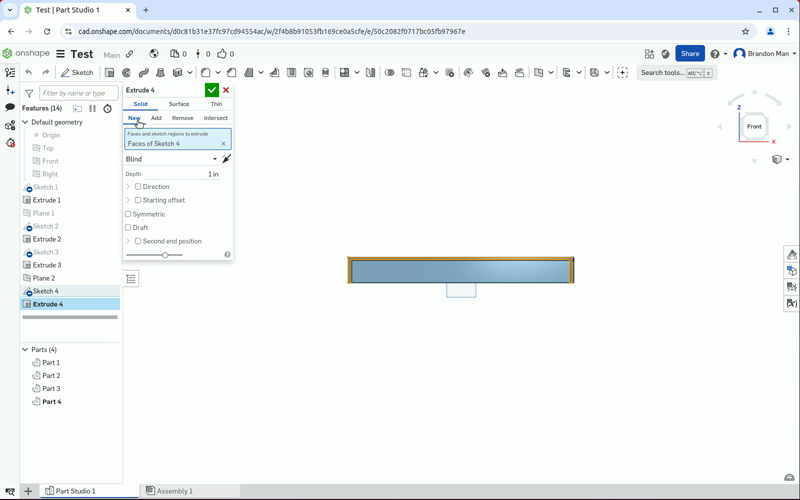
key(tab, 4)
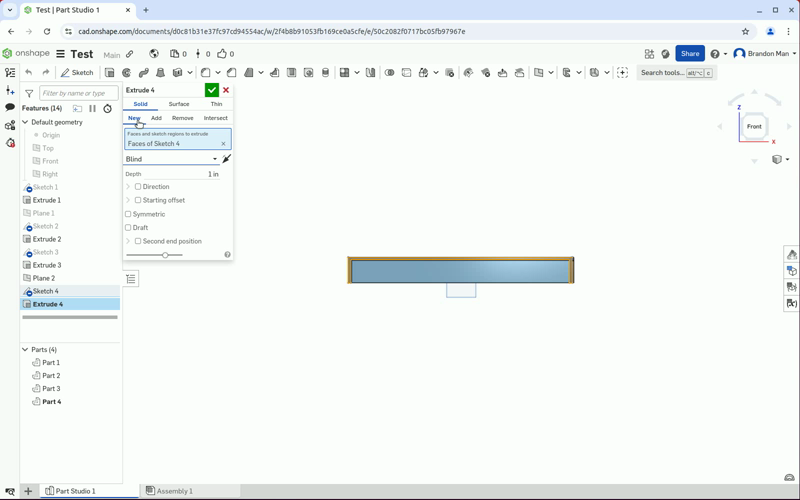
text(0.722)
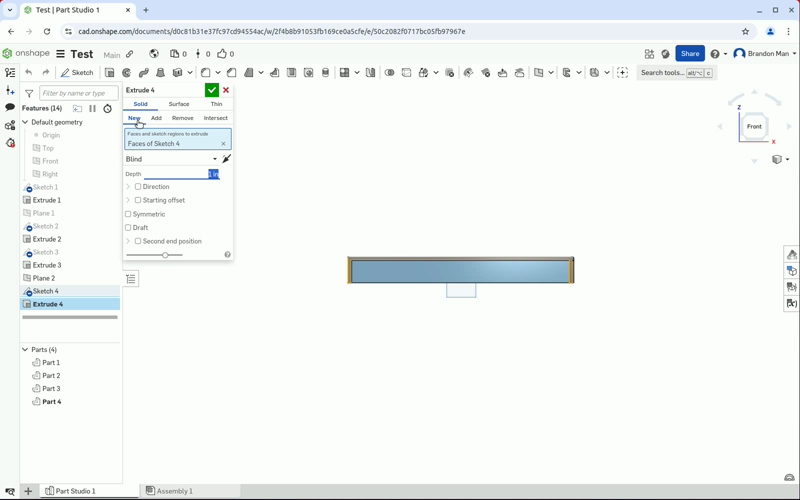
key(enter)
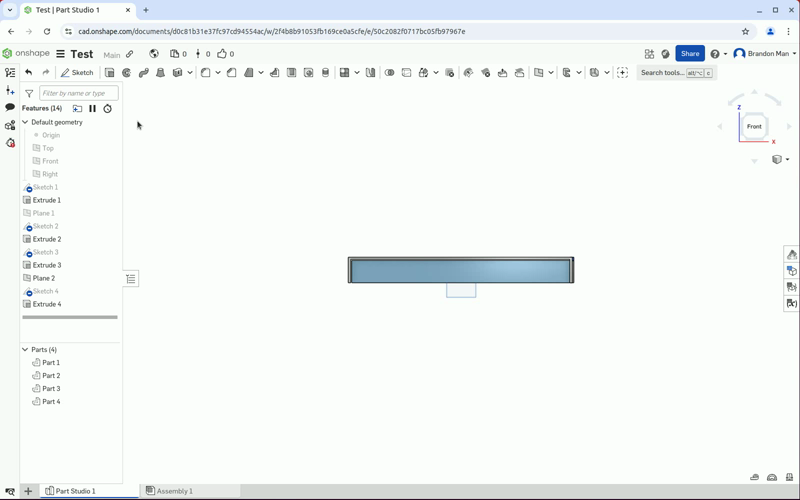
key(shift+h)
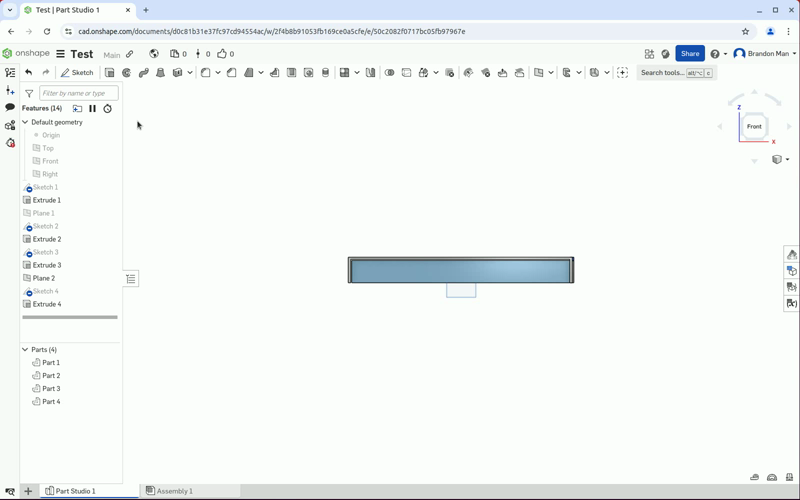
key(shift+h)
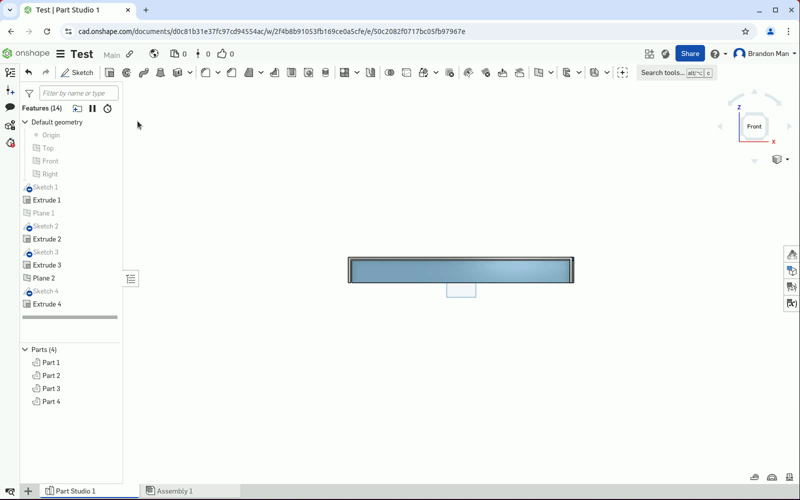
mouse_move(73, 189)
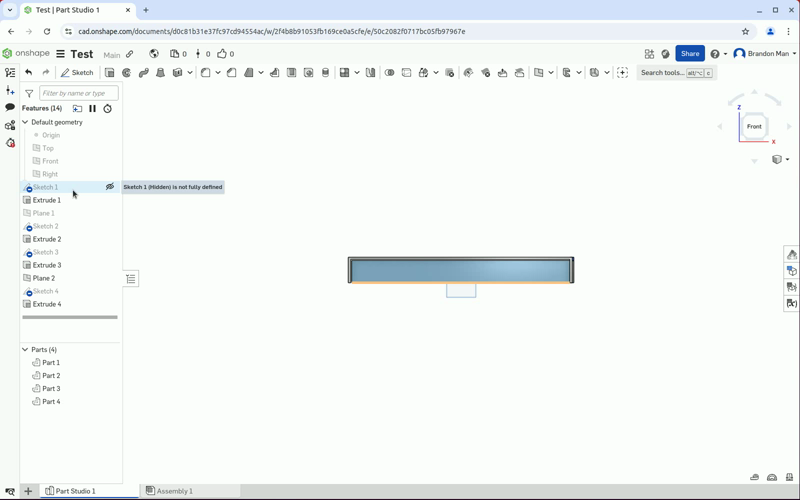
click(73, 189)
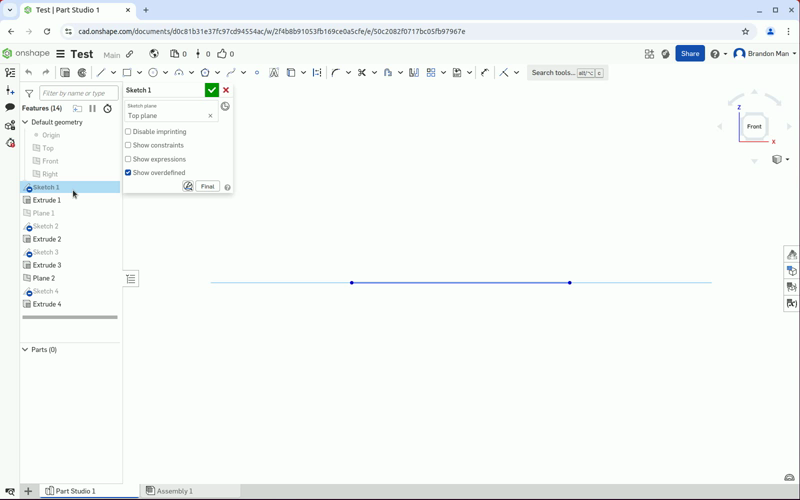
mouse_move(229, 92)
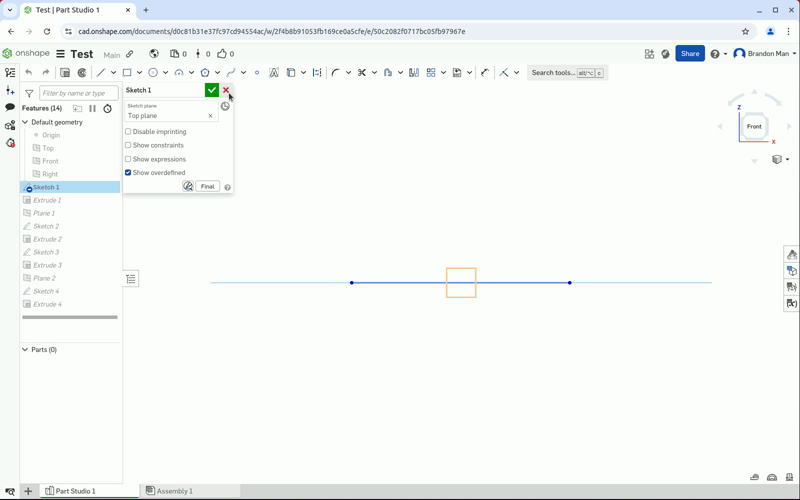
click(229, 92)
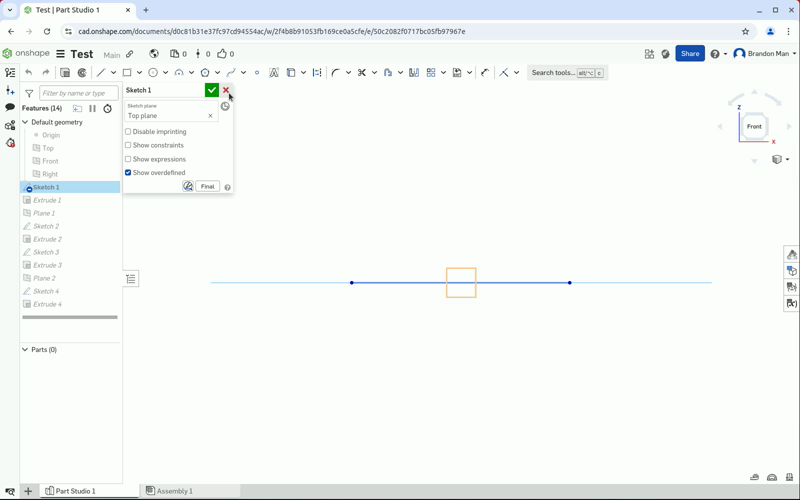
key(shift+s)
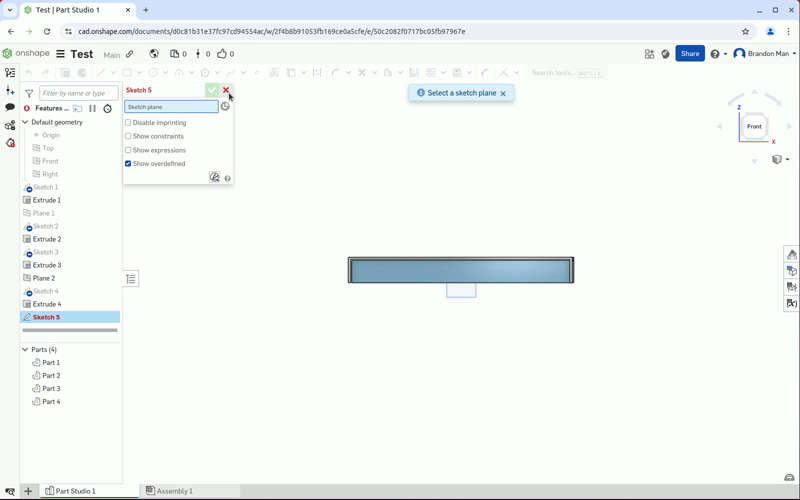
mouse_move(73, 280)
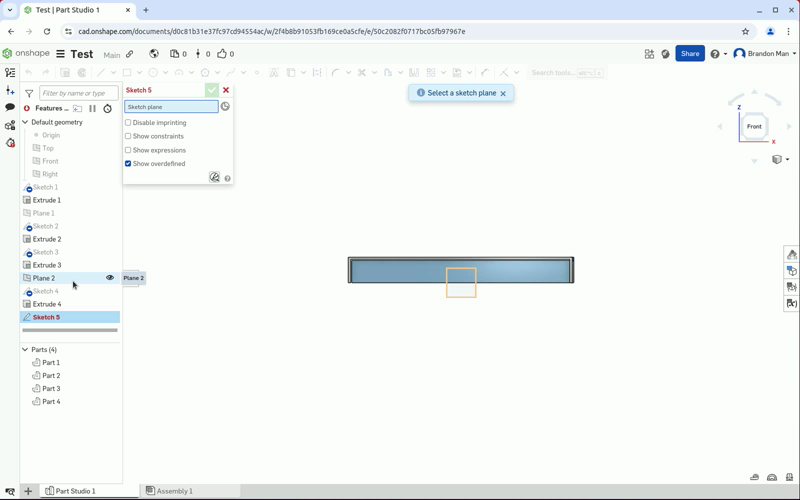
click(73, 280)
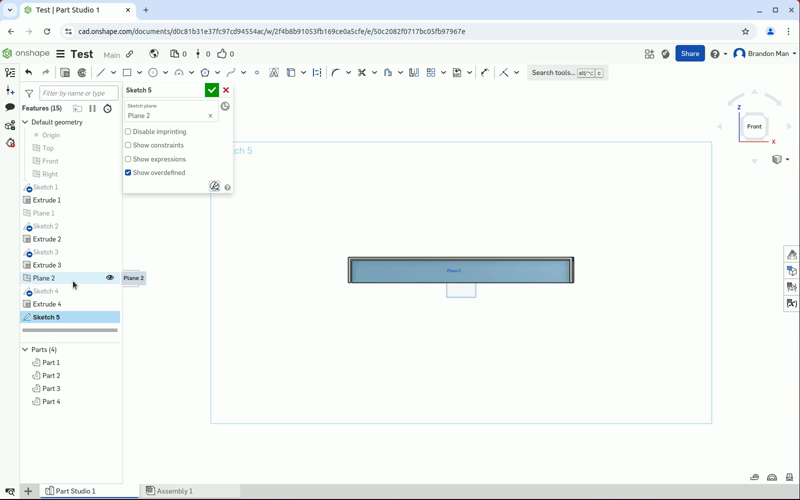
mouse_move(73, 352)
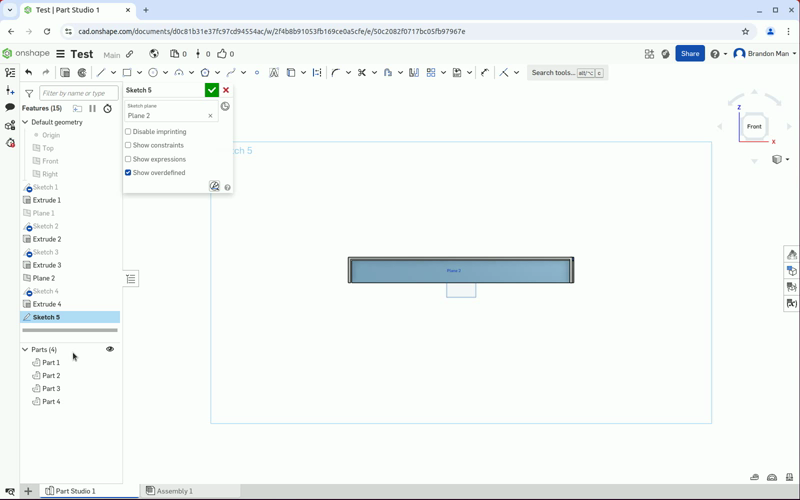
key(y)
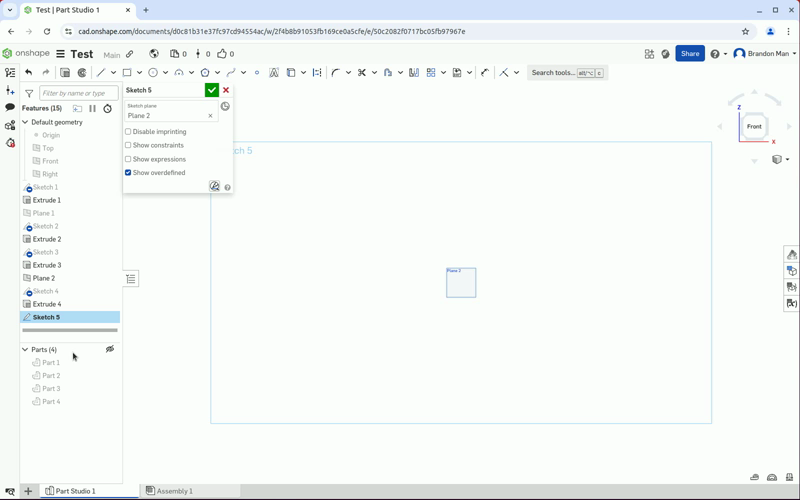
key(l)
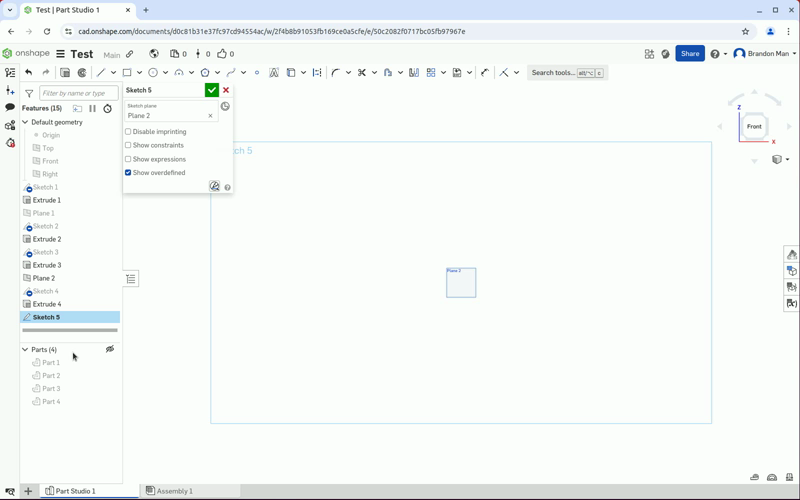
key_down(shift)
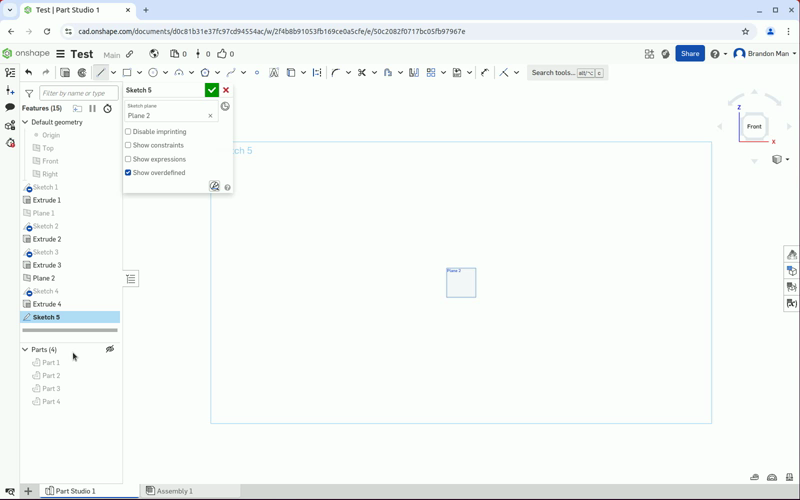
mouse_move(351, 282)
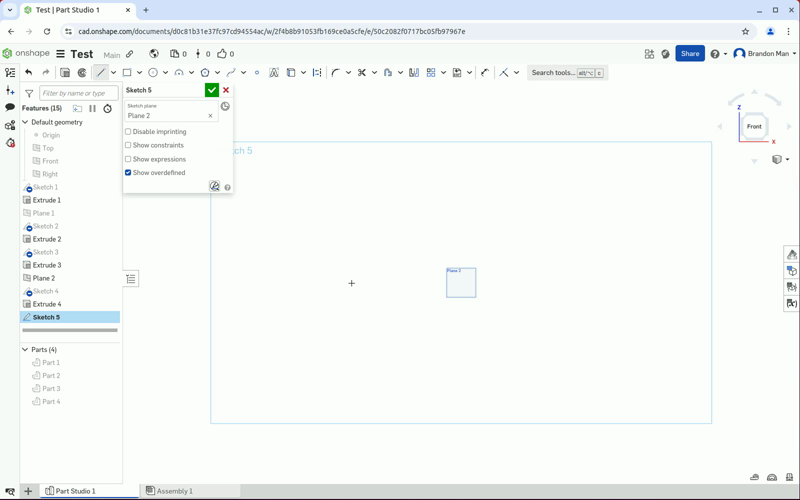
click(351, 282)
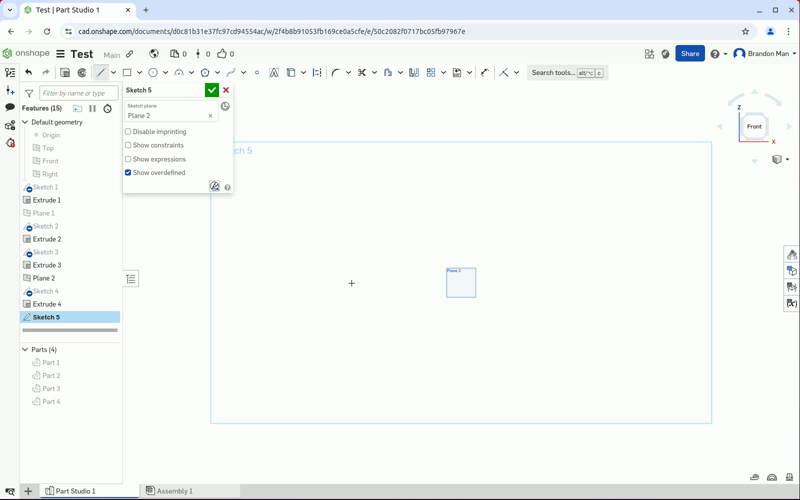
key_up(shift)
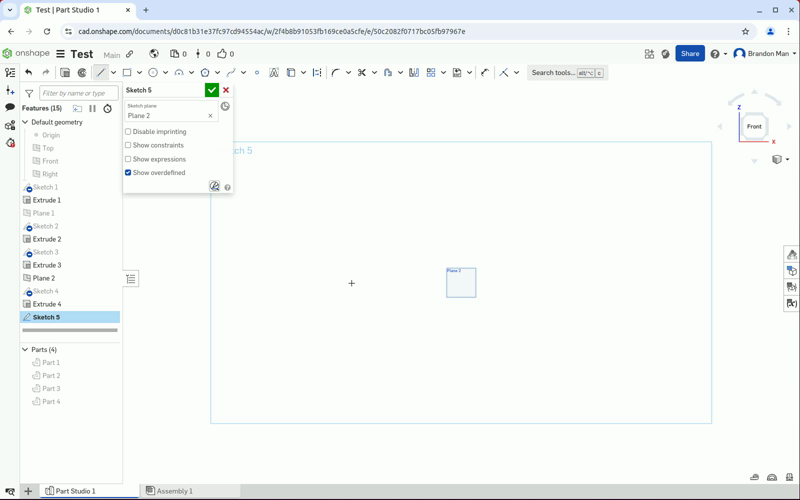
key_down(shift)
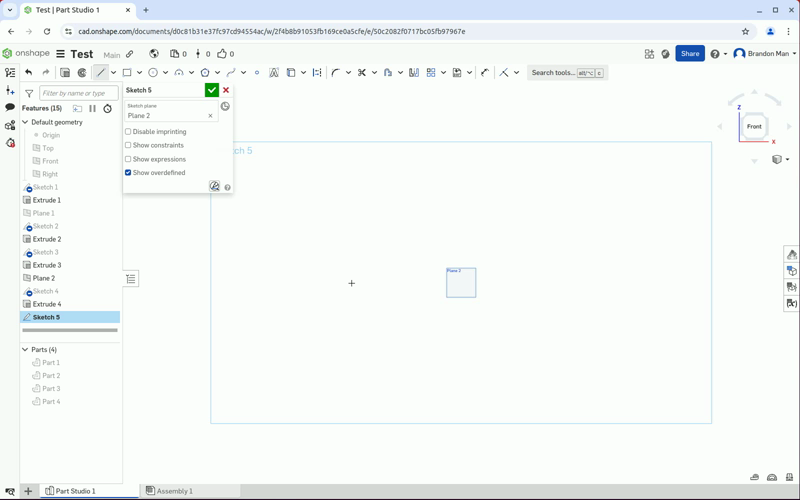
mouse_move(569, 282)
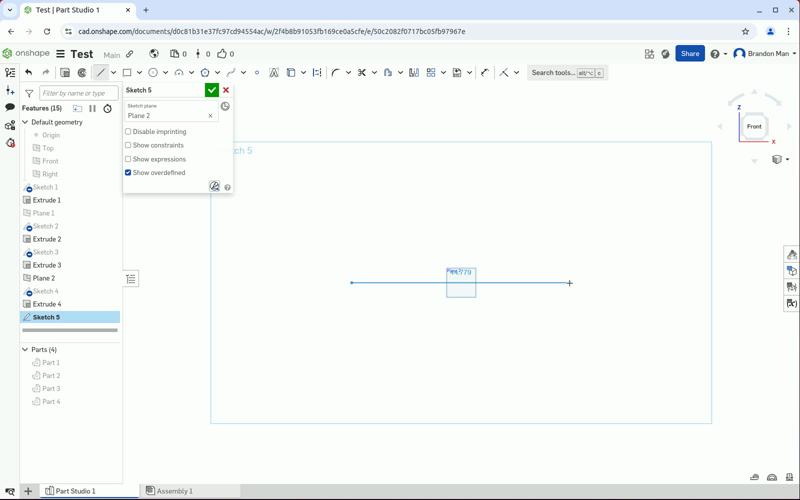
click(569, 282)
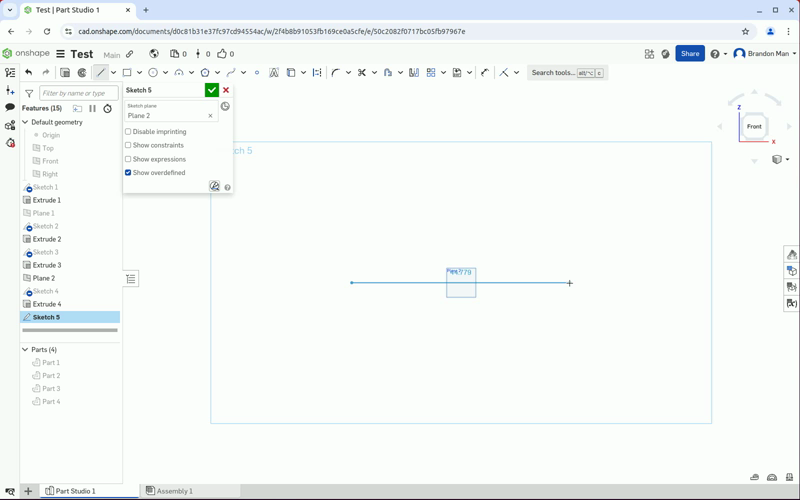
key_up(shift)
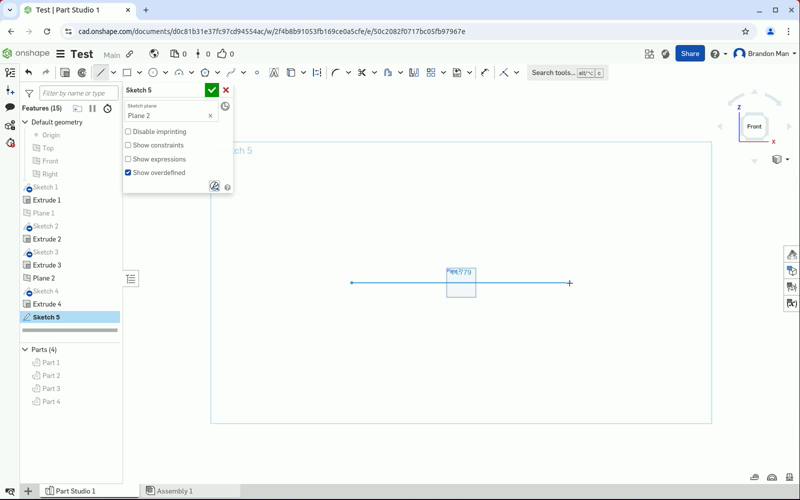
key_down(shift)
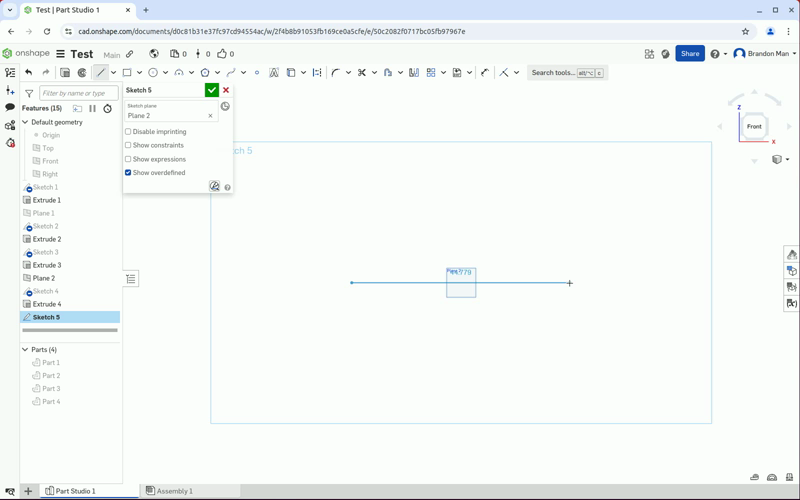
mouse_move(589, 282)
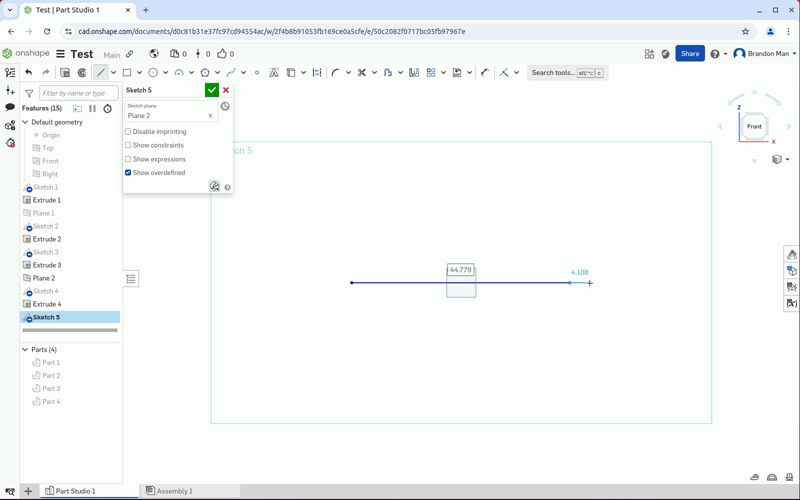
mouse_move(569, 260)
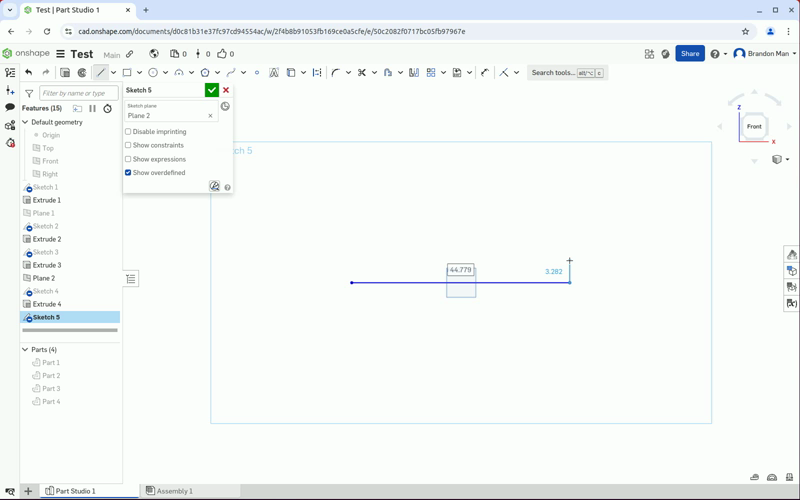
click(569, 260)
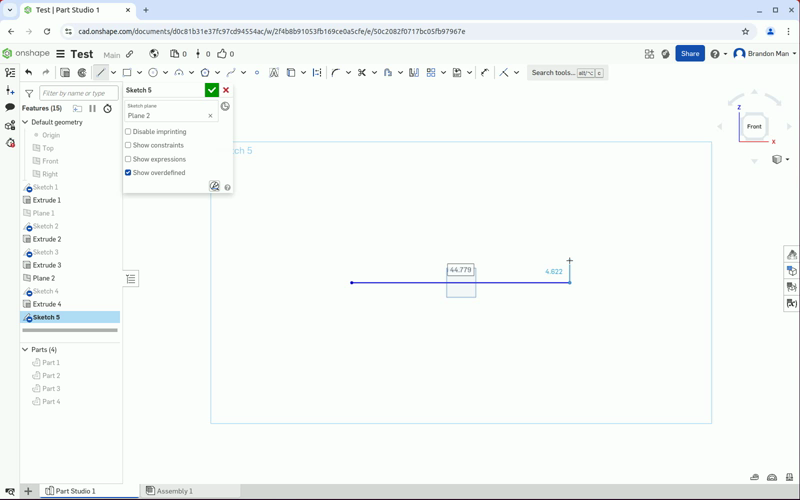
key_up(shift)
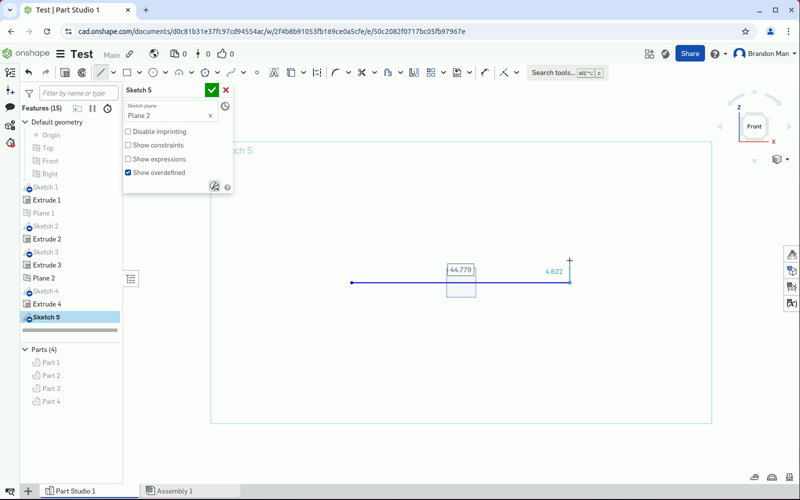
key_down(shift)
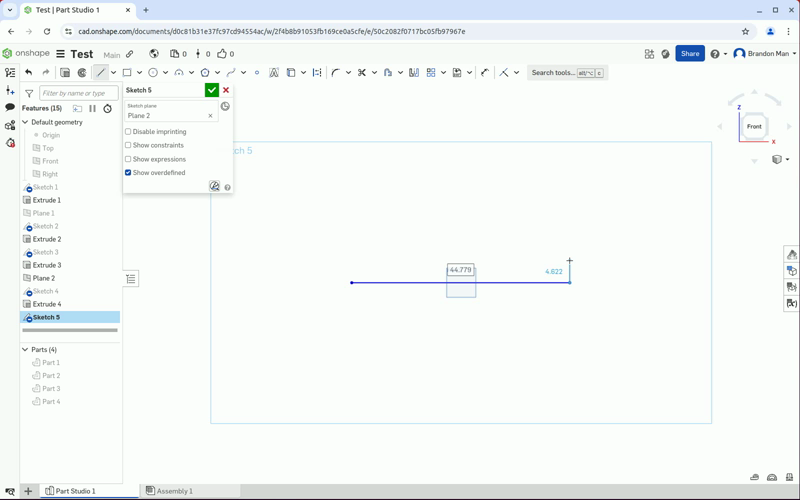
mouse_move(351, 260)
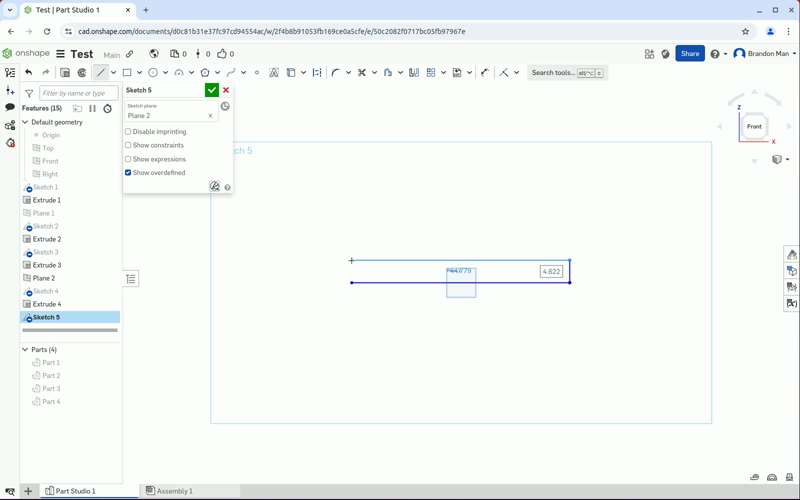
click(351, 260)
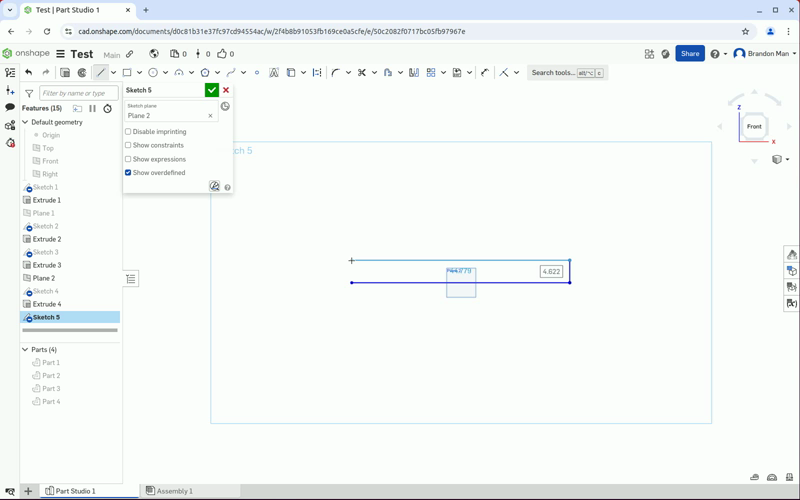
key_up(shift)
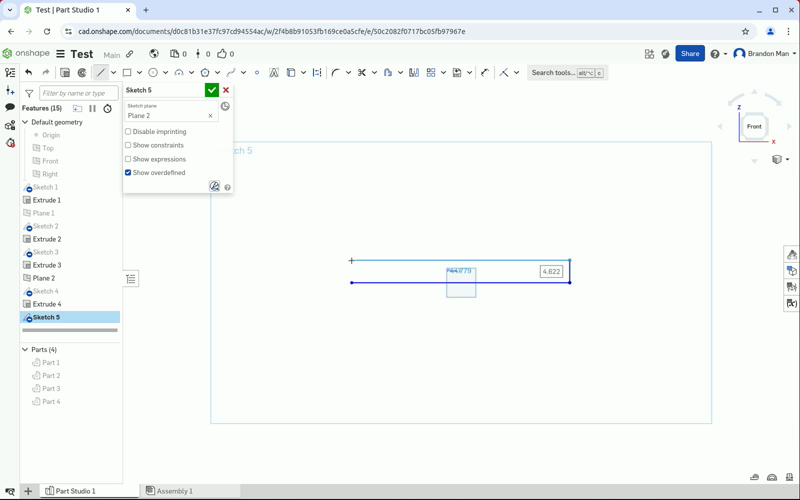
mouse_move(381, 260)
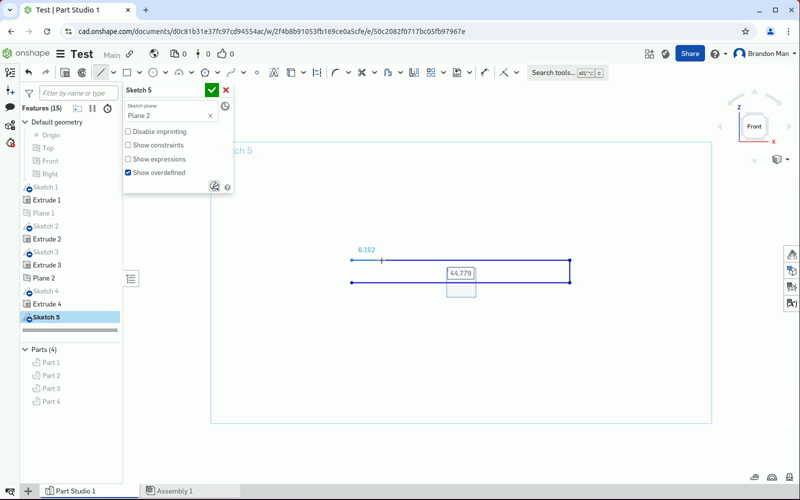
key_down(shift)
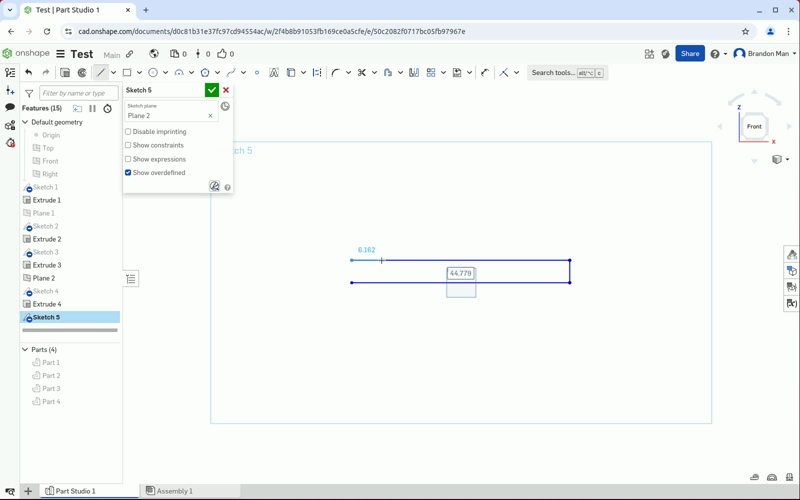
mouse_move(351, 282)
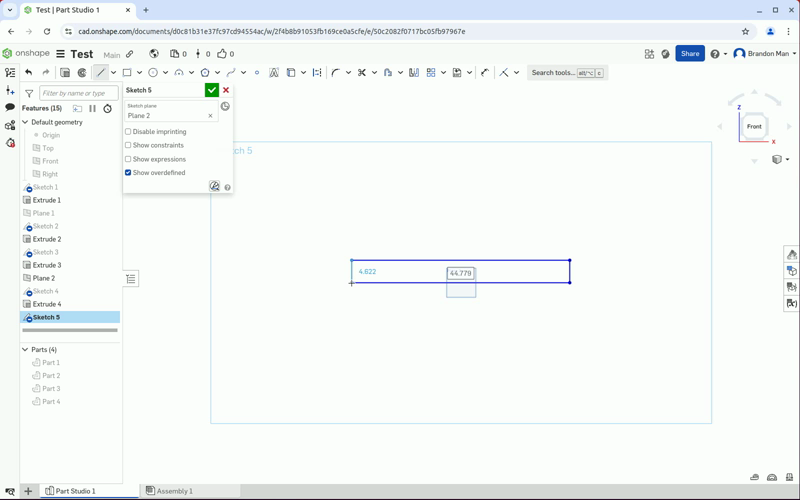
key_up(shift)
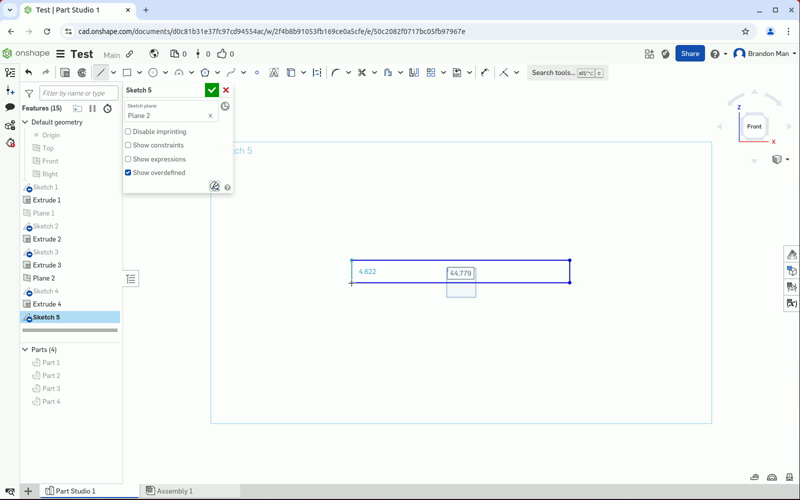
click(351, 282)
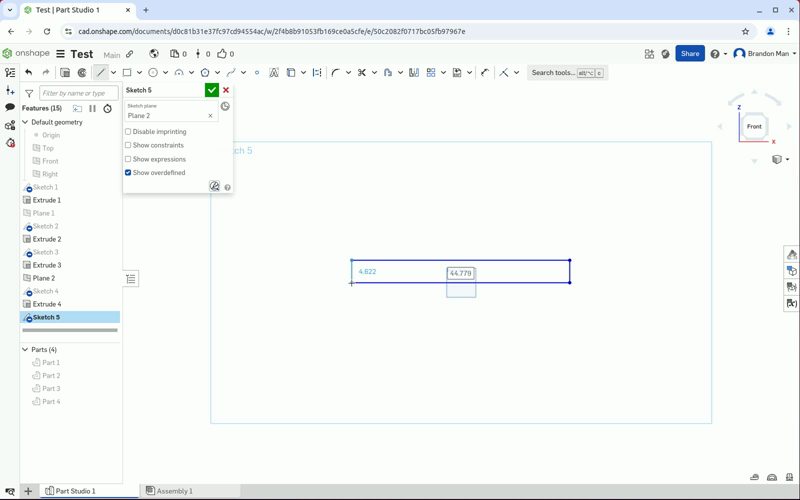
key(esc)
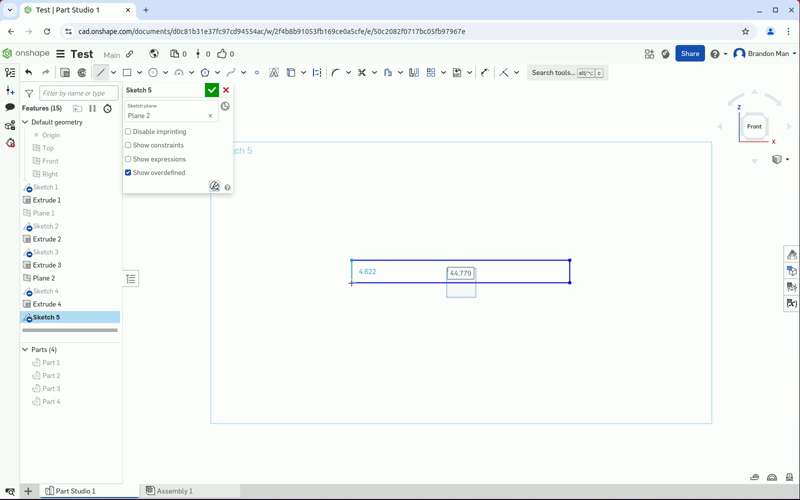
mouse_move(550, 271)
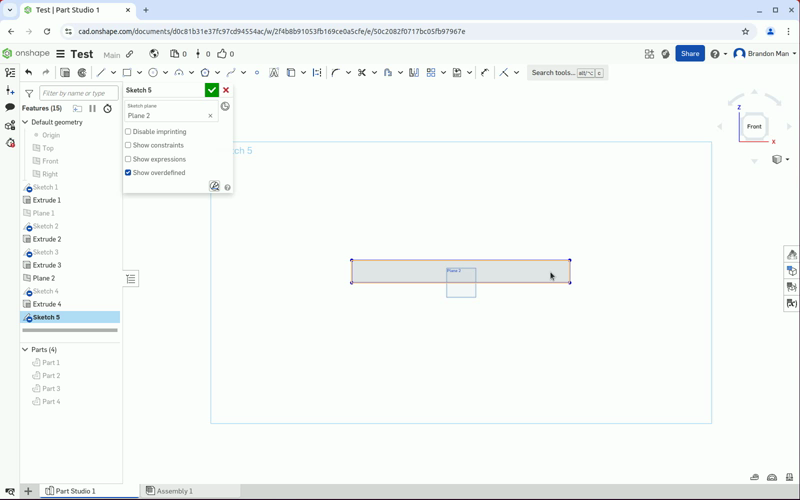
click(550, 271)
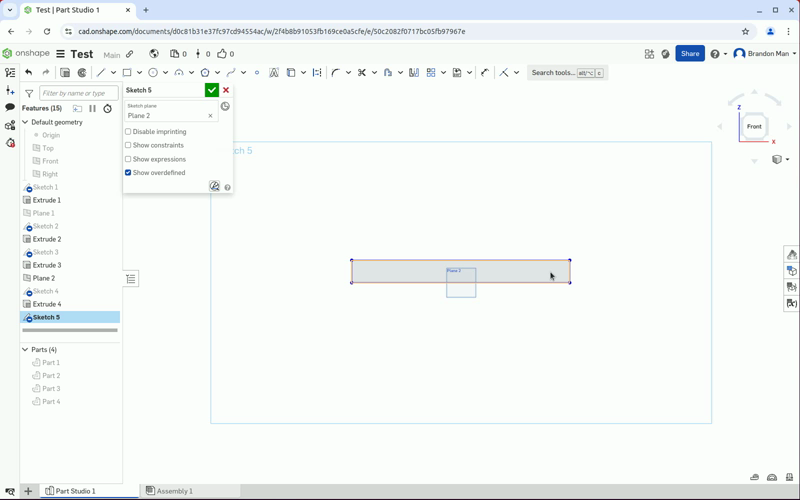
mouse_move(73, 352)
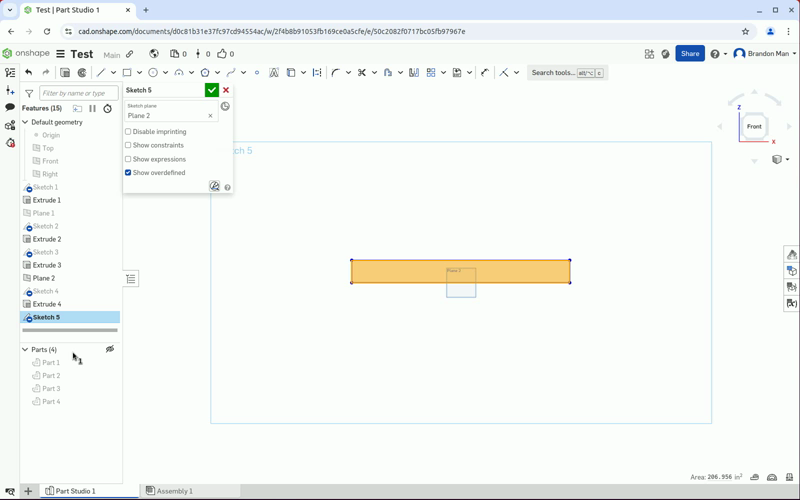
key(shift+y)
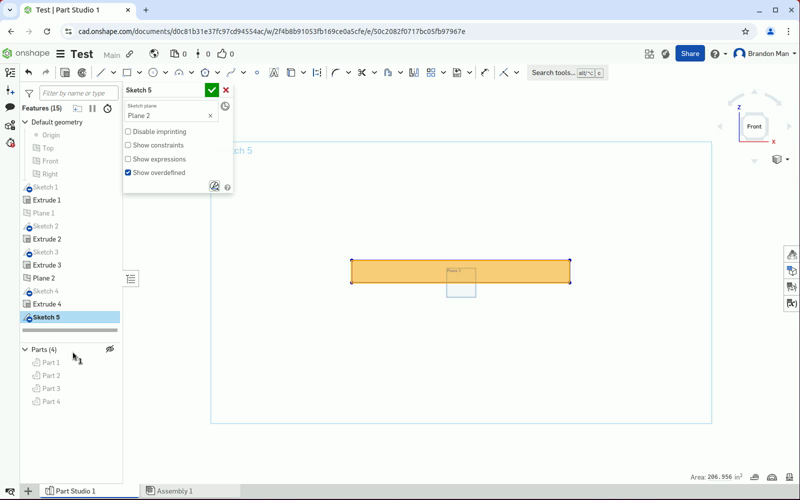
key(shift+e)
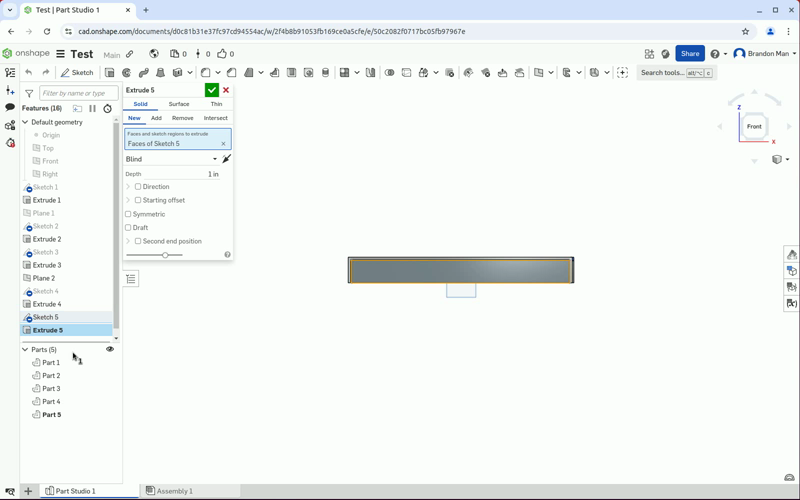
mouse_move(143, 106)
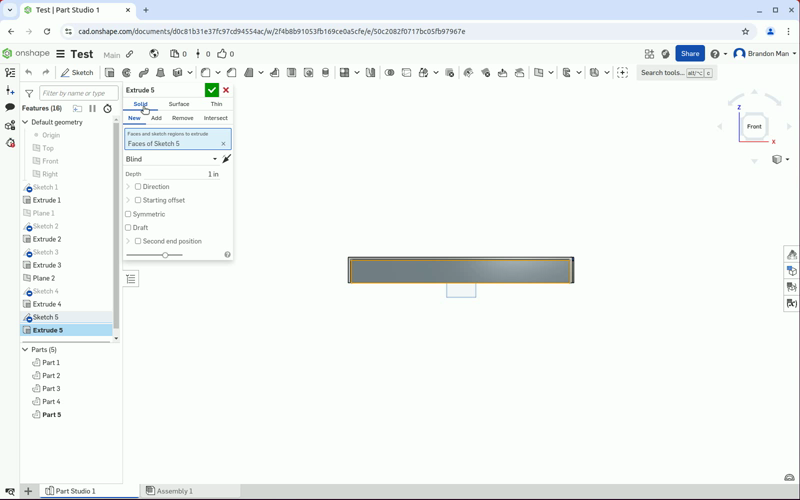
click(143, 106)
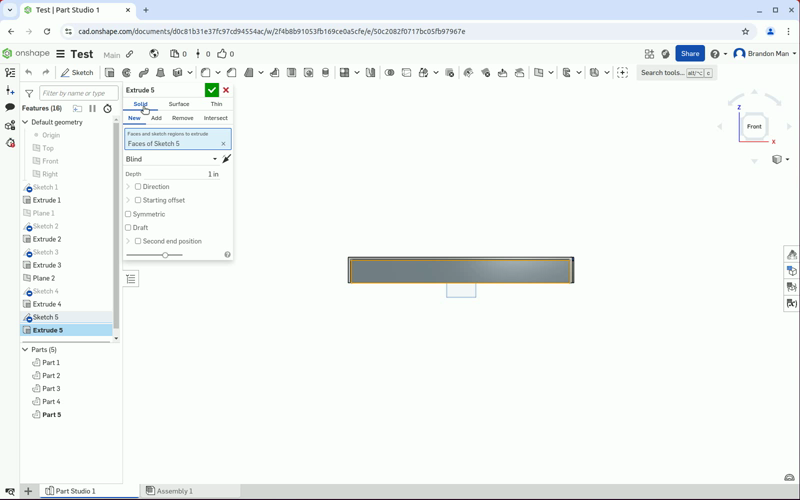
mouse_move(137, 120)
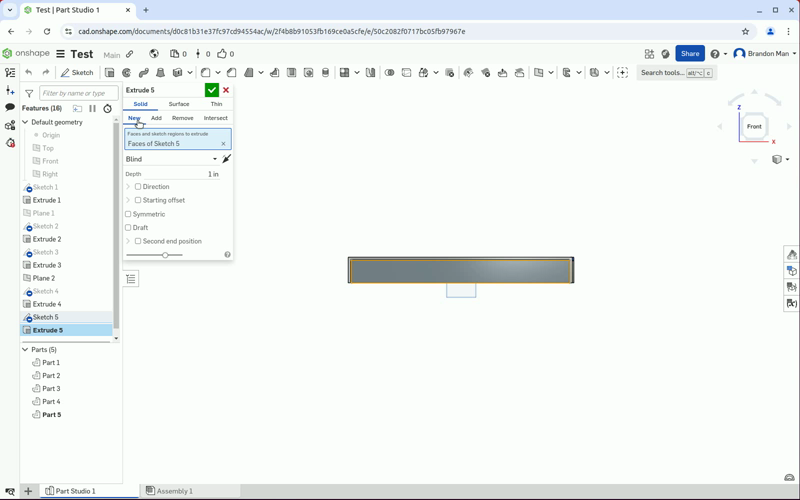
click(137, 120)
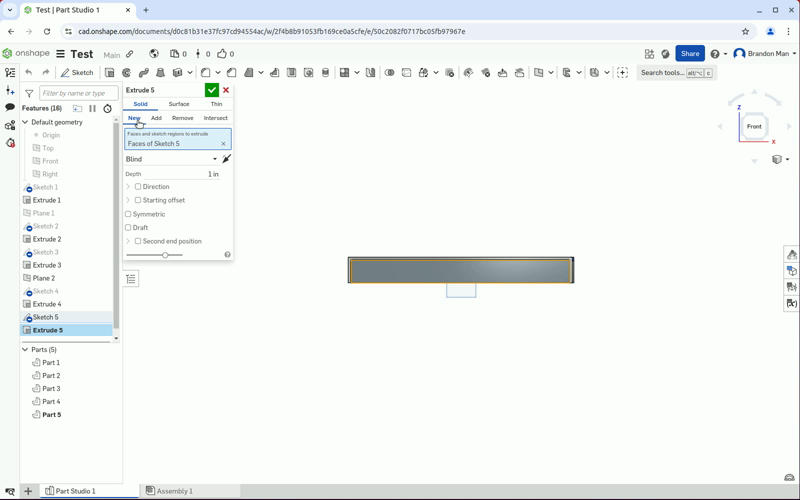
key(tab, 4)
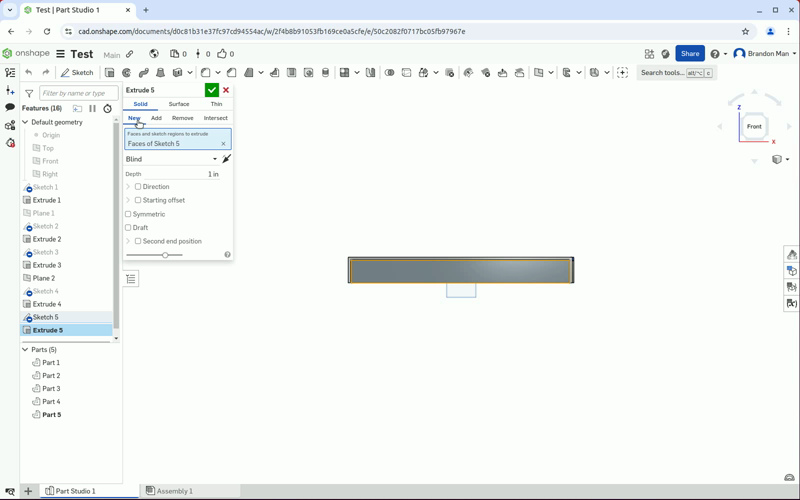
text(0.722)
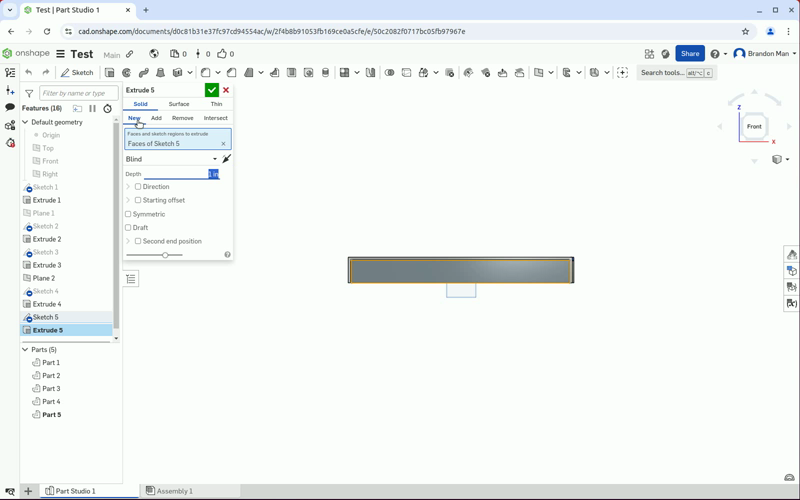
key(enter)
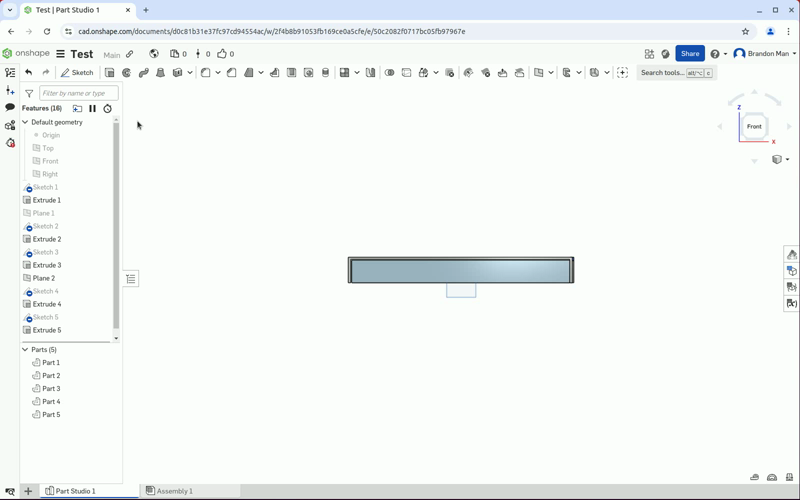
key(shift+h)
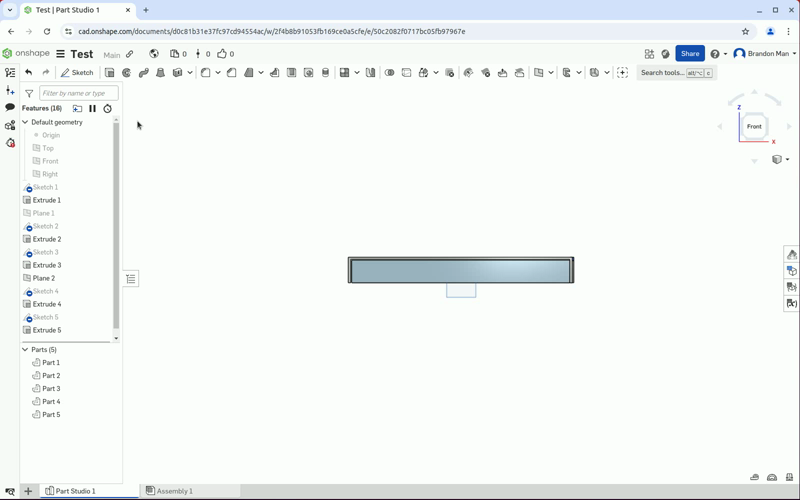
key(shift+h)
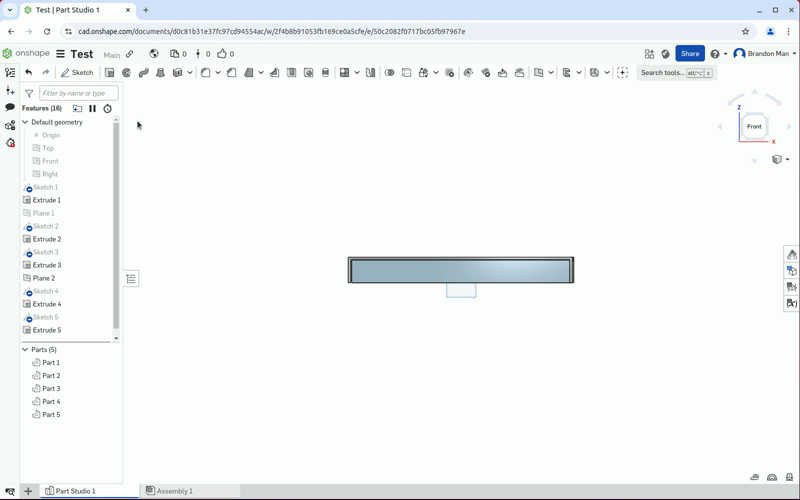
key(shift+7)
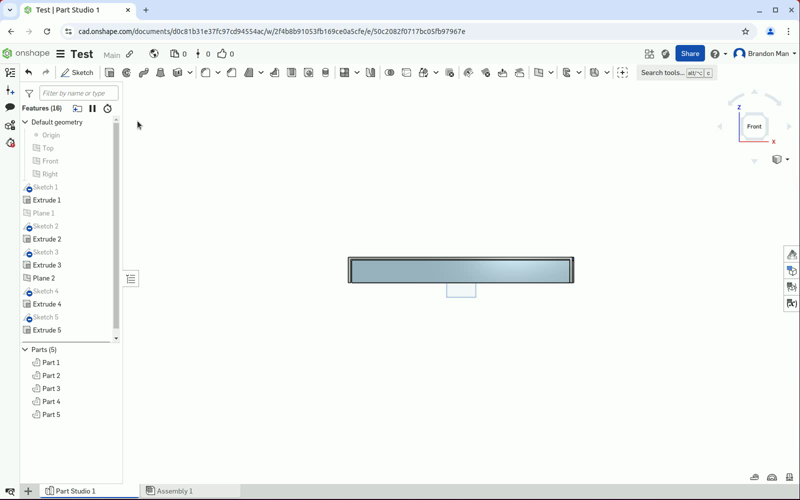
key(left, 2)
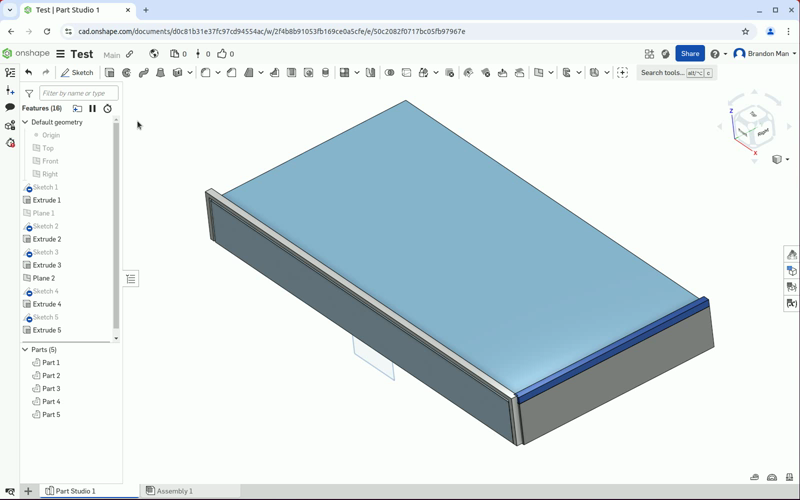
key(down, 2)
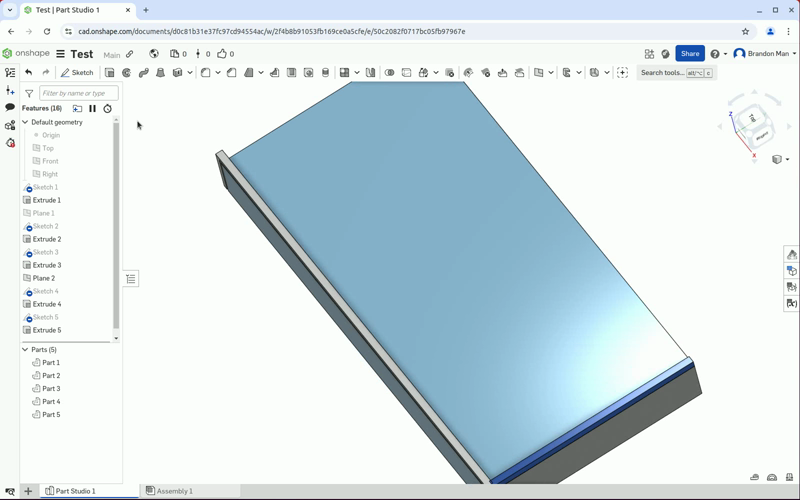
key(up, 2)
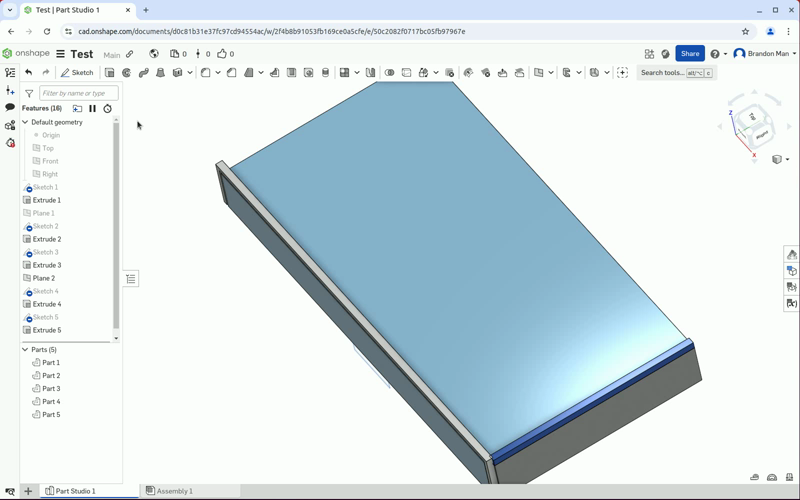
key(right, 2)
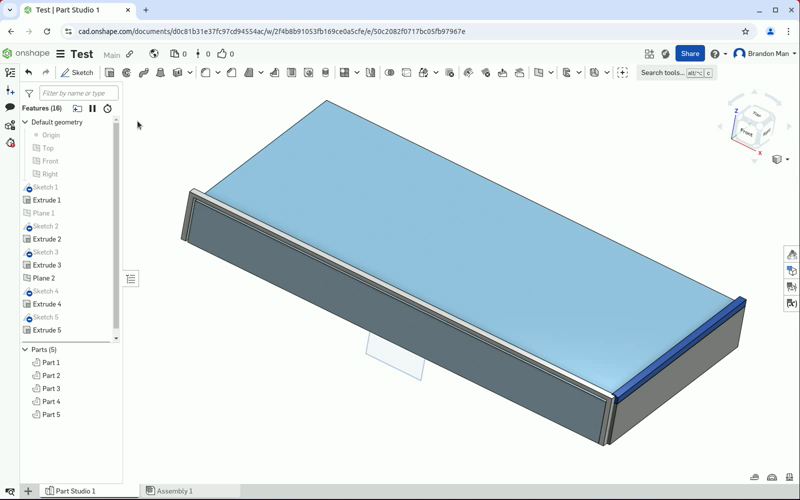
mouse_move(69, 189)
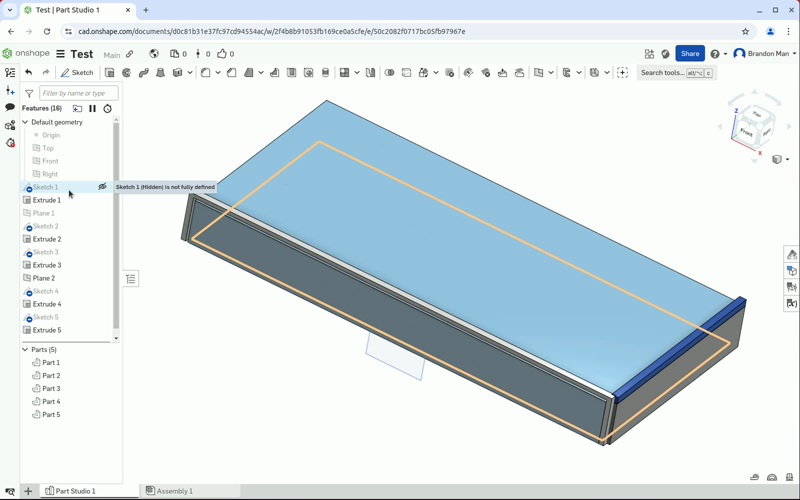
click(69, 189)